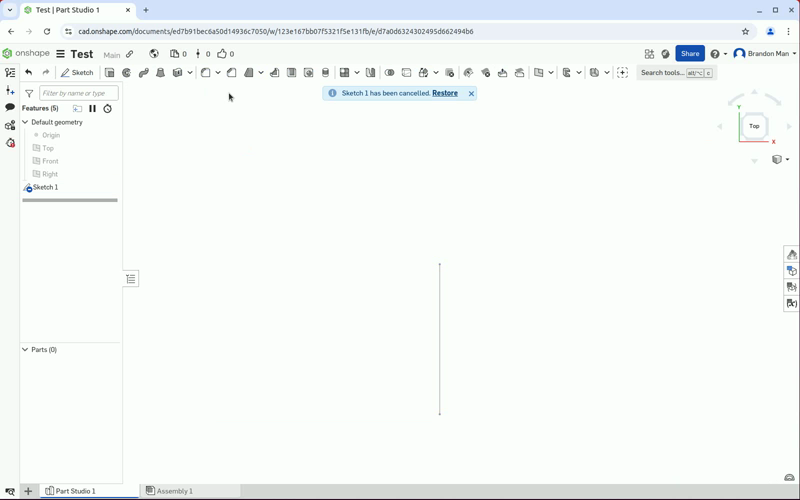
key(shift+h)
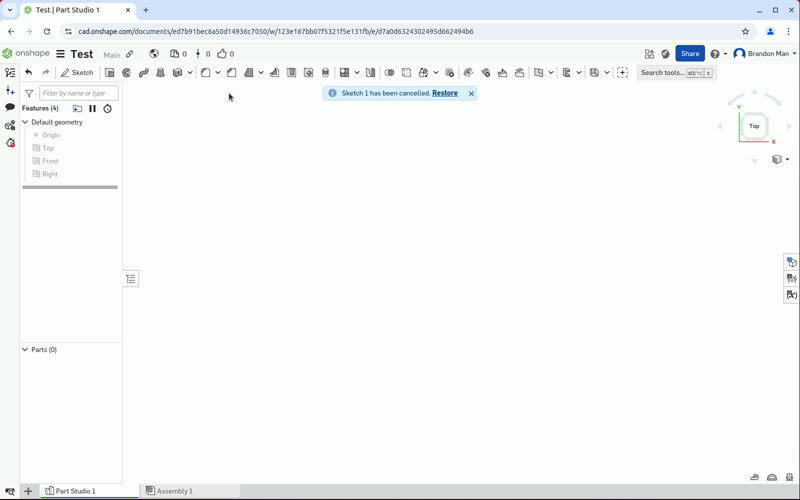
mouse_move(73, 352)
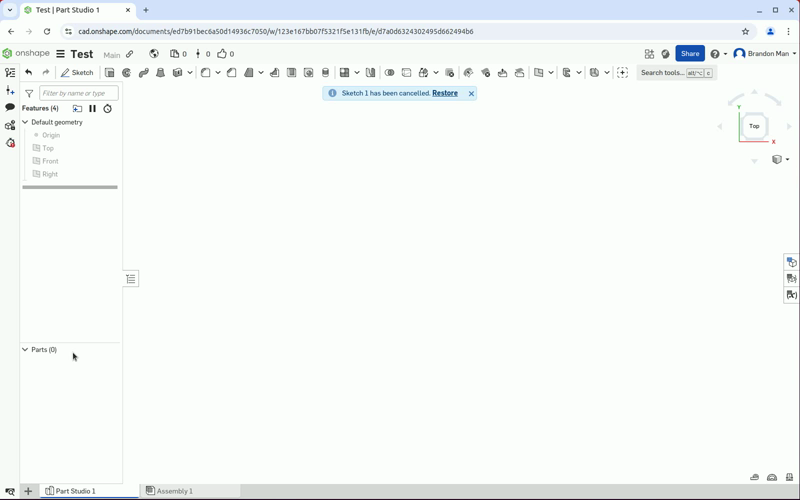
key(y)
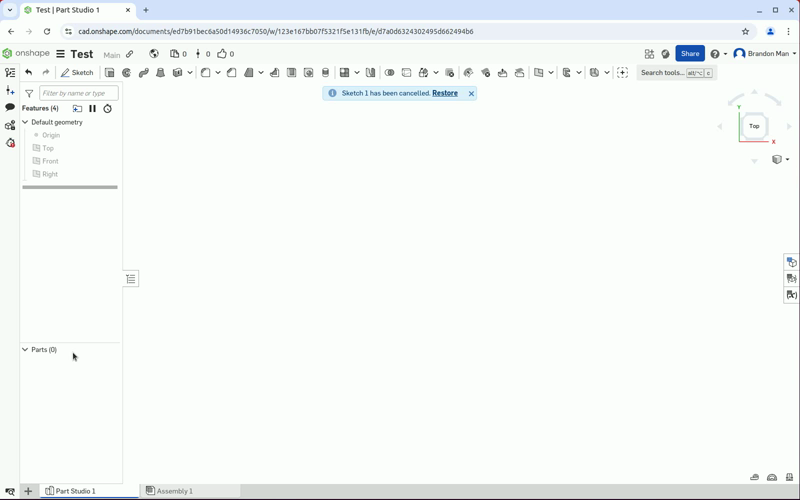
key(shift+p)
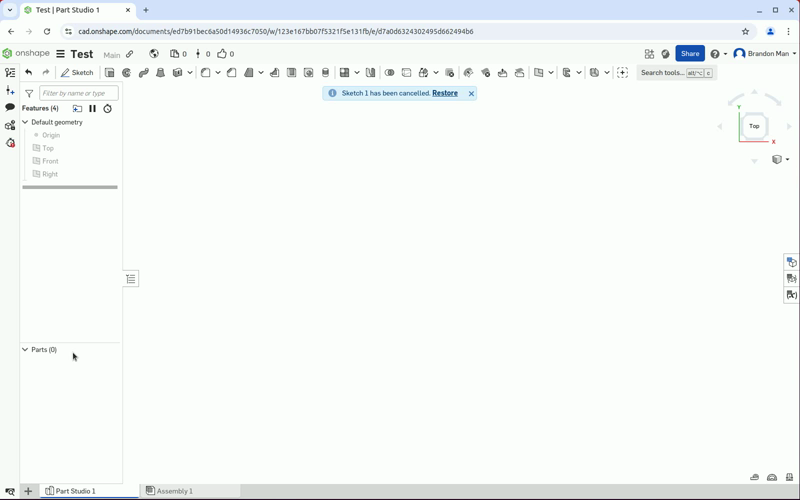
key(space)
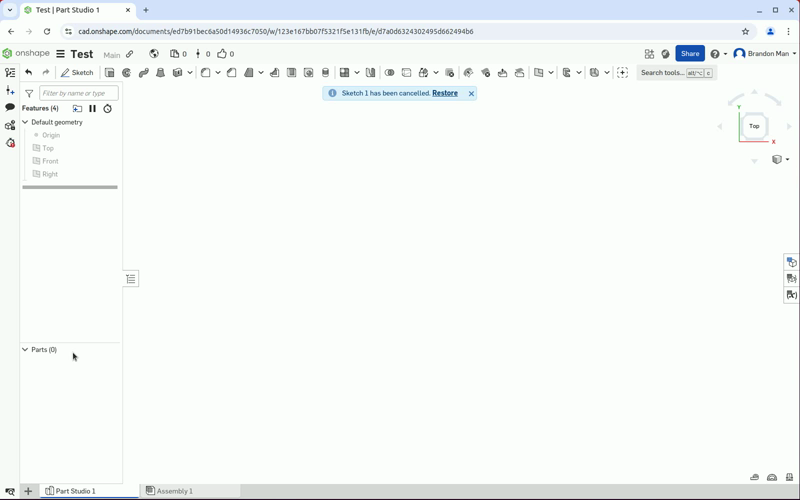
key_down(shift)
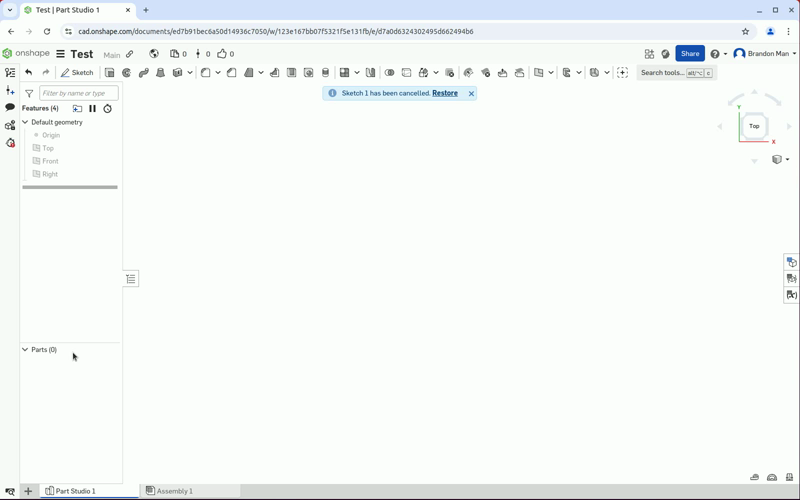
key(up)
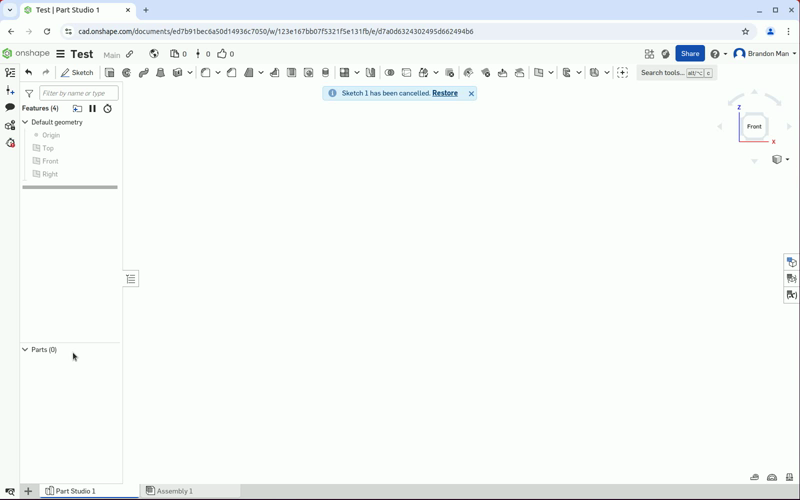
key_up(shift)
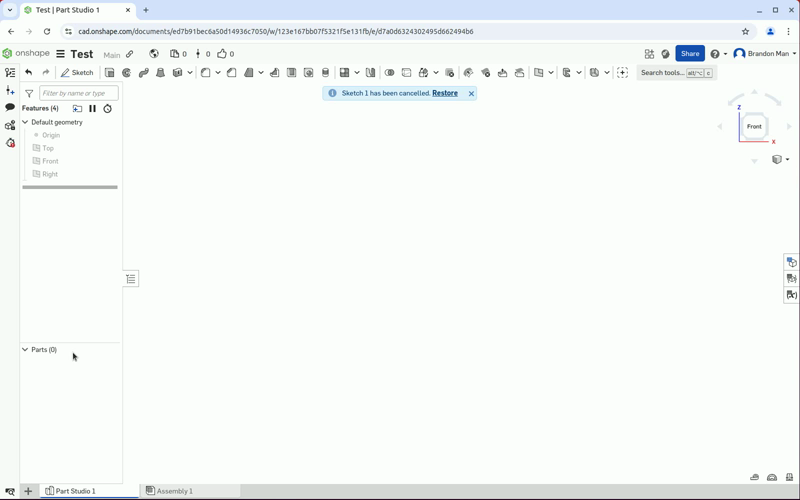
mouse_move(73, 352)
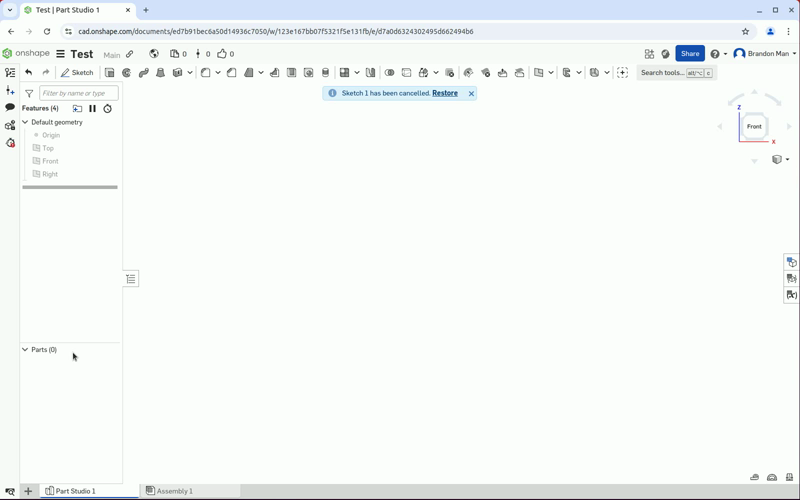
key(shift+y)
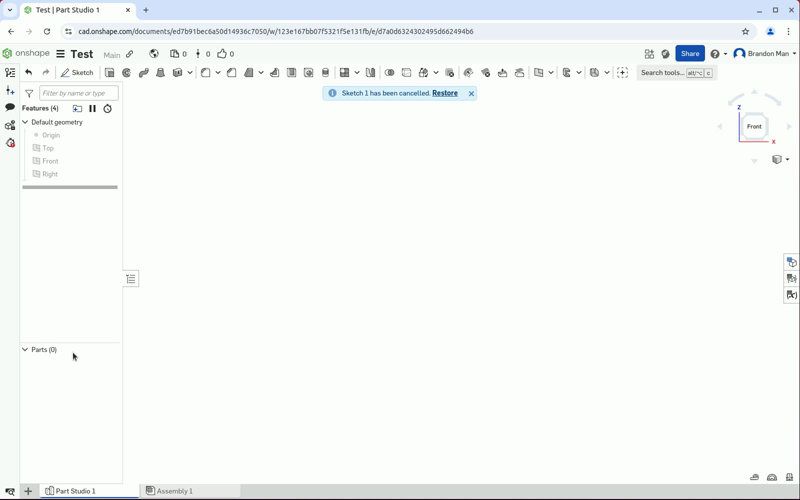
key(shift+s)
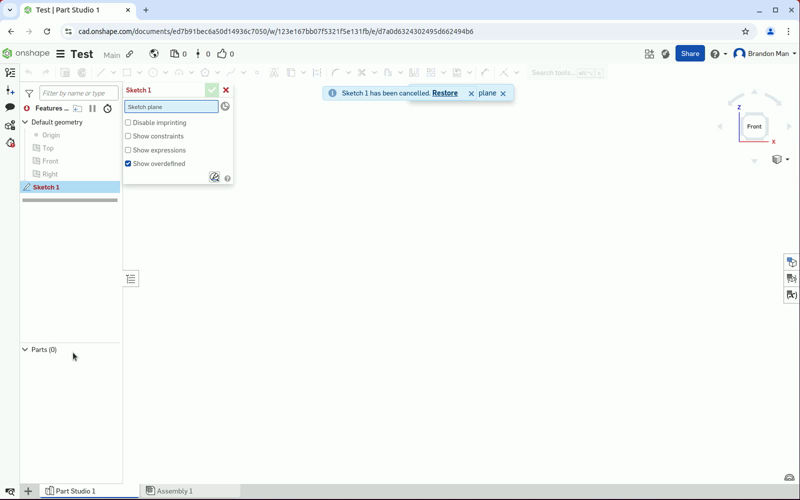
mouse_move(73, 163)
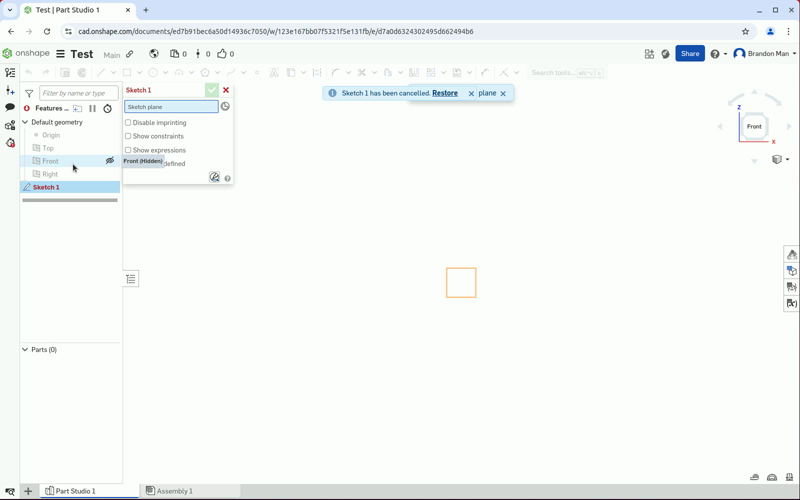
click(73, 163)
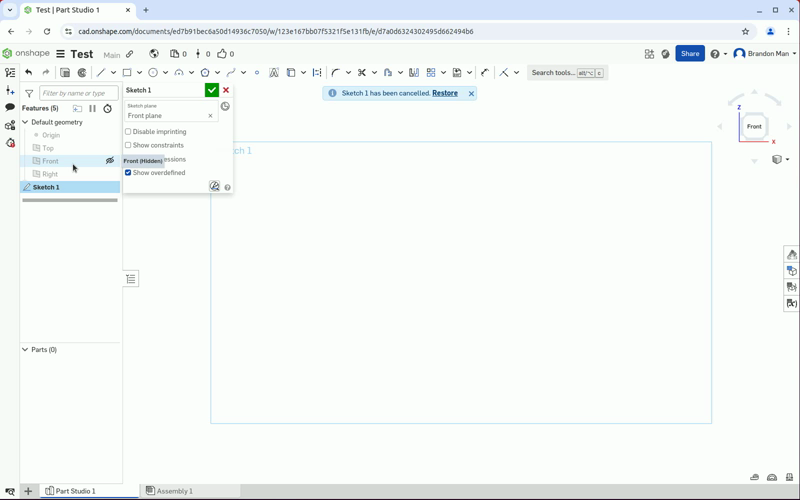
mouse_move(73, 352)
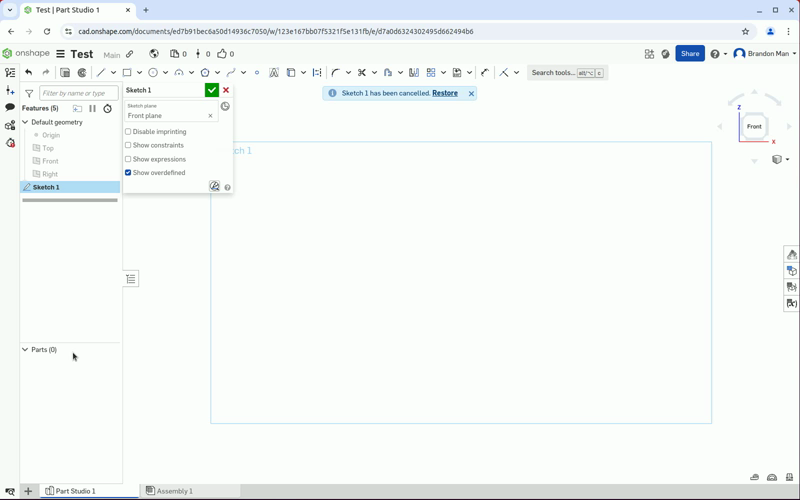
key(y)
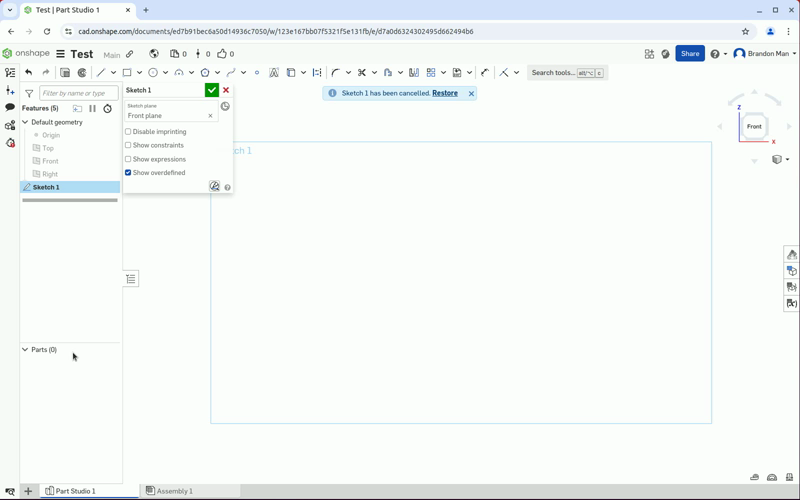
key(c)
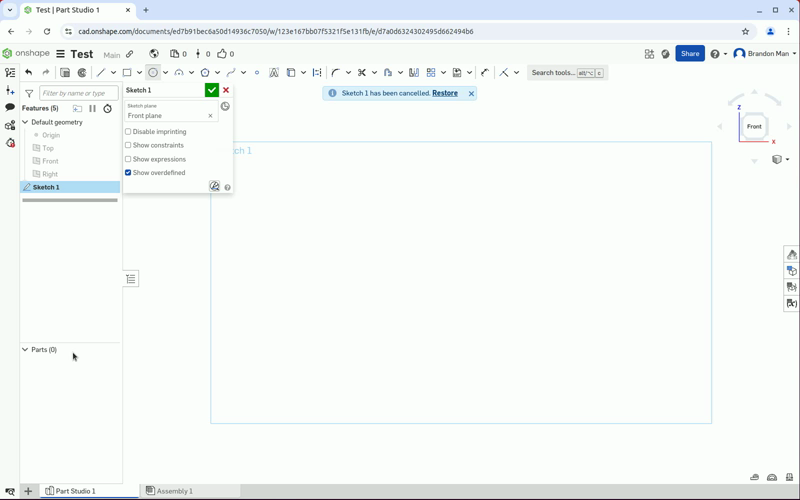
key_down(shift)
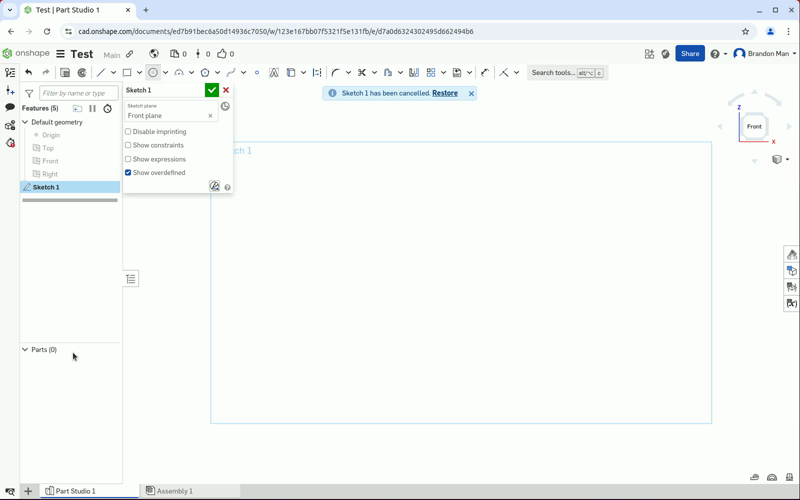
mouse_move(461, 282)
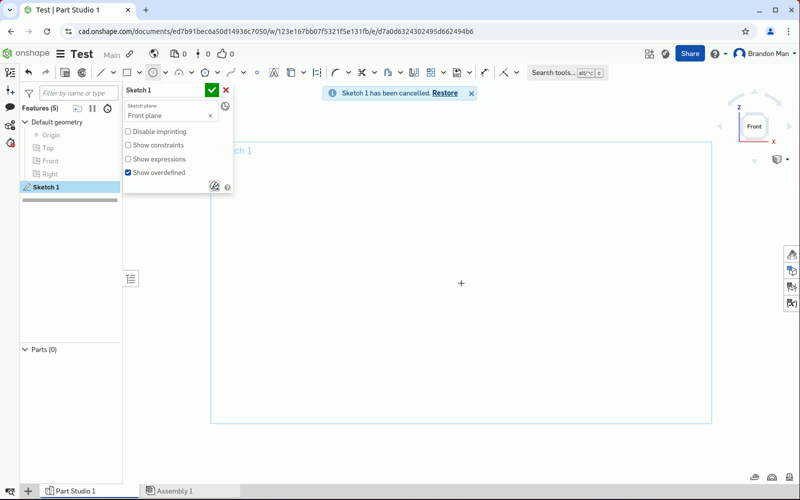
click(461, 282)
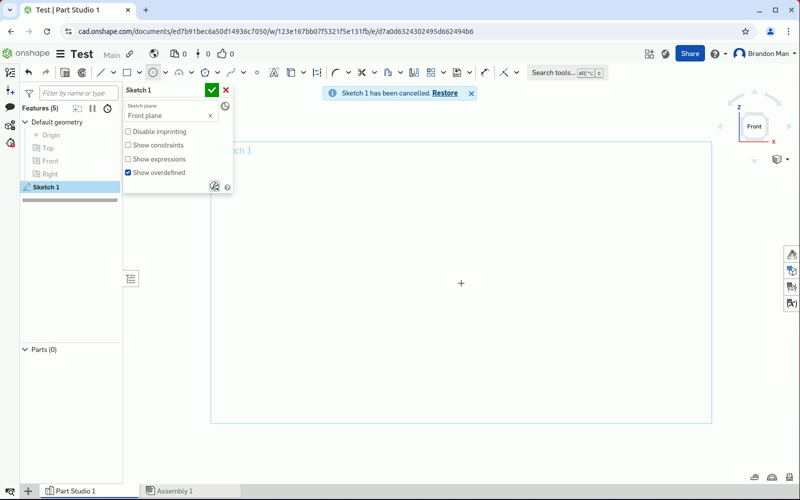
key_up(shift)
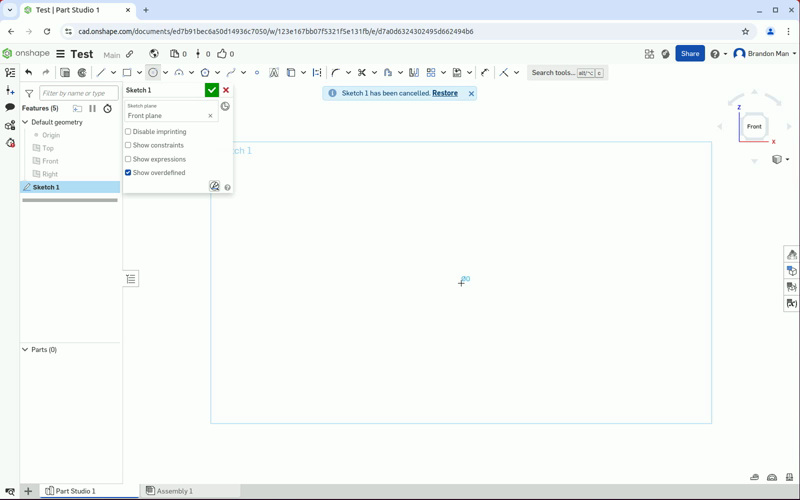
mouse_move(465, 282)
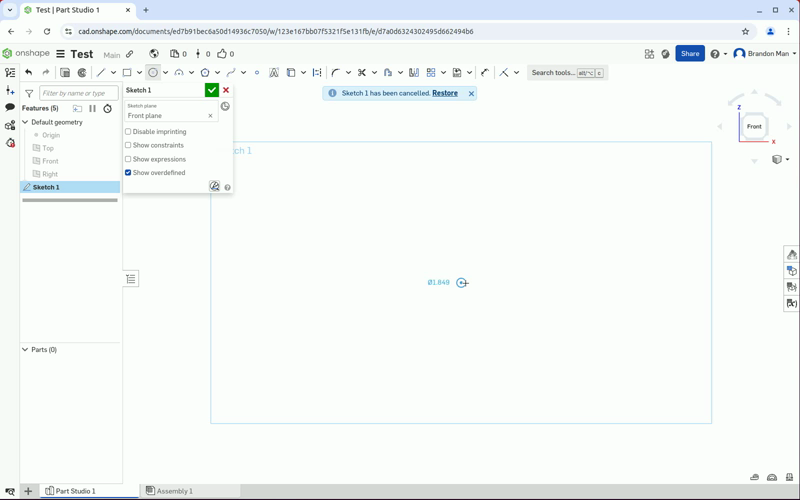
click(465, 282)
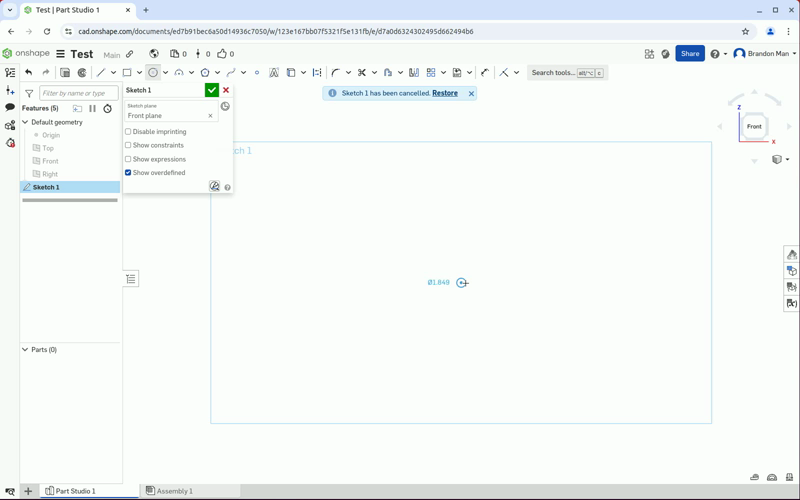
key(esc)
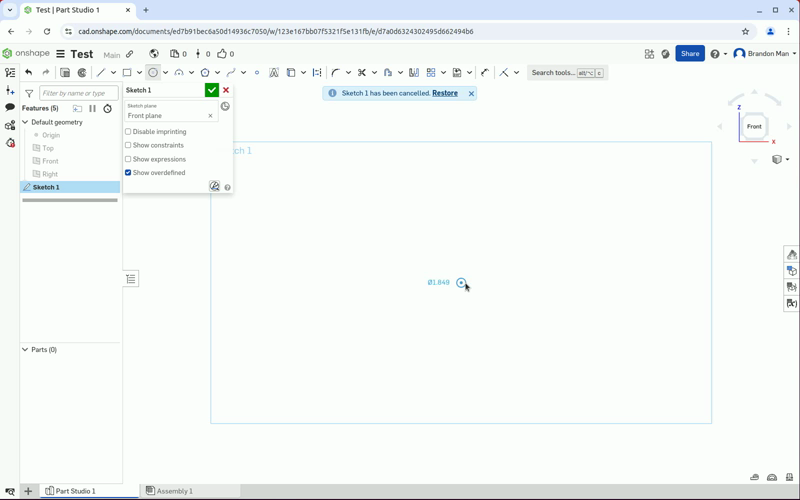
key(c)
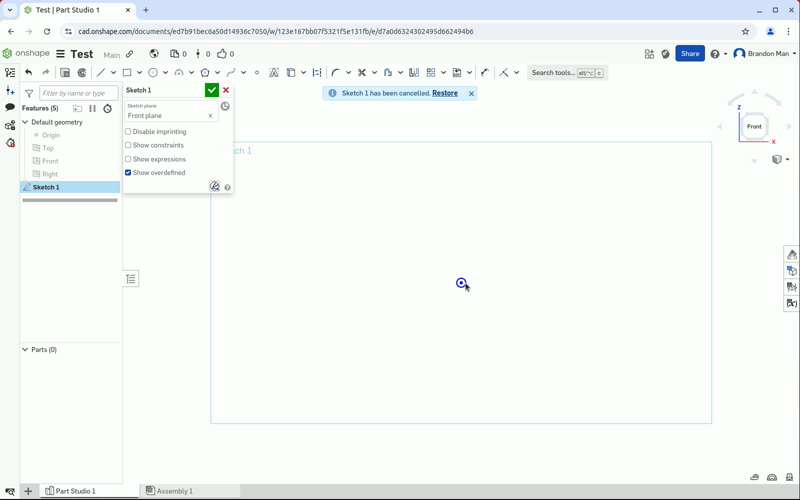
key_down(shift)
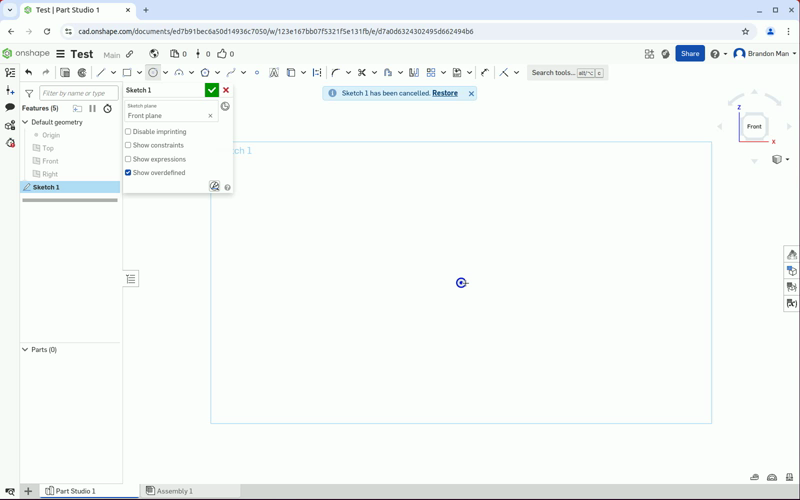
mouse_move(461, 282)
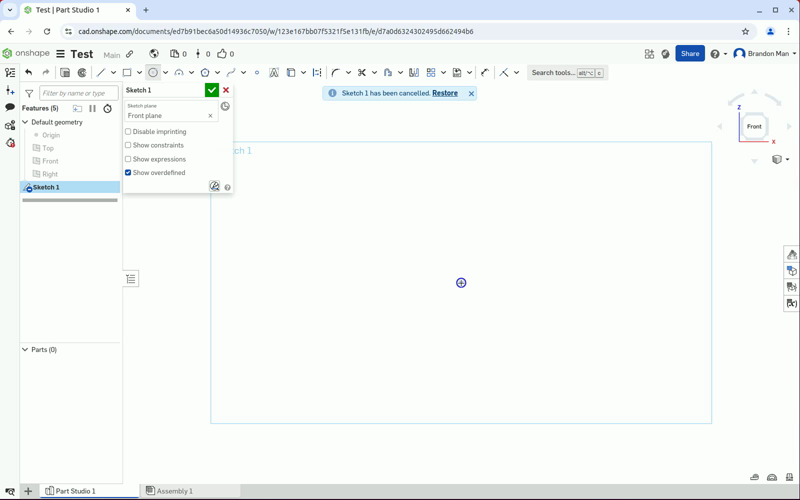
scroll(6)
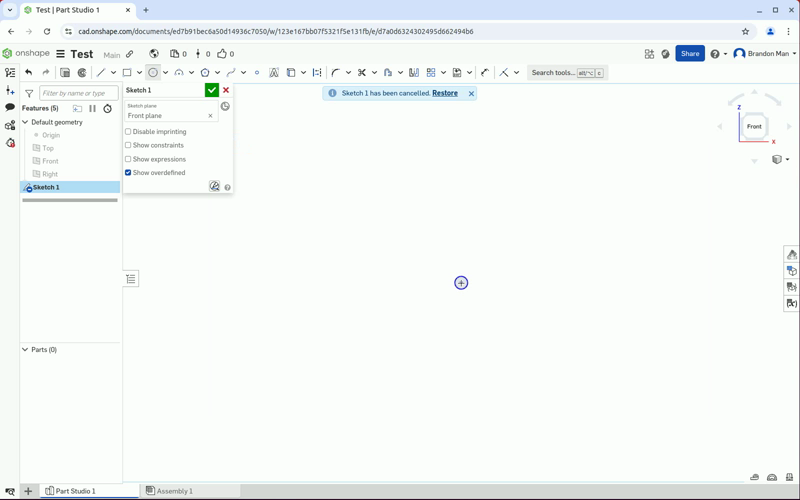
scroll(6)
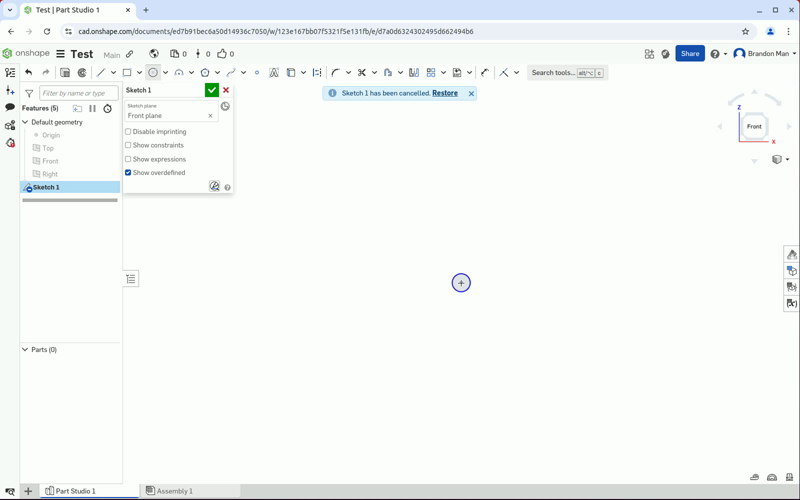
scroll(6)
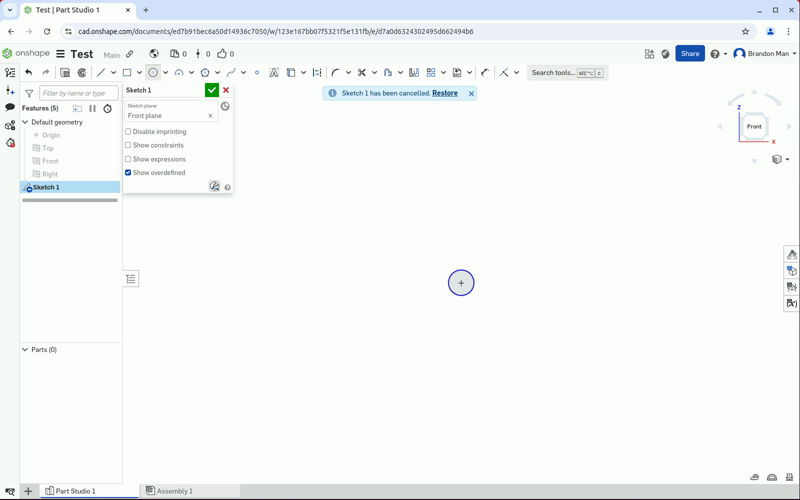
scroll(6)
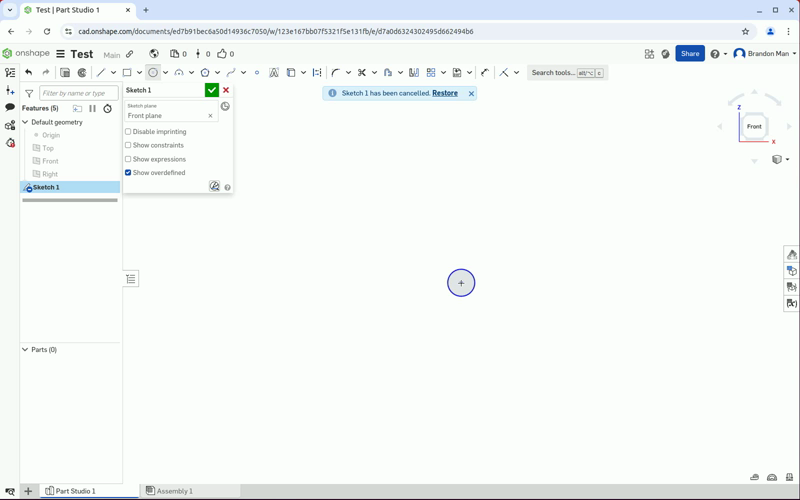
scroll(6)
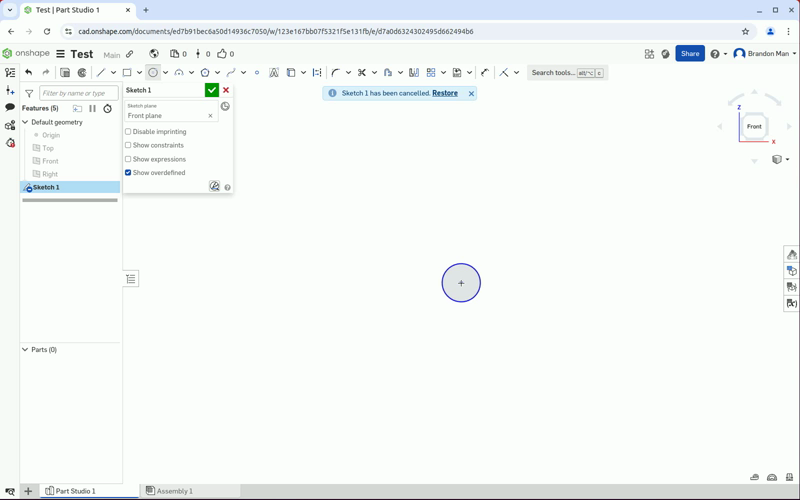
scroll(6)
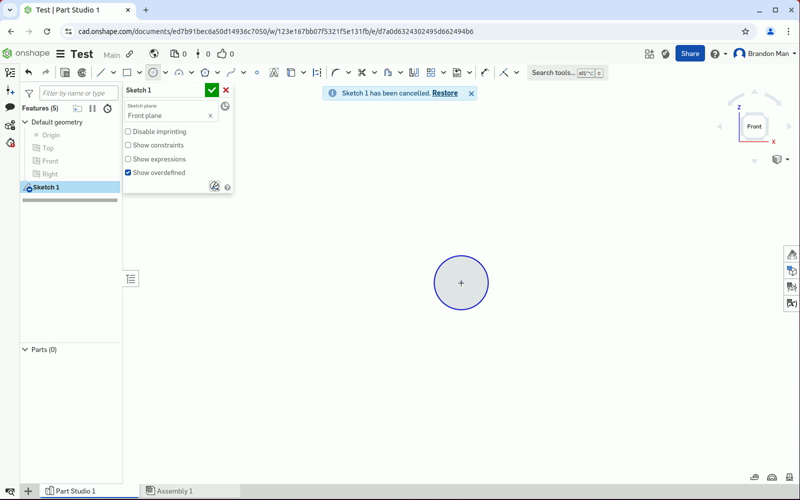
scroll(6)
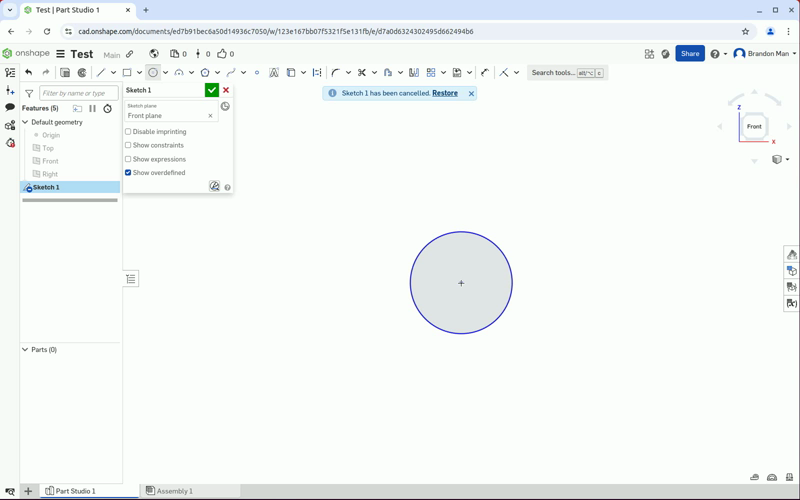
click(461, 282)
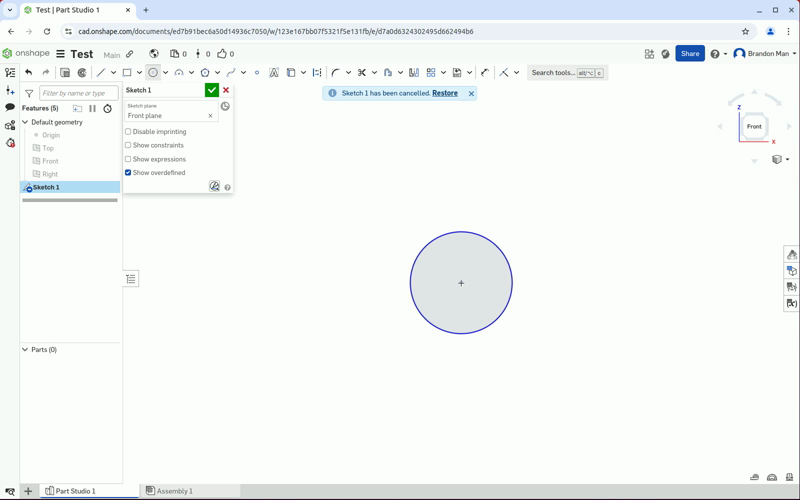
scroll(-6)
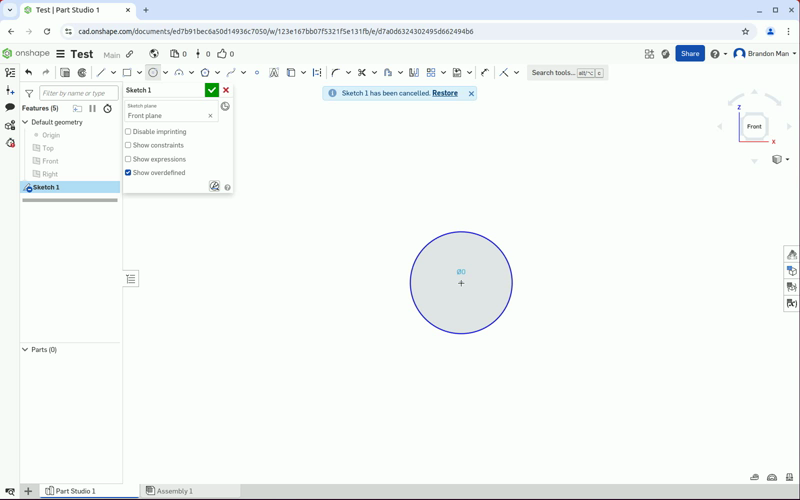
scroll(-6)
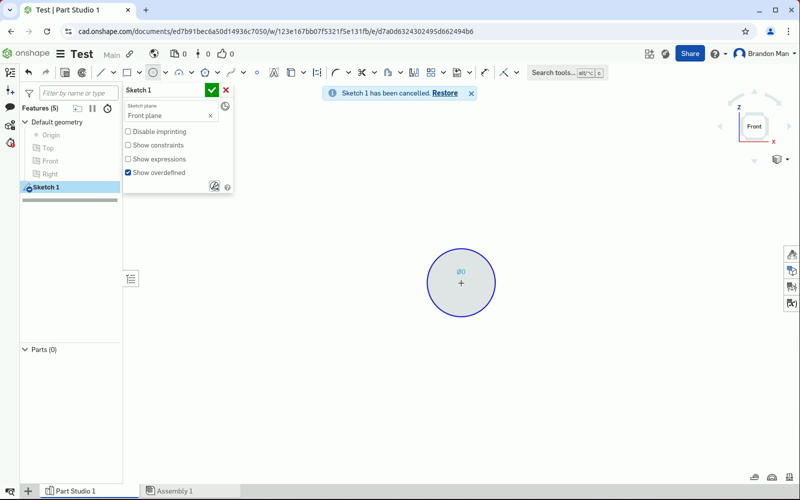
scroll(-6)
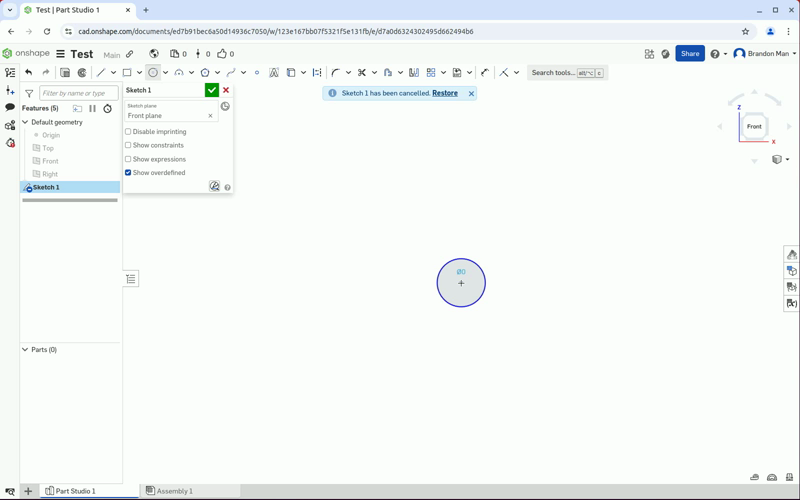
scroll(-6)
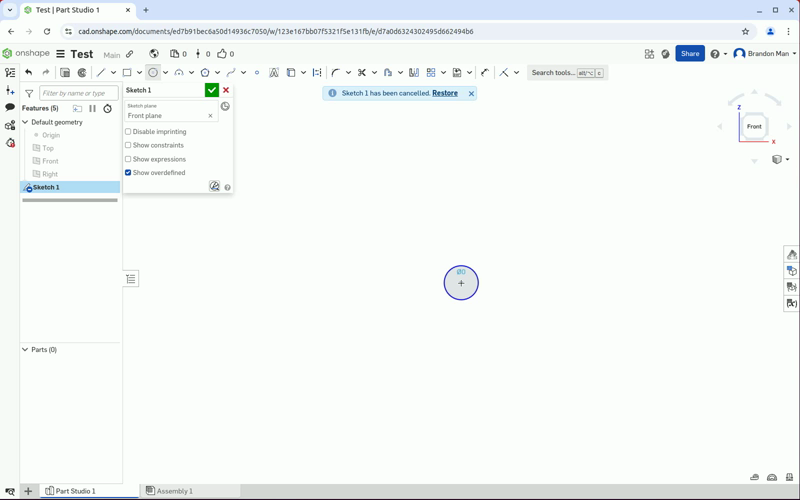
scroll(-6)
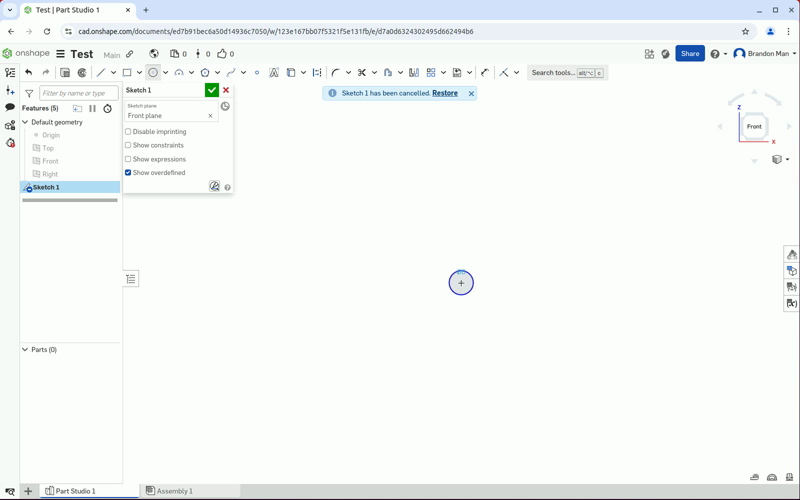
scroll(-6)
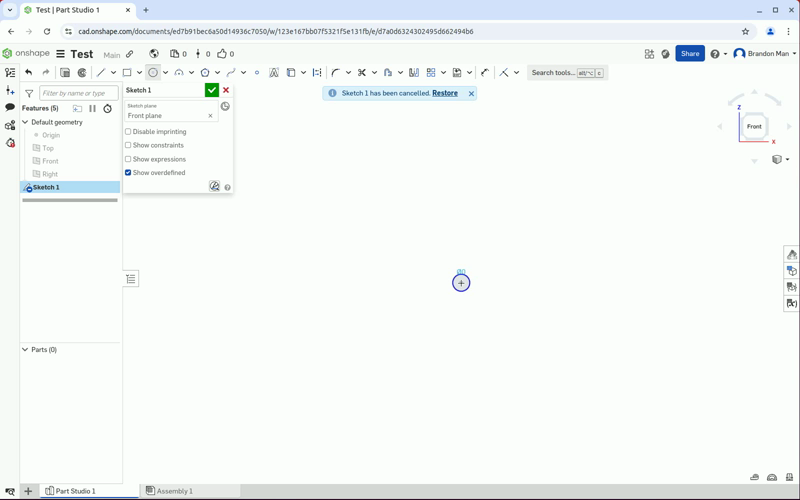
scroll(-6)
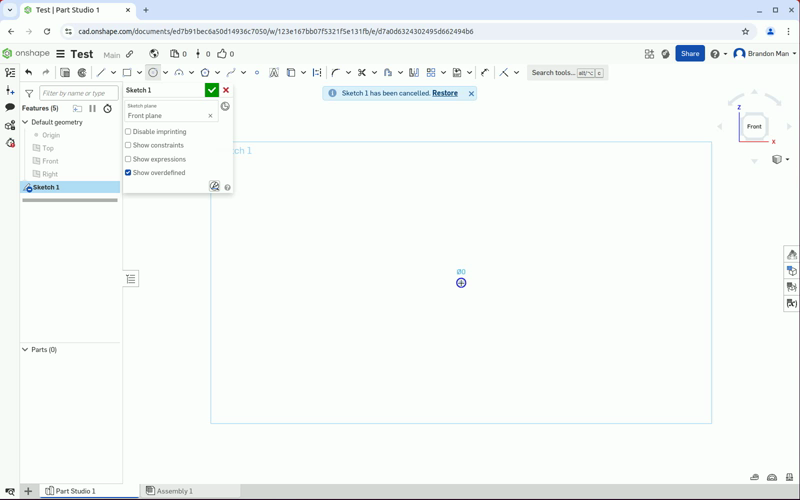
key_up(shift)
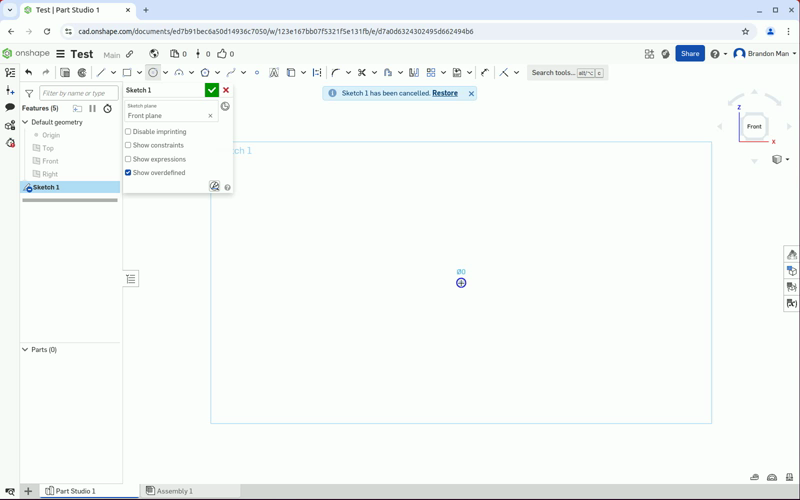
mouse_move(464, 282)
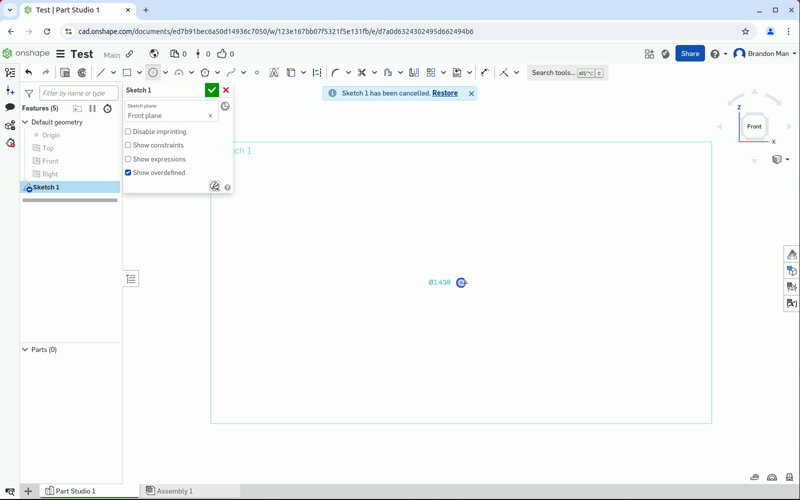
scroll(6)
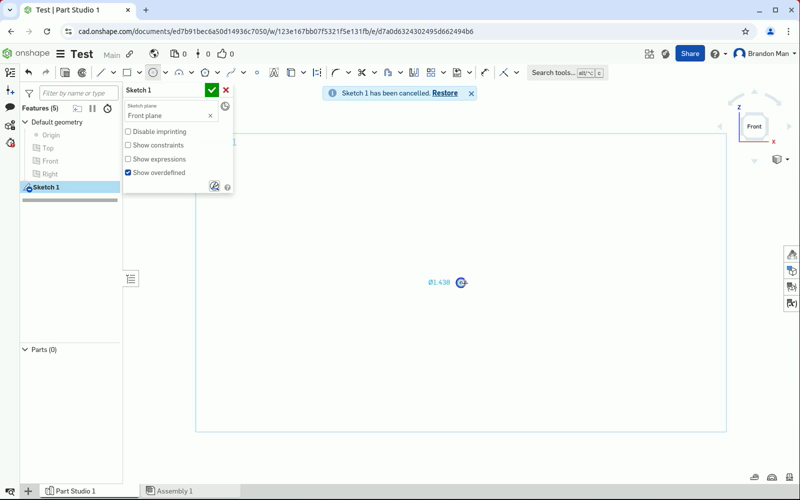
scroll(6)
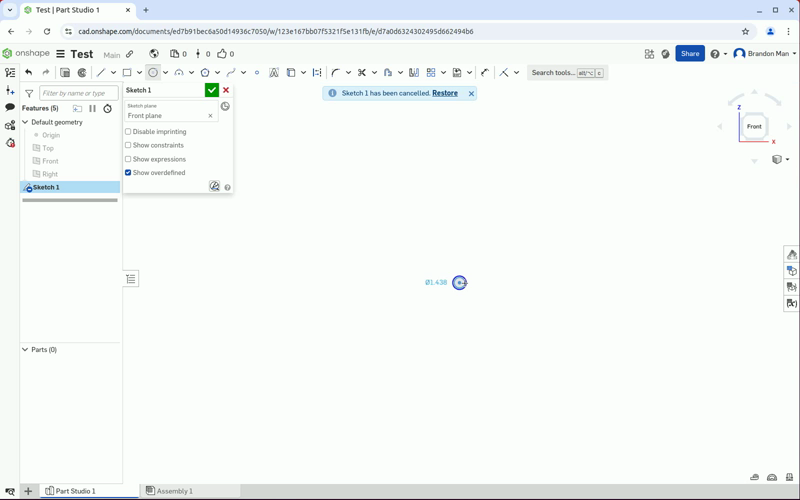
scroll(6)
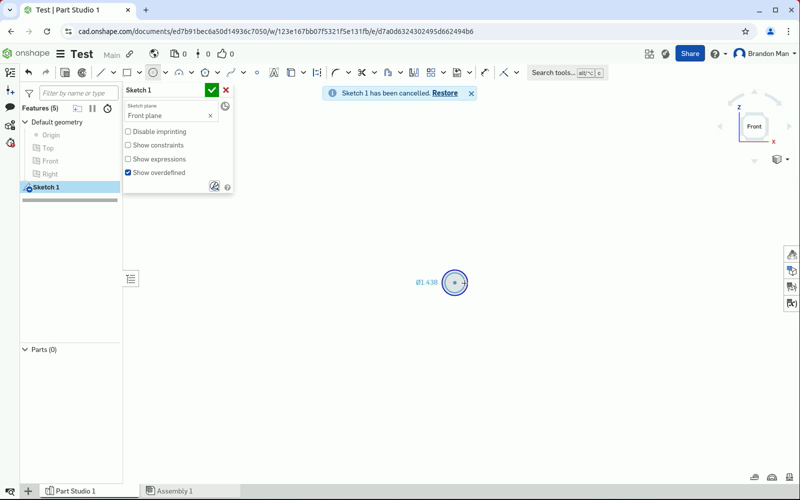
scroll(6)
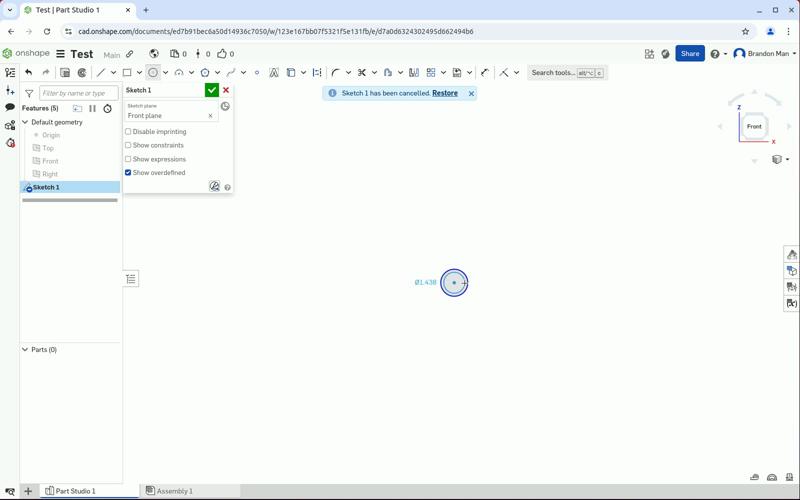
scroll(6)
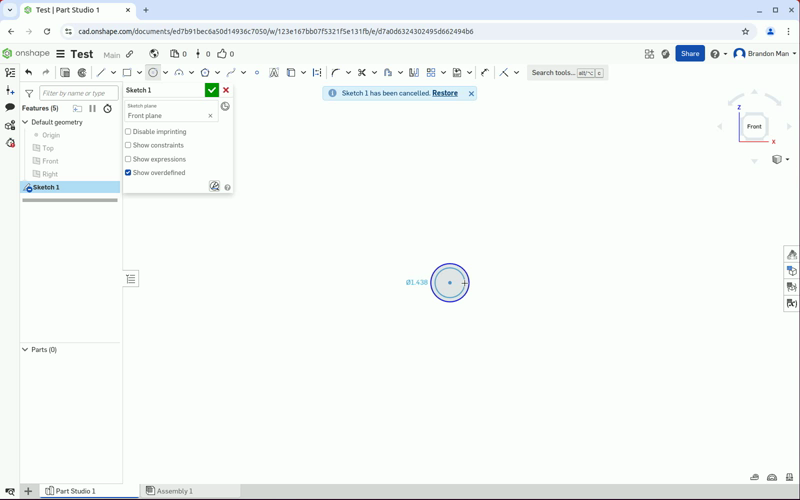
scroll(6)
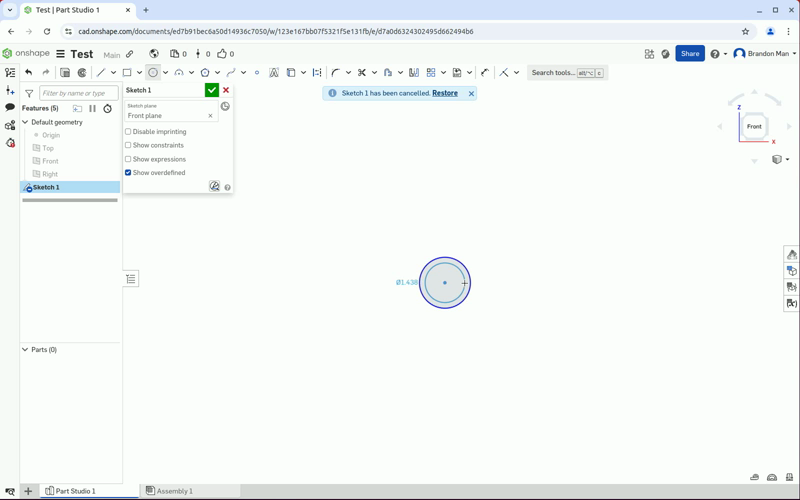
scroll(6)
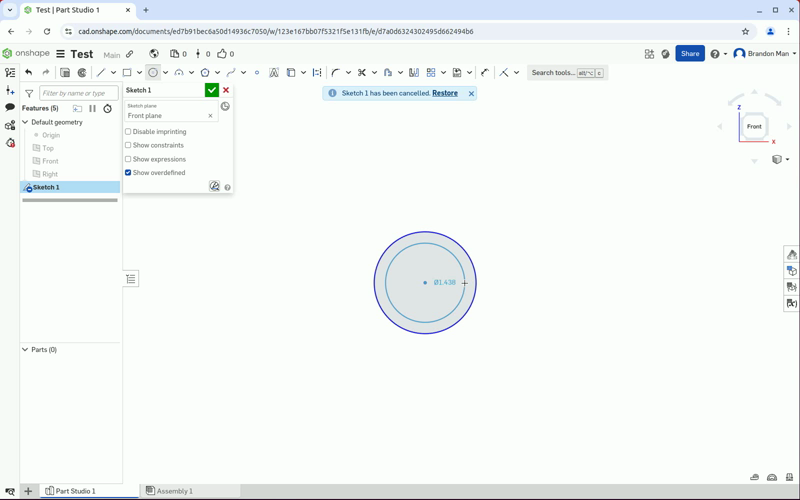
click(464, 282)
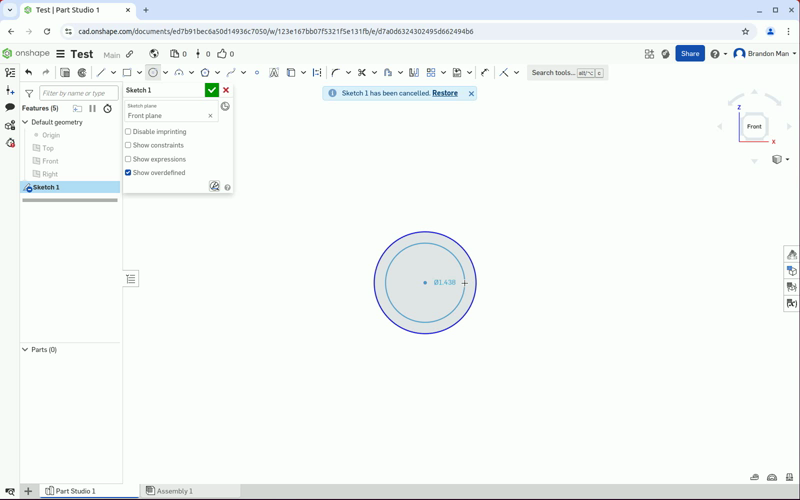
scroll(-6)
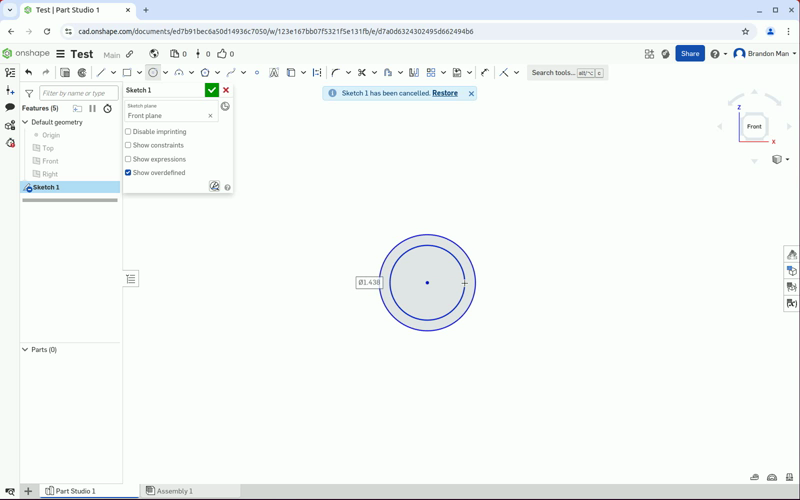
scroll(-6)
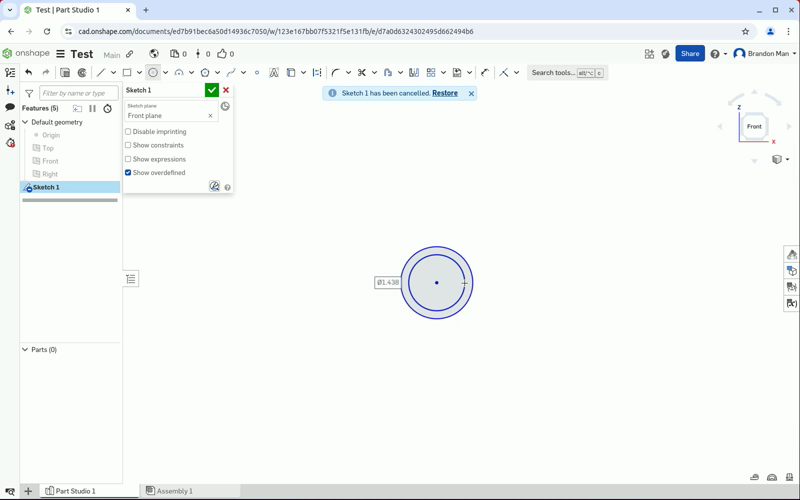
scroll(-6)
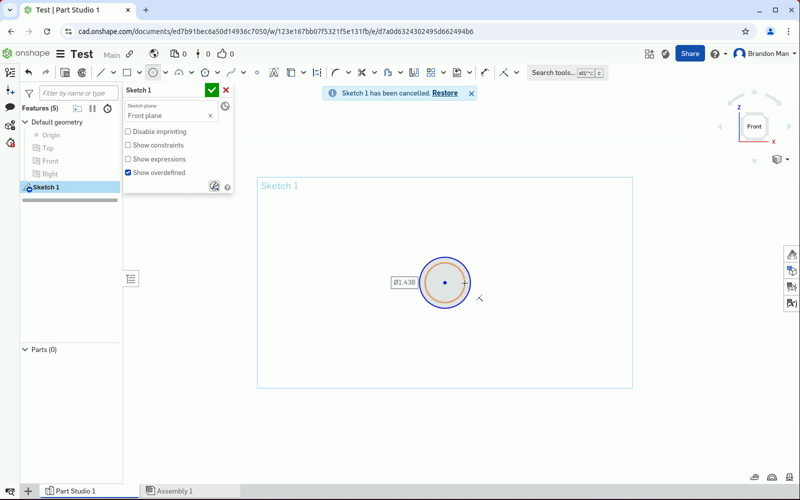
scroll(-6)
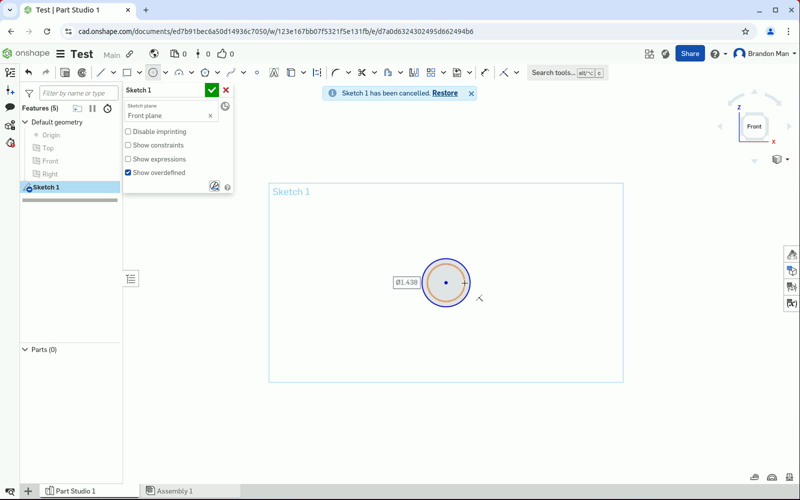
scroll(-6)
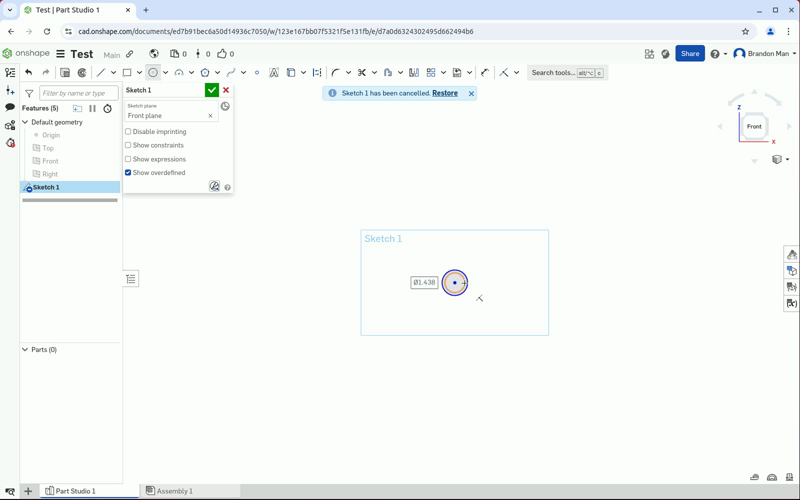
scroll(-6)
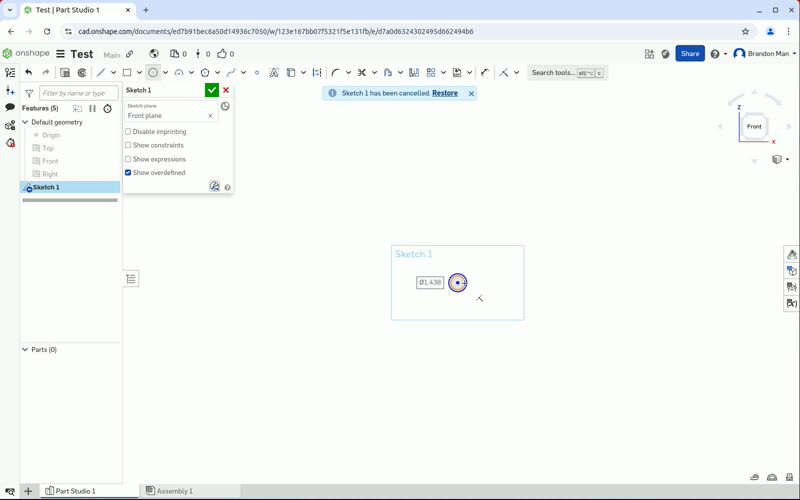
scroll(-6)
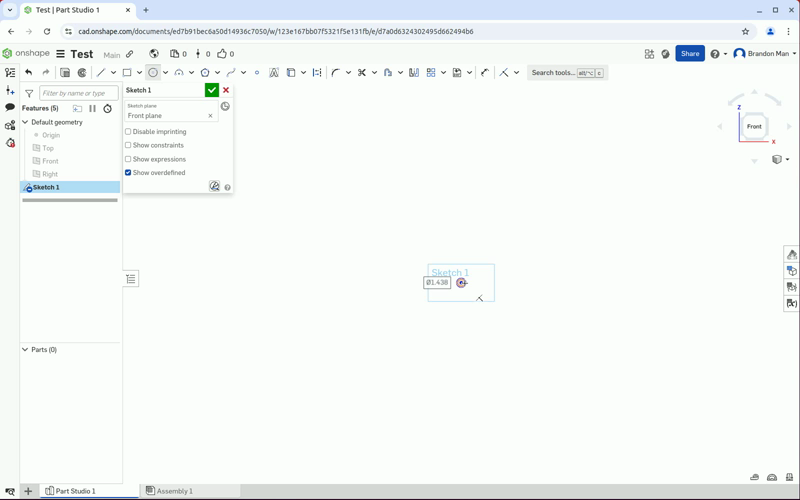
key(esc)
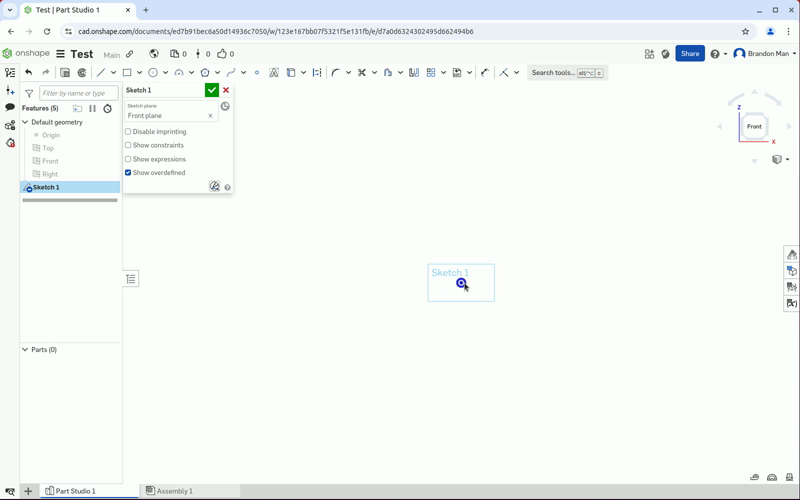
mouse_move(463, 285)
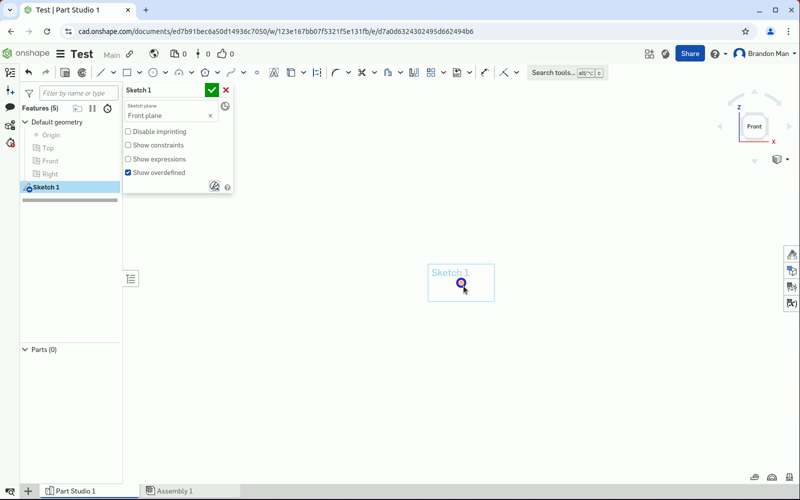
scroll(6)
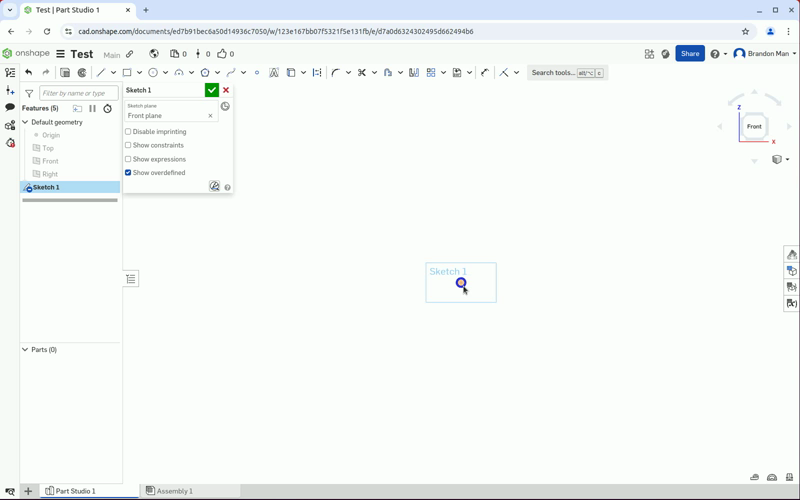
scroll(6)
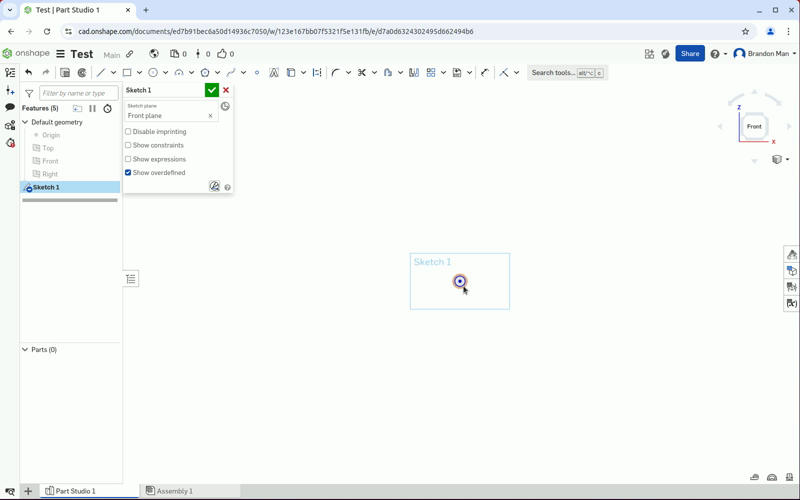
scroll(6)
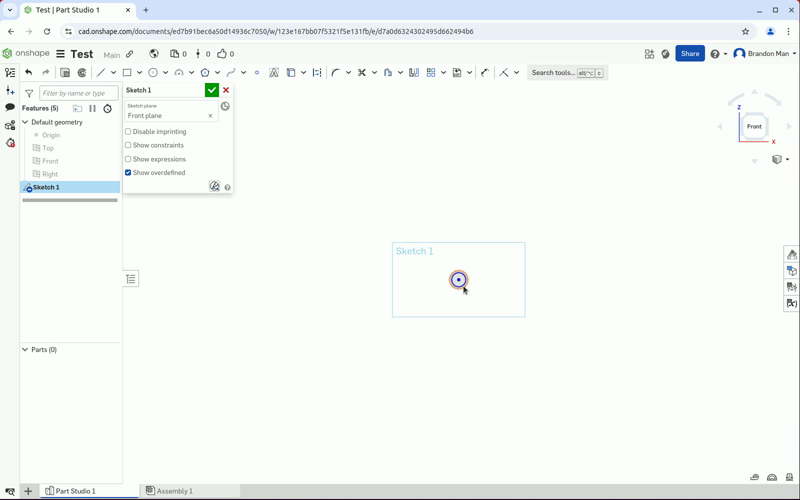
scroll(6)
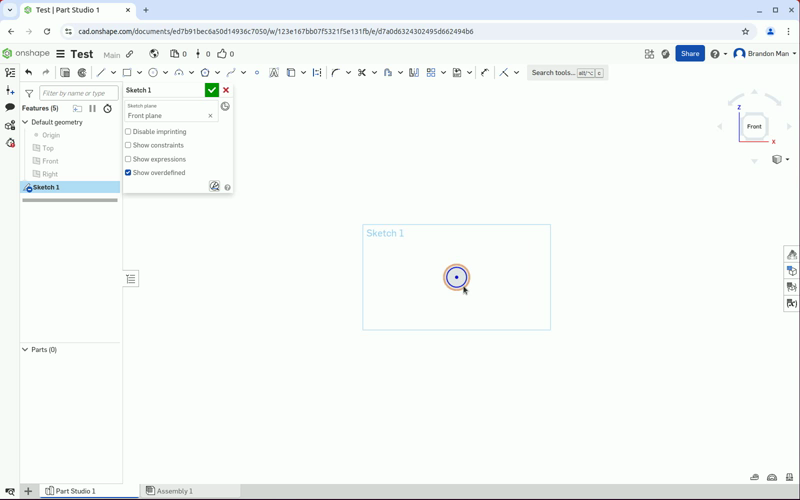
scroll(6)
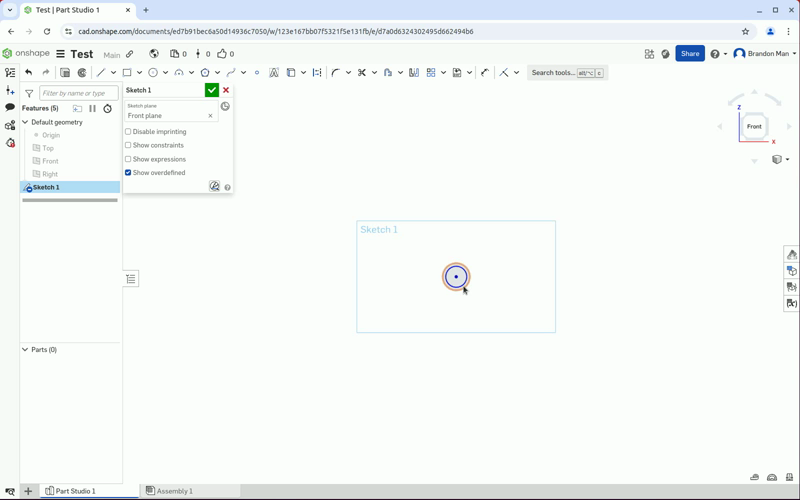
scroll(6)
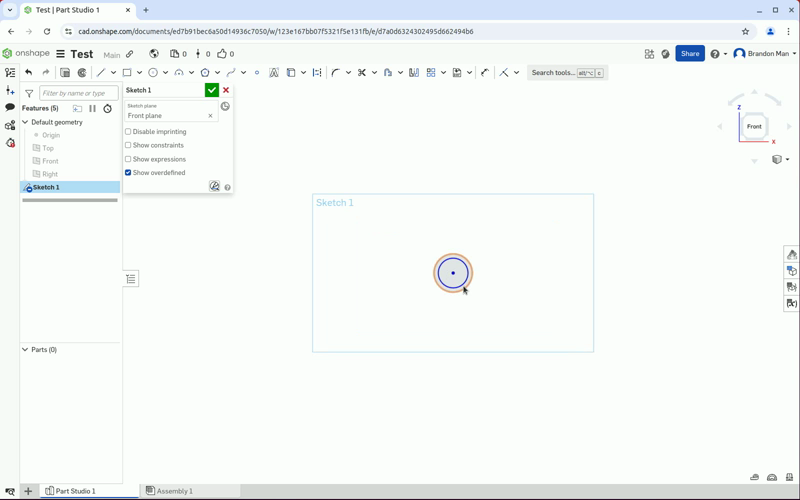
scroll(6)
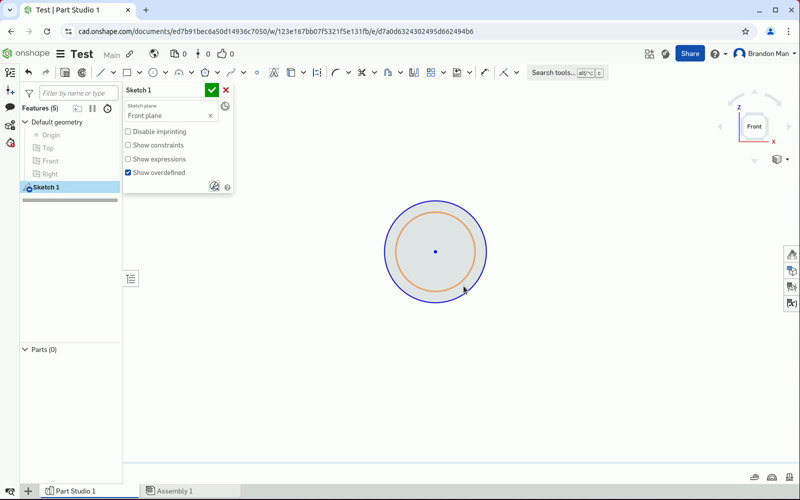
click(463, 285)
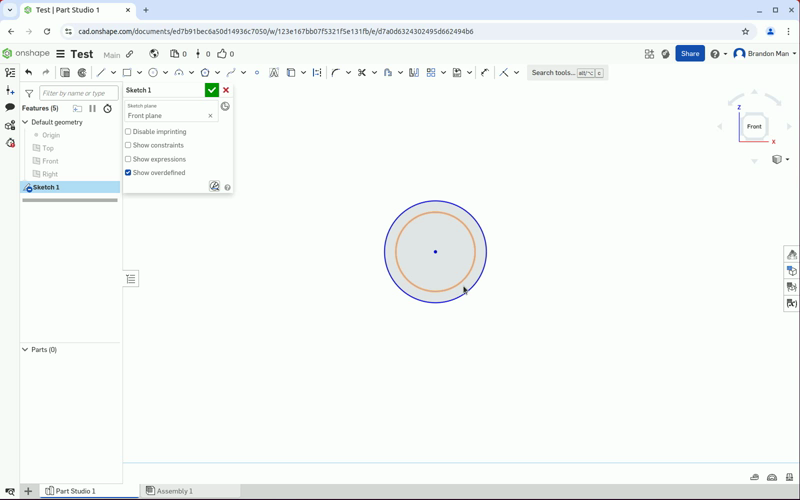
scroll(-6)
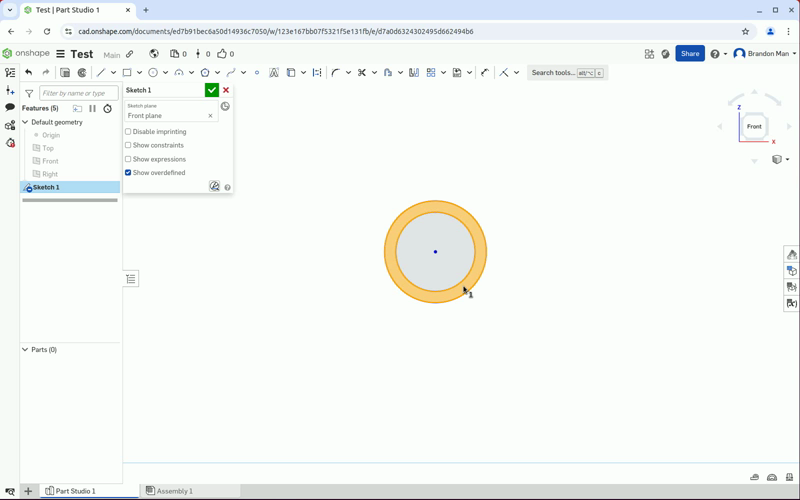
scroll(-6)
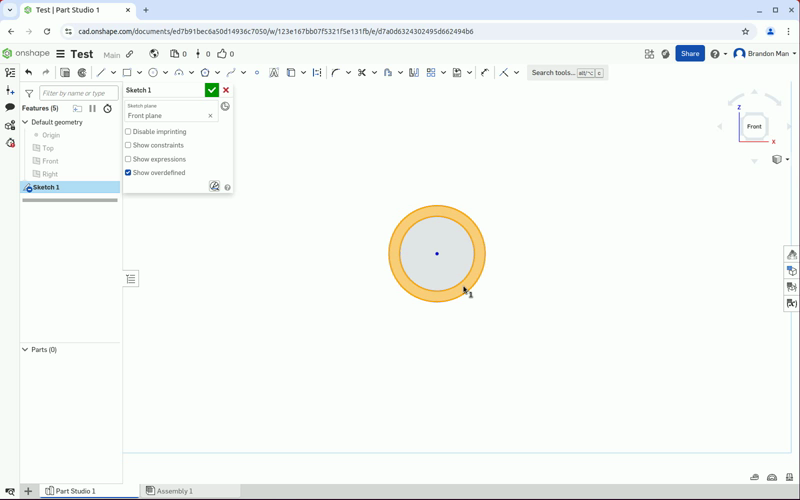
scroll(-6)
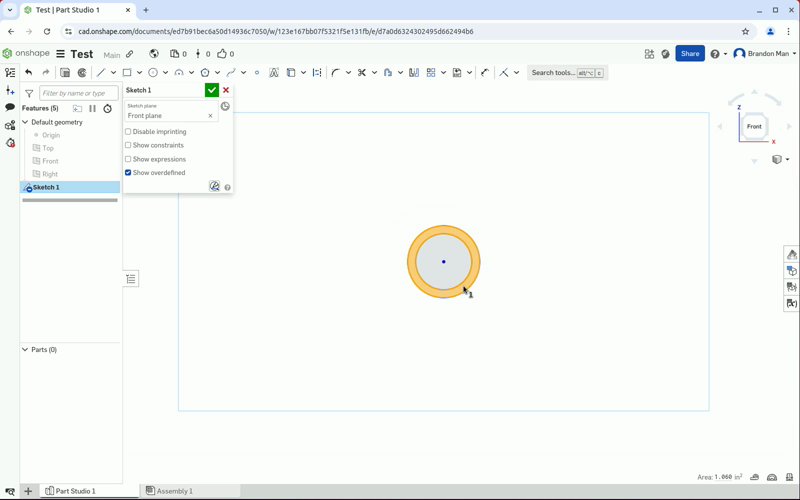
scroll(-6)
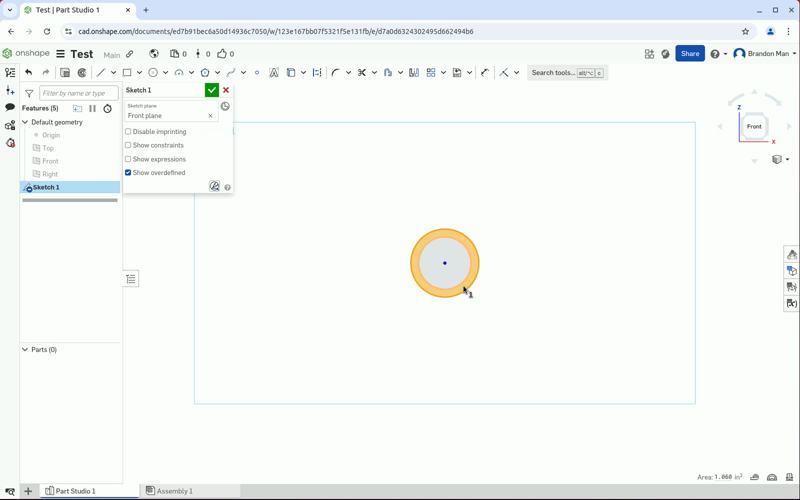
scroll(-6)
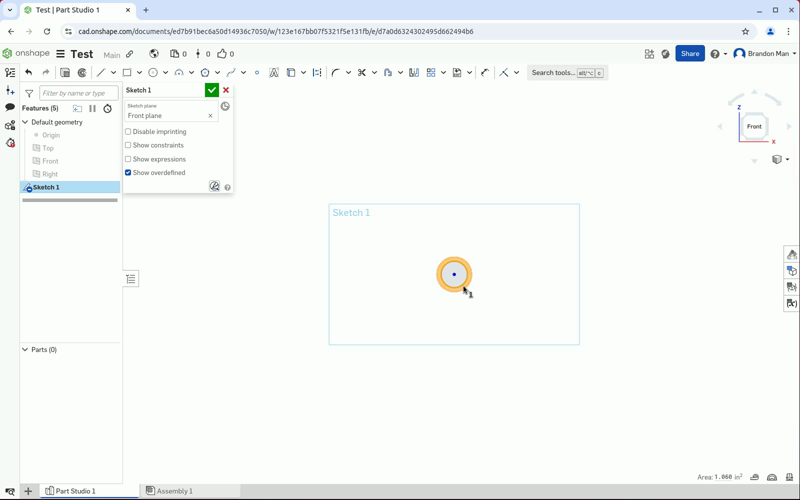
scroll(-6)
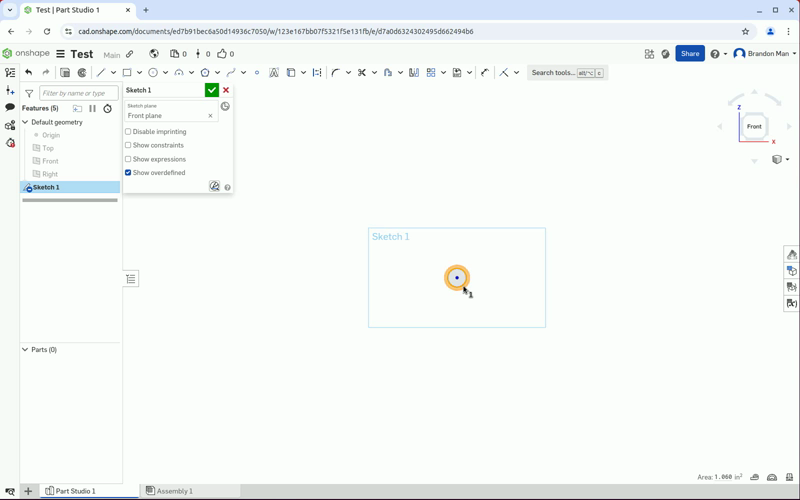
scroll(-6)
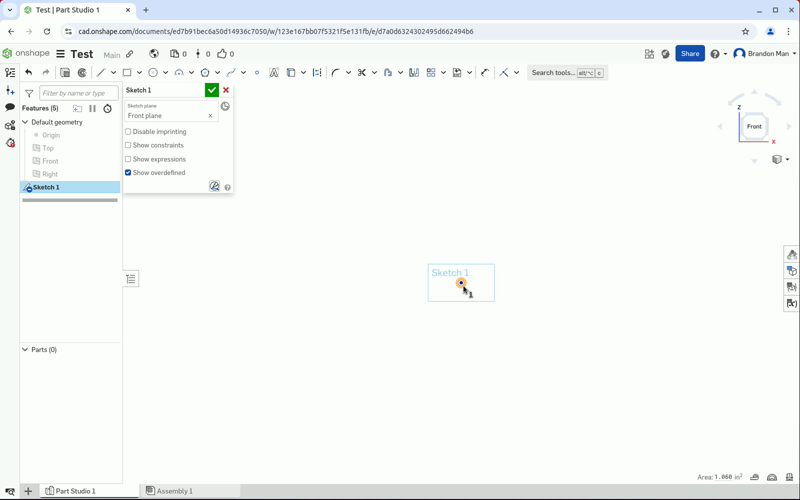
mouse_move(73, 352)
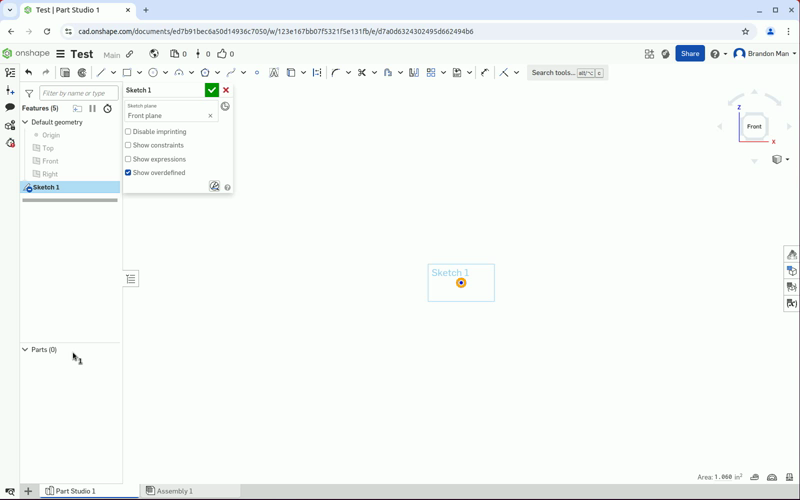
key(shift+y)
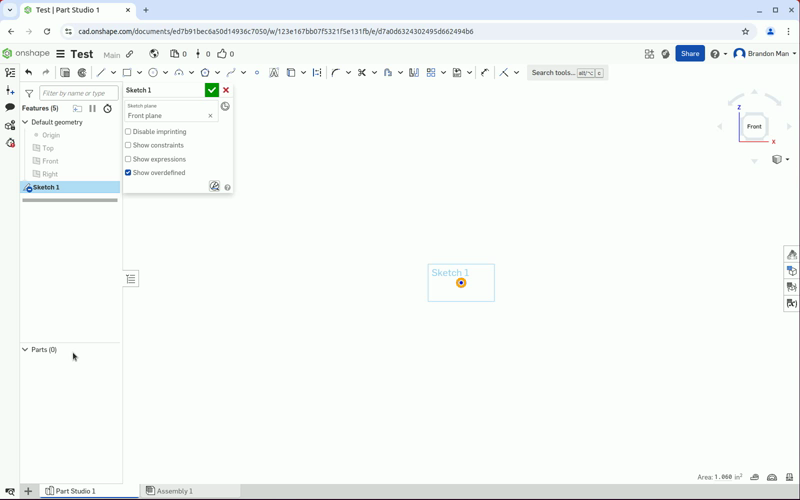
key(shift+e)
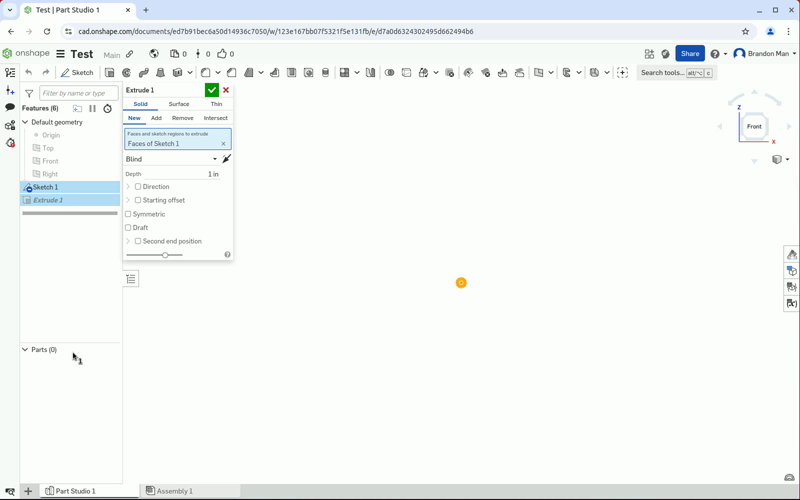
mouse_move(143, 106)
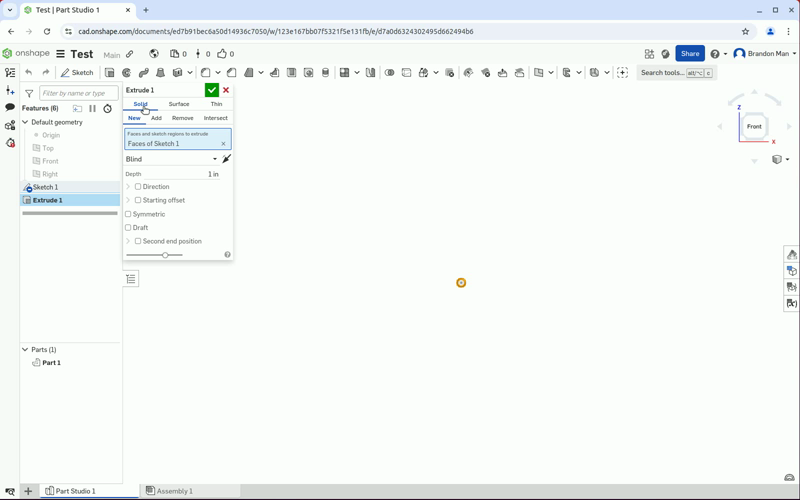
click(143, 106)
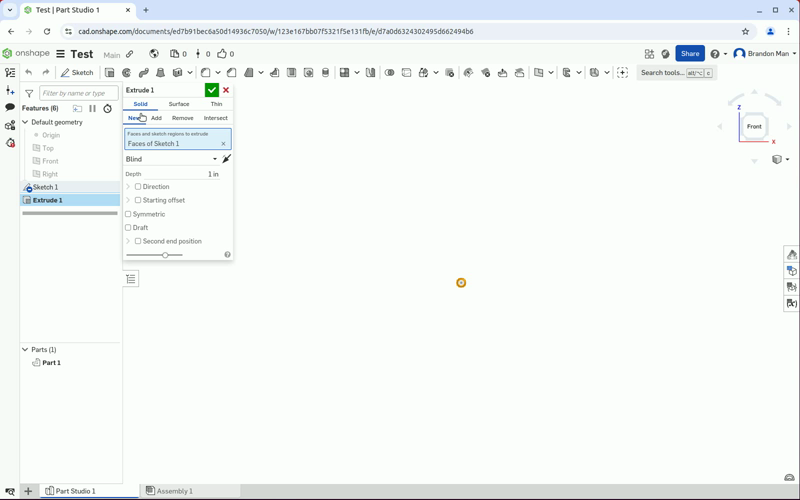
mouse_move(137, 120)
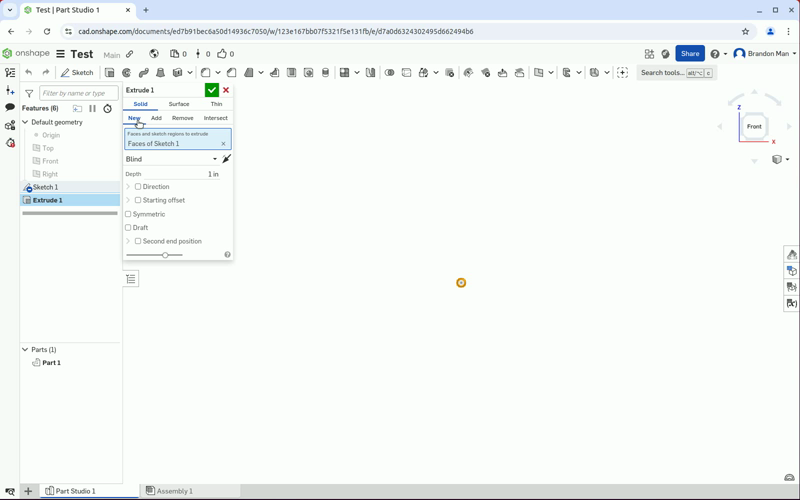
click(137, 120)
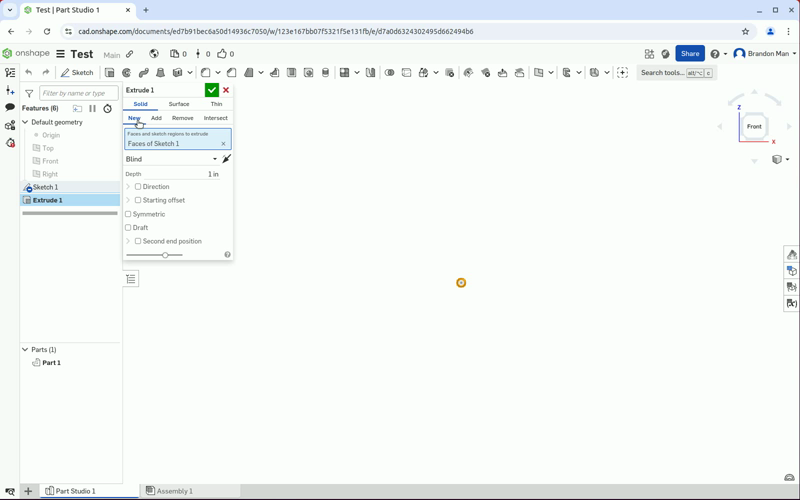
key(tab, 4)
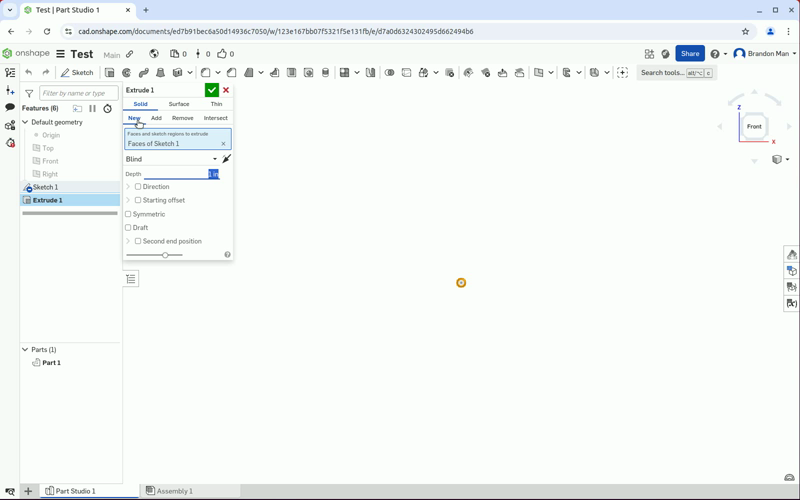
text(-23.108)
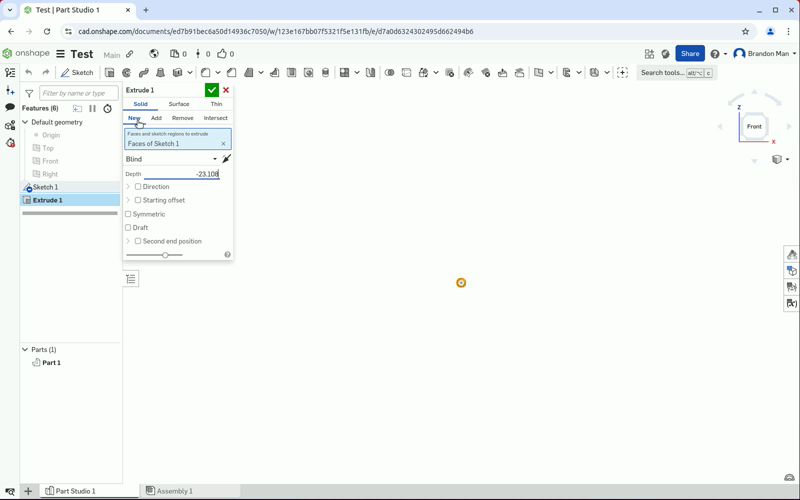
key(enter)
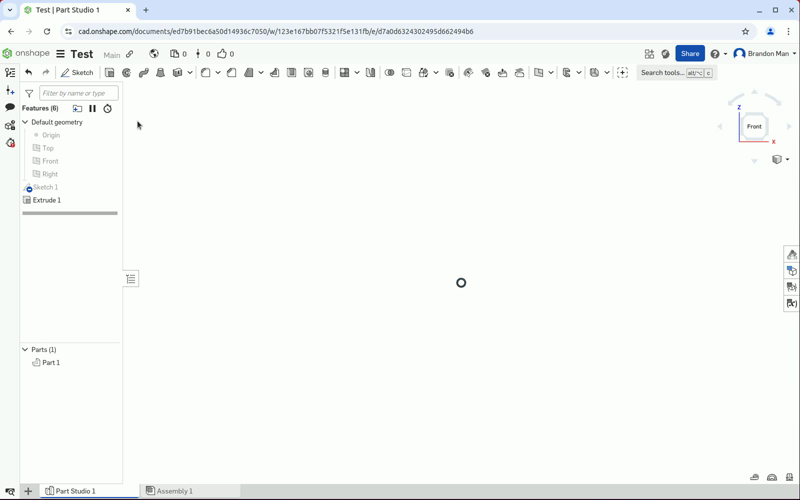
key(shift+h)
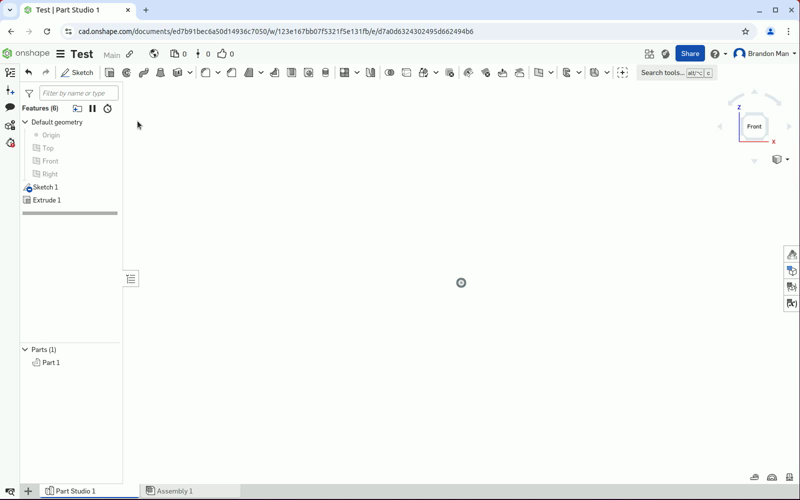
key(shift+h)
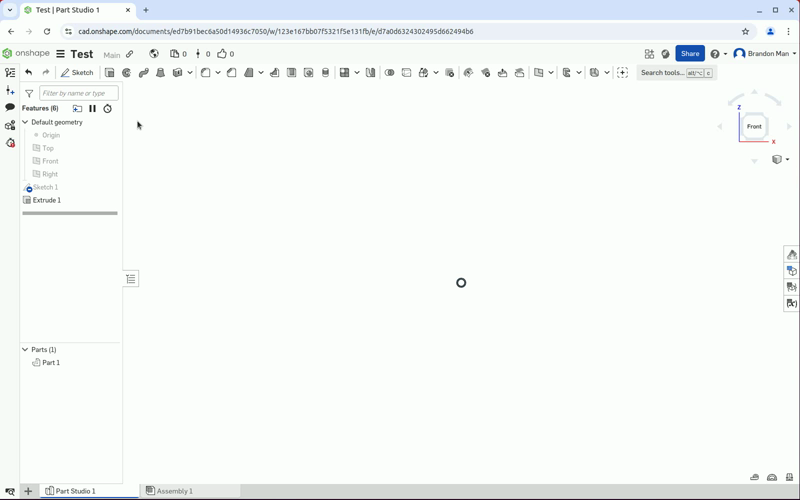
mouse_move(73, 189)
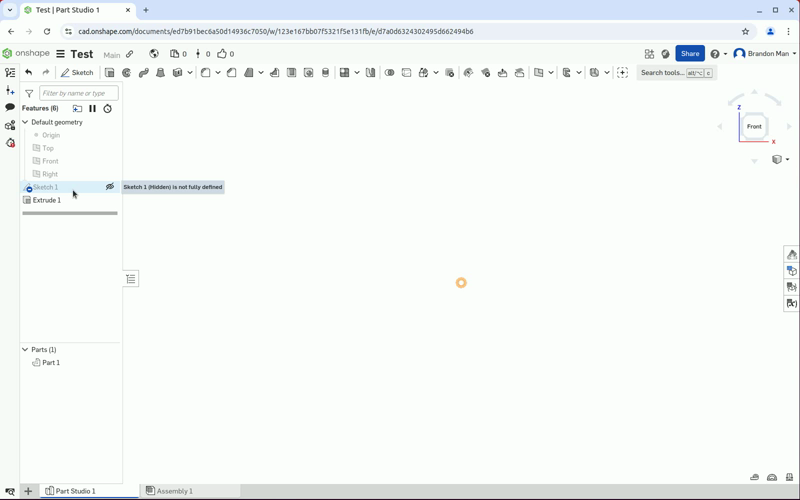
click(73, 189)
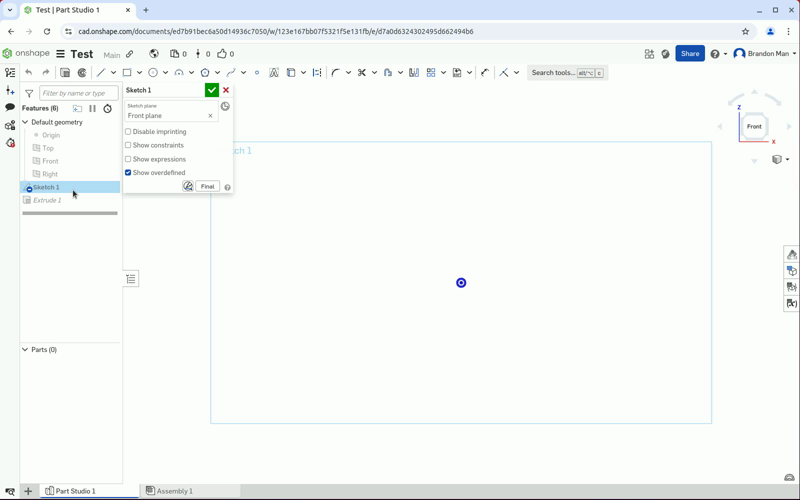
mouse_move(229, 92)
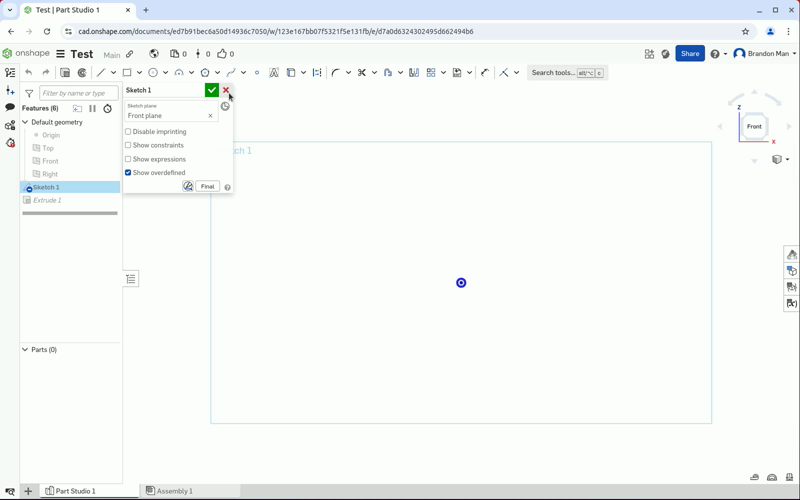
click(229, 92)
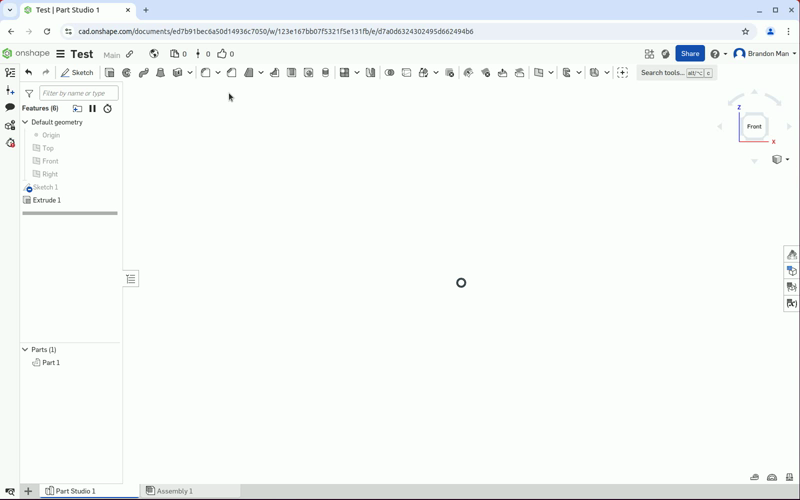
mouse_move(73, 352)
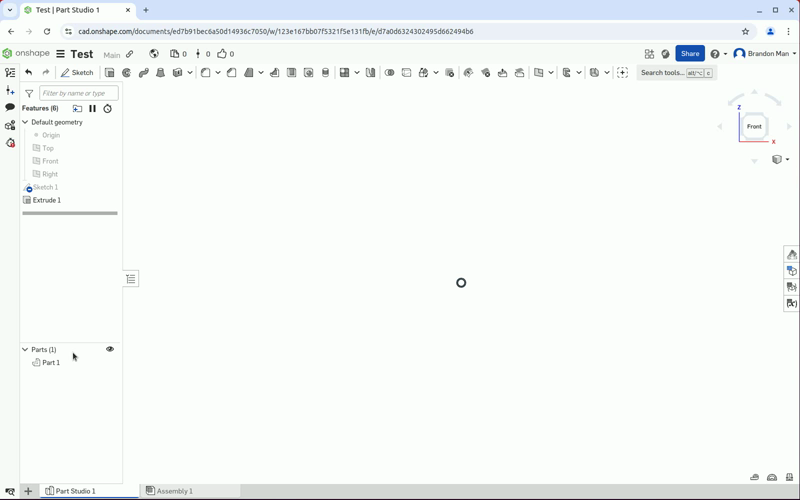
key(y)
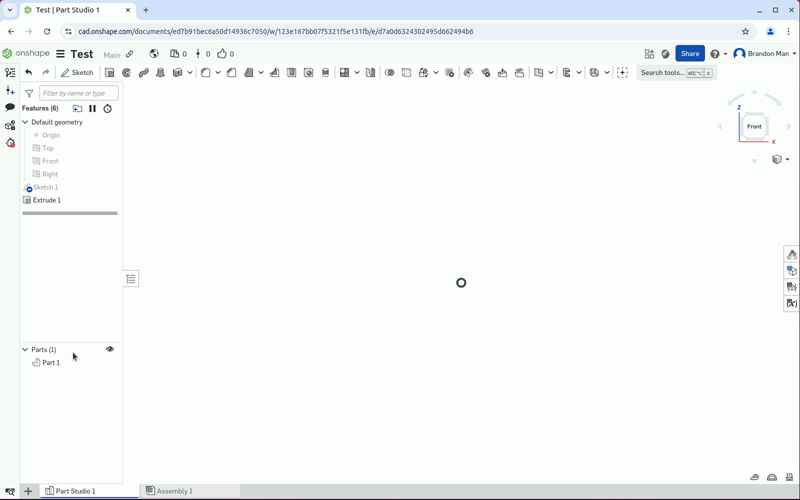
key(shift+p)
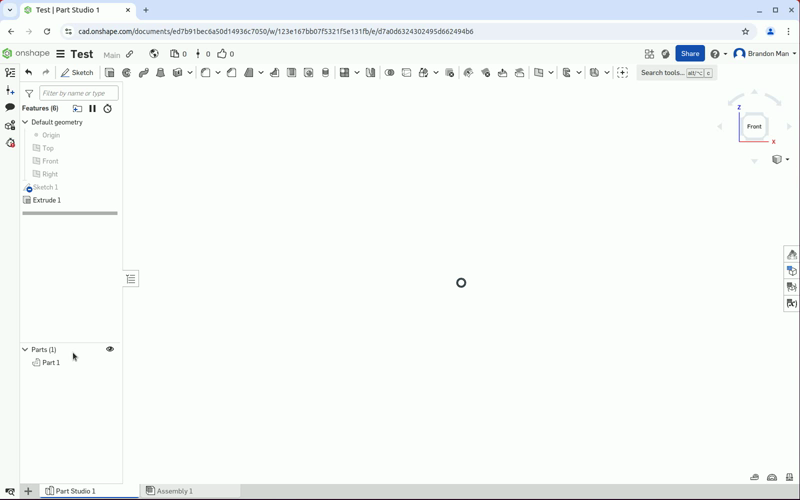
key(space)
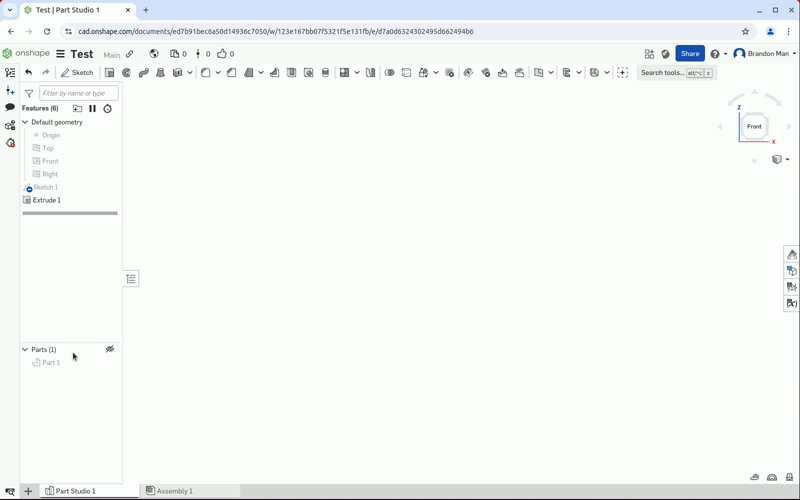
key_down(shift)
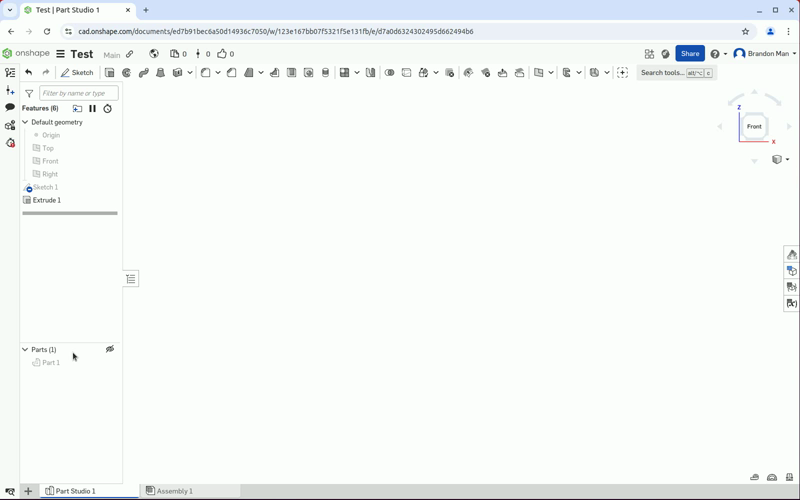
key(left)
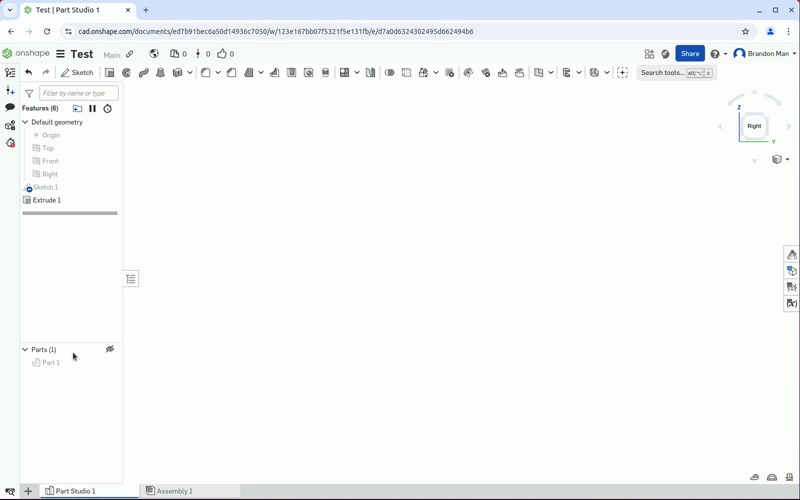
key_up(shift)
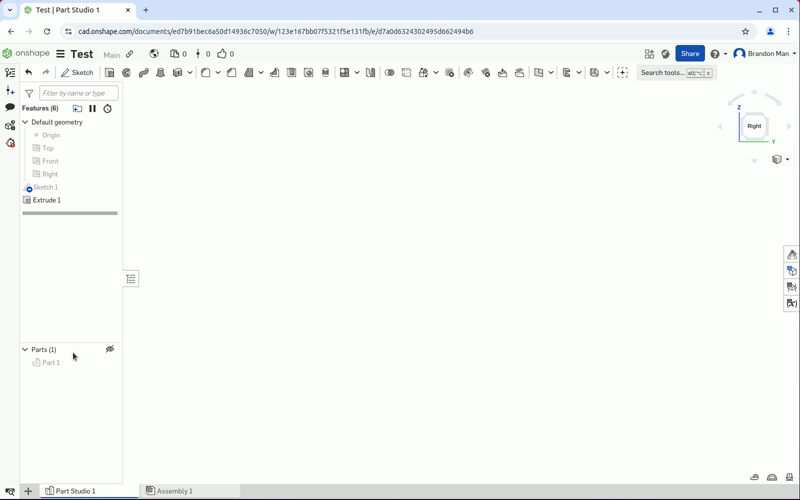
mouse_move(73, 352)
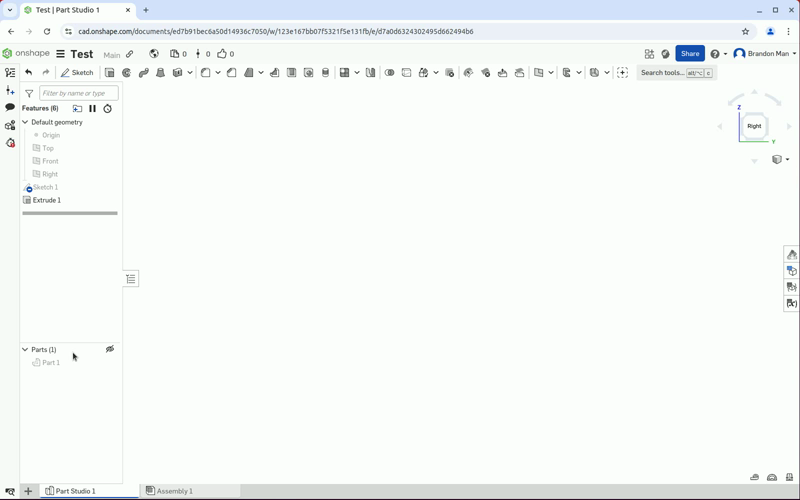
key(shift+y)
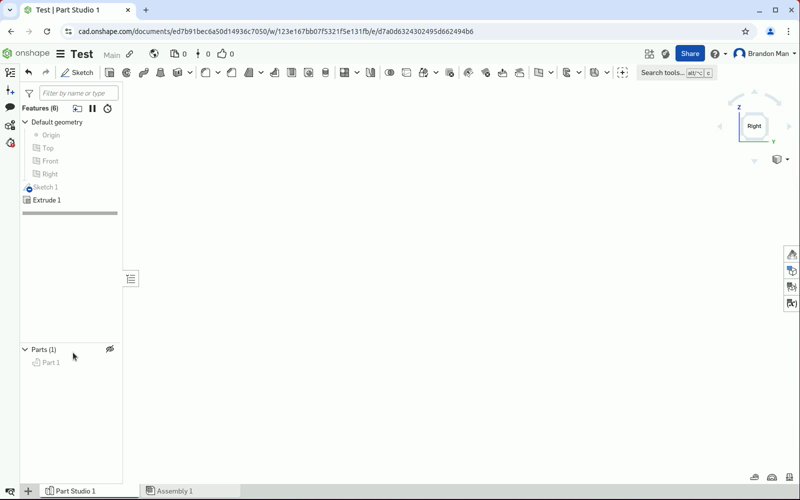
key(shift+s)
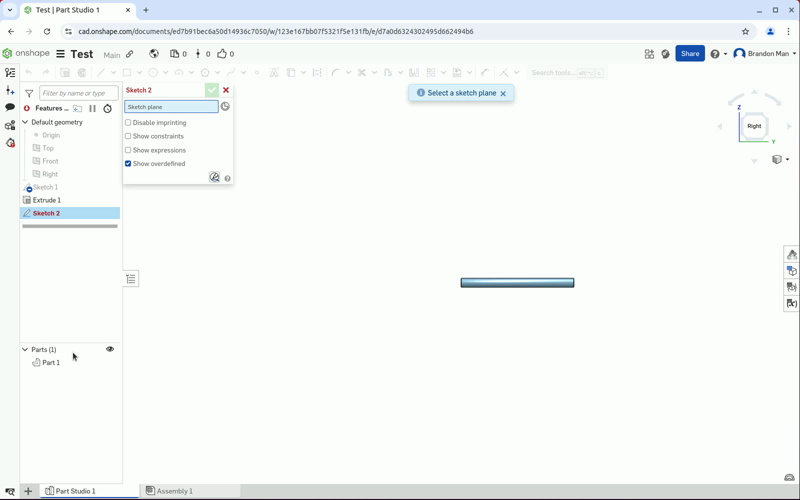
mouse_move(73, 176)
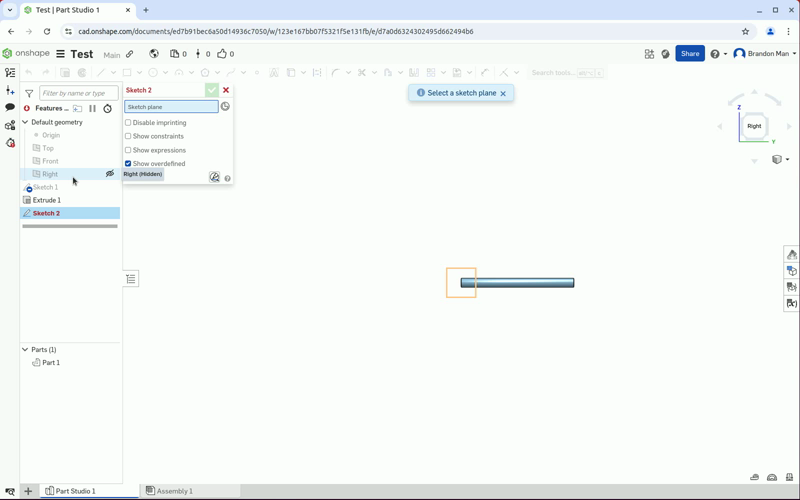
click(73, 176)
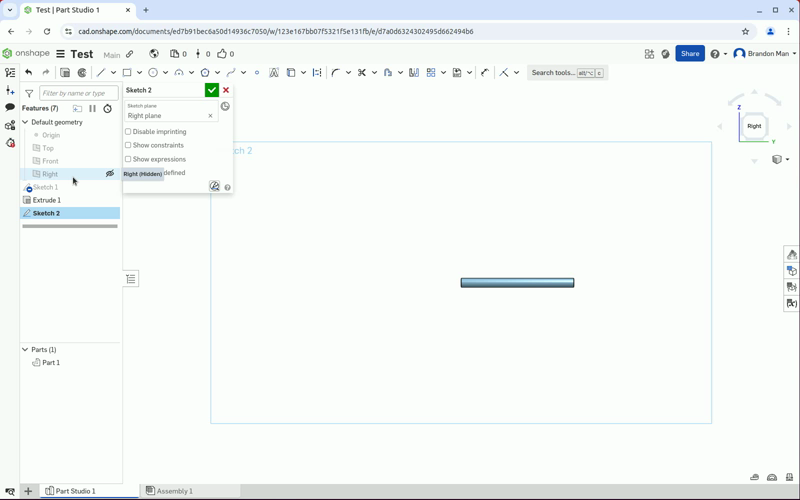
mouse_move(73, 352)
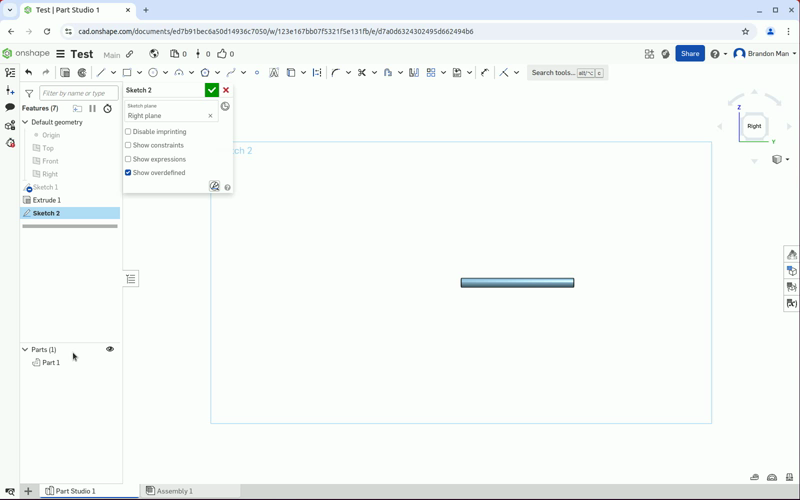
key(y)
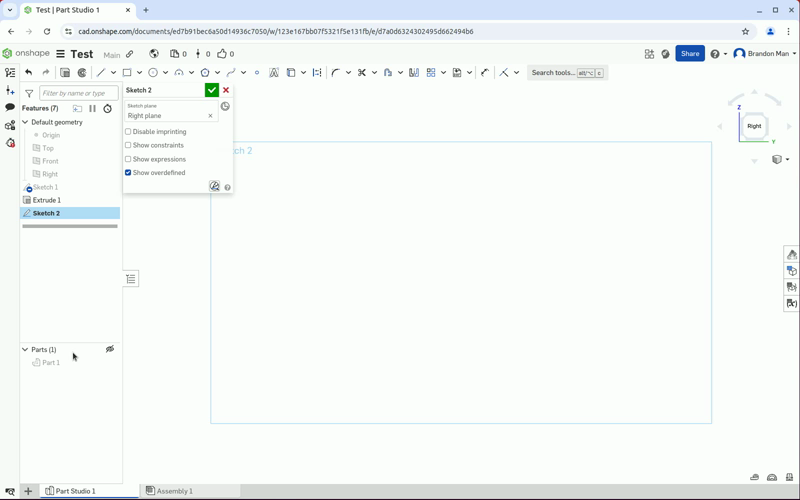
key(l)
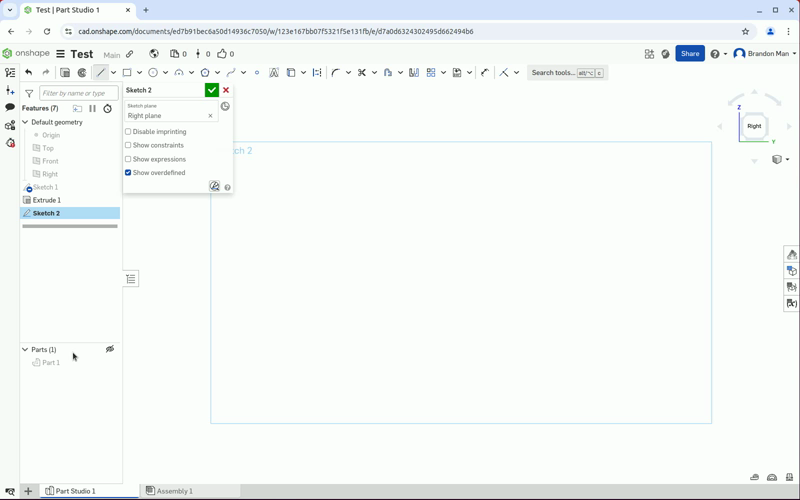
key_down(shift)
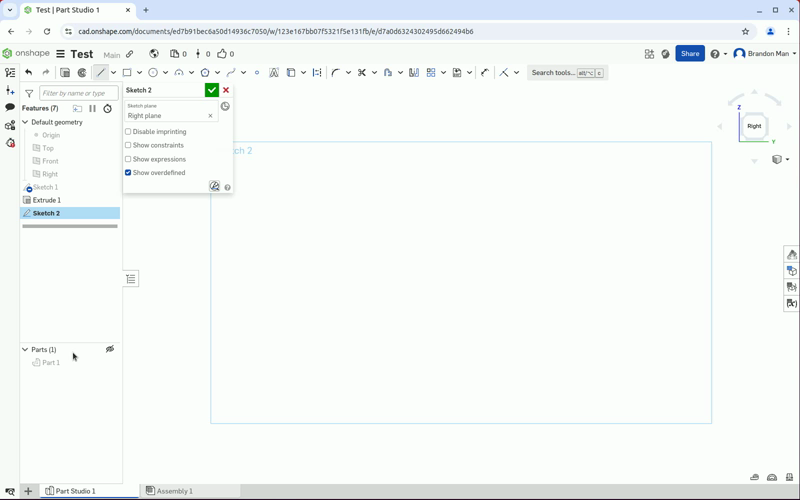
mouse_move(458, 287)
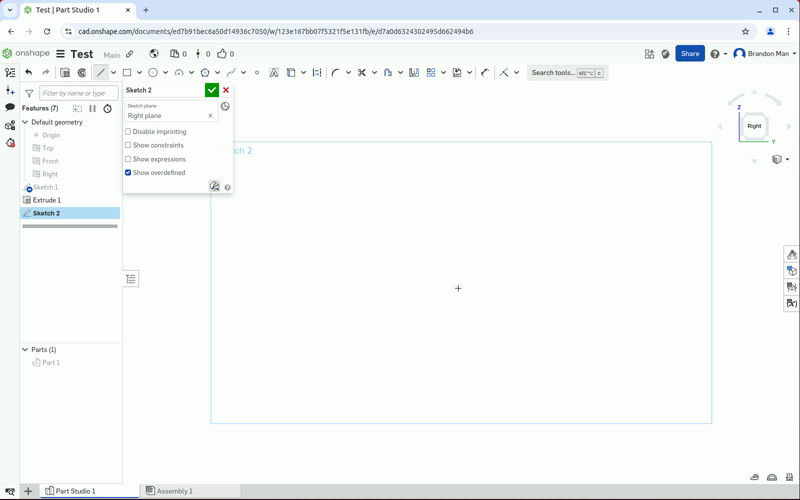
click(458, 287)
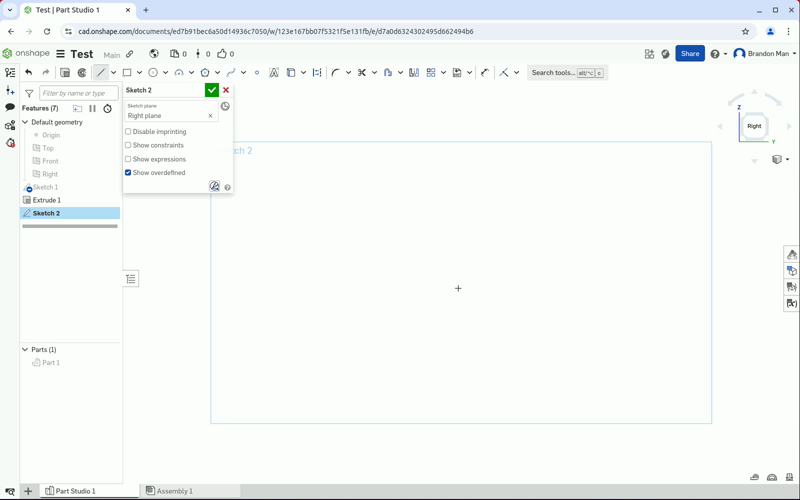
key_up(shift)
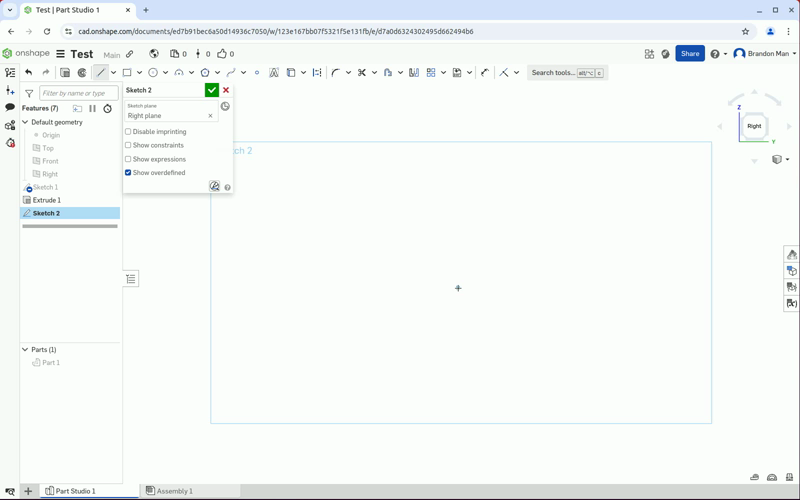
key_down(shift)
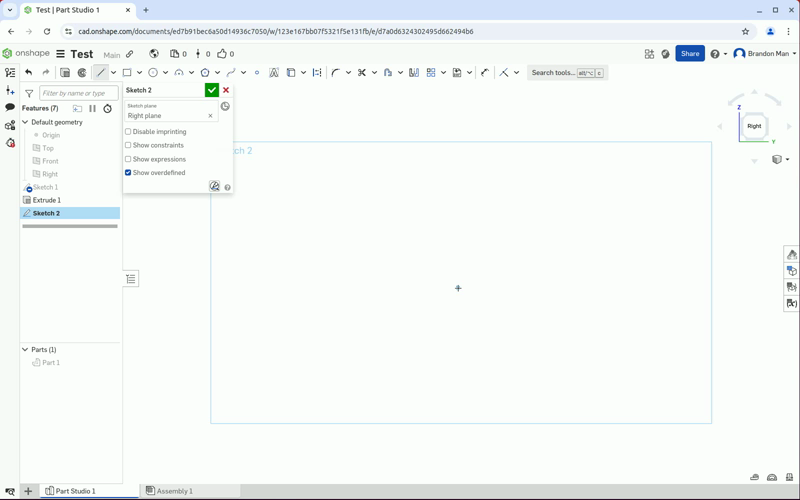
mouse_move(488, 287)
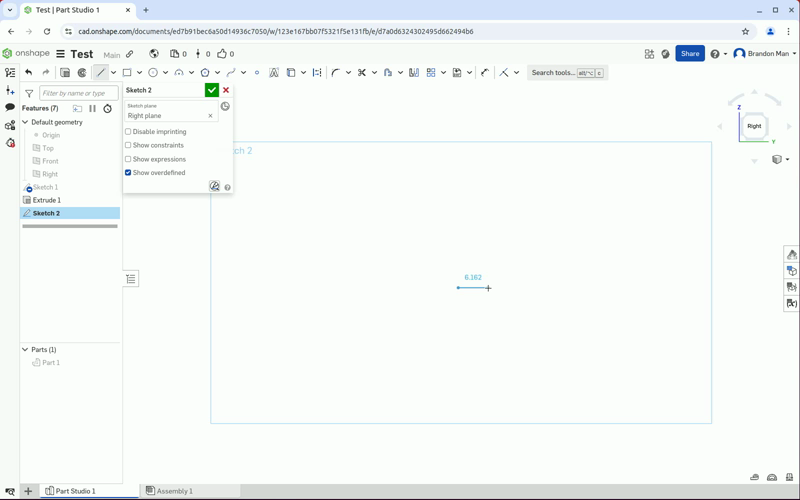
mouse_move(464, 287)
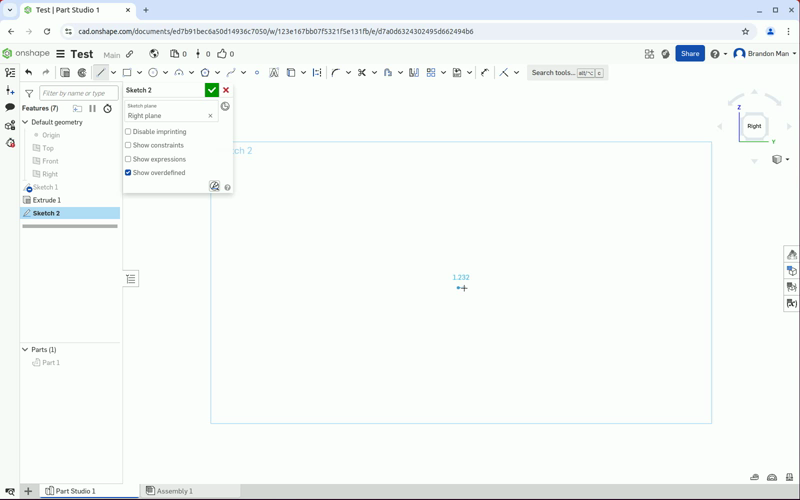
scroll(6)
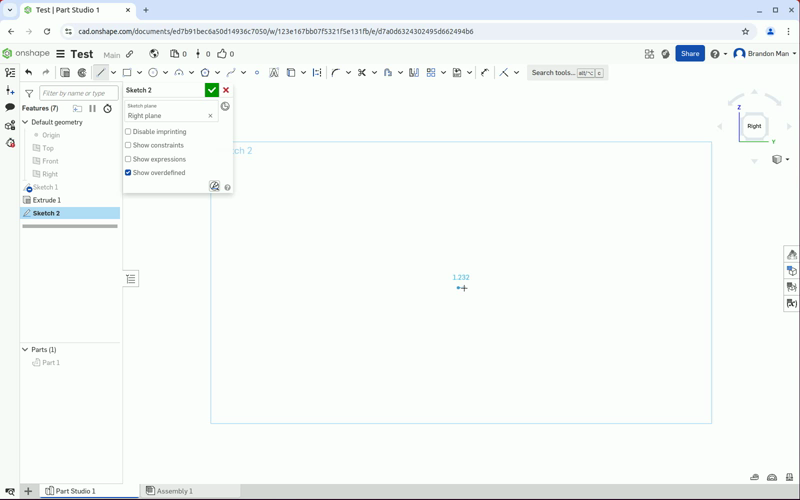
scroll(6)
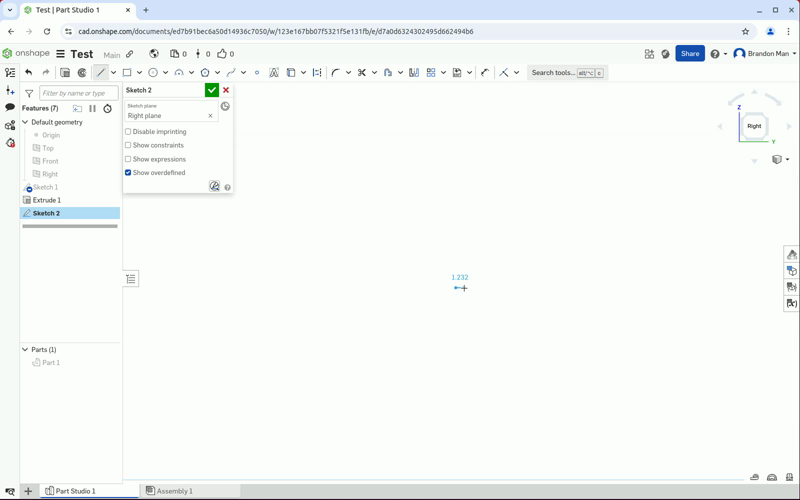
scroll(6)
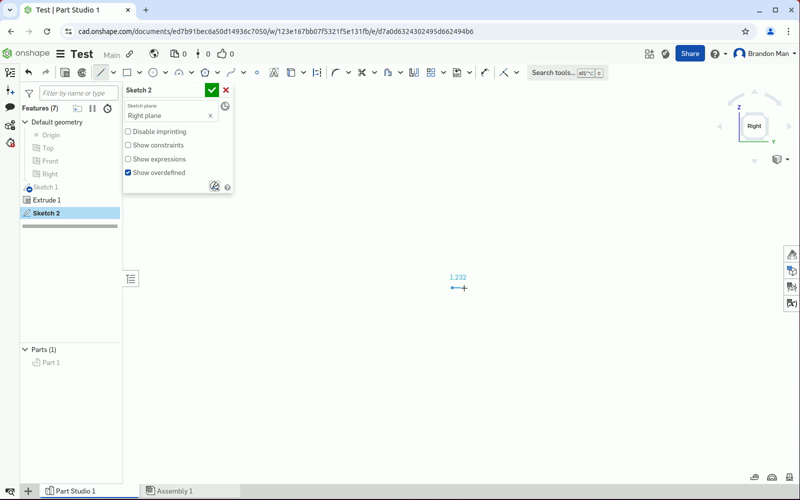
scroll(6)
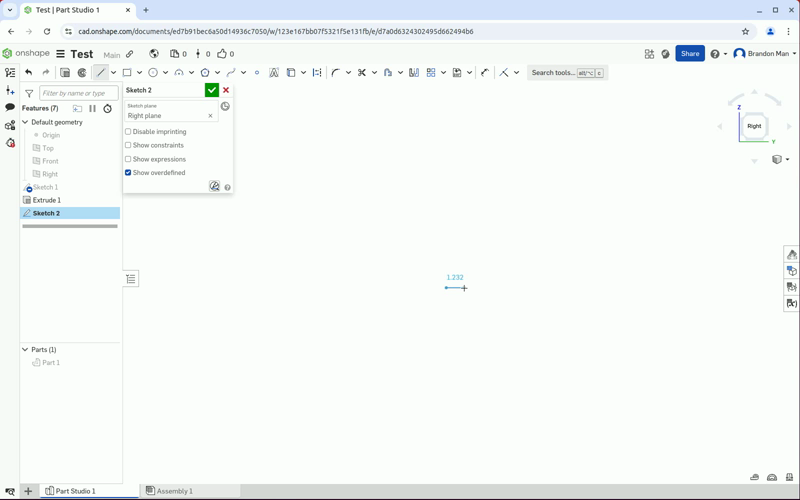
scroll(6)
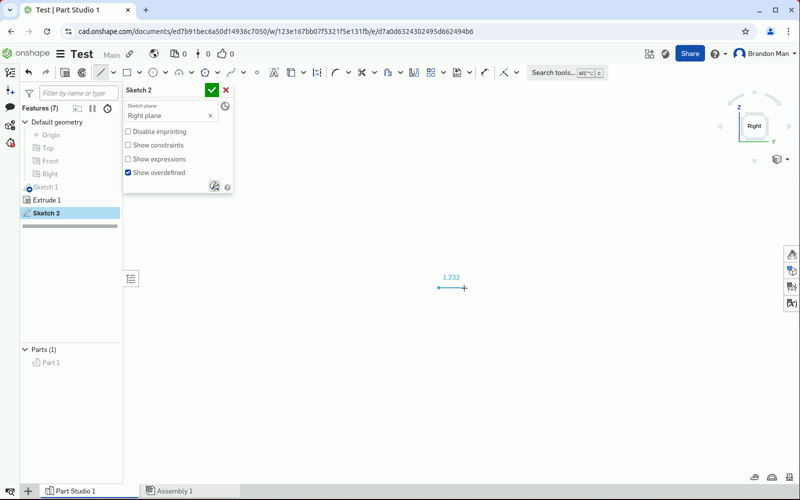
scroll(6)
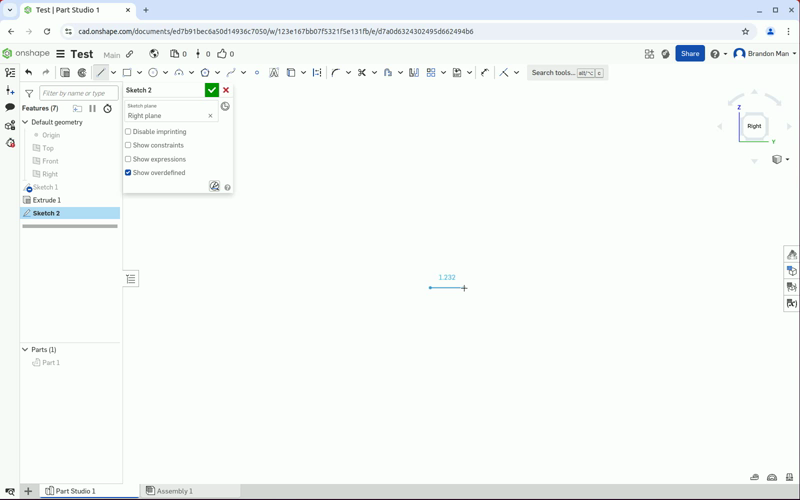
scroll(6)
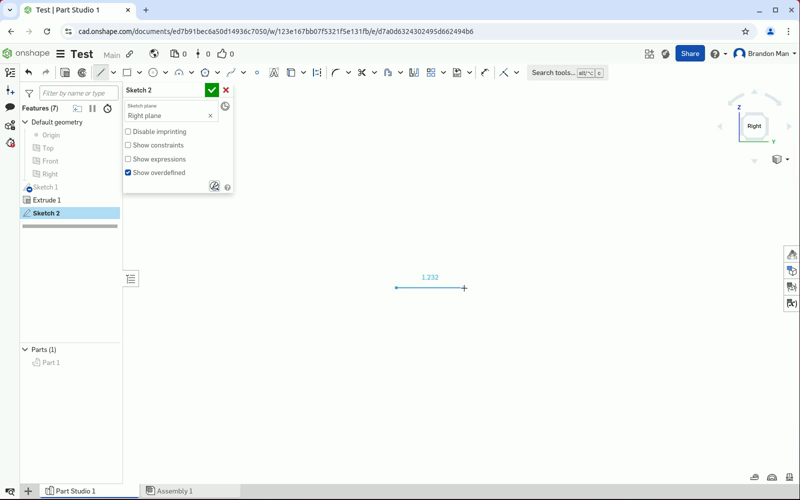
click(464, 287)
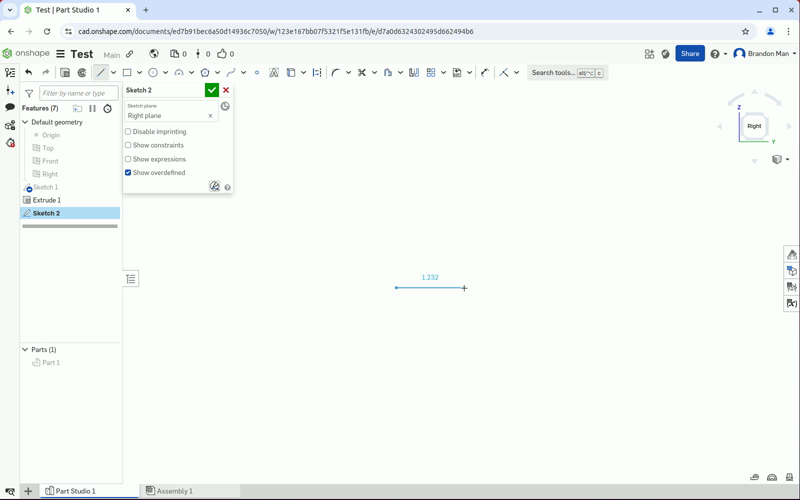
scroll(-6)
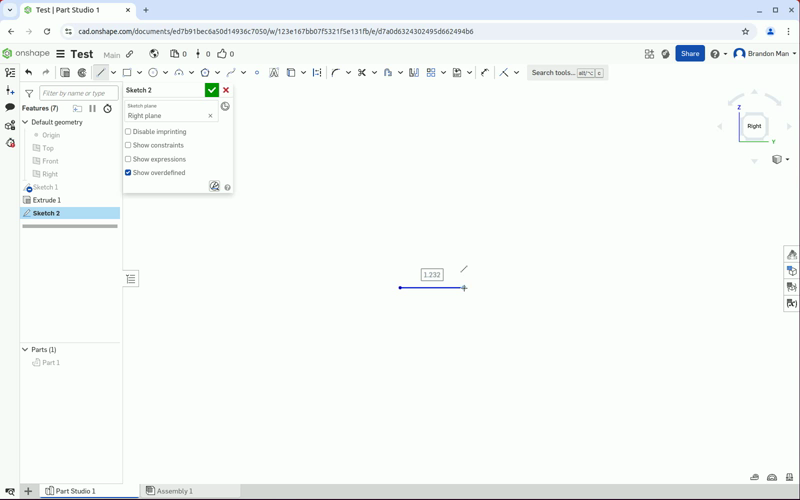
scroll(-6)
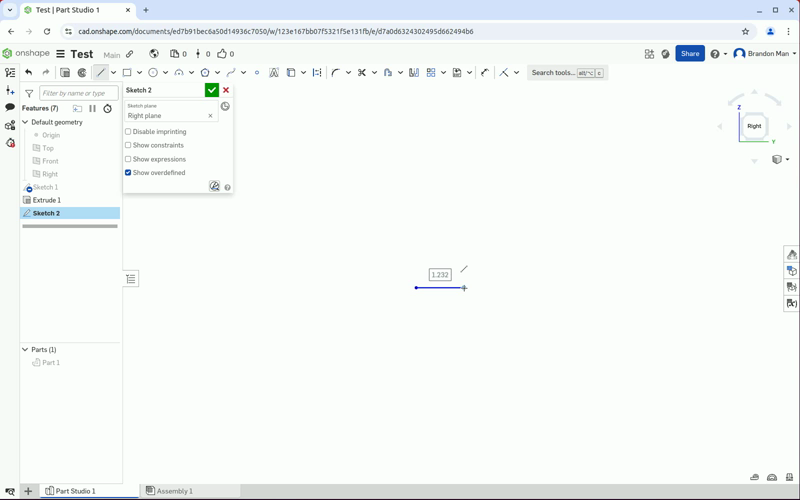
scroll(-6)
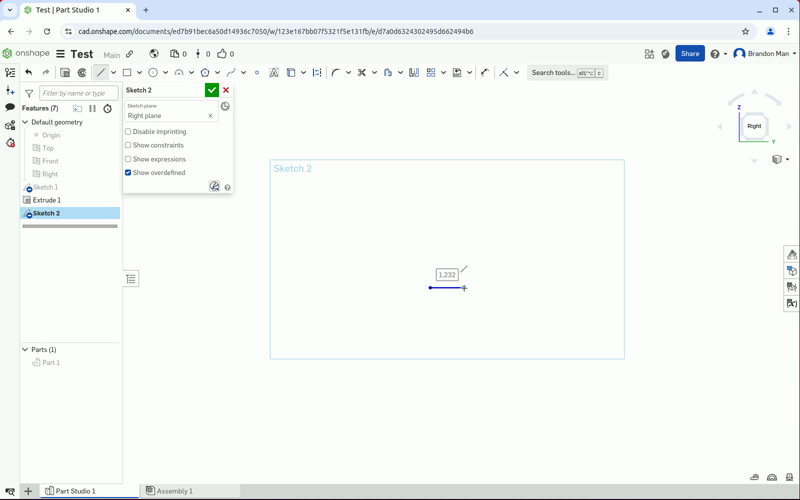
scroll(-6)
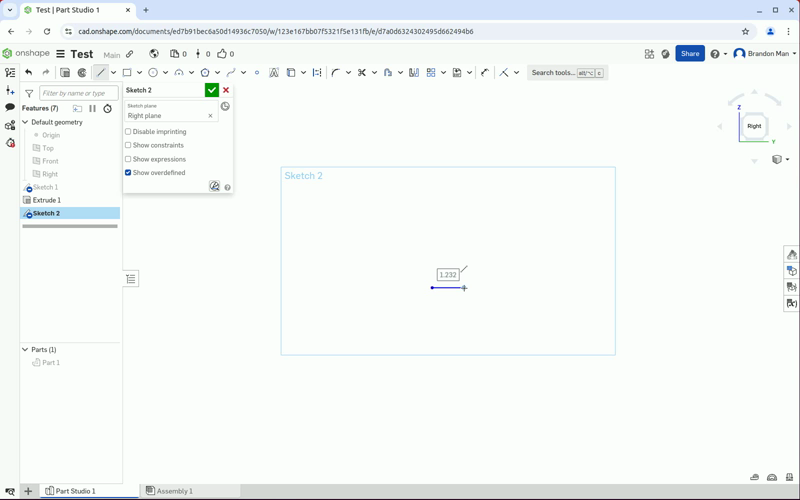
scroll(-6)
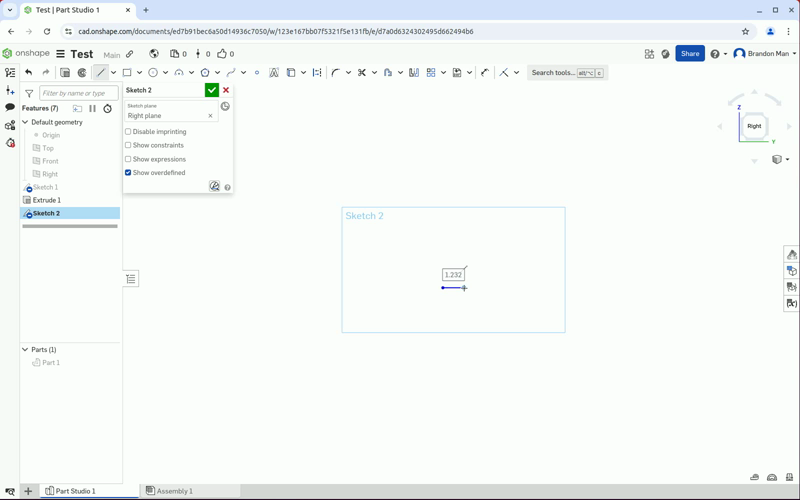
scroll(-6)
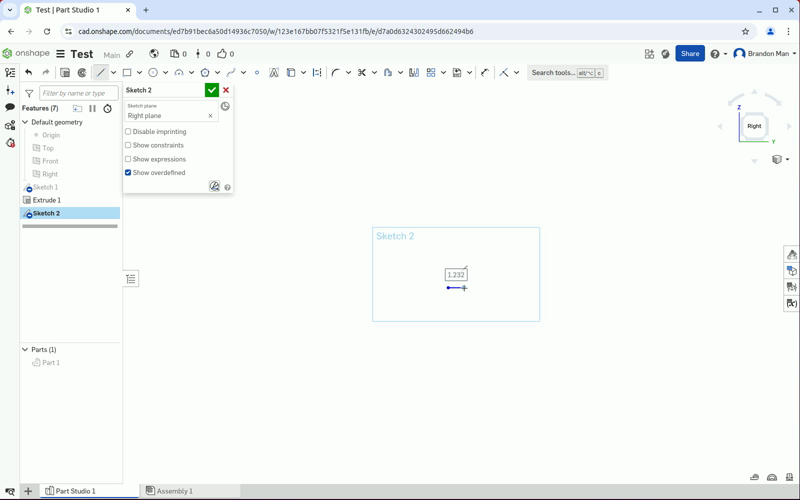
scroll(-6)
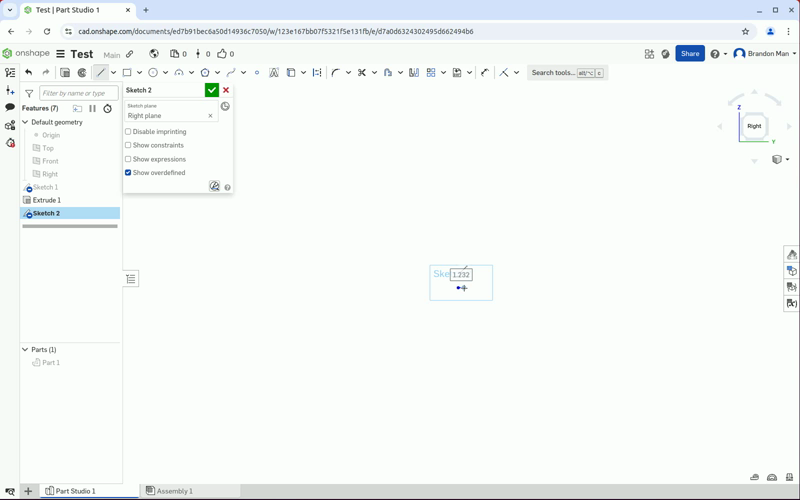
key_up(shift)
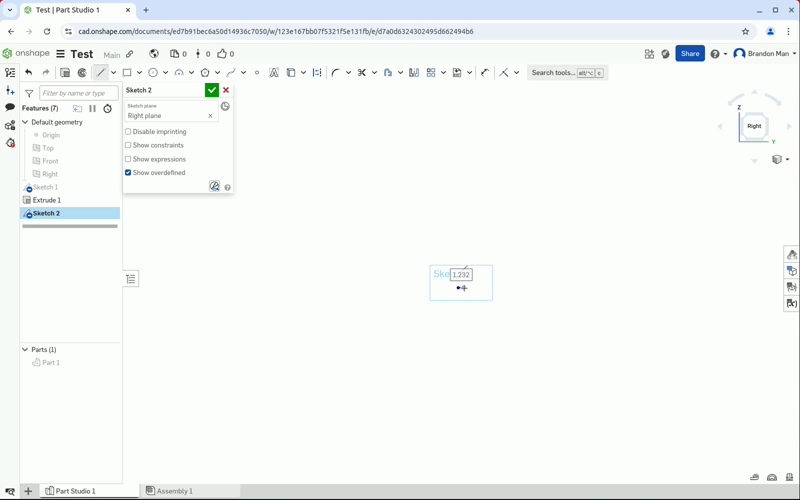
key_down(shift)
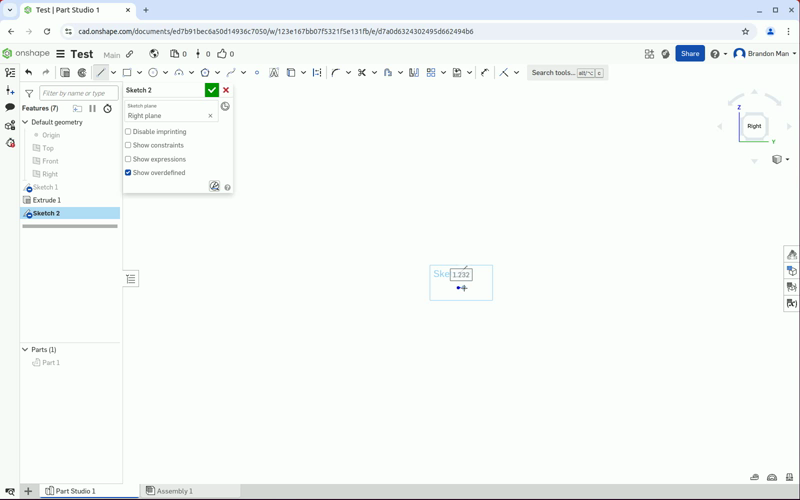
mouse_move(494, 287)
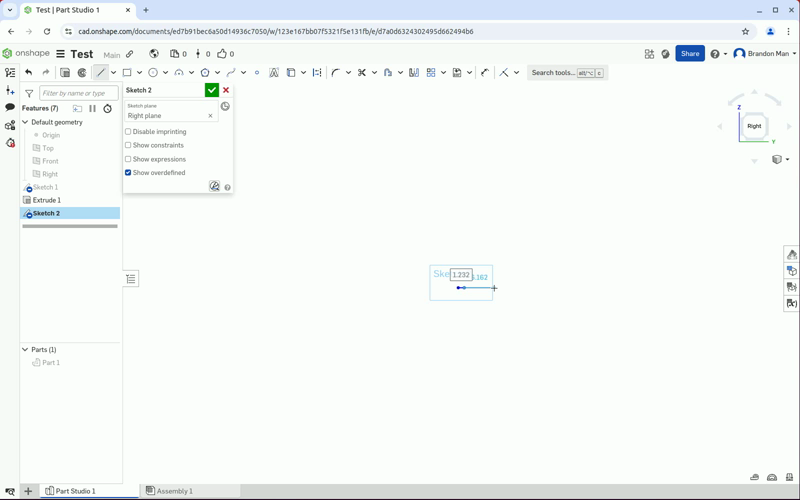
mouse_move(464, 285)
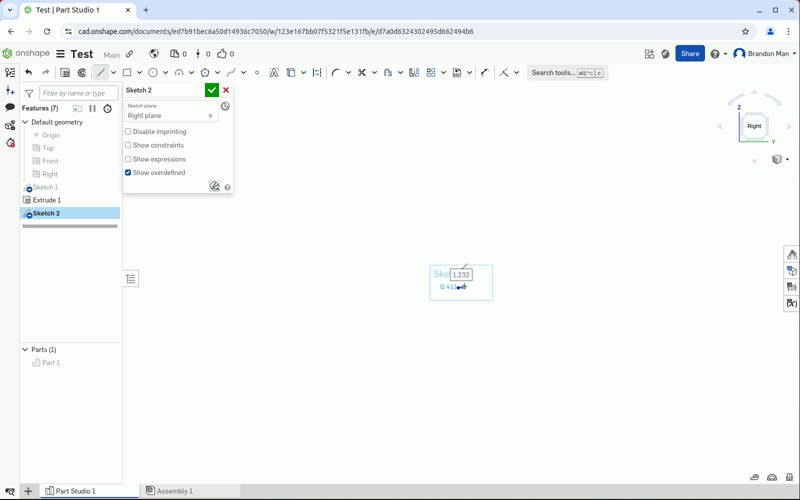
scroll(6)
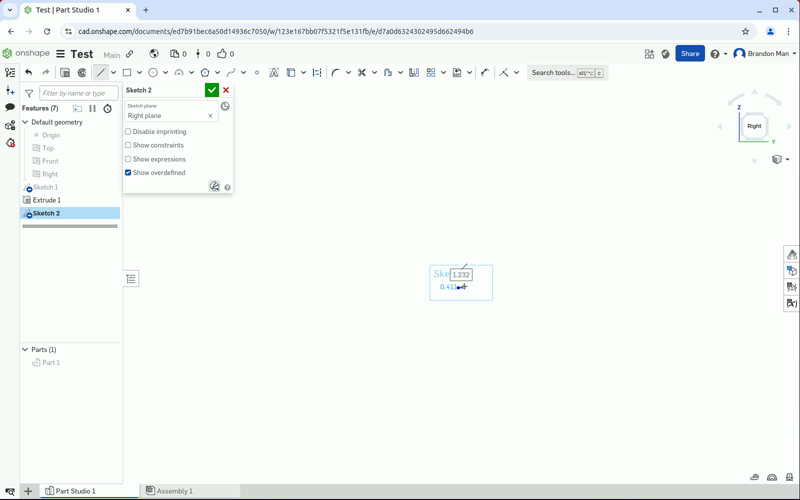
scroll(6)
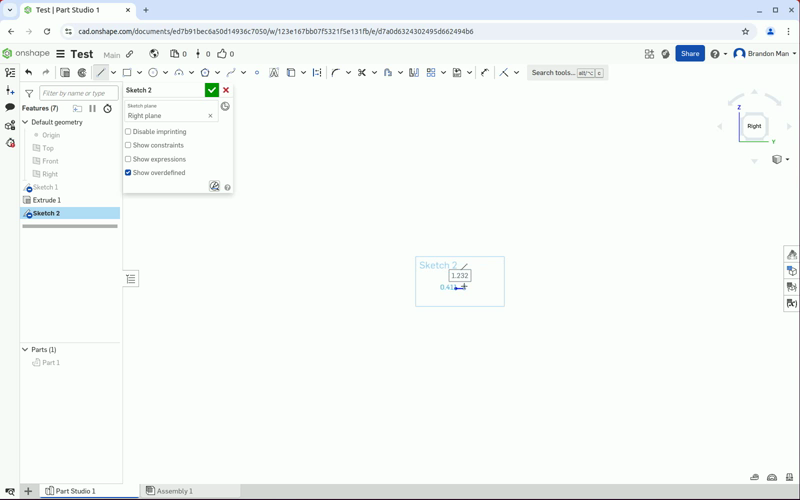
scroll(6)
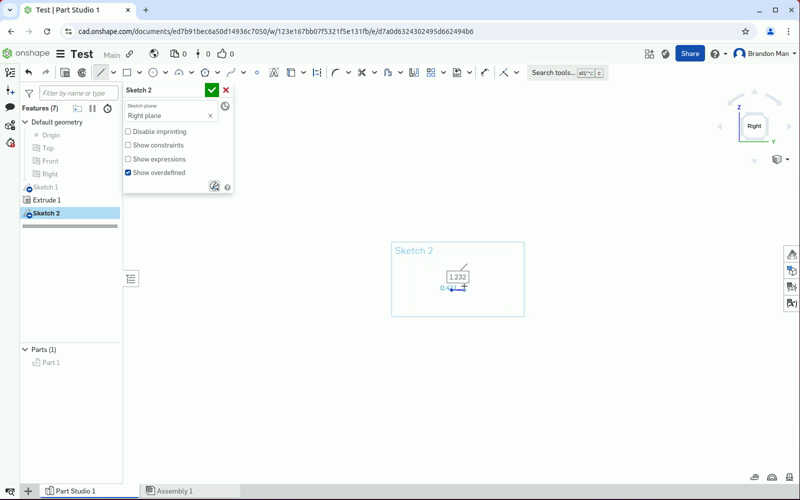
scroll(6)
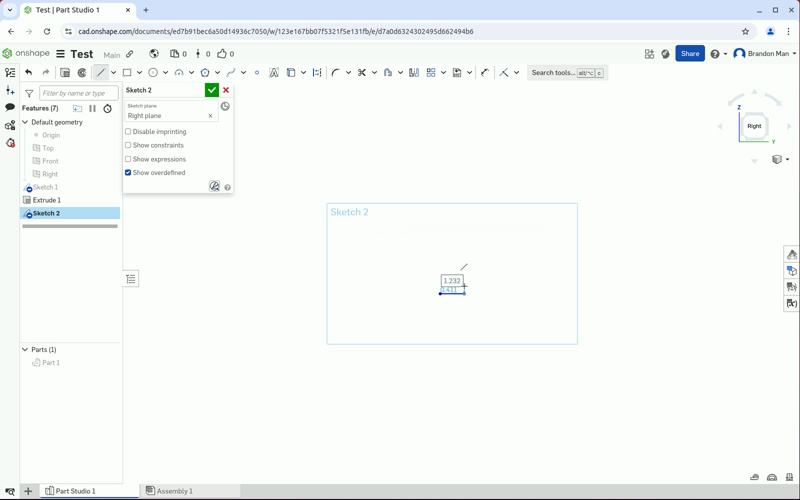
scroll(6)
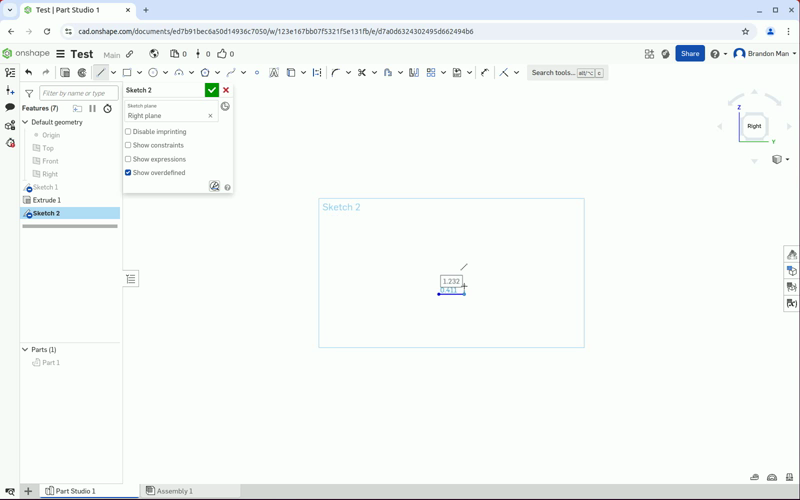
scroll(6)
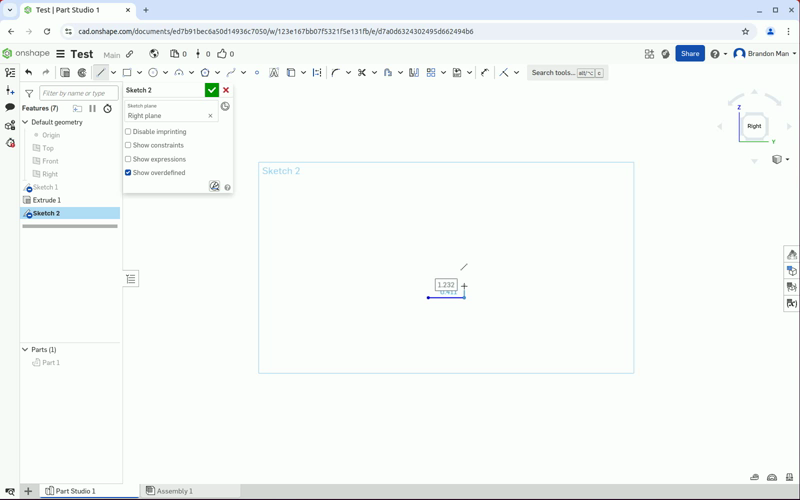
scroll(6)
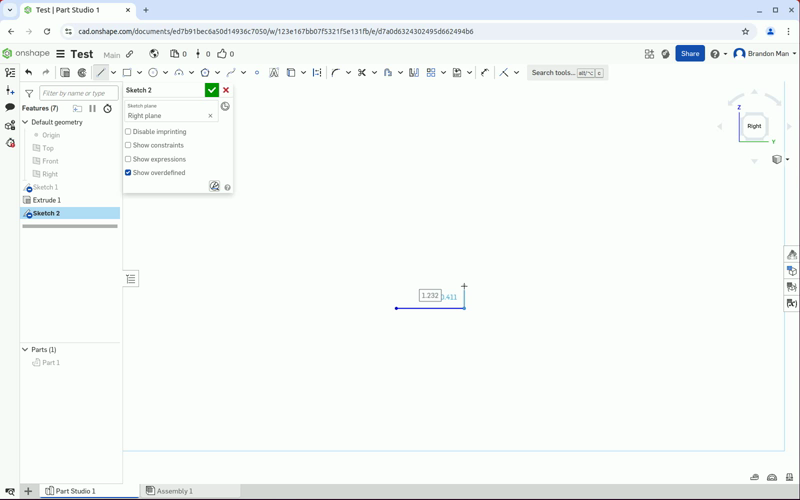
click(464, 285)
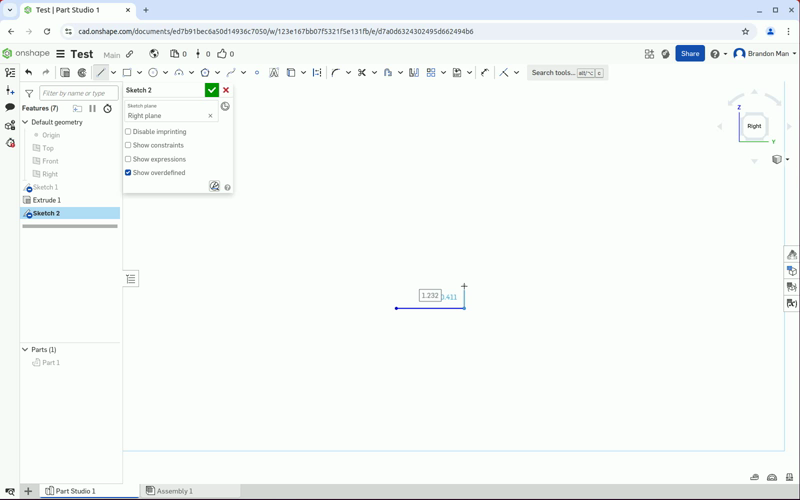
scroll(-6)
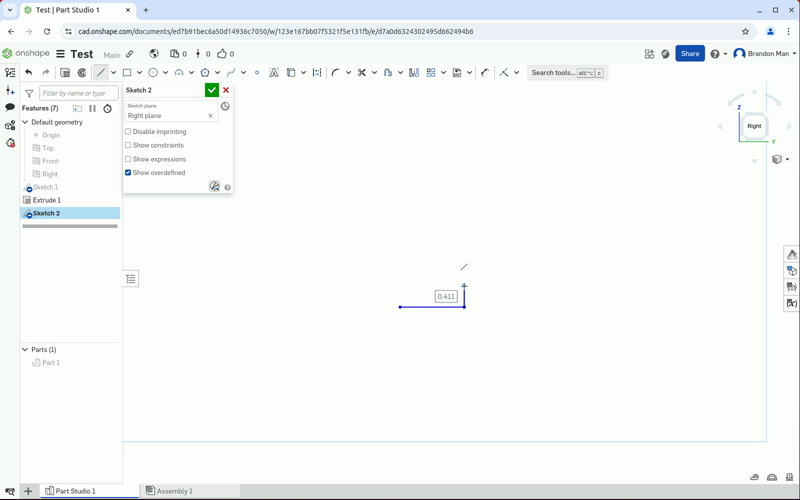
scroll(-6)
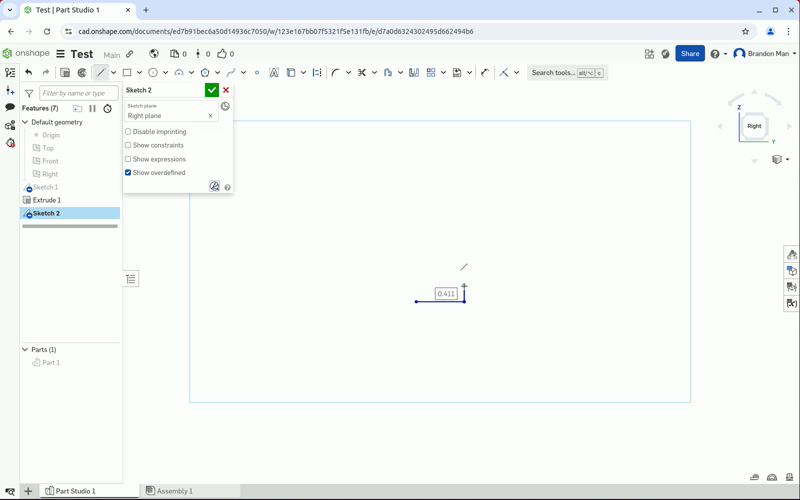
scroll(-6)
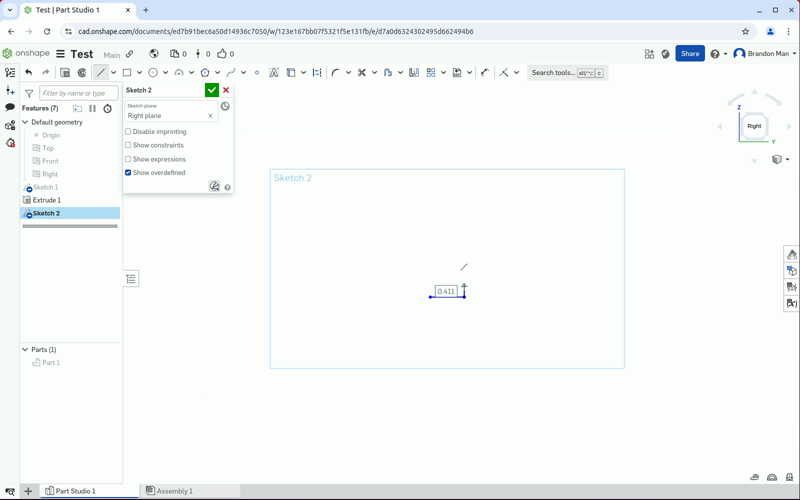
scroll(-6)
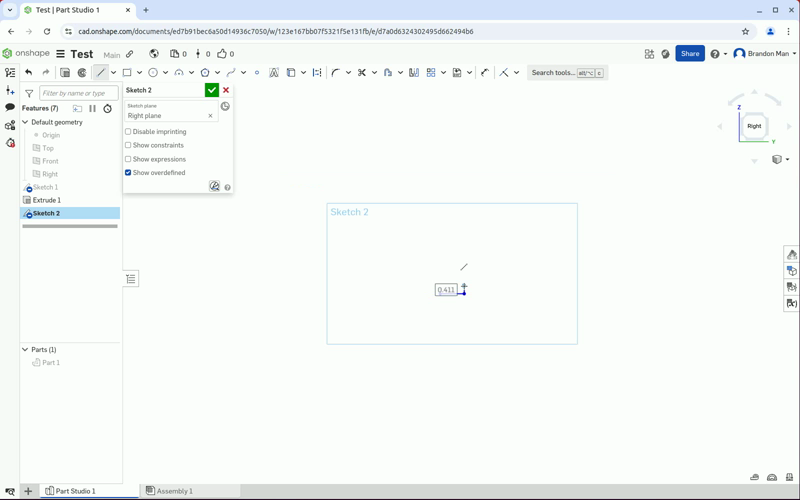
scroll(-6)
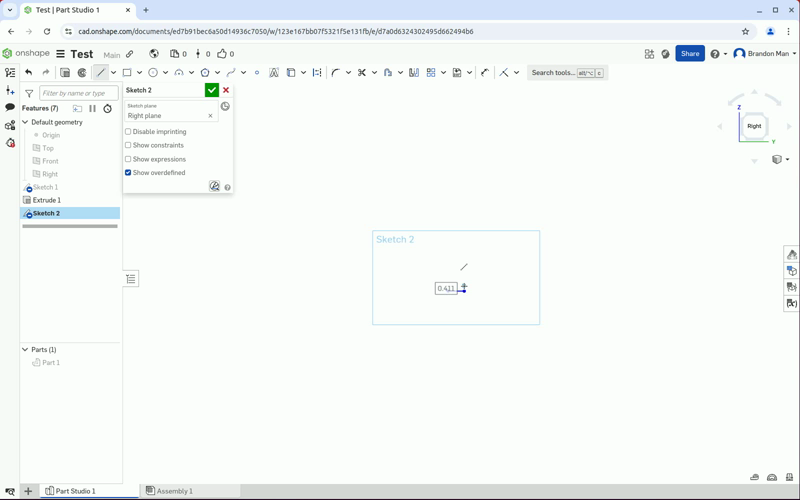
scroll(-6)
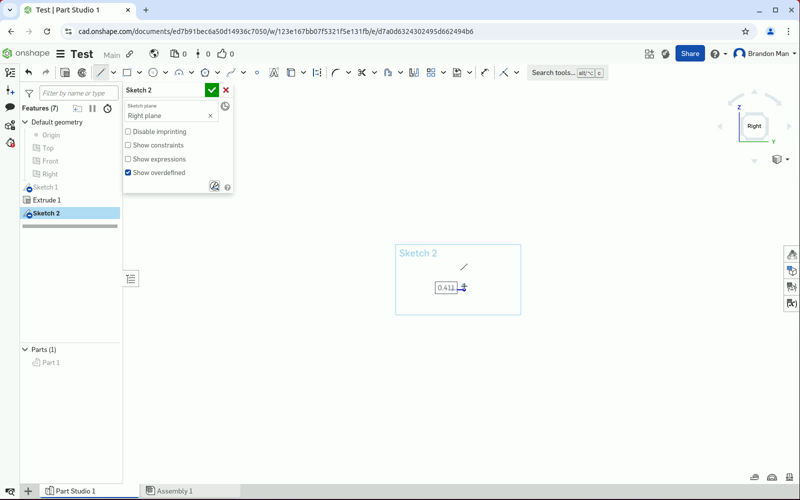
scroll(-6)
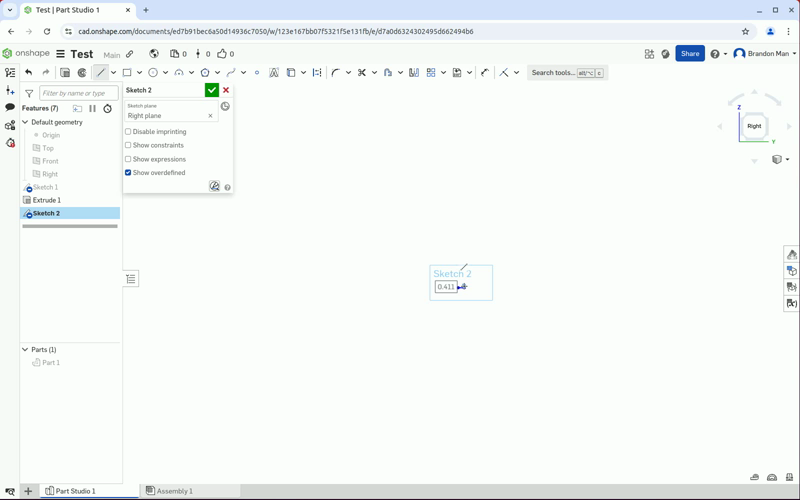
key_up(shift)
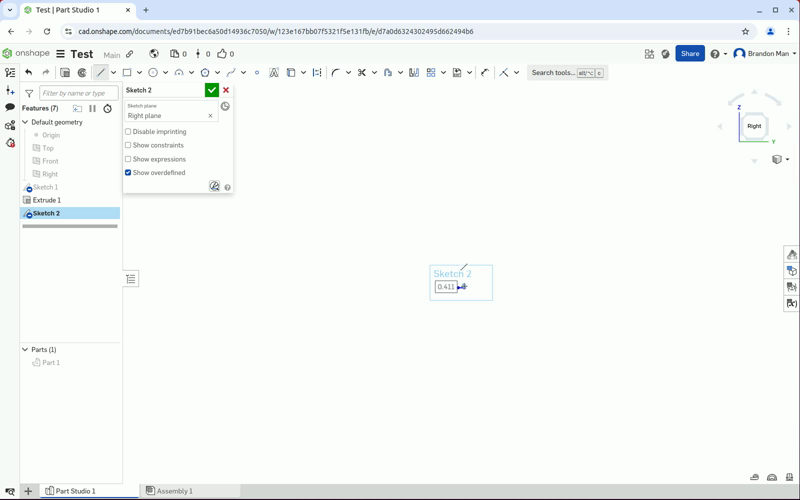
key(esc)
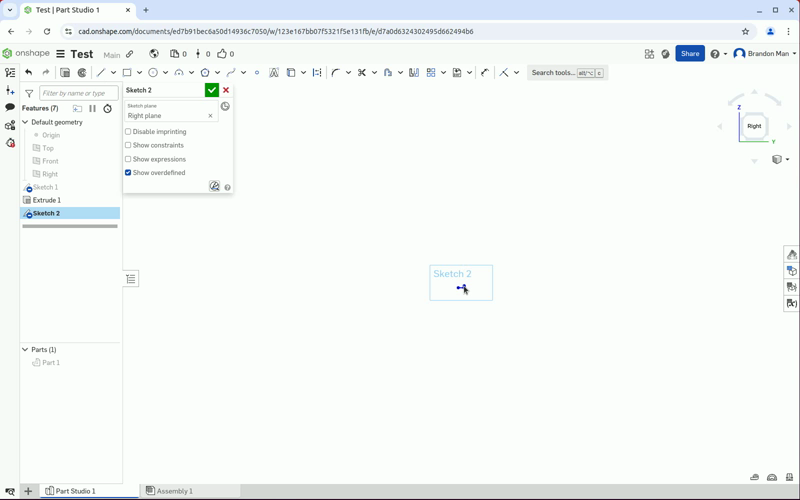
key(a)
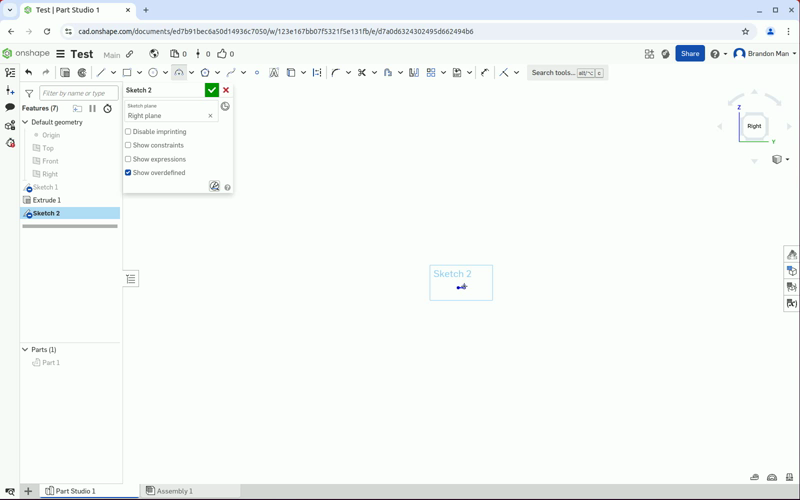
mouse_move(464, 285)
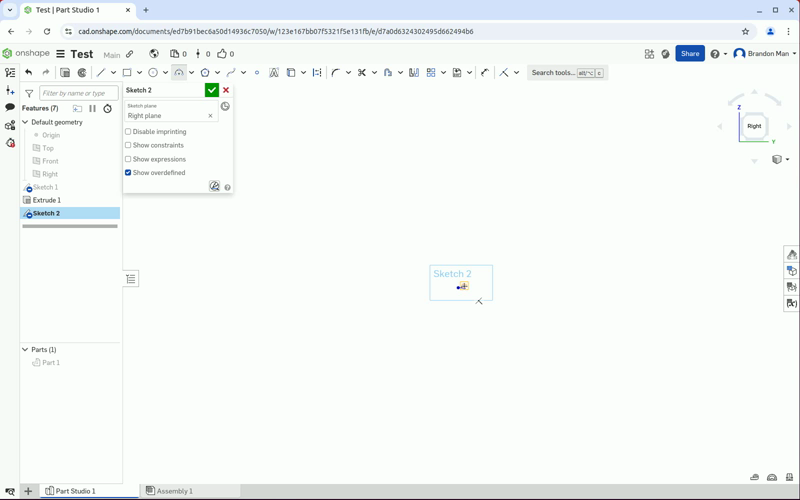
scroll(6)
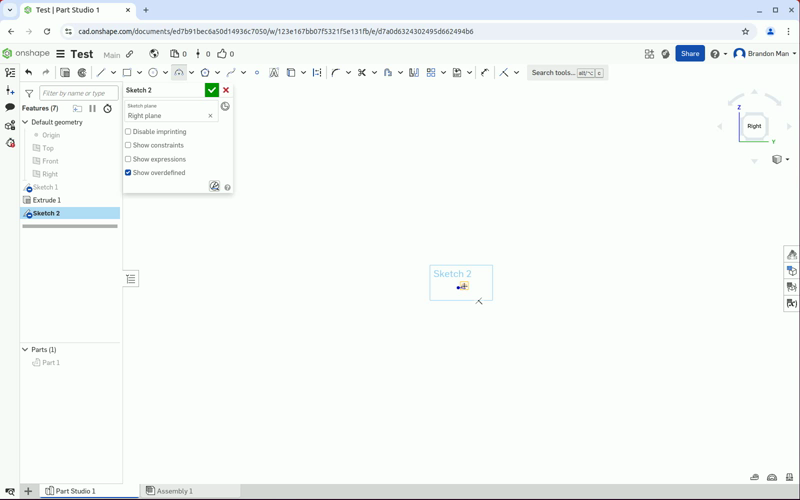
scroll(6)
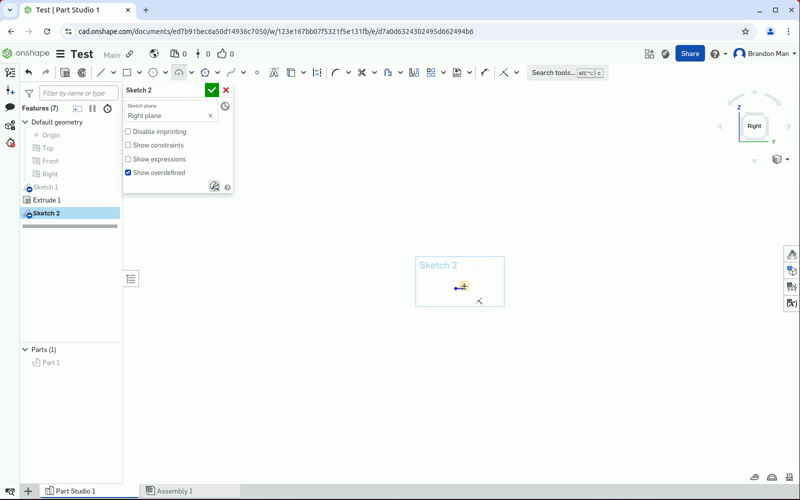
scroll(6)
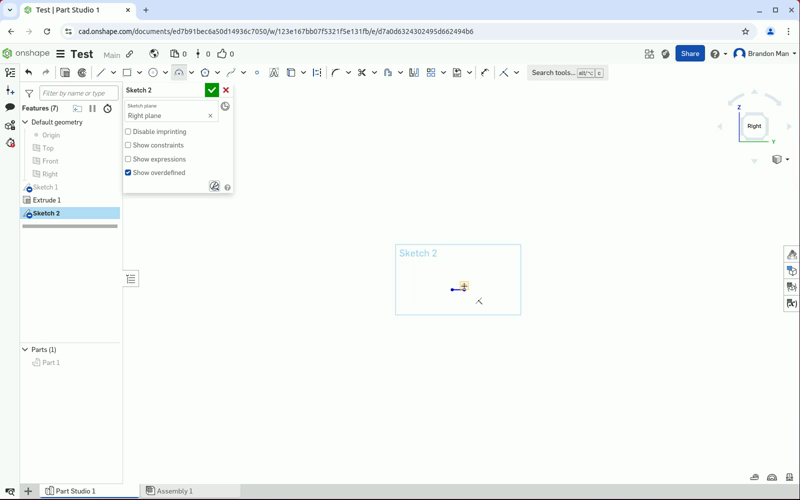
scroll(6)
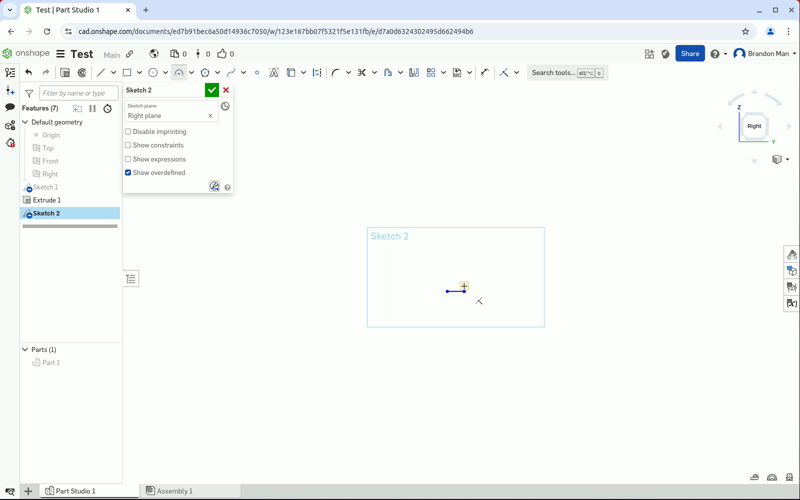
scroll(6)
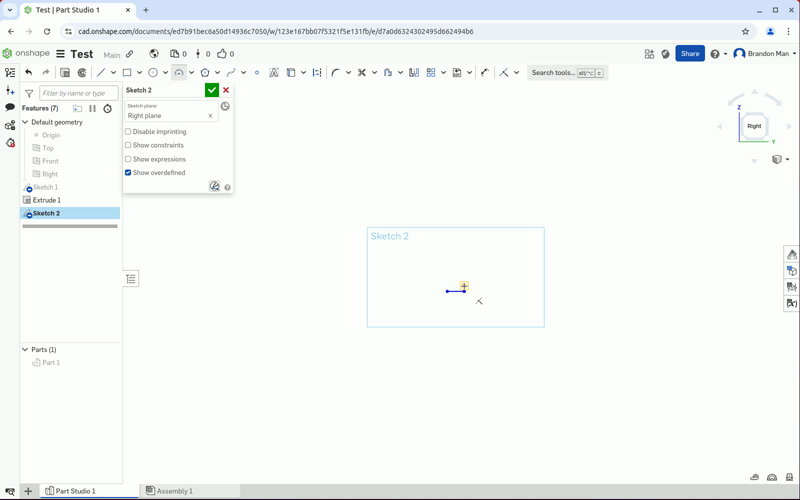
scroll(6)
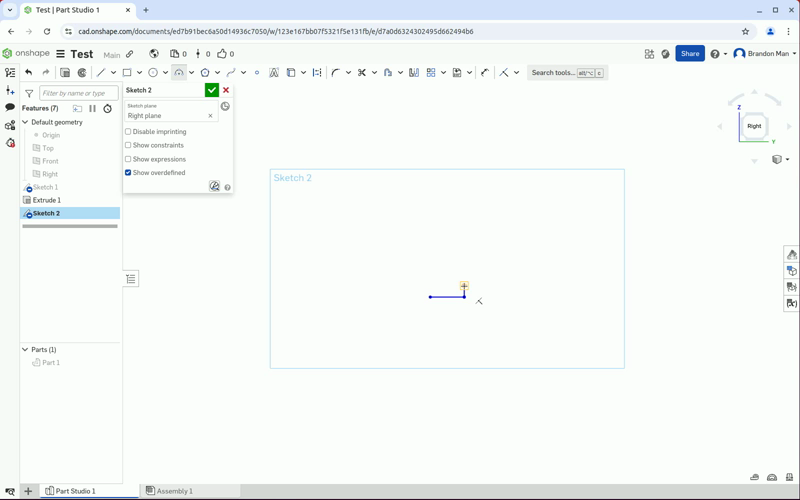
scroll(6)
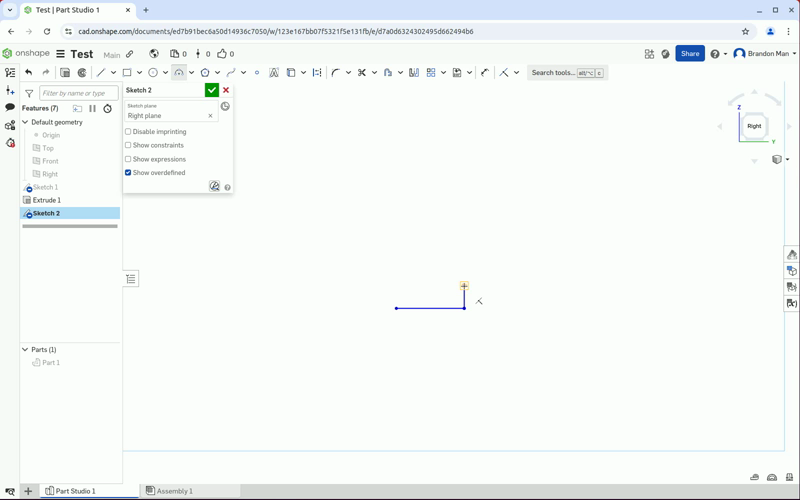
click(464, 285)
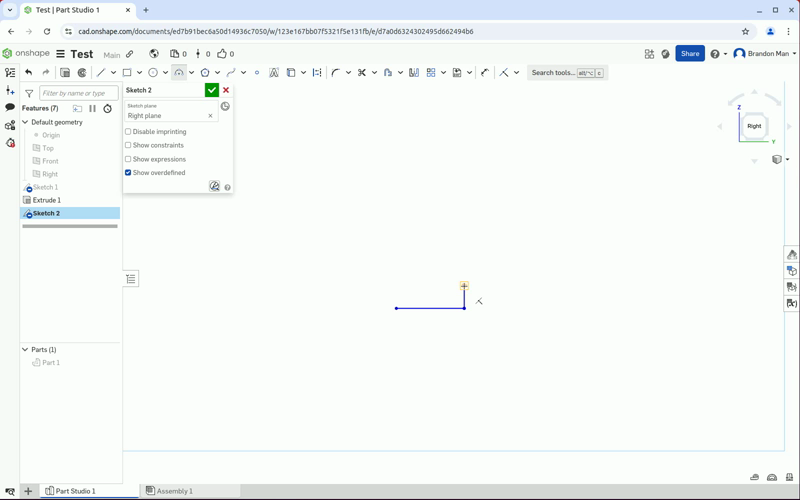
scroll(-6)
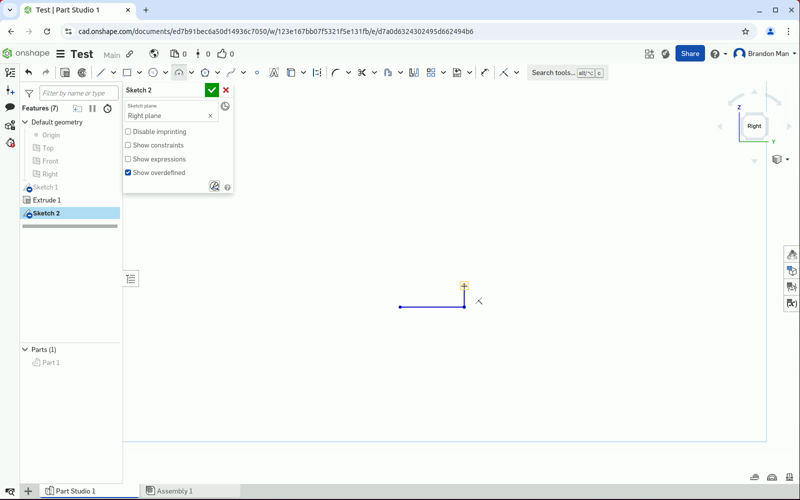
scroll(-6)
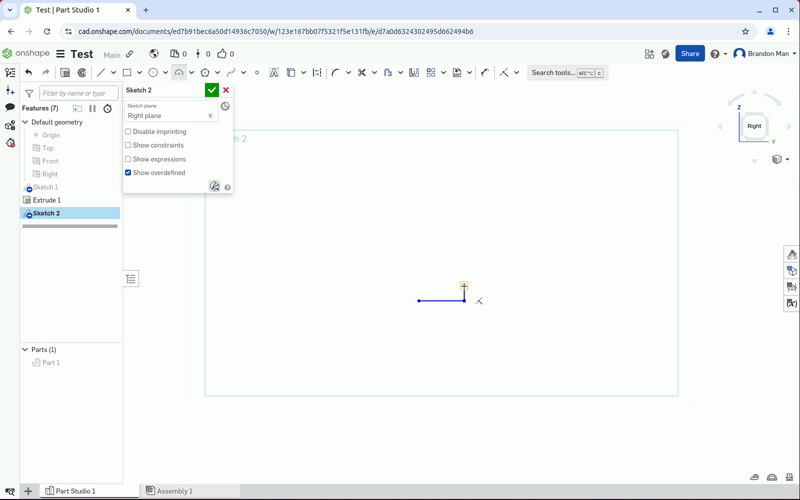
scroll(-6)
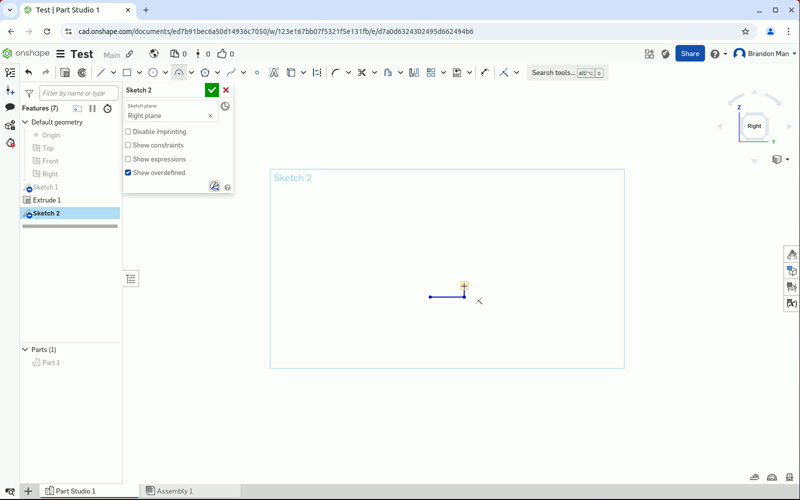
scroll(-6)
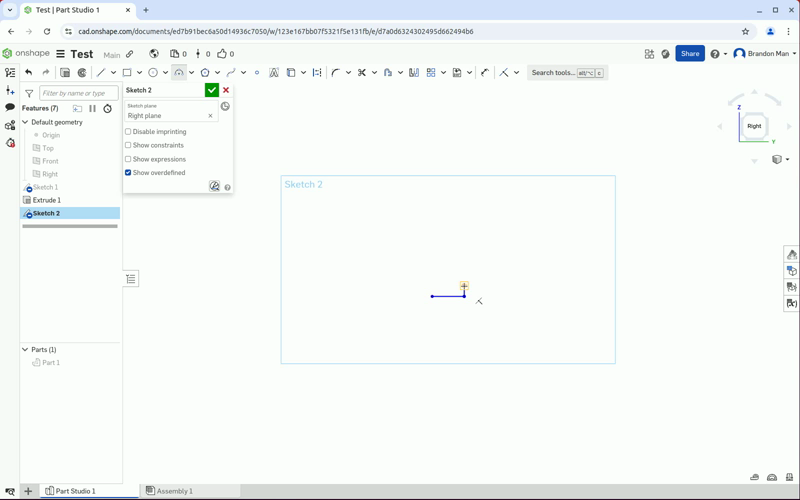
scroll(-6)
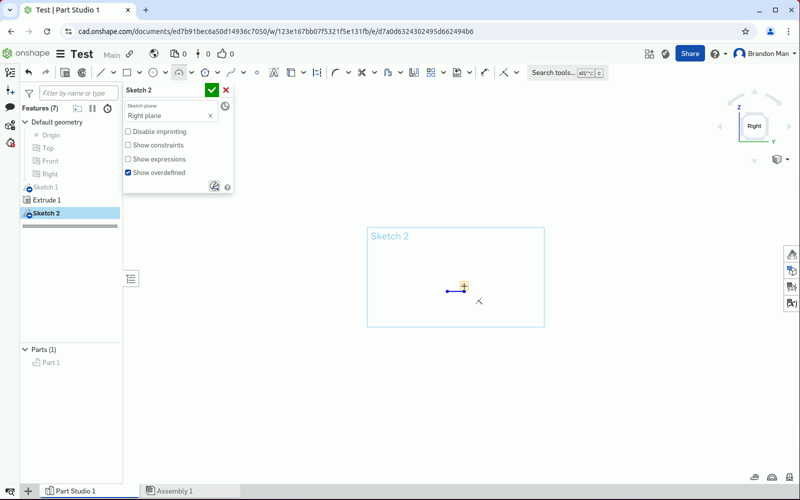
scroll(-6)
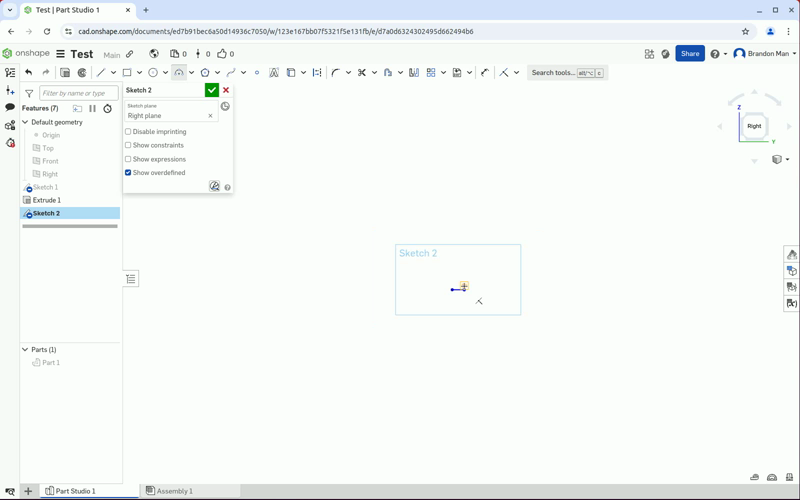
scroll(-6)
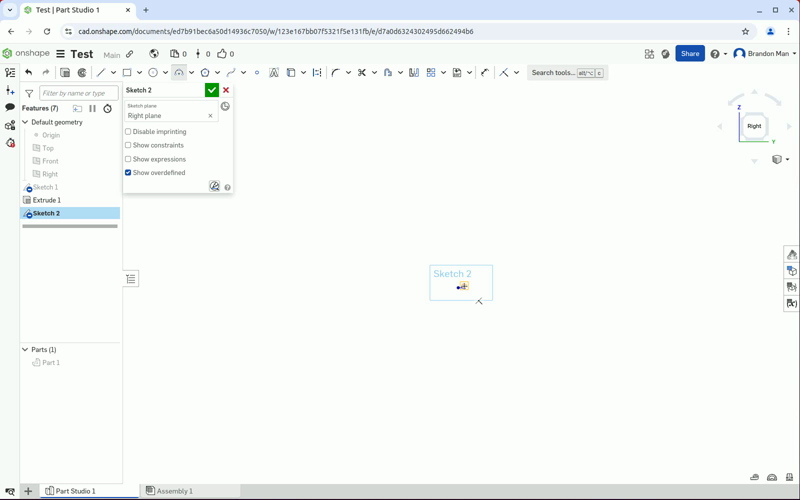
key_down(shift)
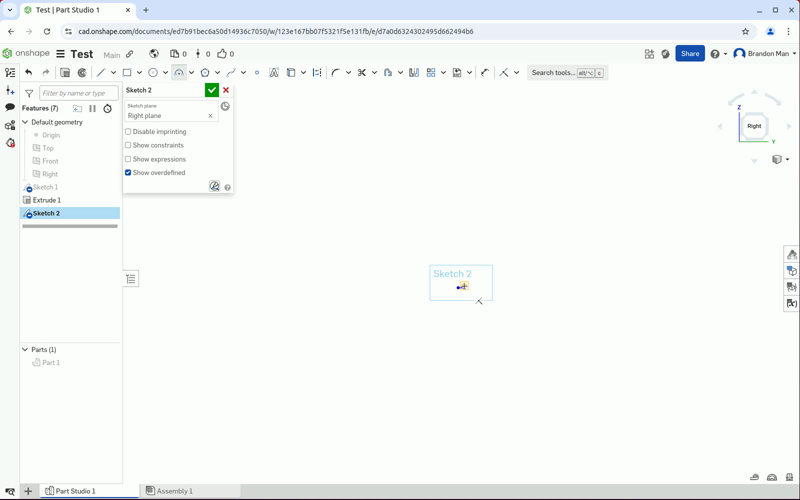
mouse_move(464, 278)
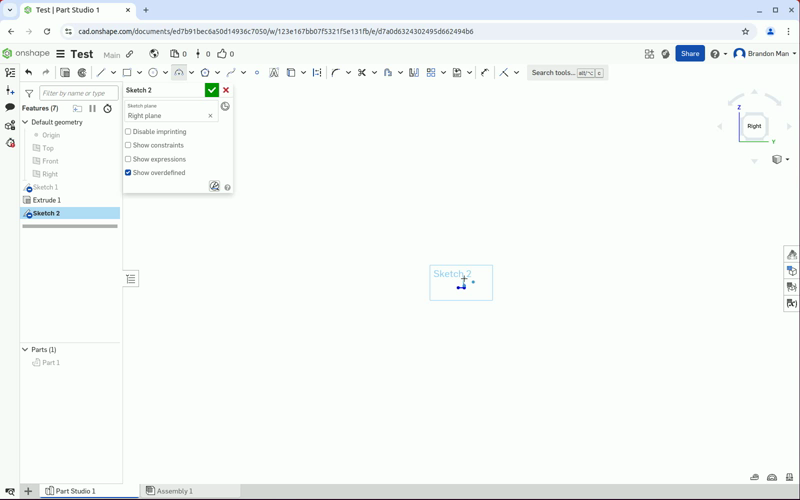
scroll(6)
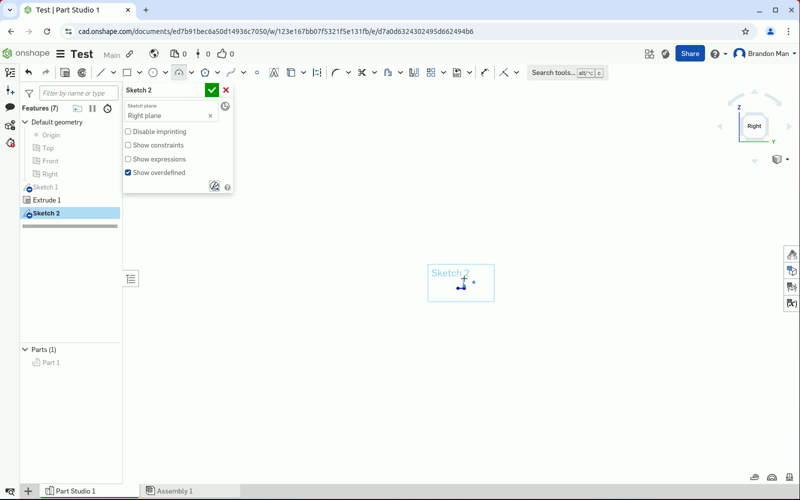
scroll(6)
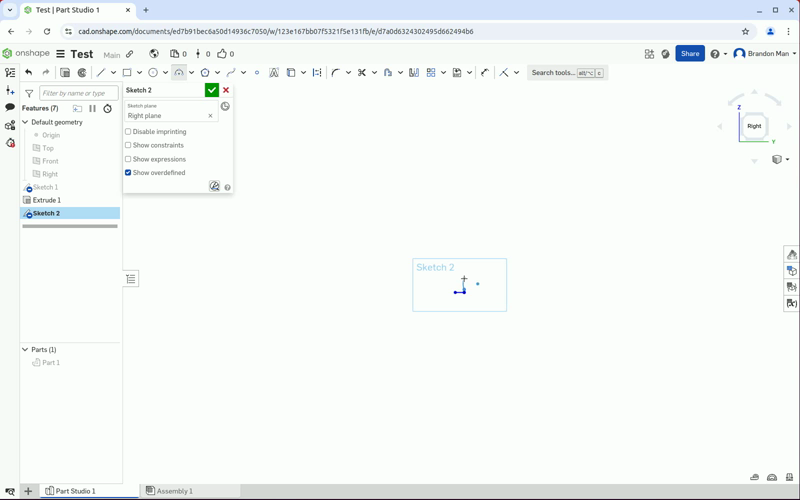
scroll(6)
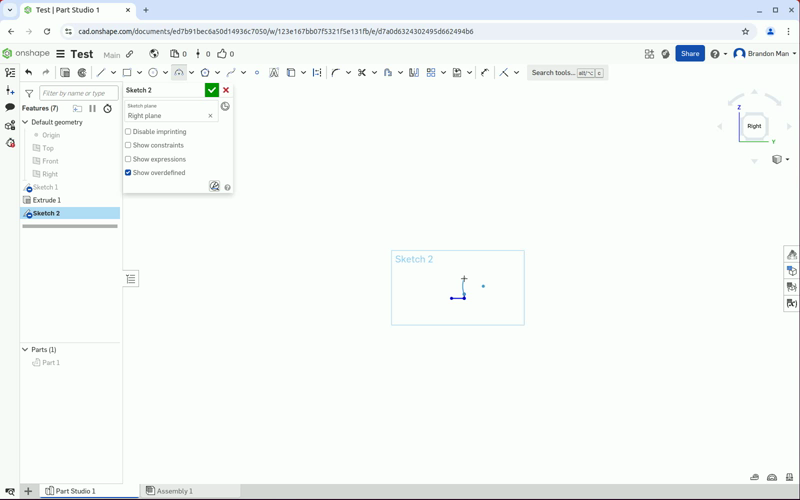
scroll(6)
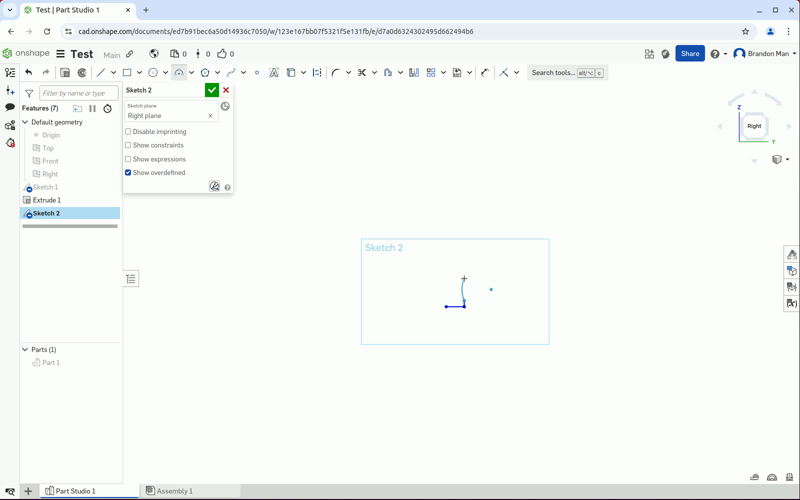
scroll(6)
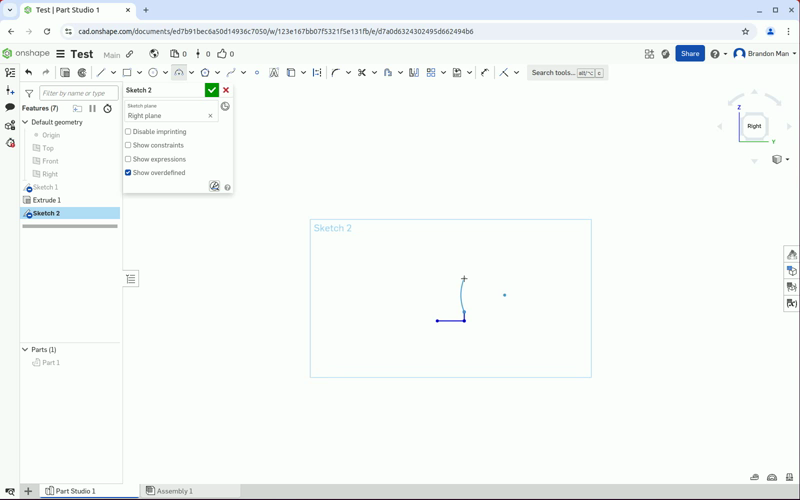
scroll(6)
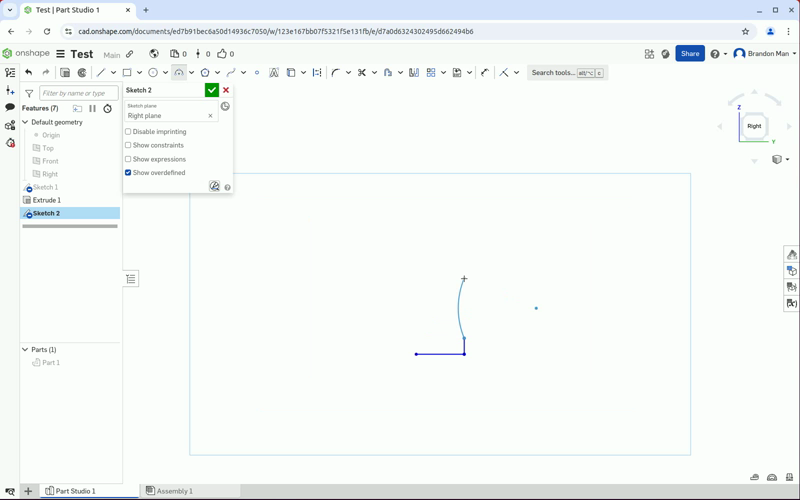
scroll(6)
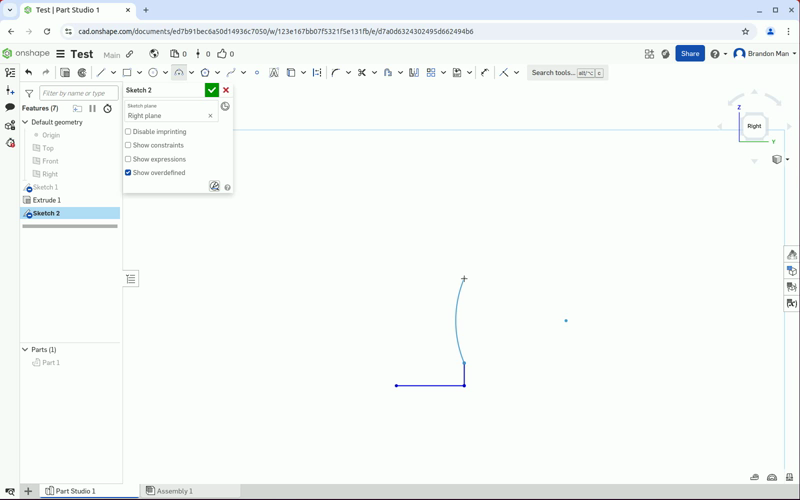
click(464, 278)
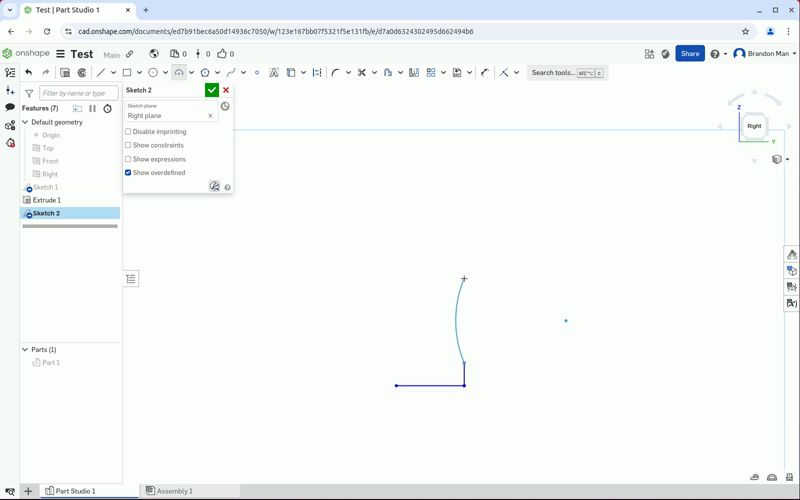
scroll(-6)
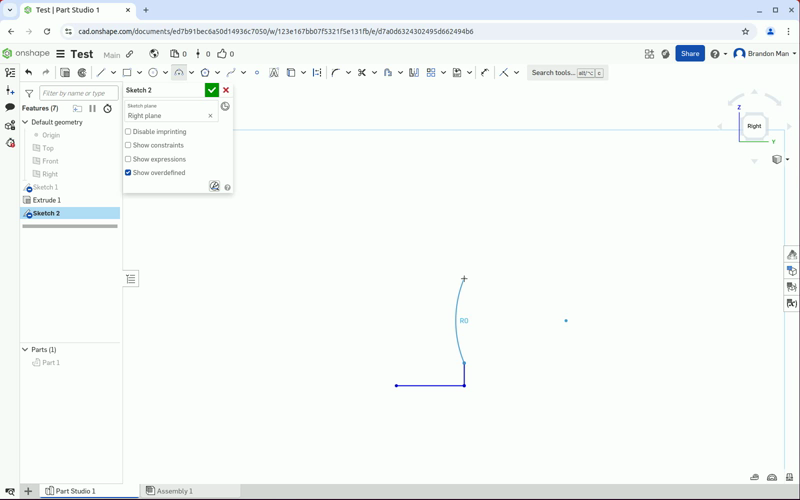
scroll(-6)
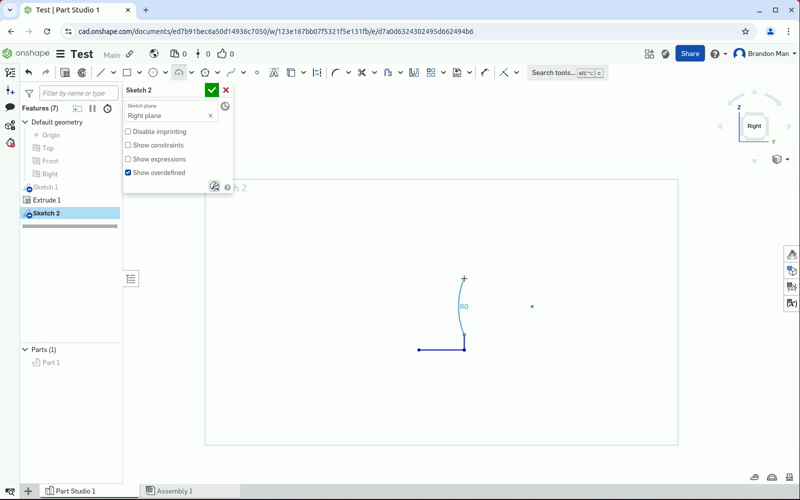
scroll(-6)
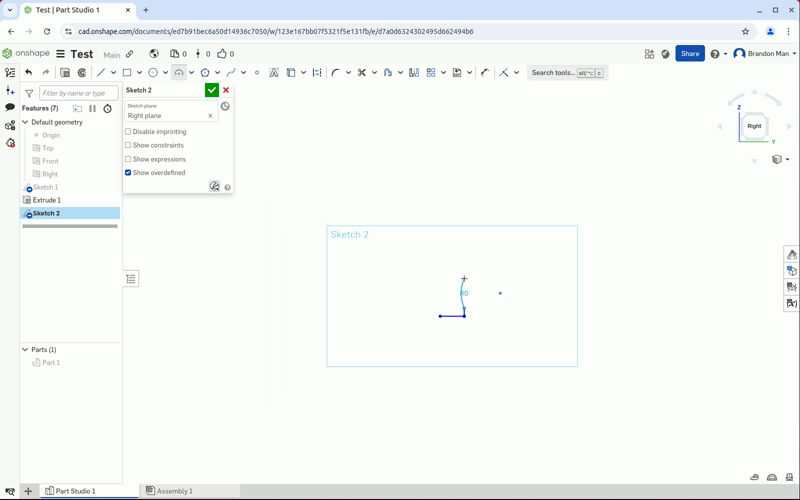
scroll(-6)
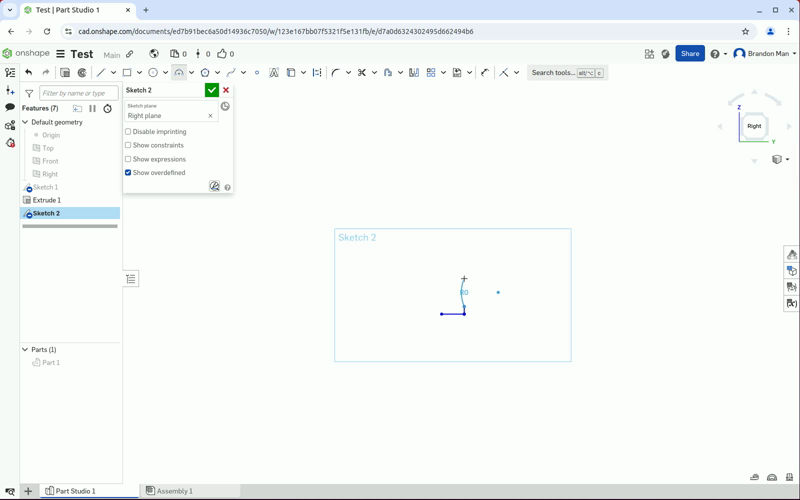
scroll(-6)
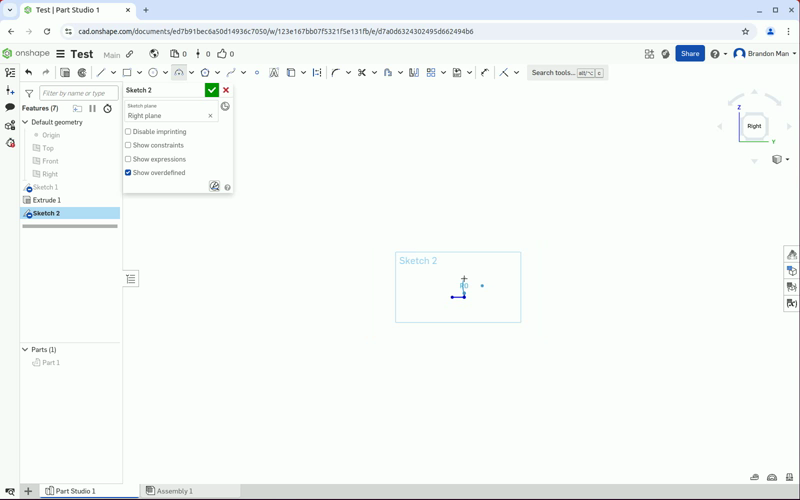
scroll(-6)
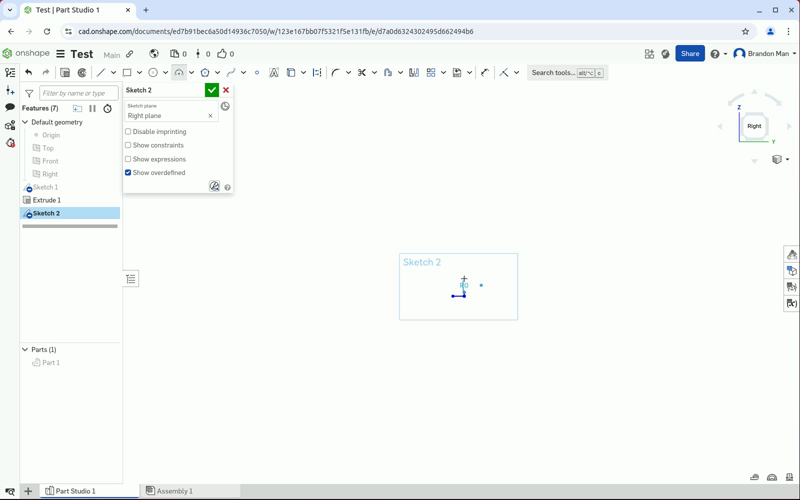
scroll(-6)
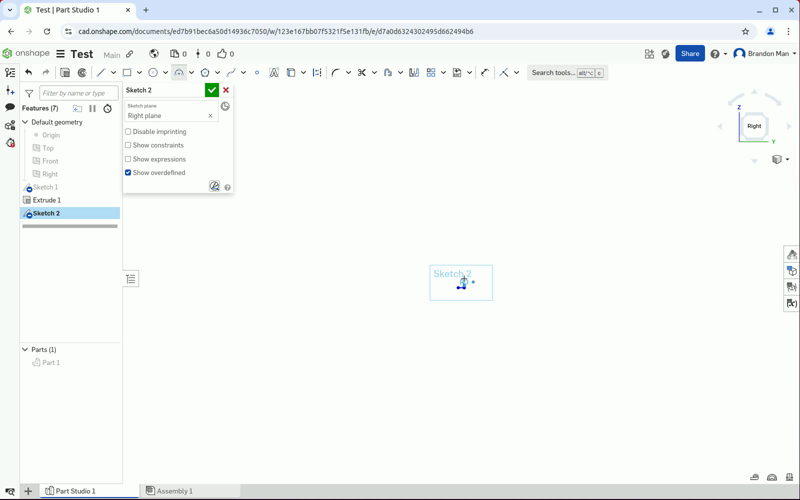
mouse_move(460, 282)
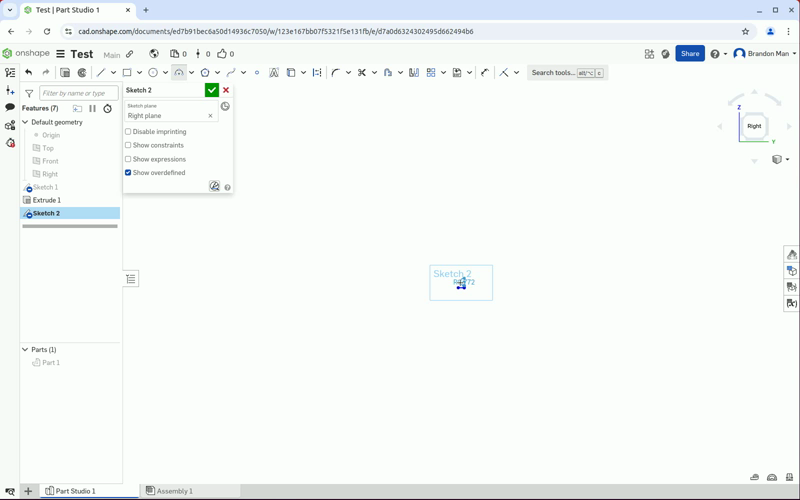
scroll(6)
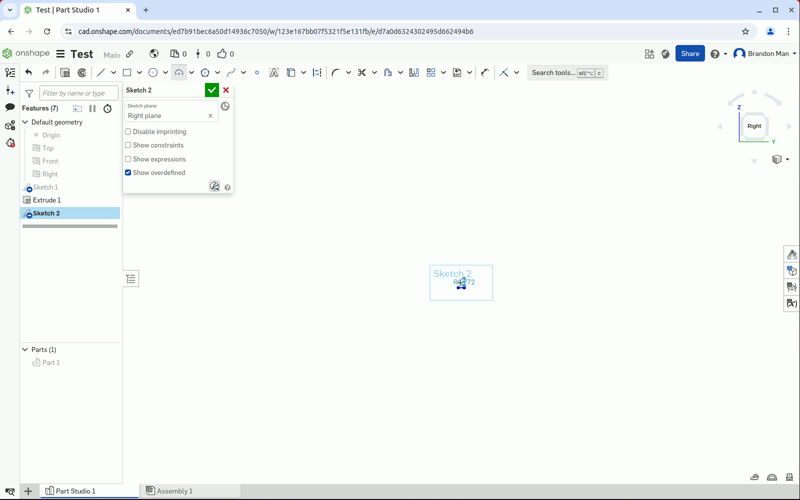
scroll(6)
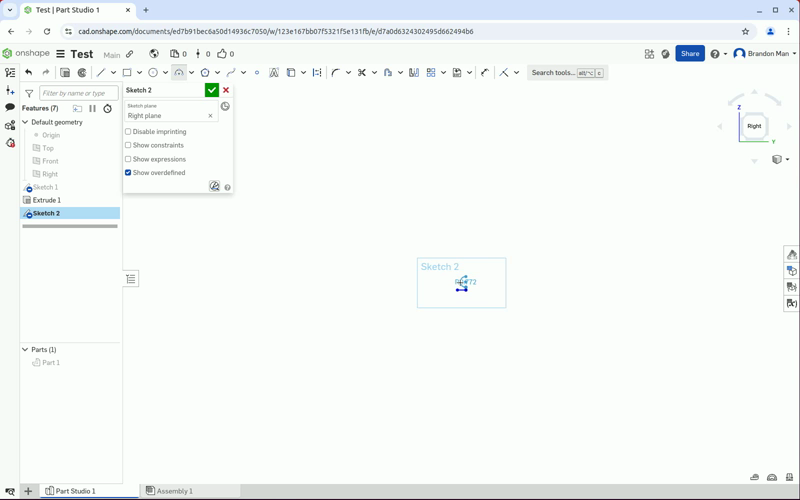
scroll(6)
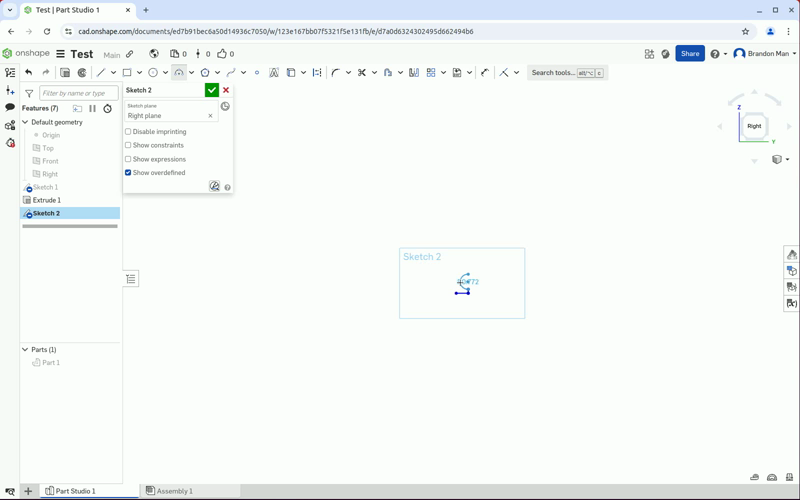
scroll(6)
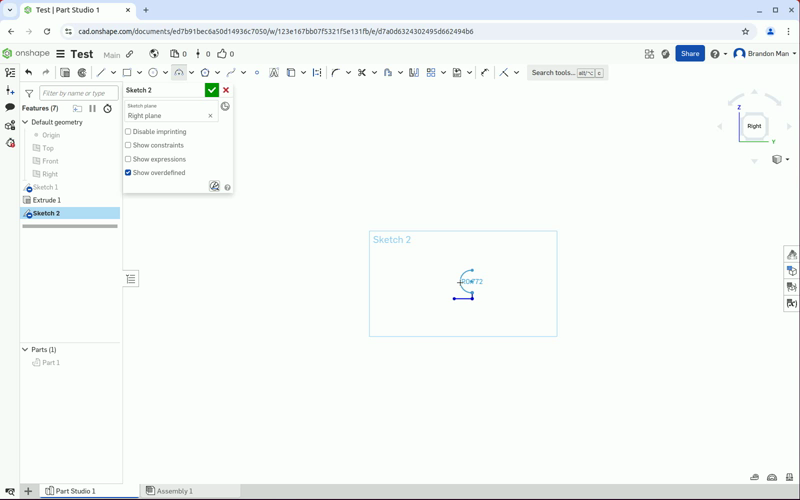
scroll(6)
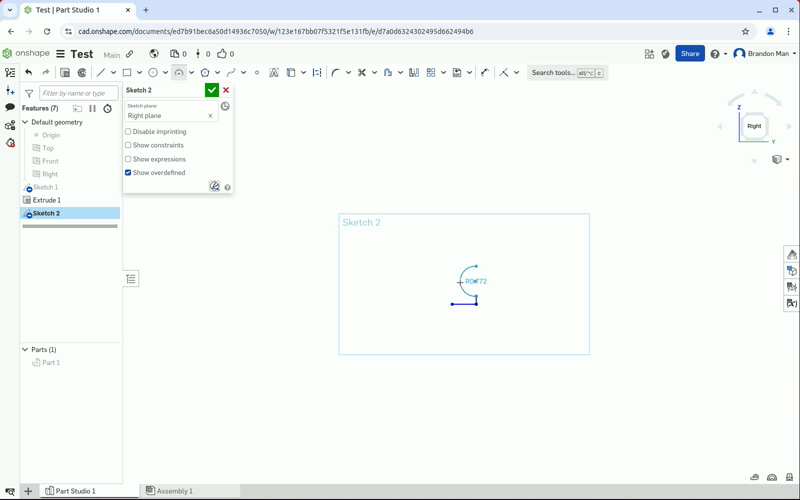
scroll(6)
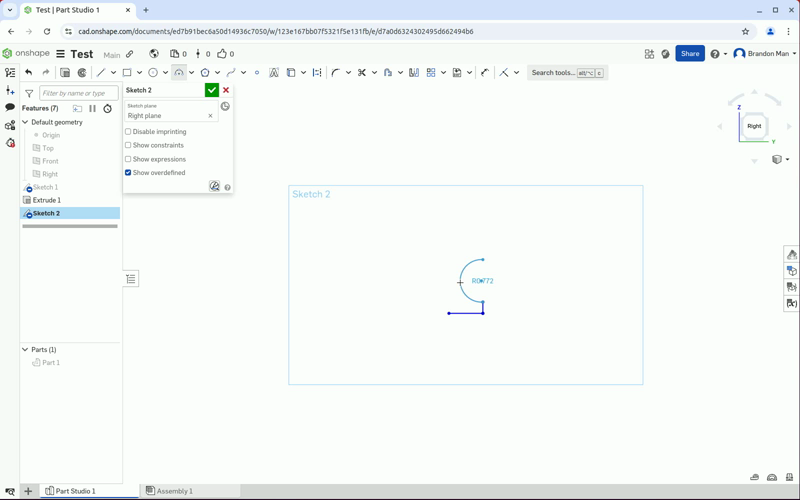
scroll(6)
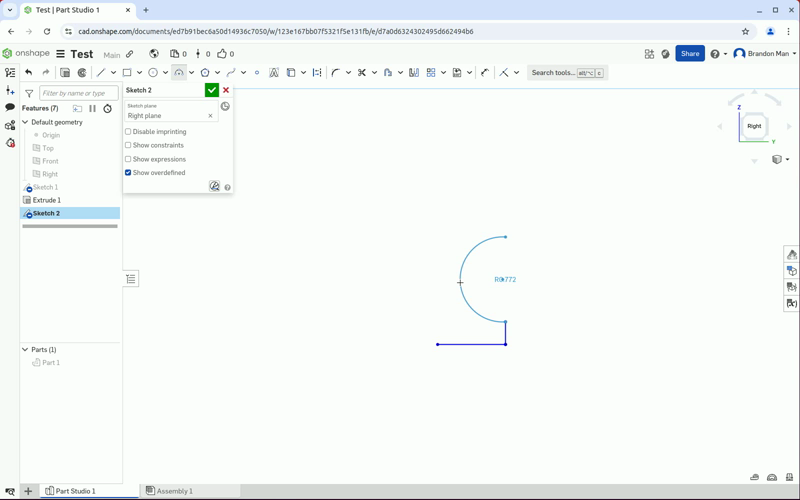
click(460, 282)
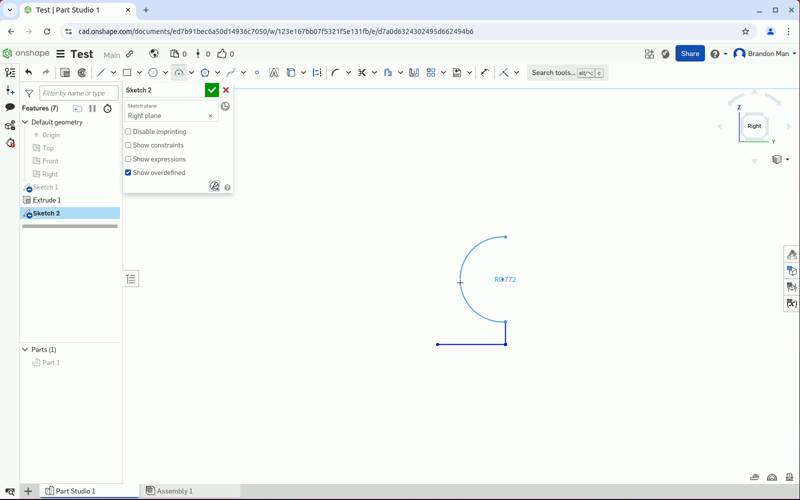
scroll(-6)
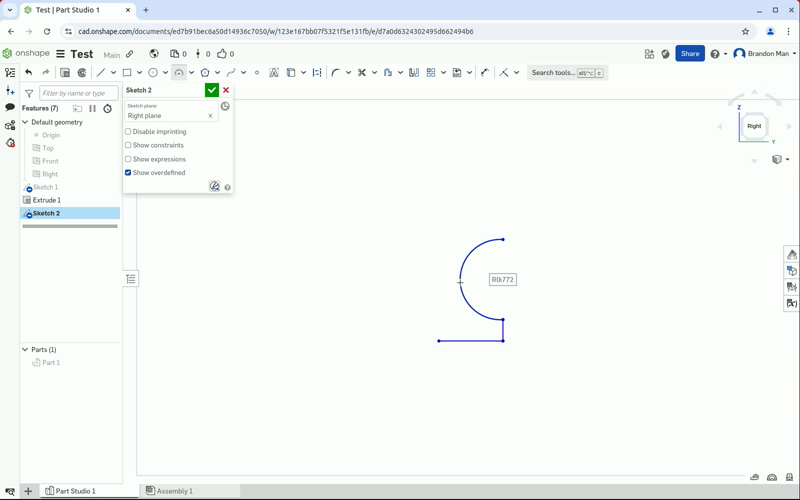
scroll(-6)
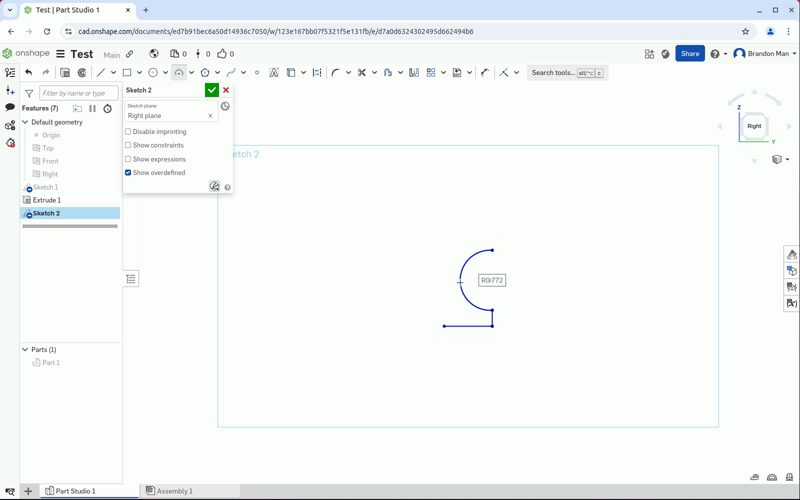
scroll(-6)
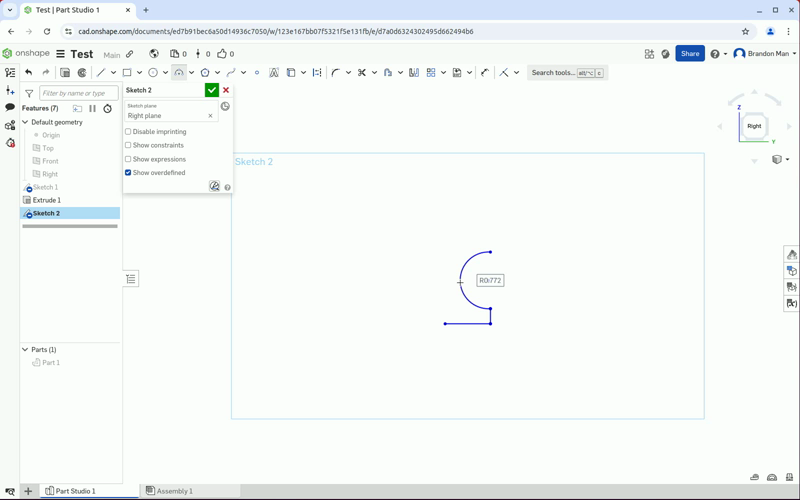
scroll(-6)
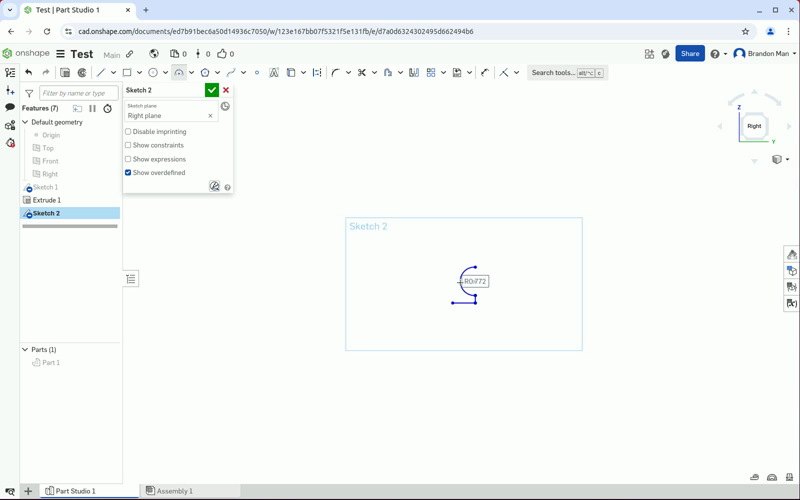
scroll(-6)
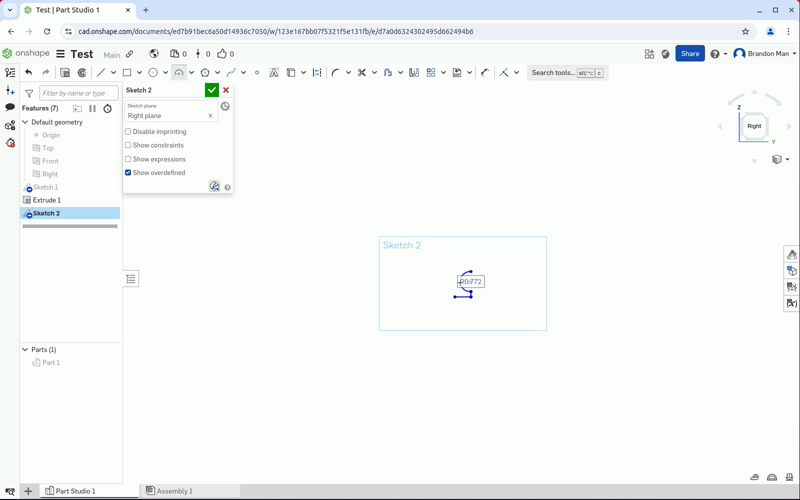
scroll(-6)
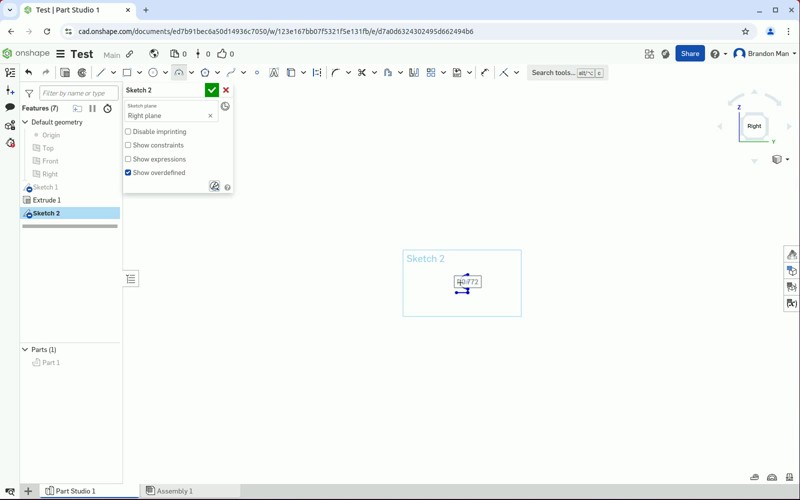
scroll(-6)
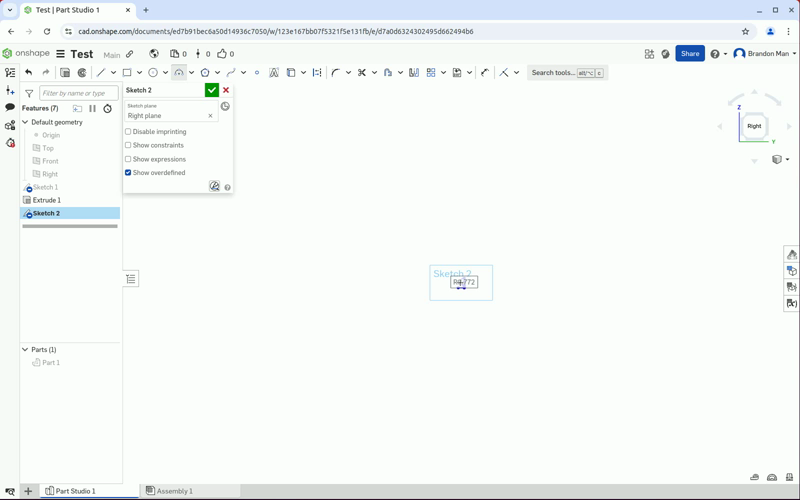
key_up(shift)
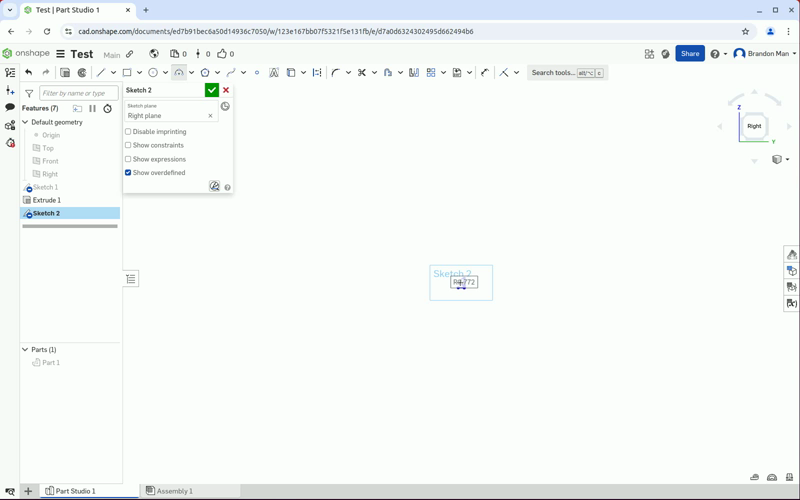
key(esc)
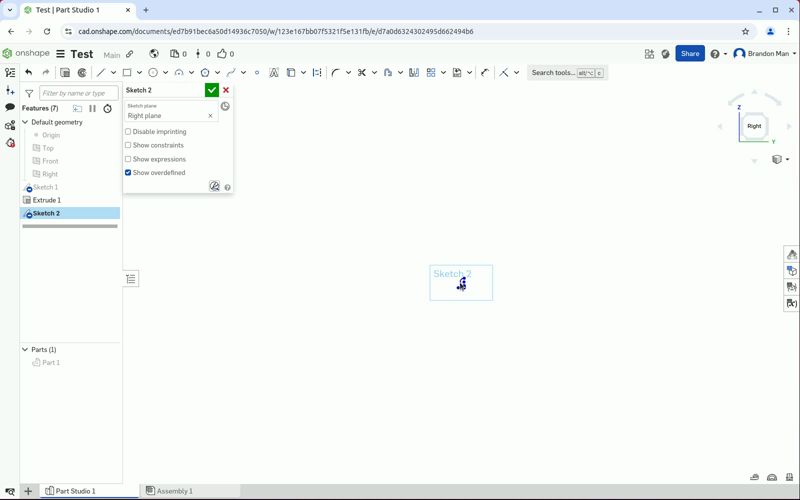
key(l)
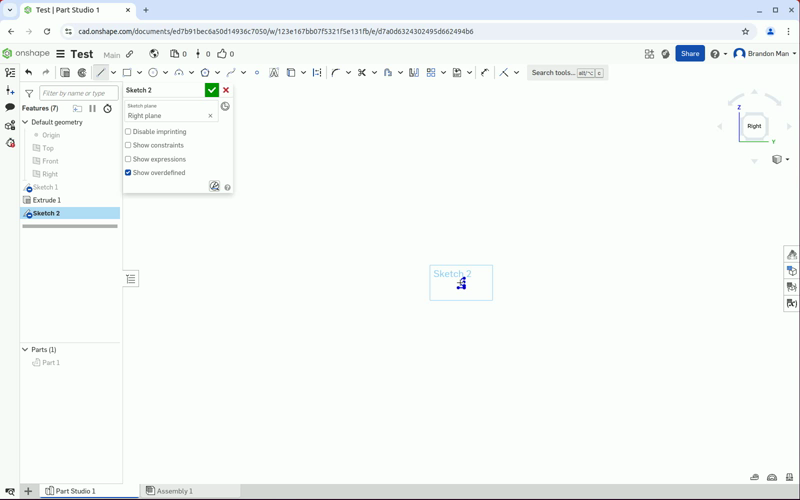
mouse_move(464, 278)
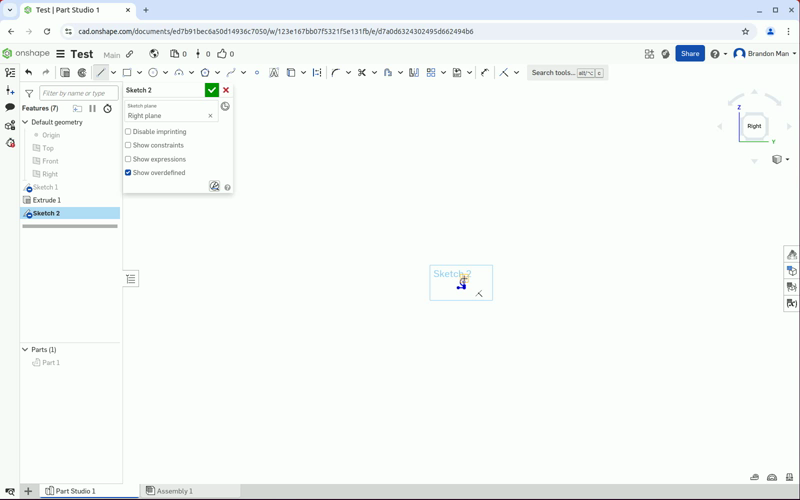
scroll(6)
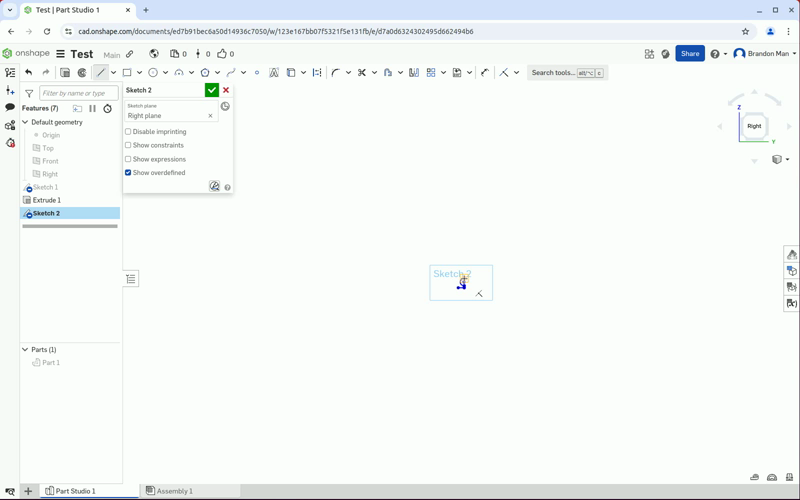
scroll(6)
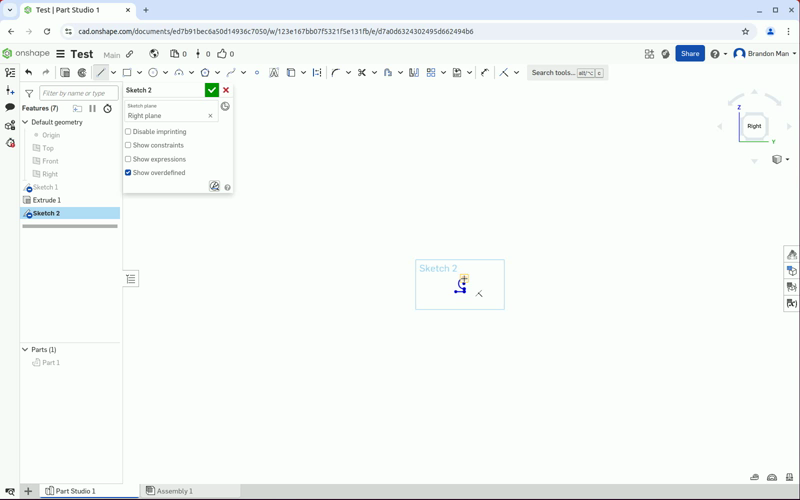
scroll(6)
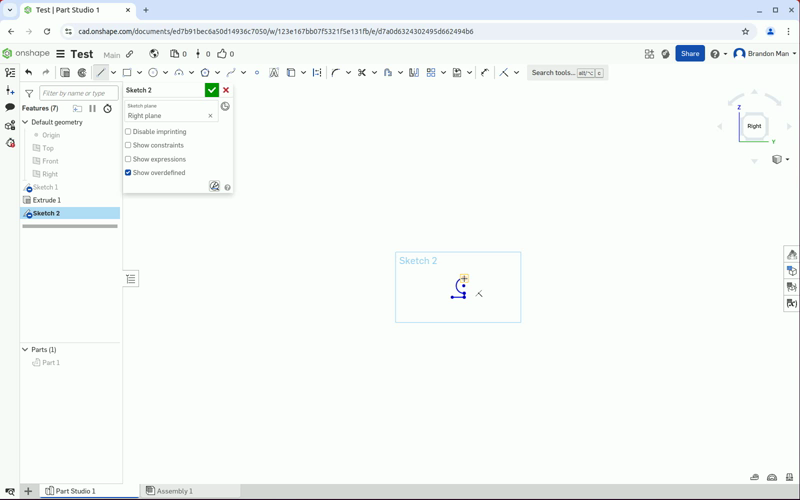
scroll(6)
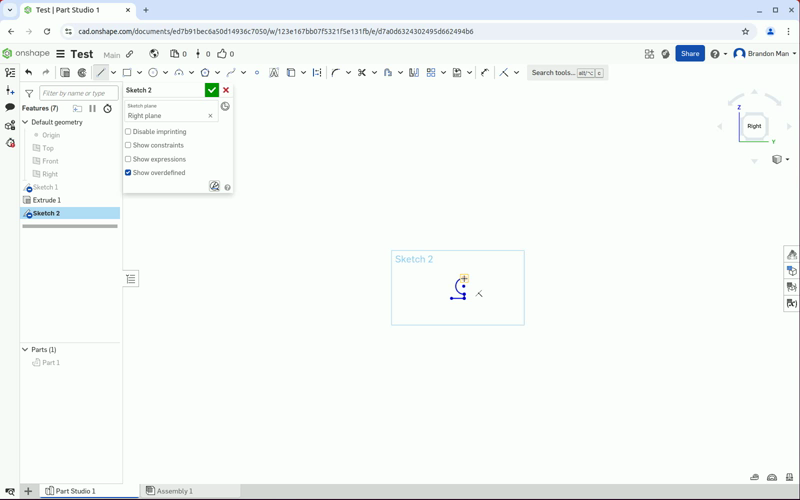
scroll(6)
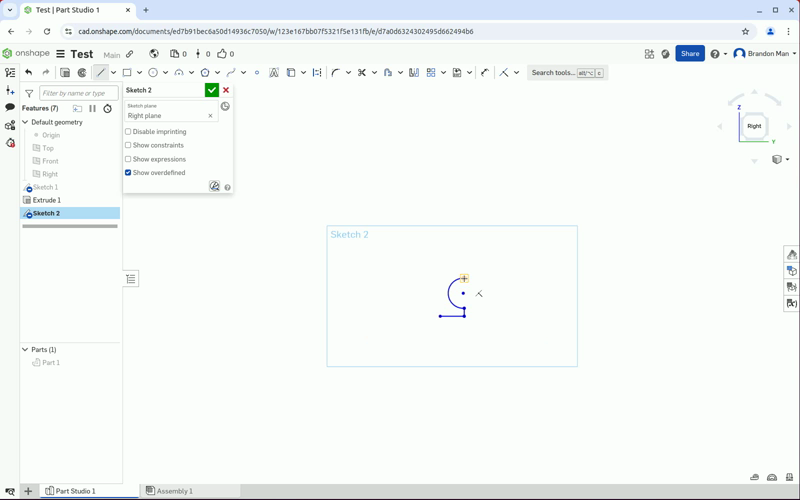
scroll(6)
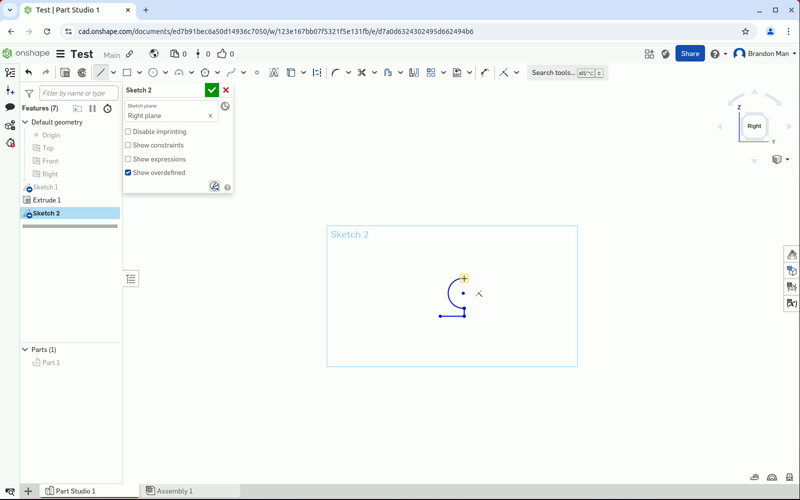
scroll(6)
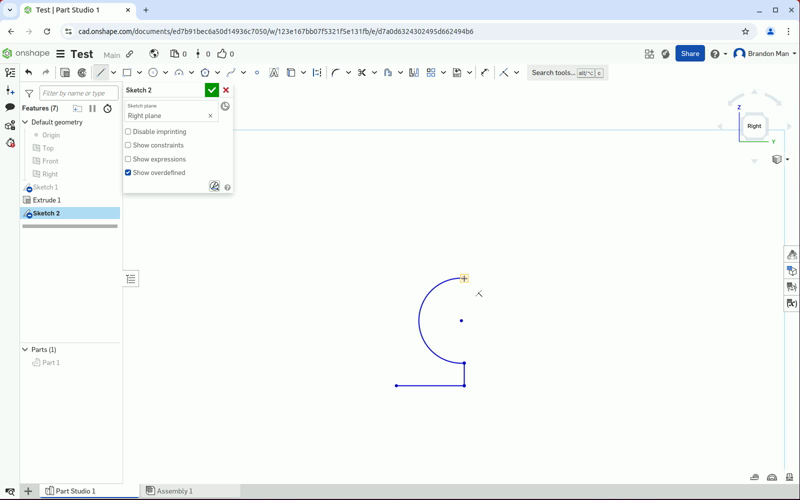
click(464, 278)
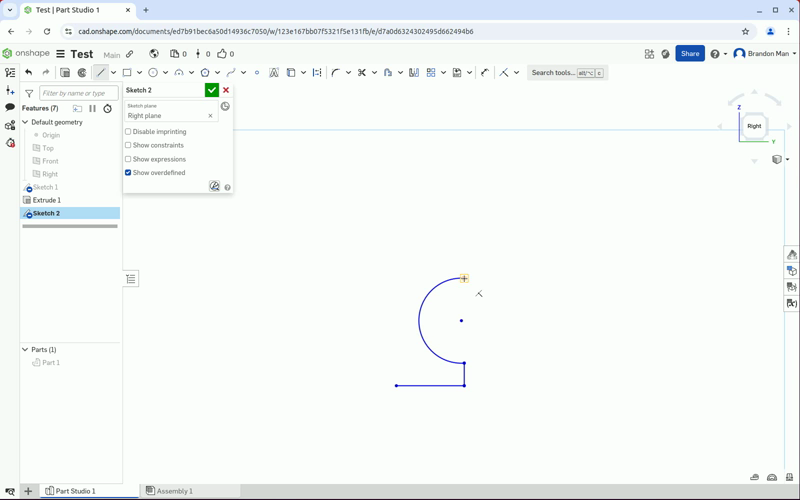
scroll(-6)
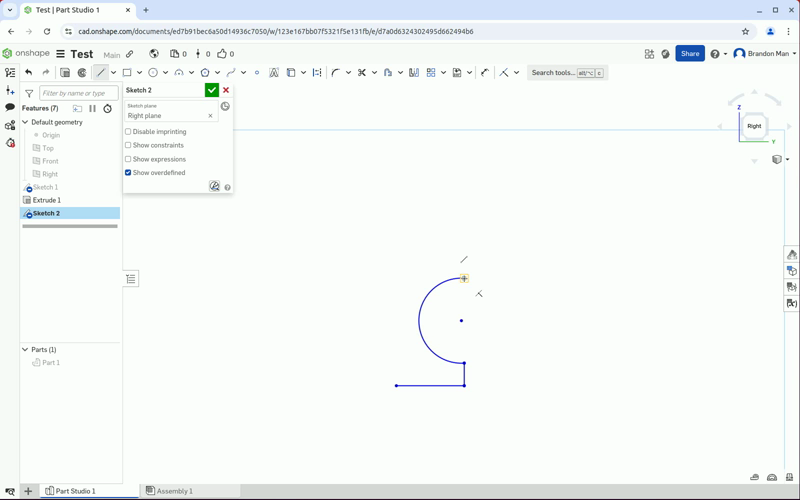
scroll(-6)
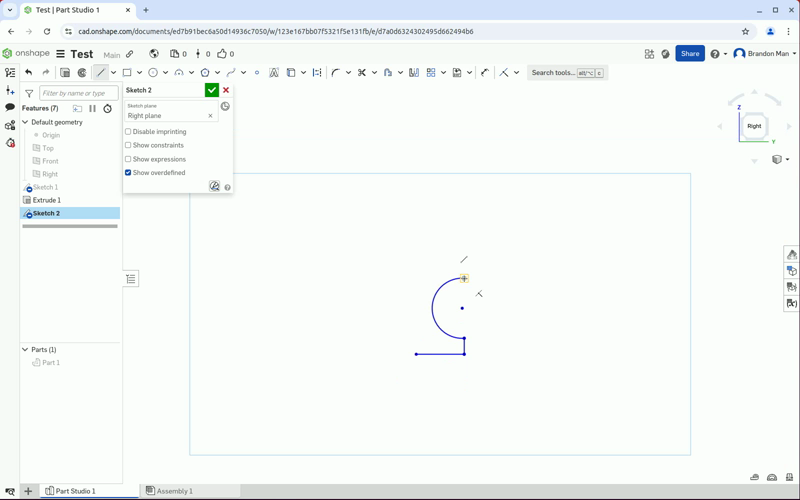
scroll(-6)
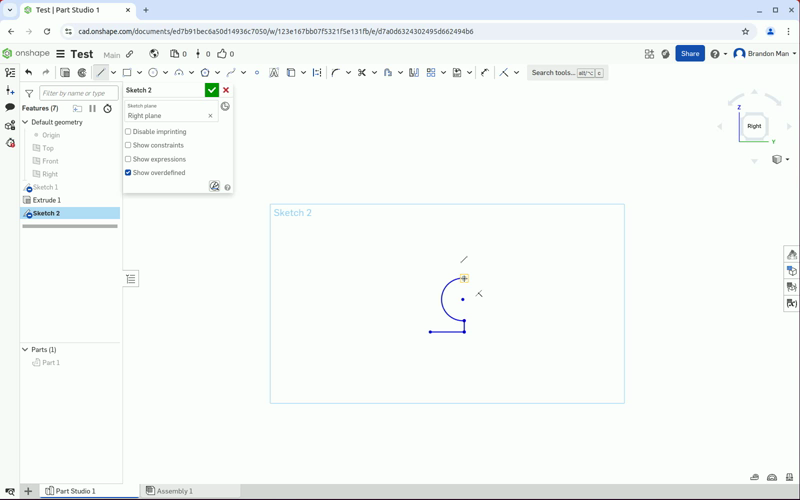
scroll(-6)
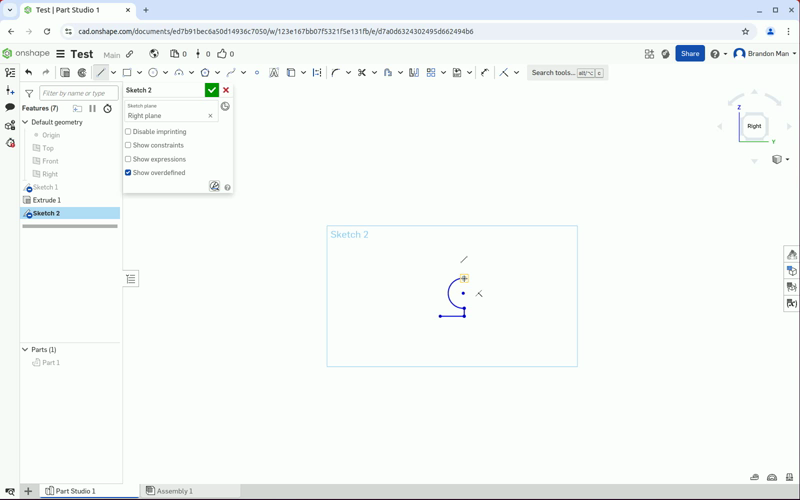
scroll(-6)
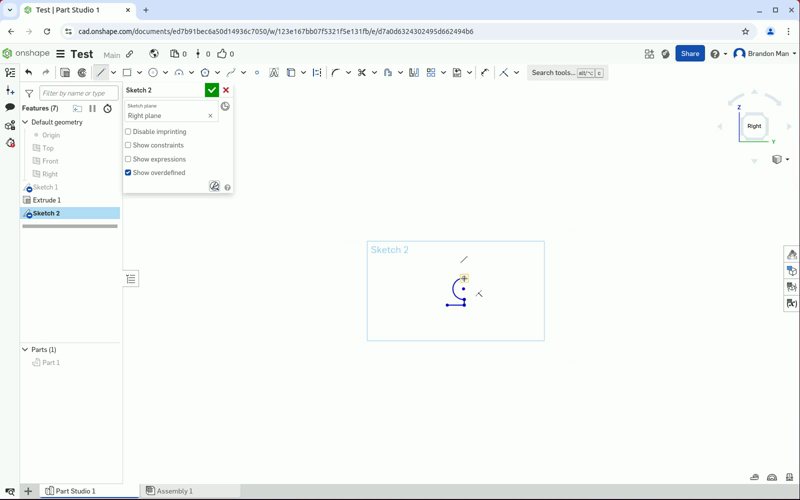
scroll(-6)
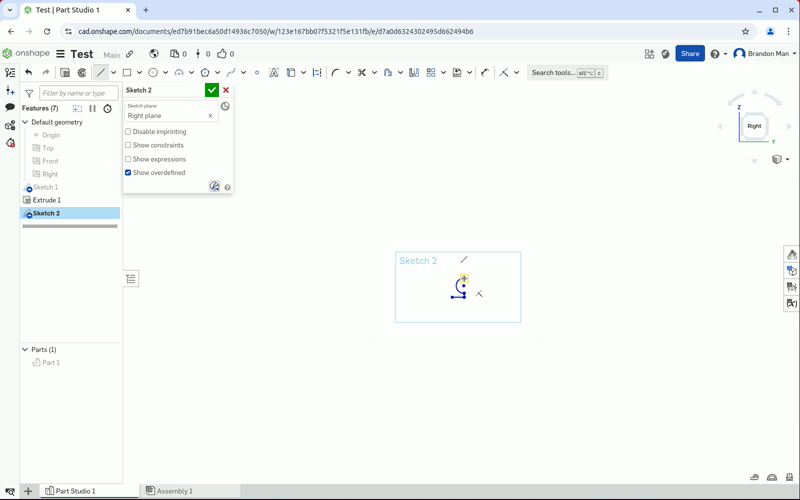
scroll(-6)
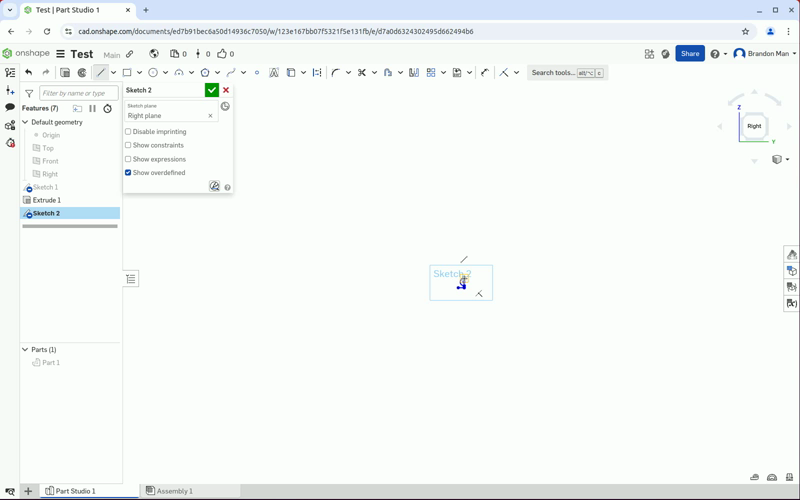
key_down(shift)
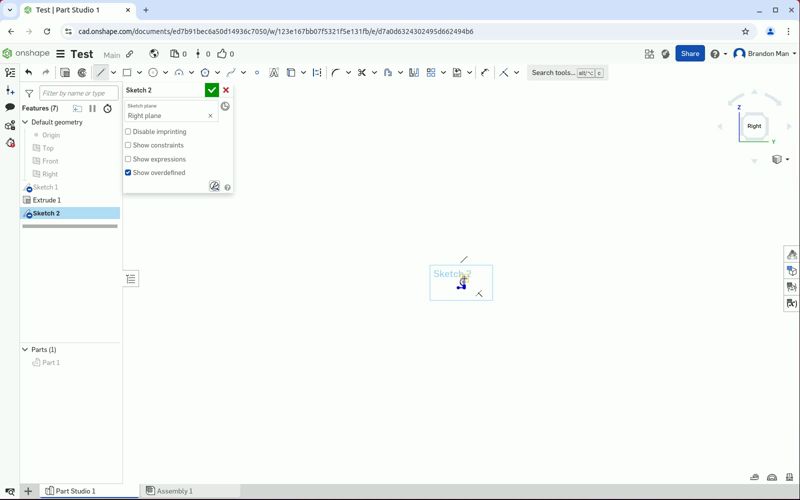
mouse_move(494, 278)
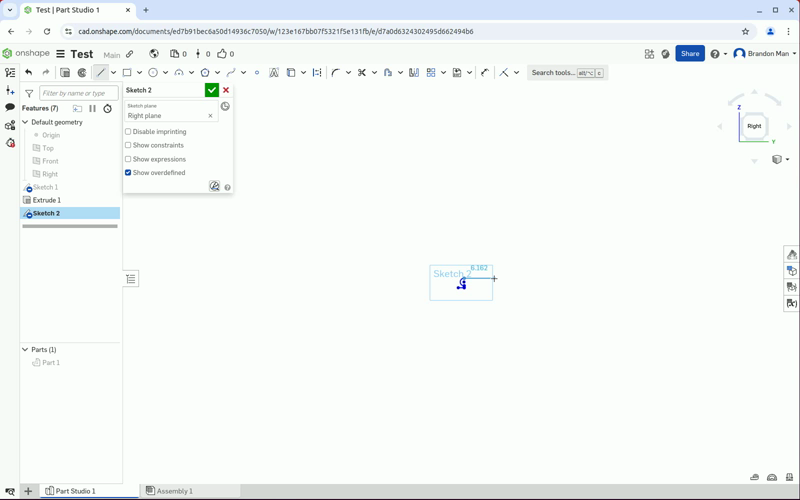
mouse_move(464, 276)
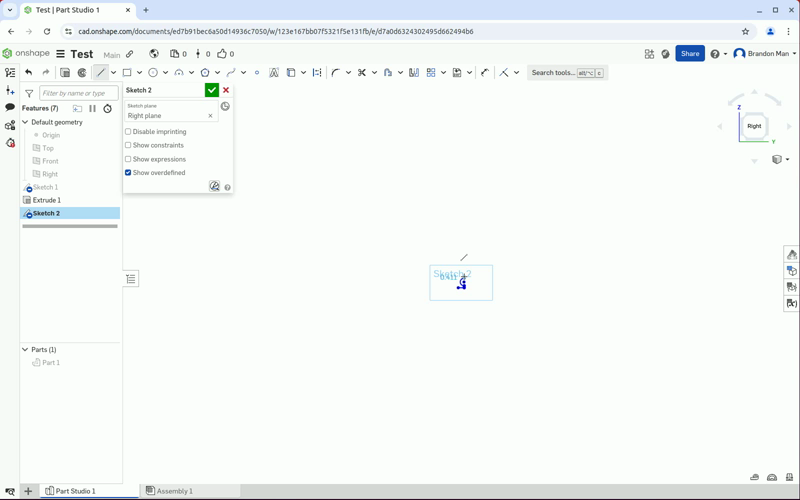
scroll(6)
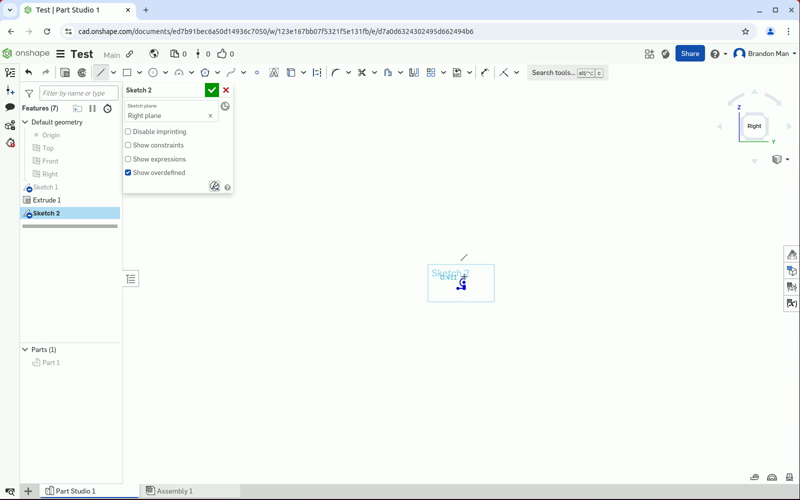
scroll(6)
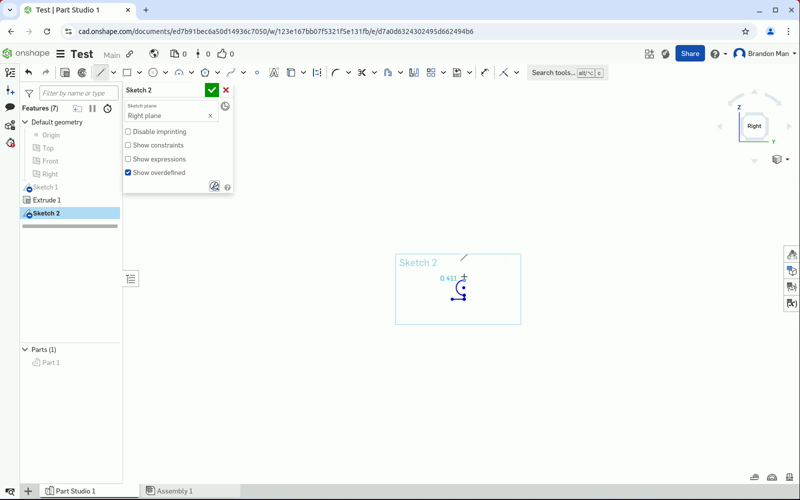
scroll(6)
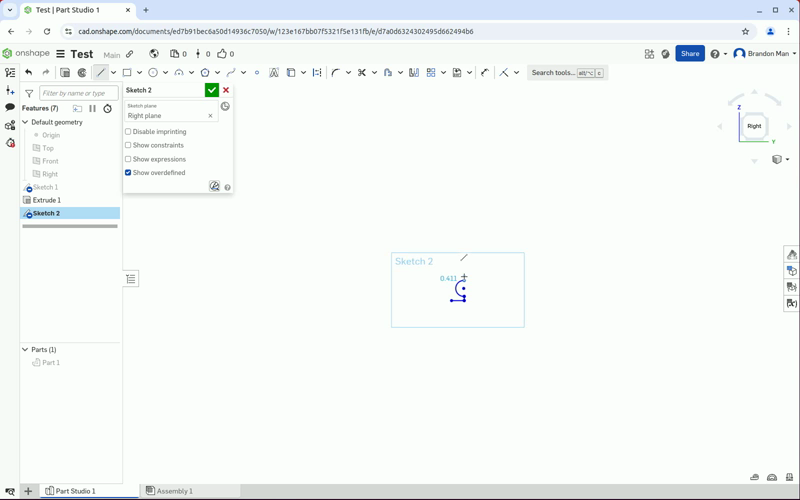
scroll(6)
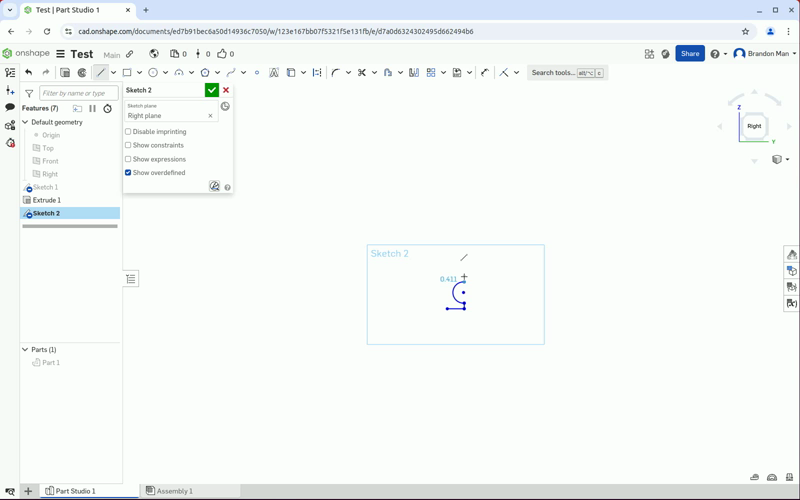
scroll(6)
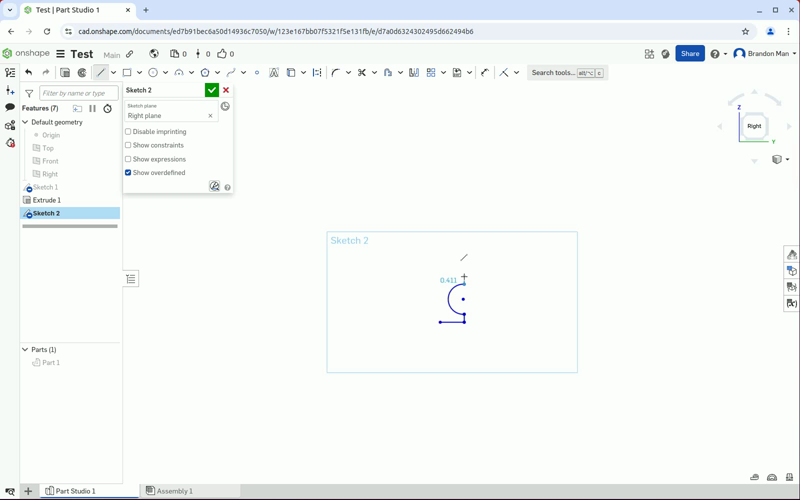
scroll(6)
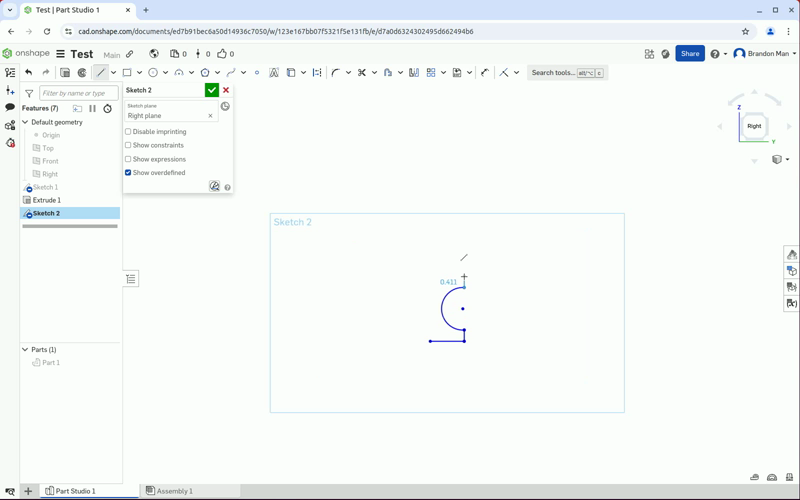
scroll(6)
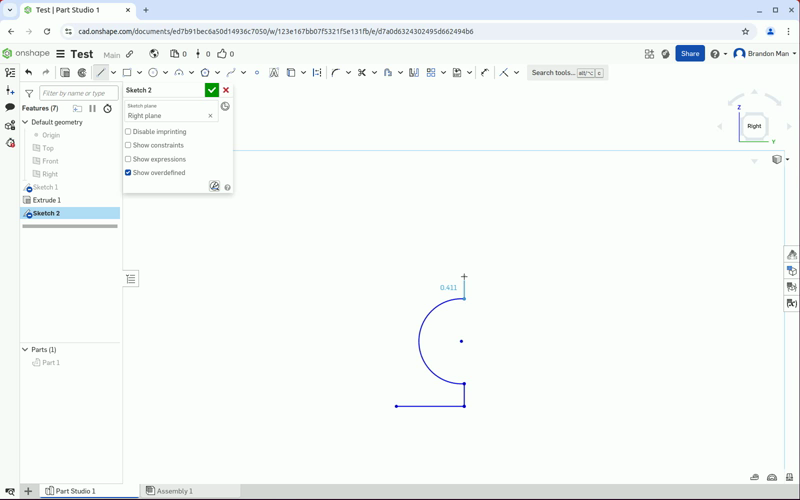
click(464, 276)
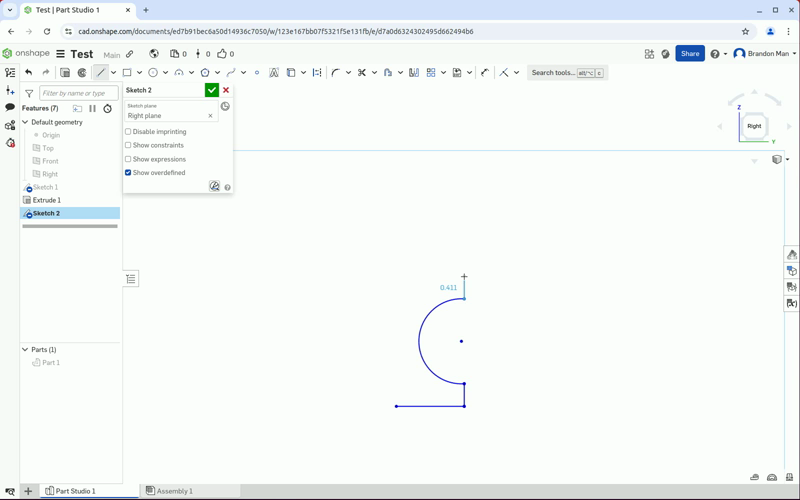
scroll(-6)
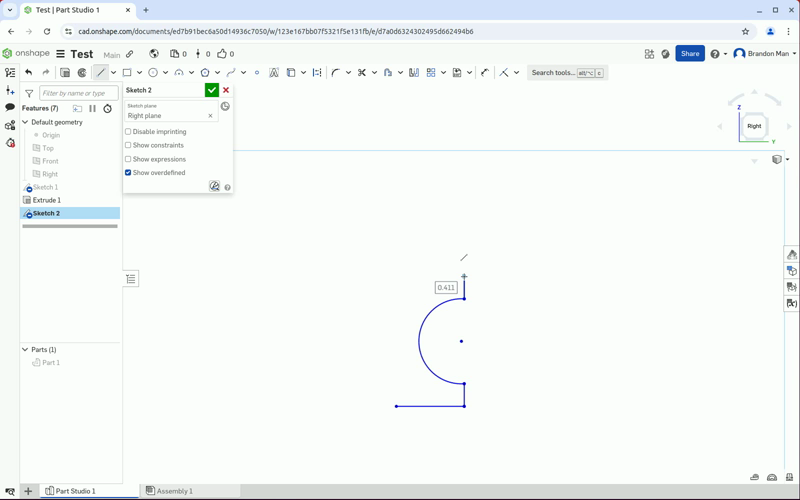
scroll(-6)
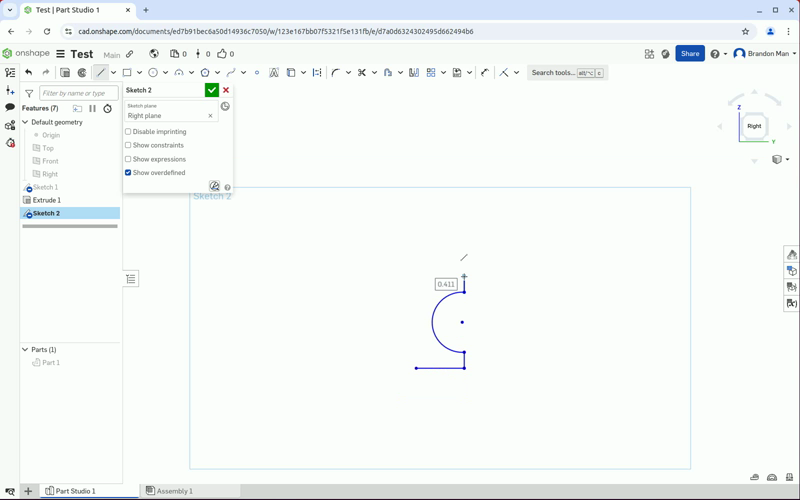
scroll(-6)
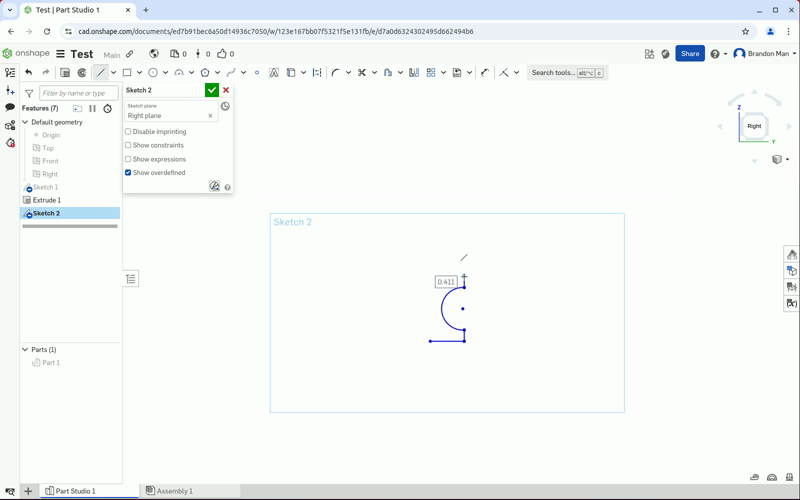
scroll(-6)
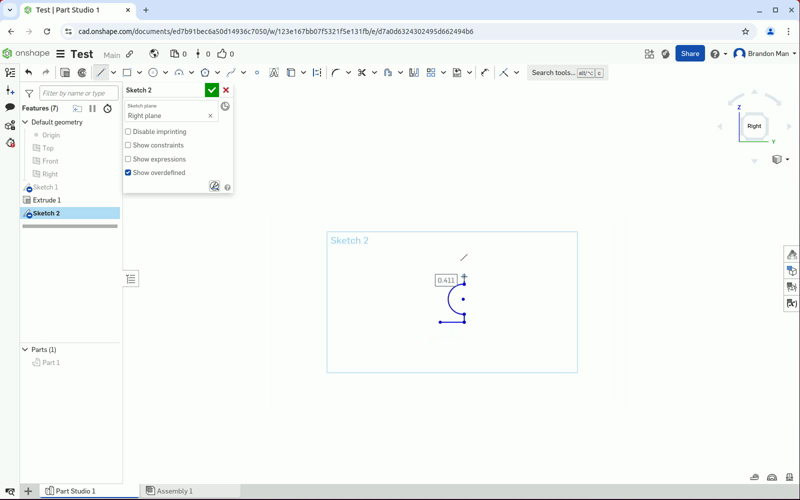
scroll(-6)
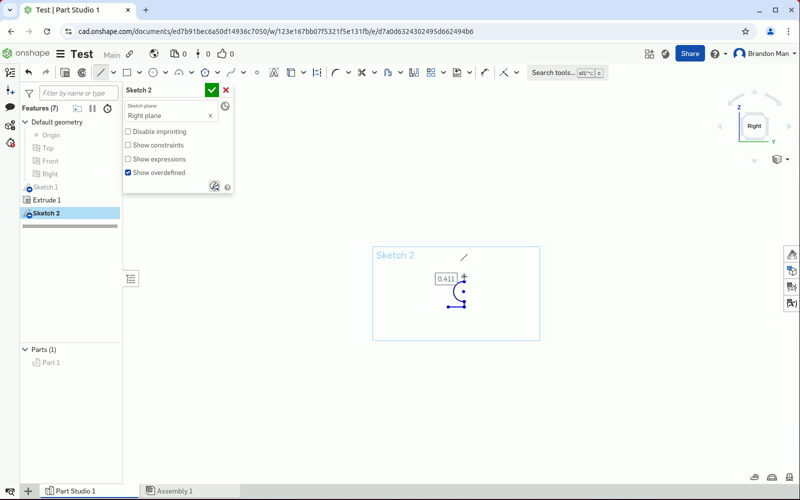
scroll(-6)
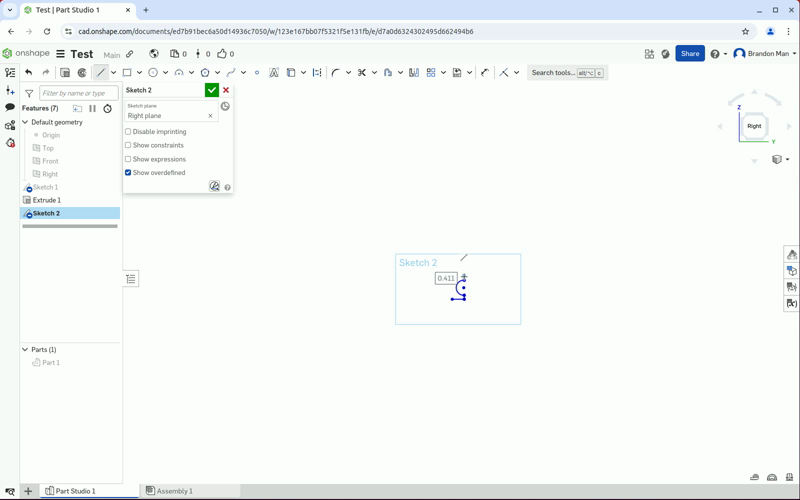
scroll(-6)
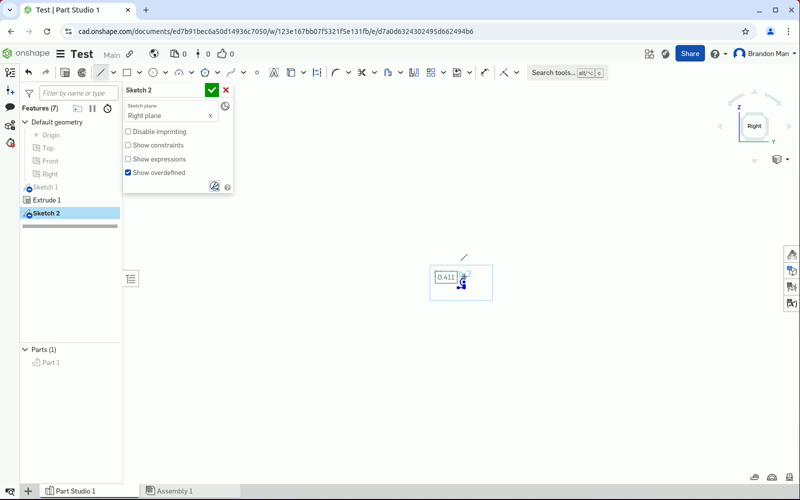
key_up(shift)
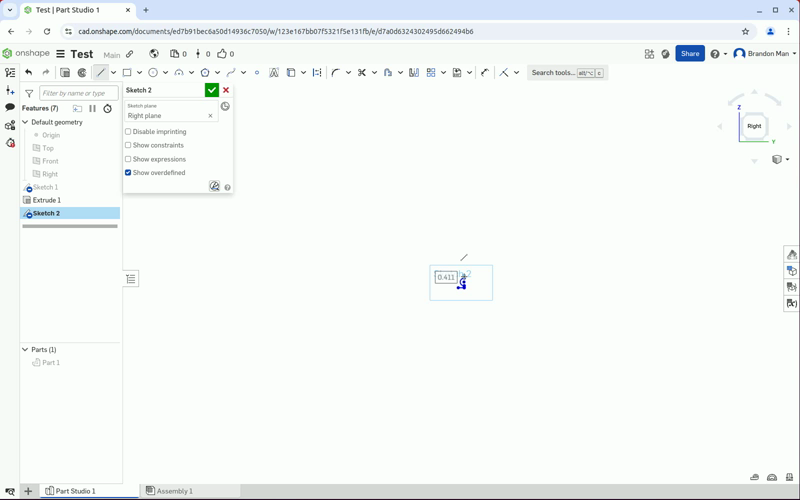
key_down(shift)
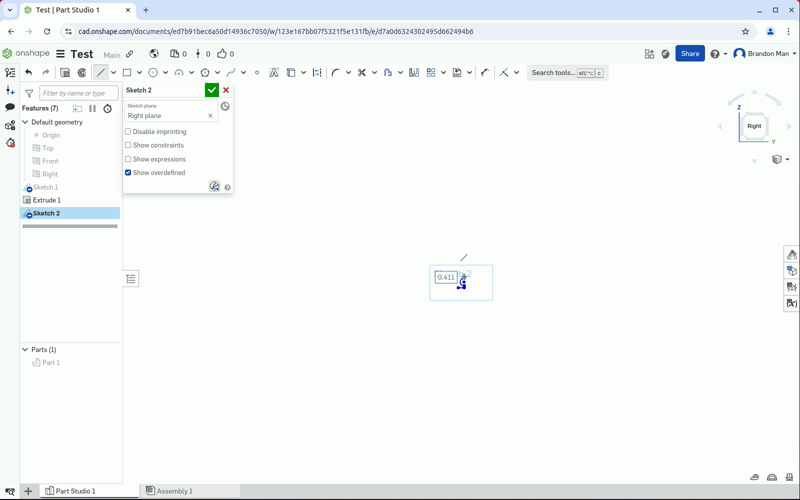
mouse_move(494, 276)
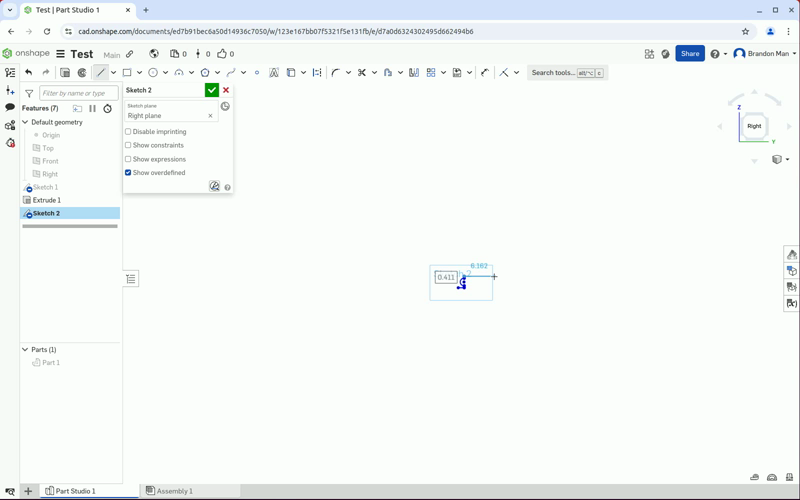
mouse_move(458, 276)
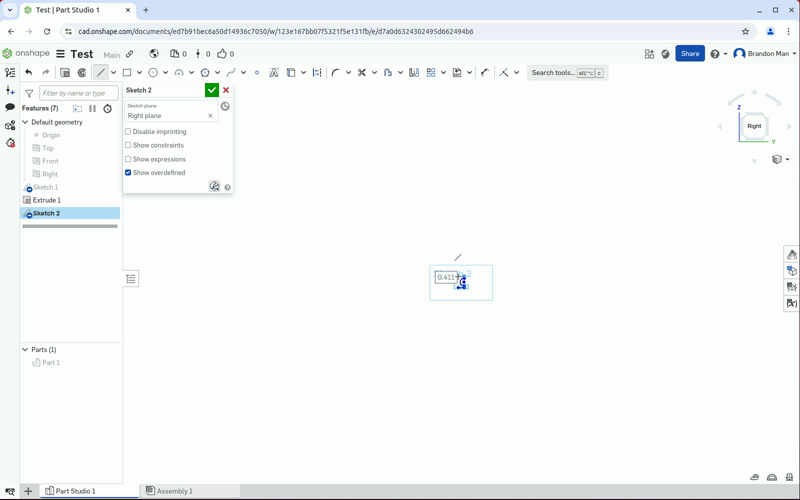
scroll(6)
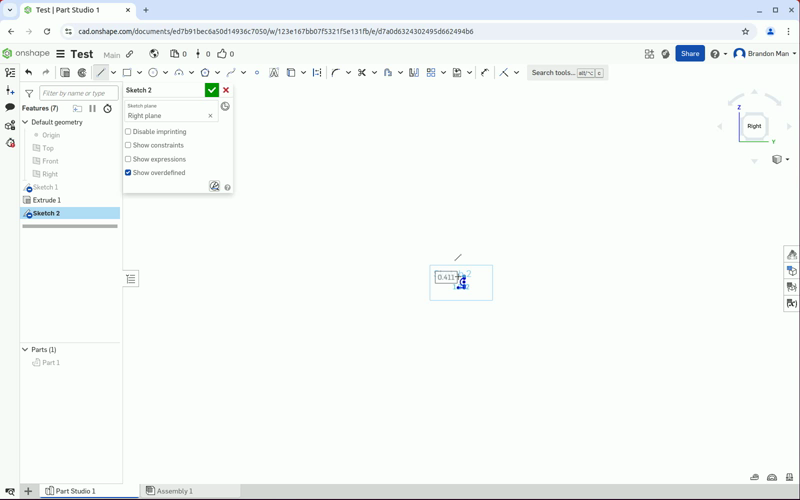
scroll(6)
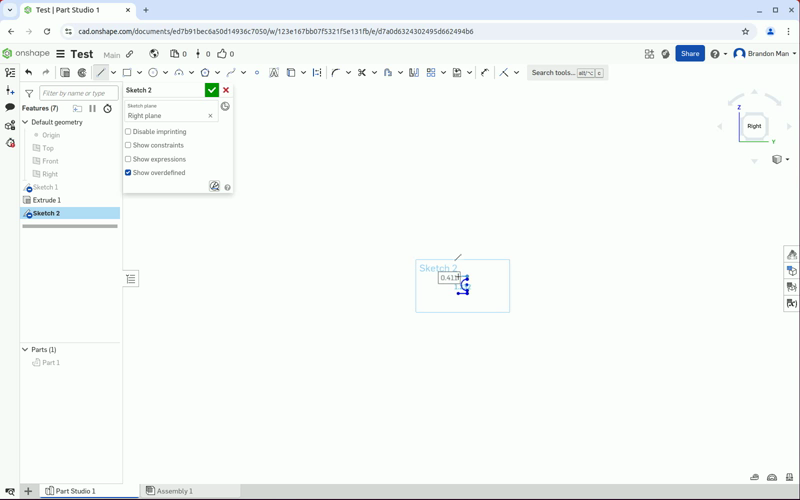
scroll(6)
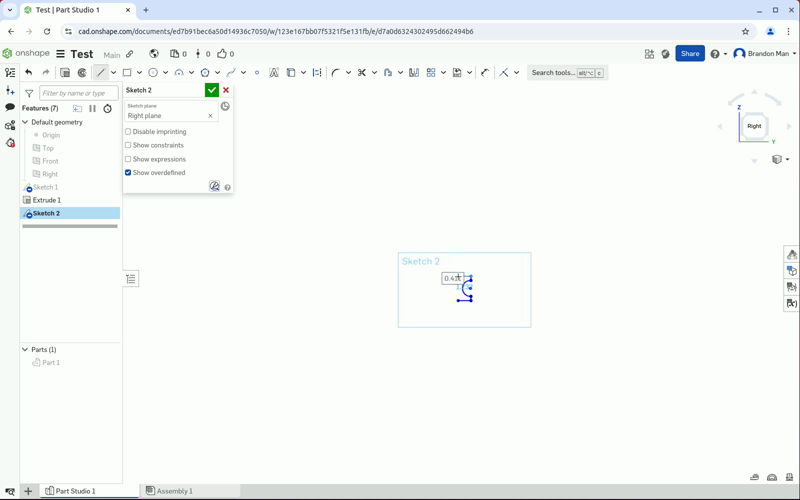
scroll(6)
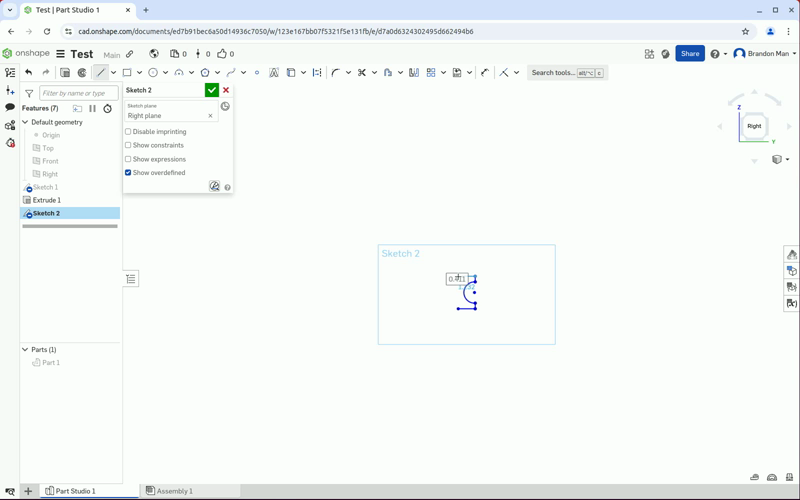
scroll(6)
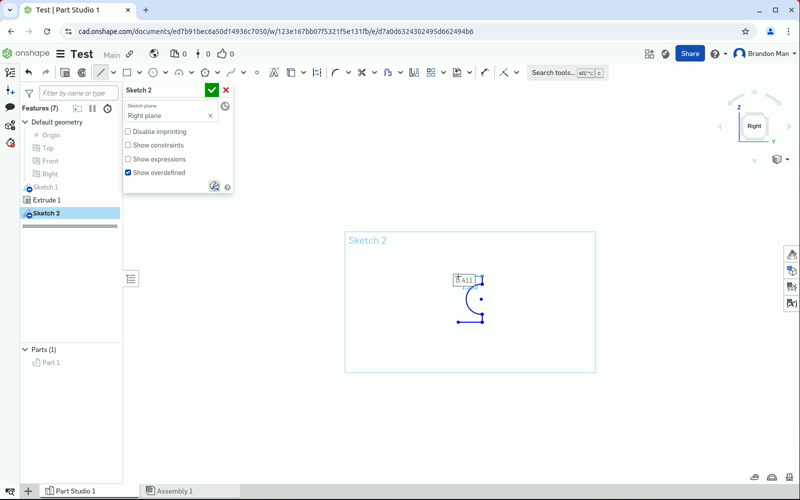
scroll(6)
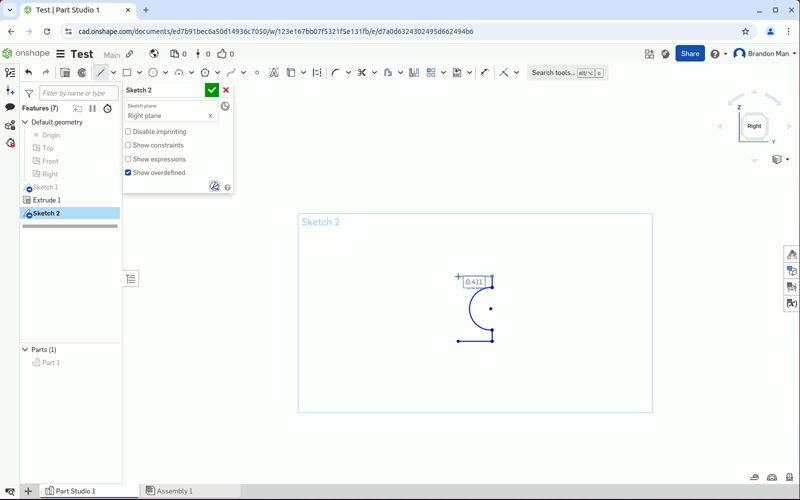
scroll(6)
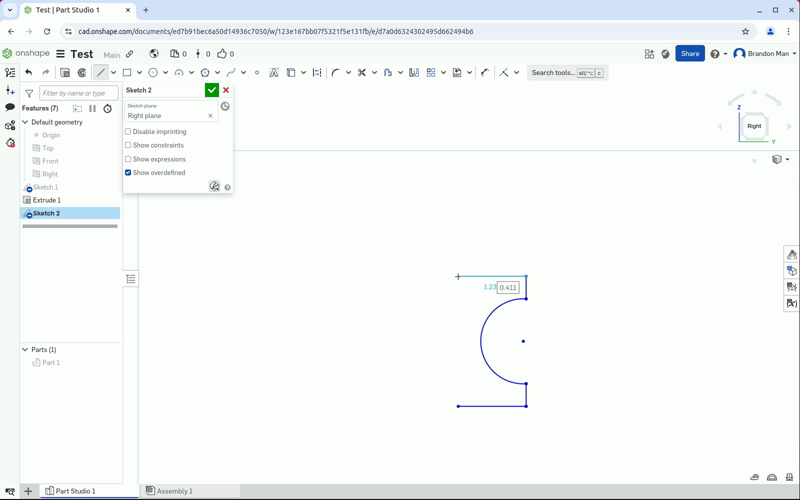
click(458, 276)
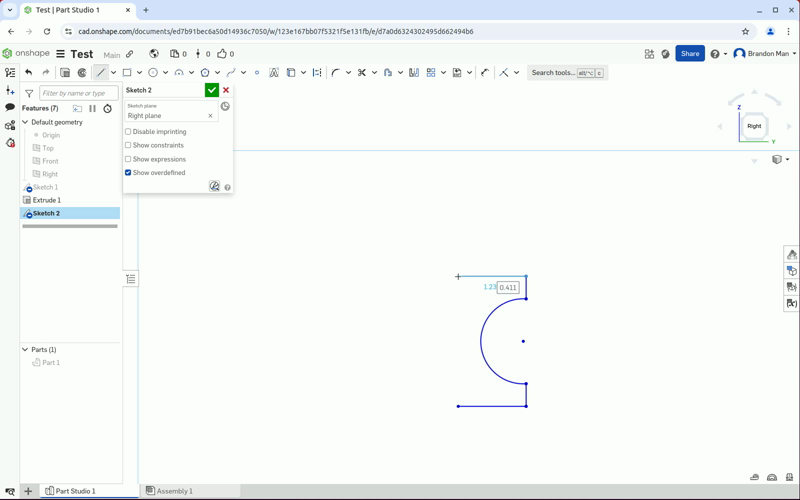
scroll(-6)
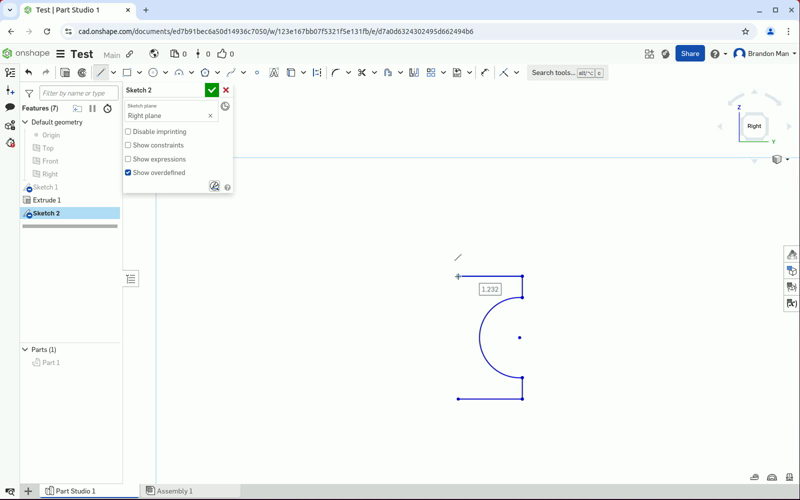
scroll(-6)
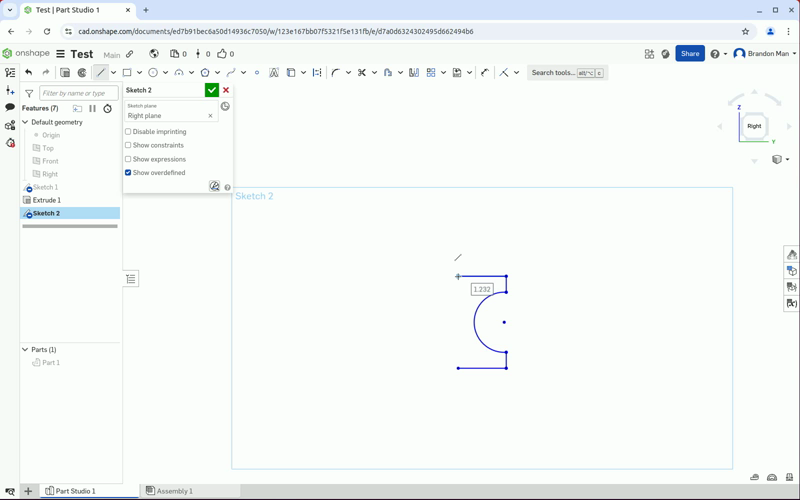
scroll(-6)
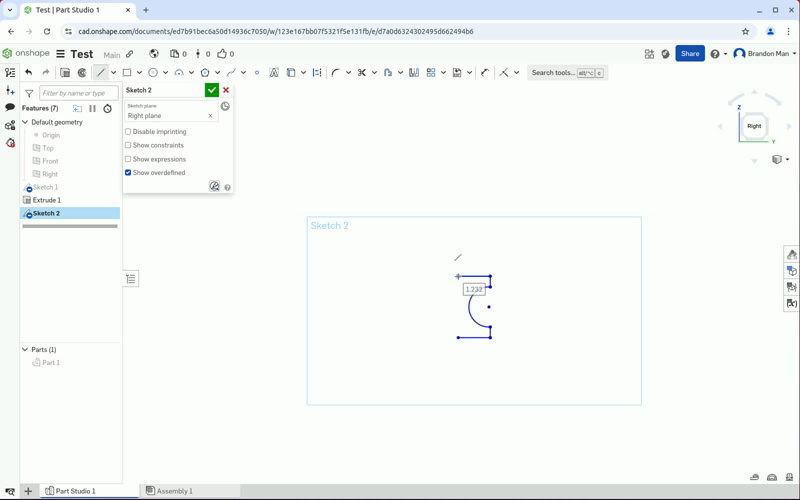
scroll(-6)
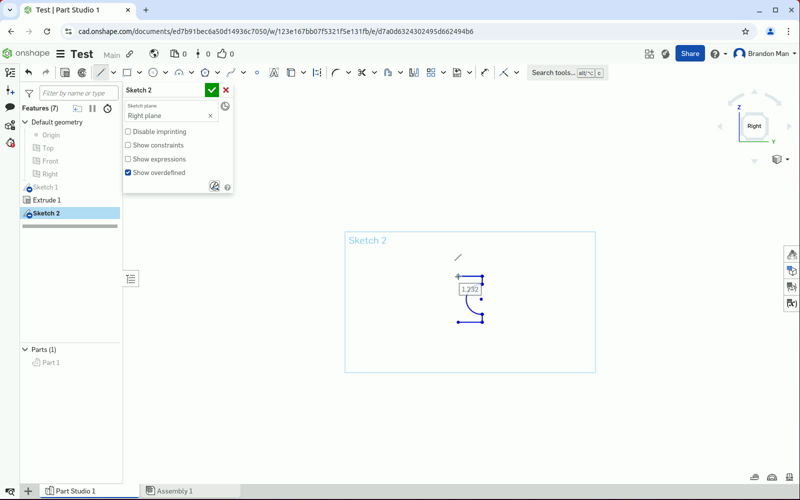
scroll(-6)
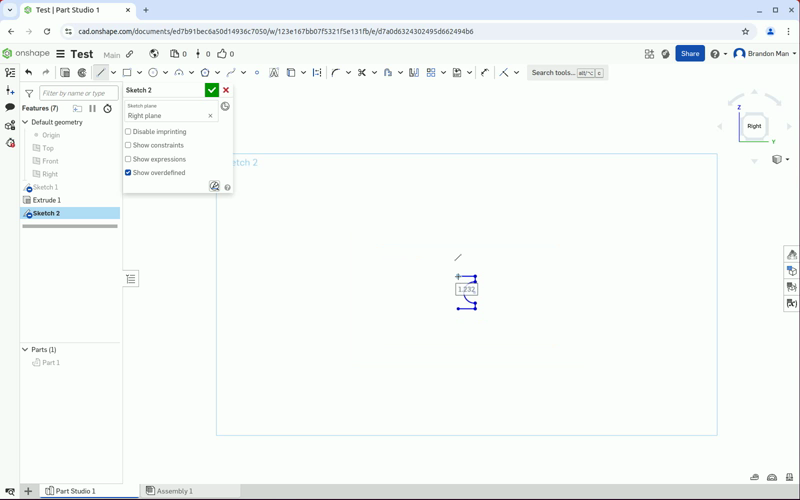
scroll(-6)
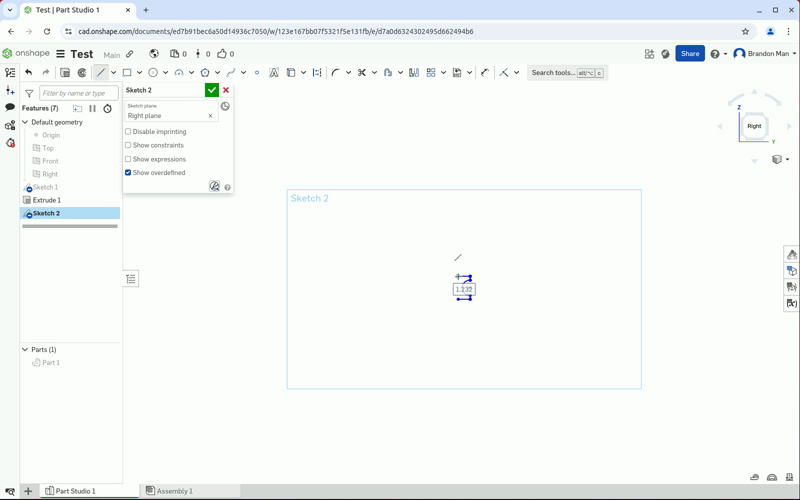
scroll(-6)
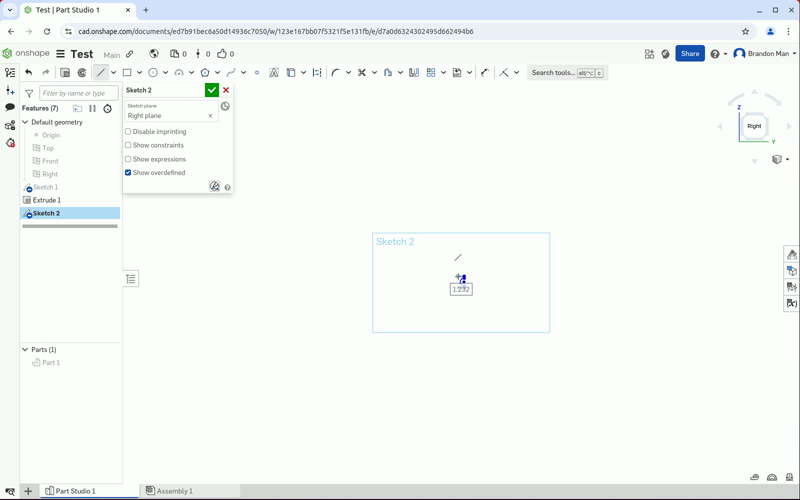
key_up(shift)
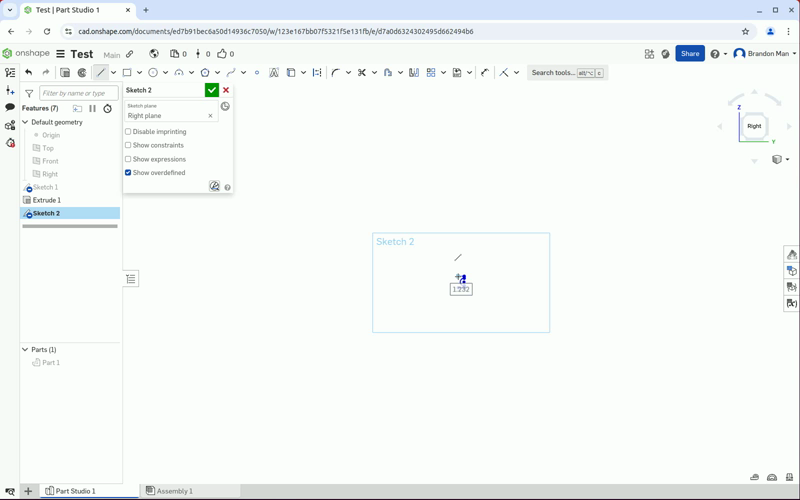
mouse_move(488, 276)
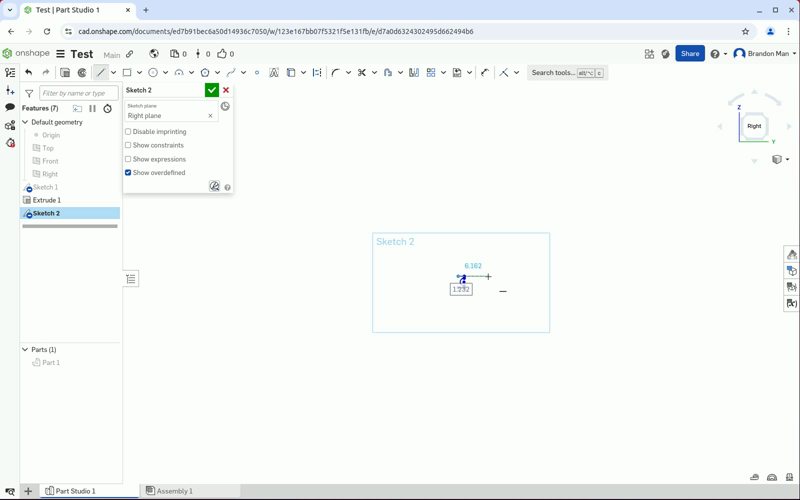
key_down(shift)
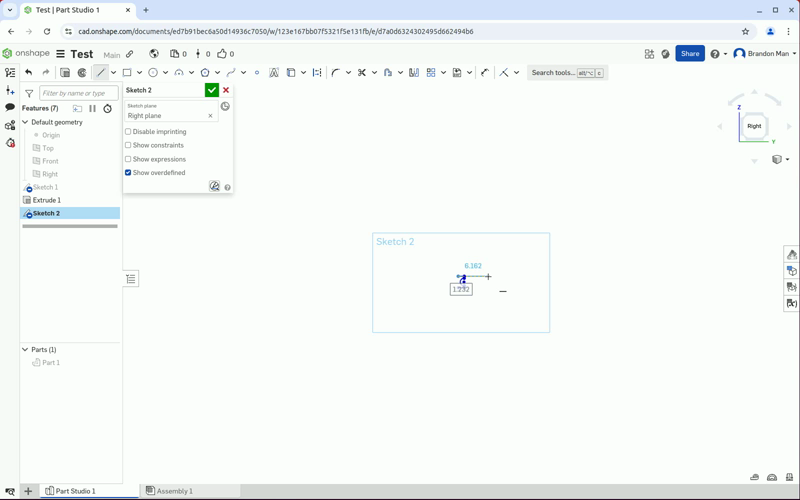
mouse_move(458, 287)
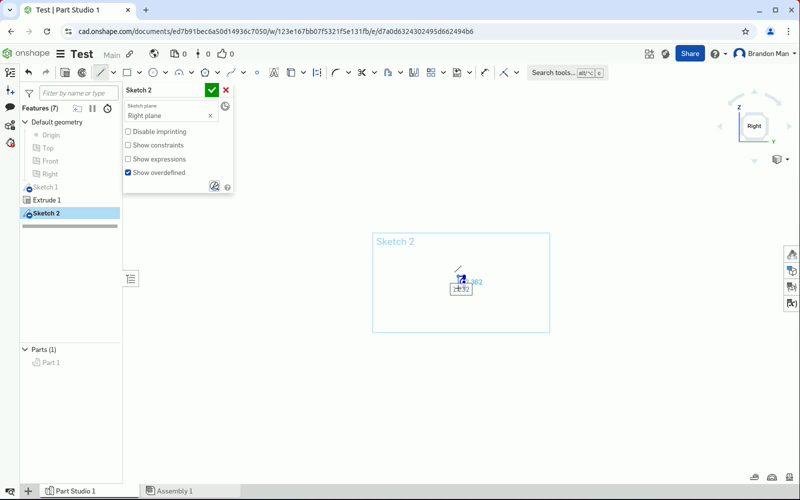
key_up(shift)
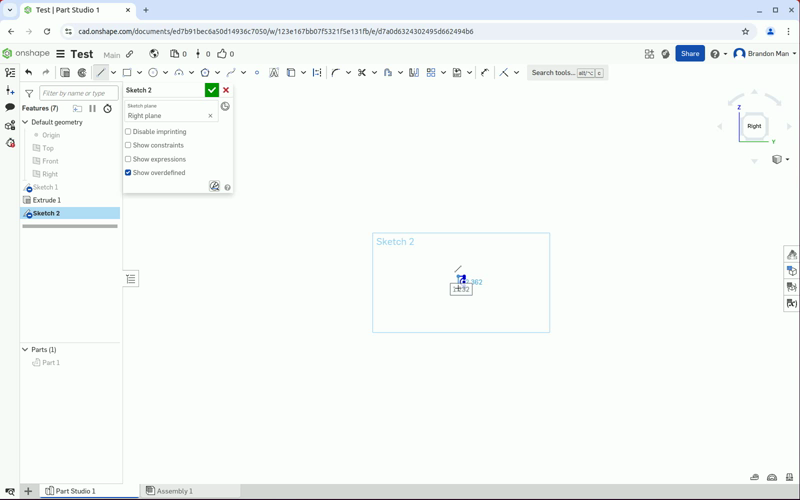
click(458, 287)
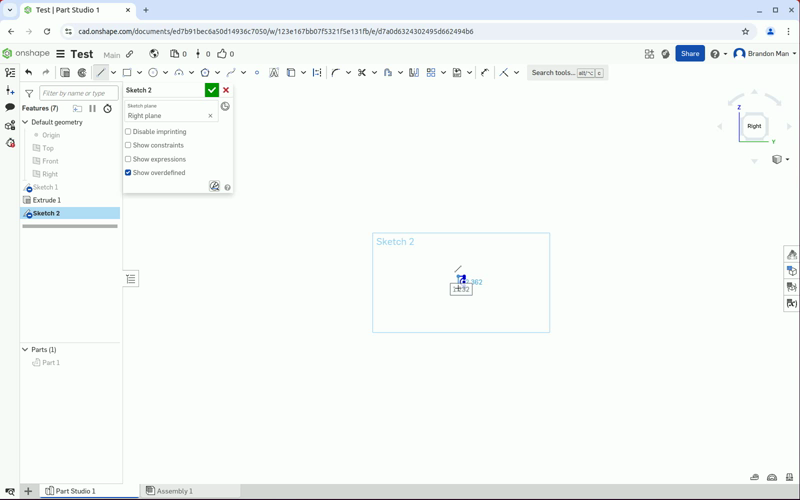
key(esc)
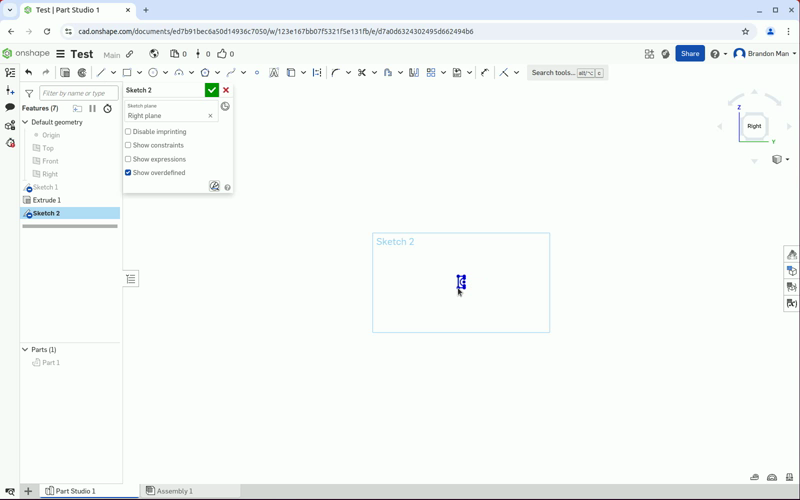
mouse_move(463, 277)
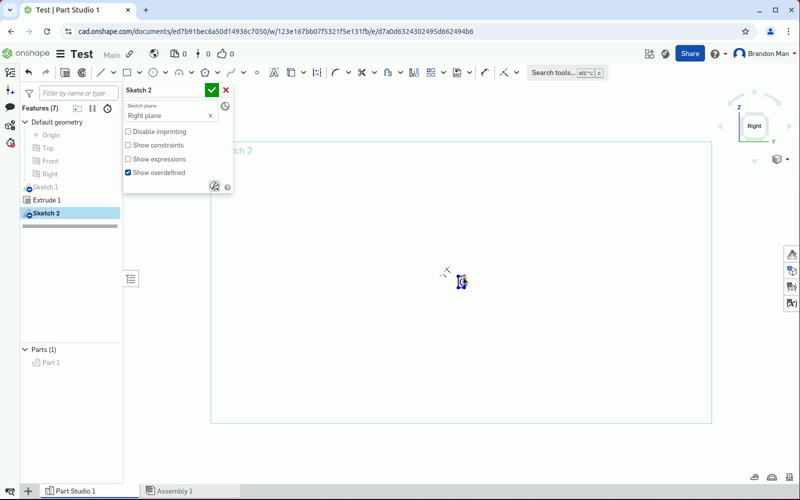
scroll(6)
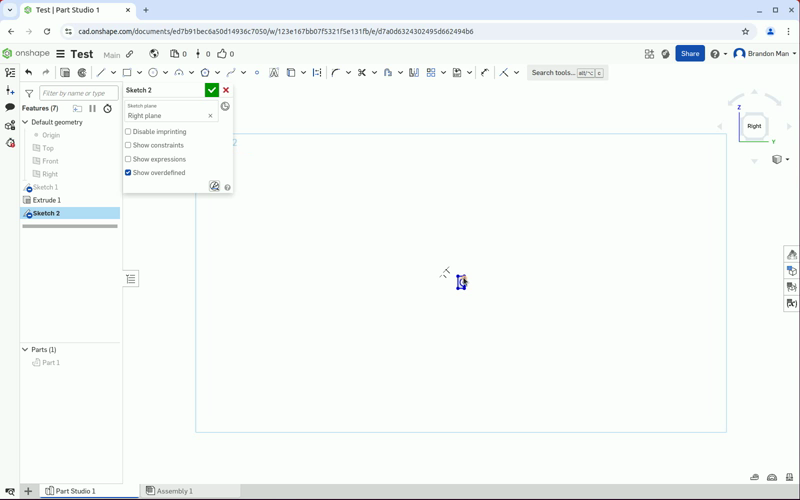
scroll(6)
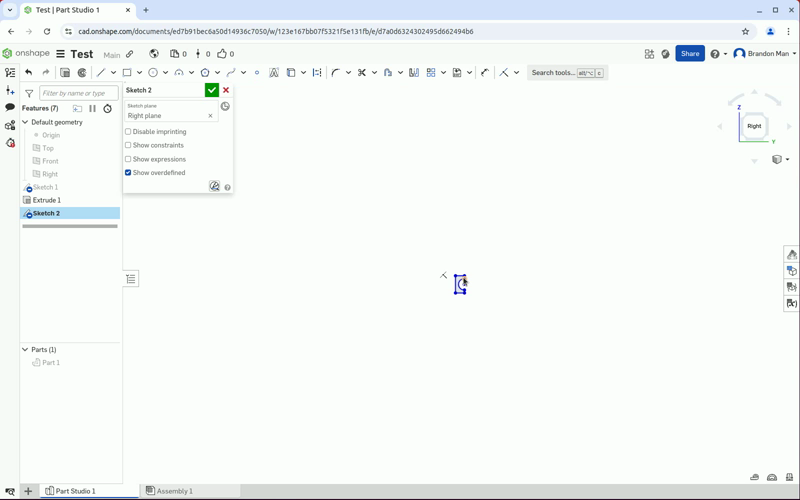
scroll(6)
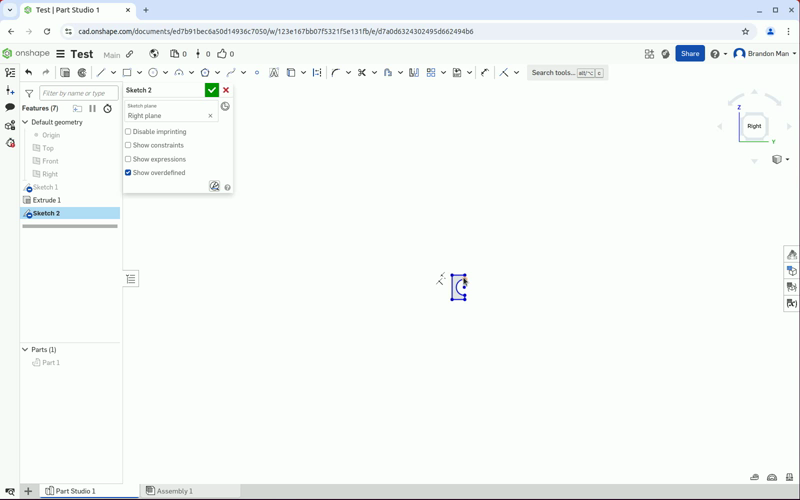
scroll(6)
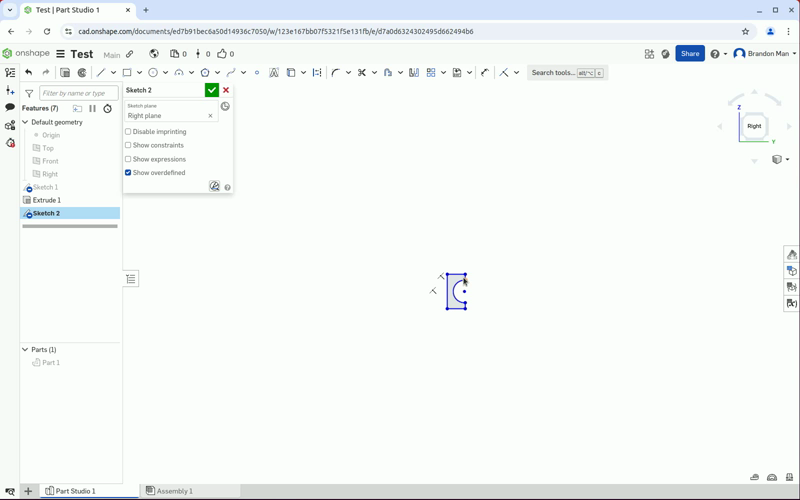
scroll(6)
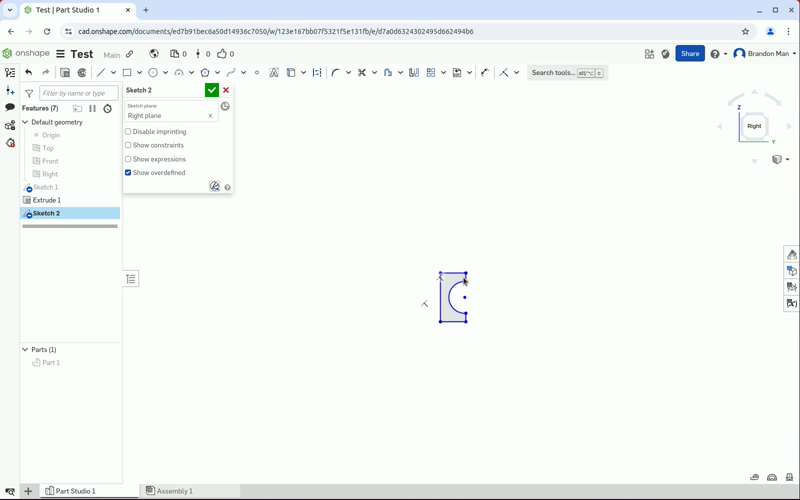
scroll(6)
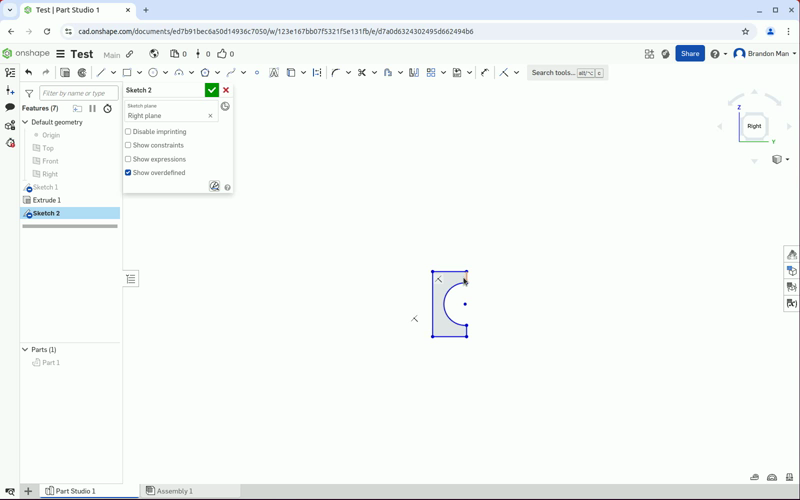
scroll(6)
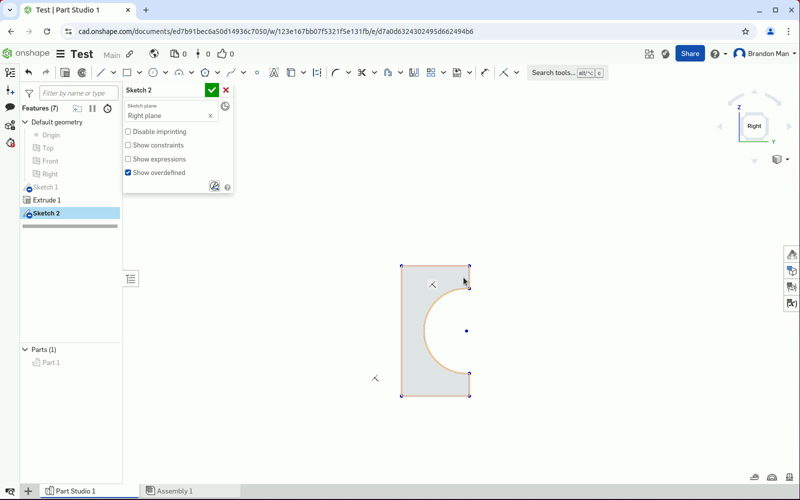
click(463, 277)
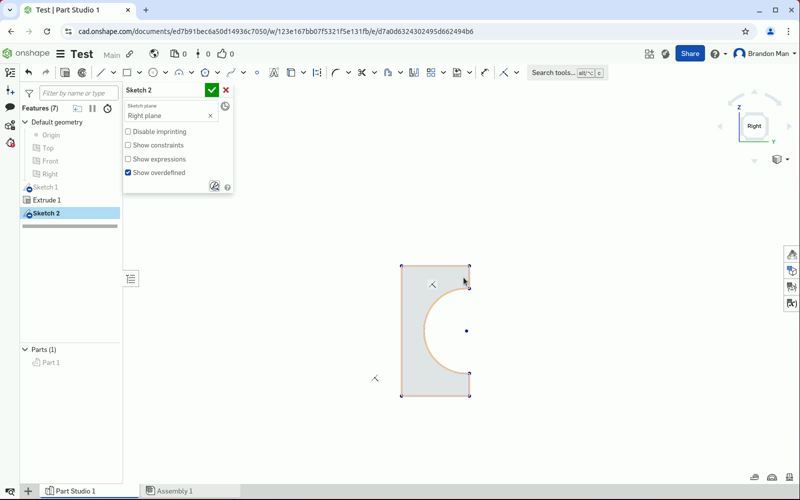
scroll(-6)
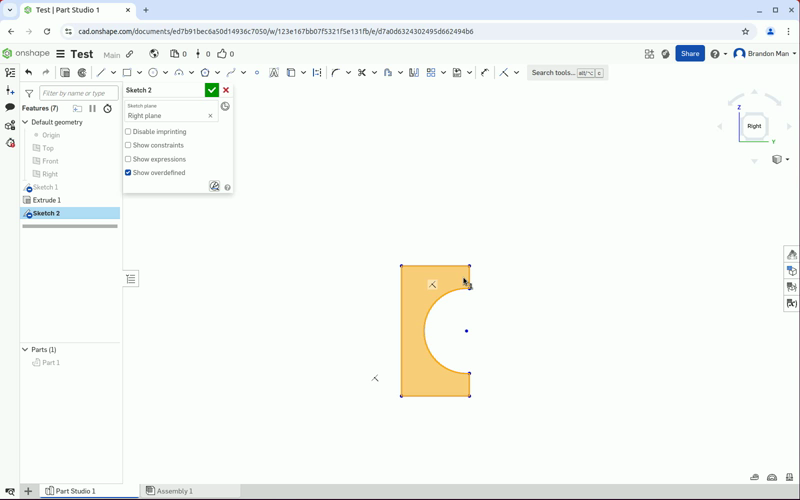
scroll(-6)
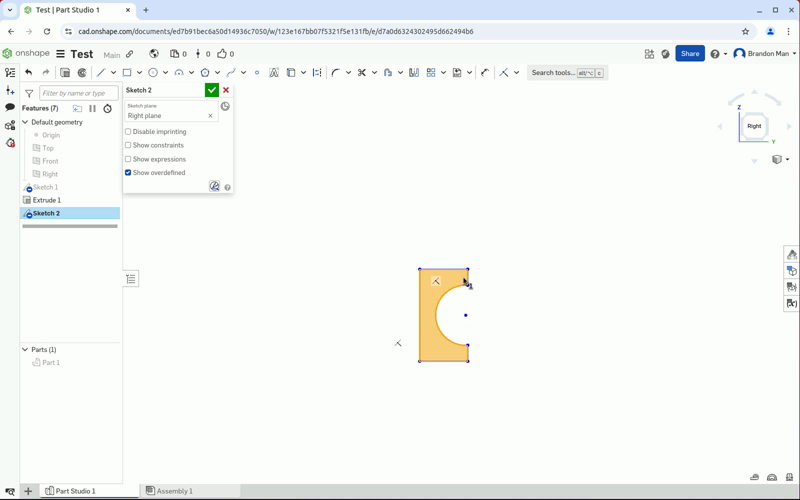
scroll(-6)
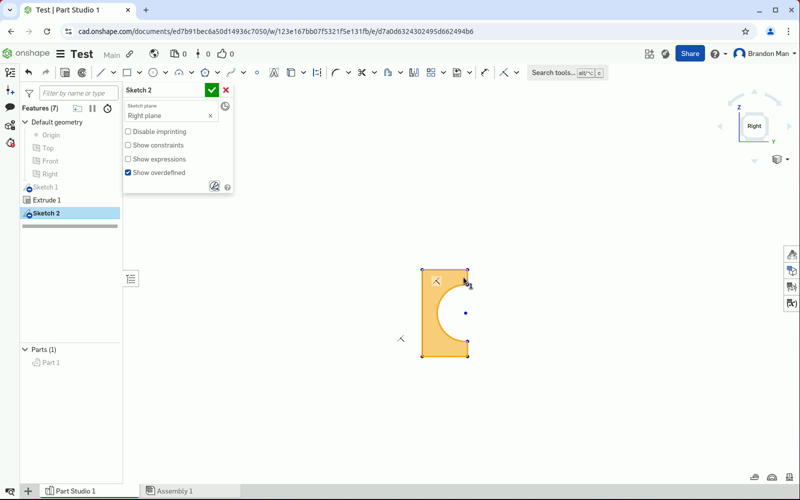
scroll(-6)
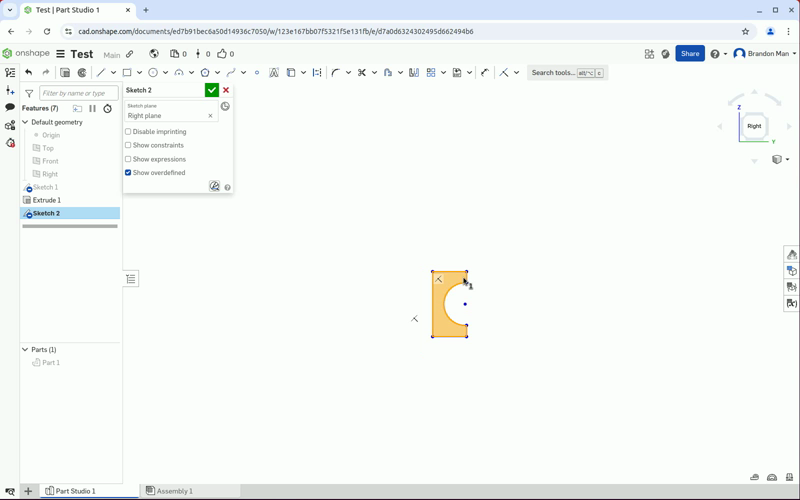
scroll(-6)
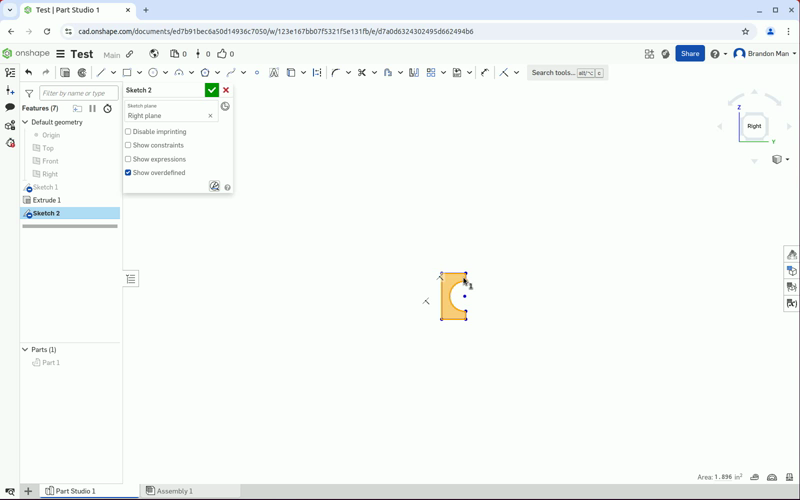
scroll(-6)
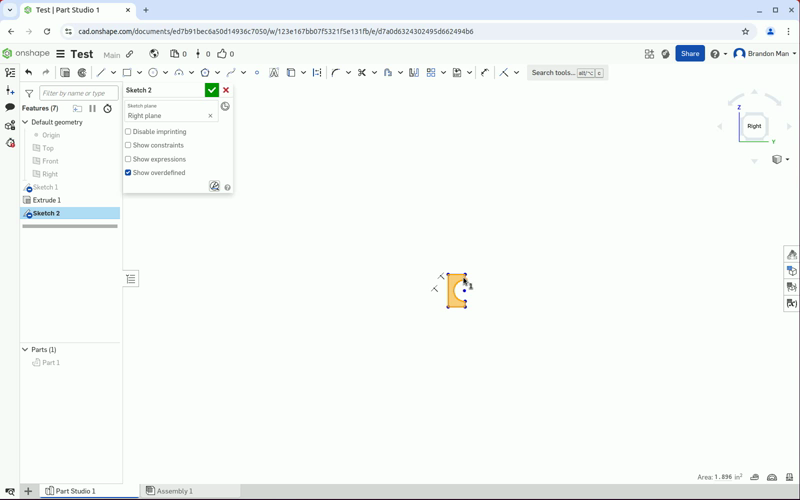
scroll(-6)
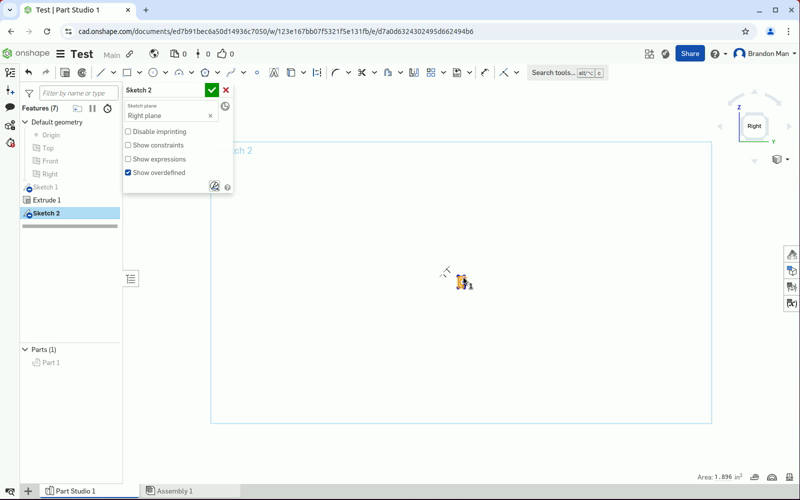
mouse_move(73, 352)
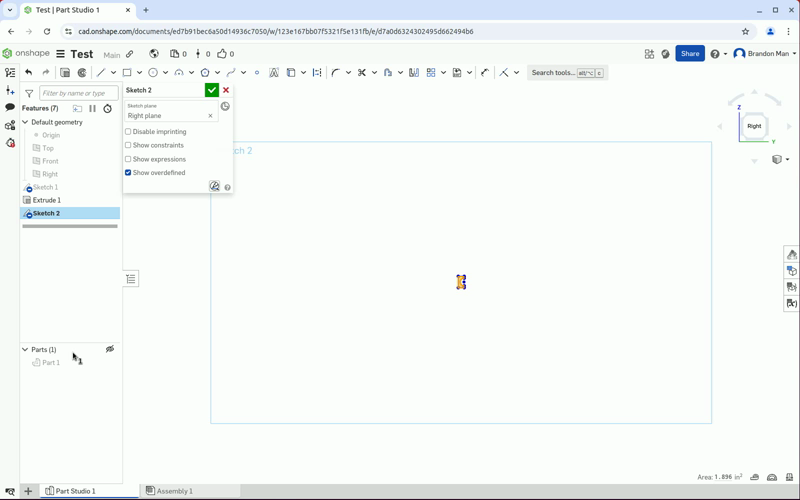
key(shift+y)
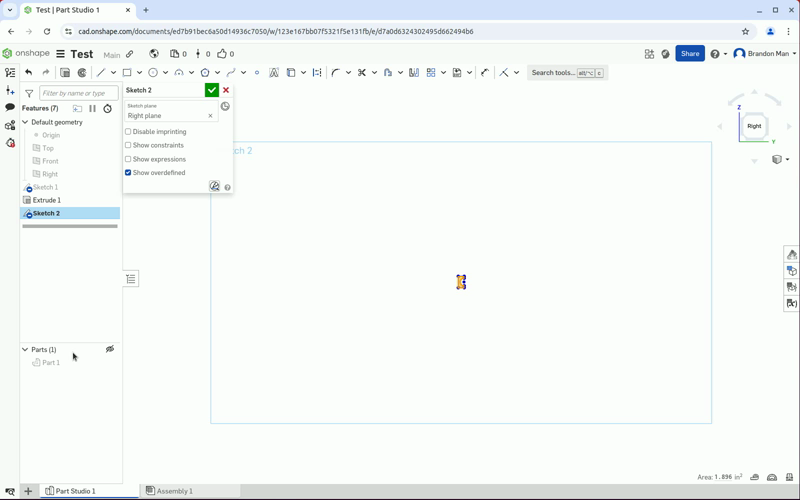
key(shift+e)
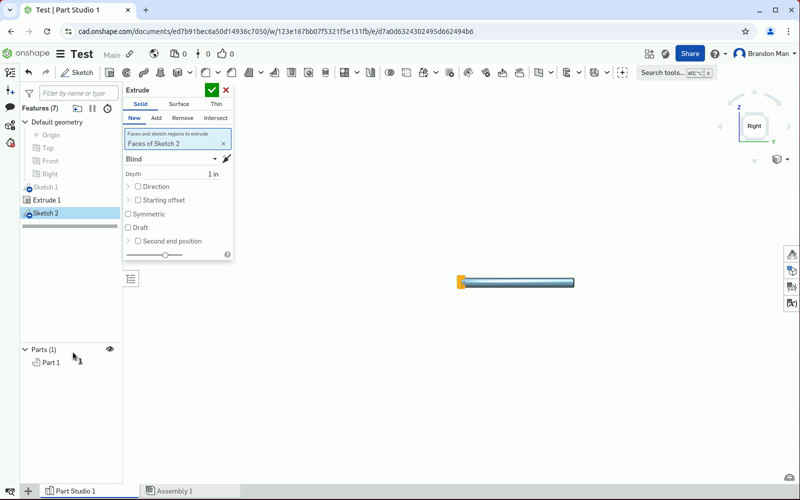
mouse_move(143, 106)
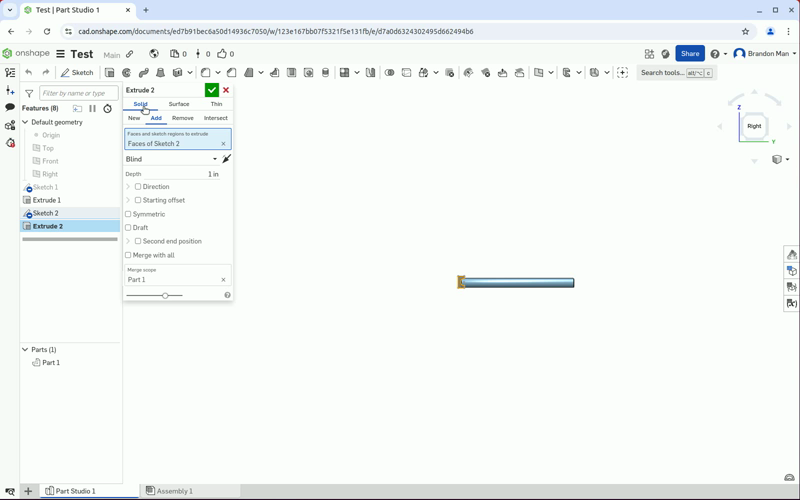
click(143, 106)
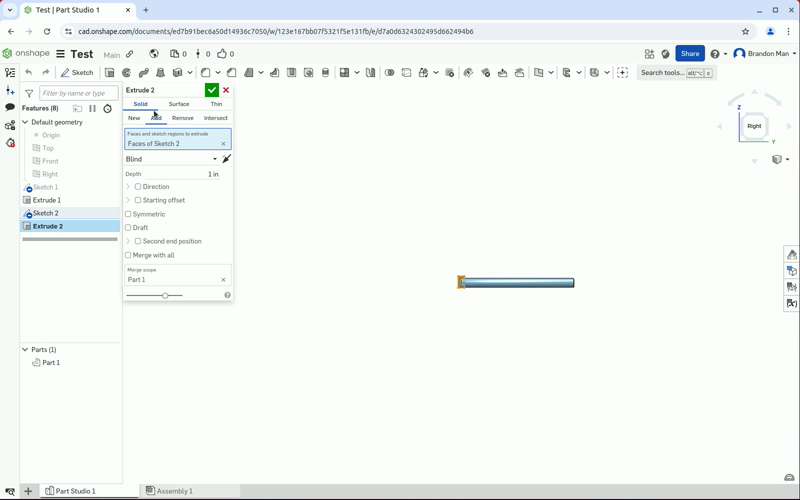
mouse_move(186, 120)
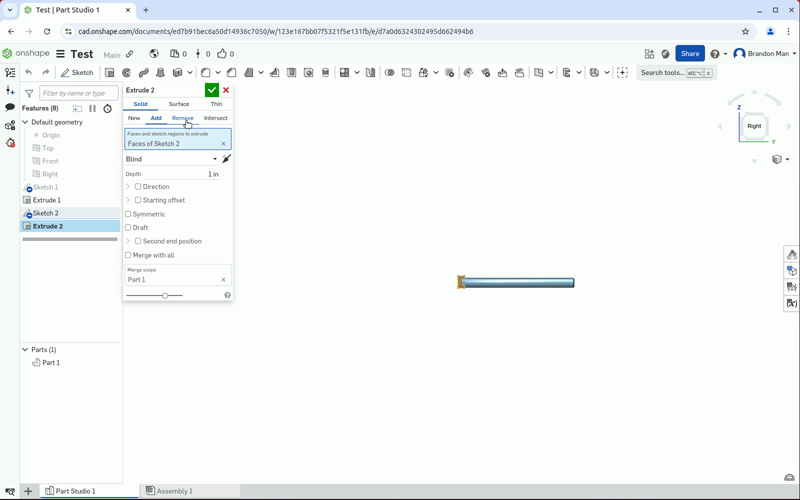
click(186, 120)
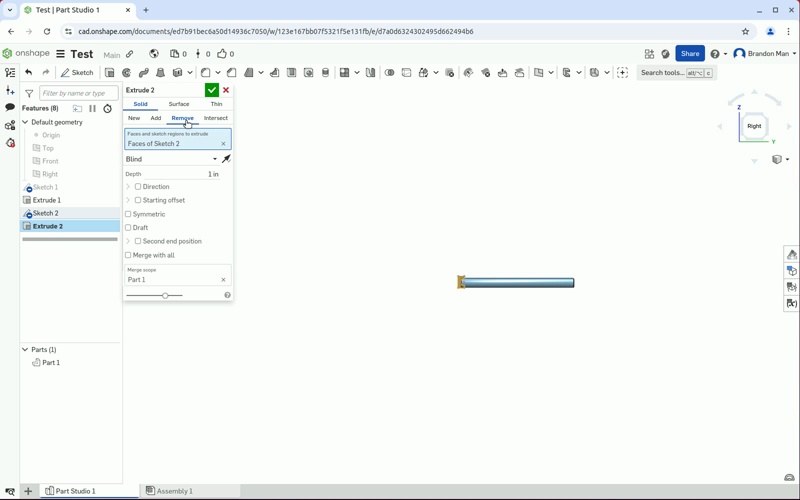
key(tab, 4)
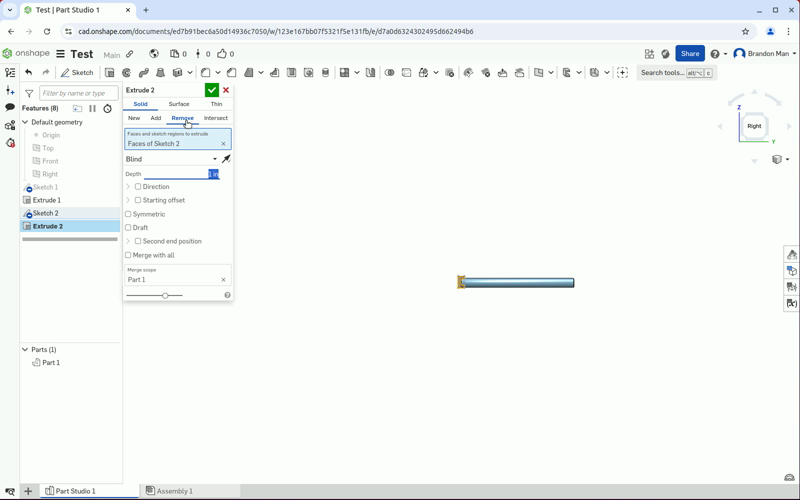
text(1.204)
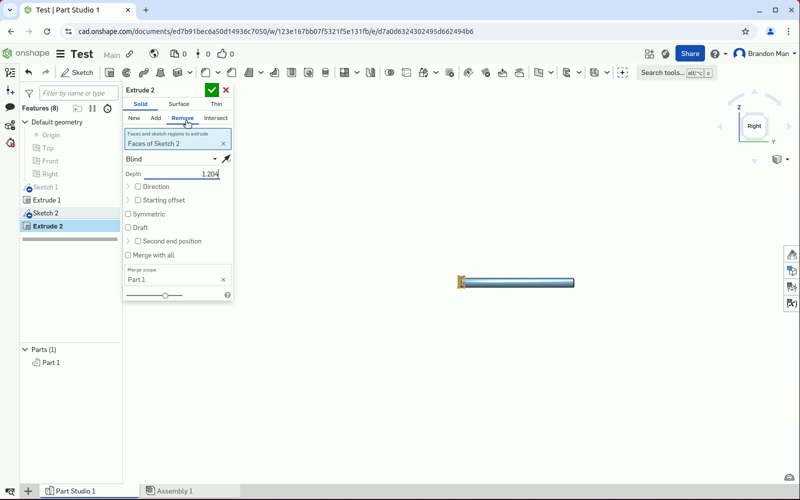
key(tab, 3)
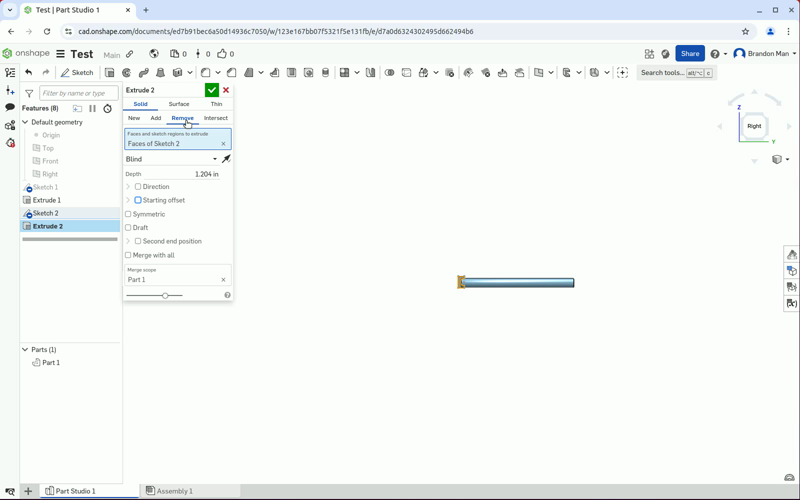
key(tab, 2)
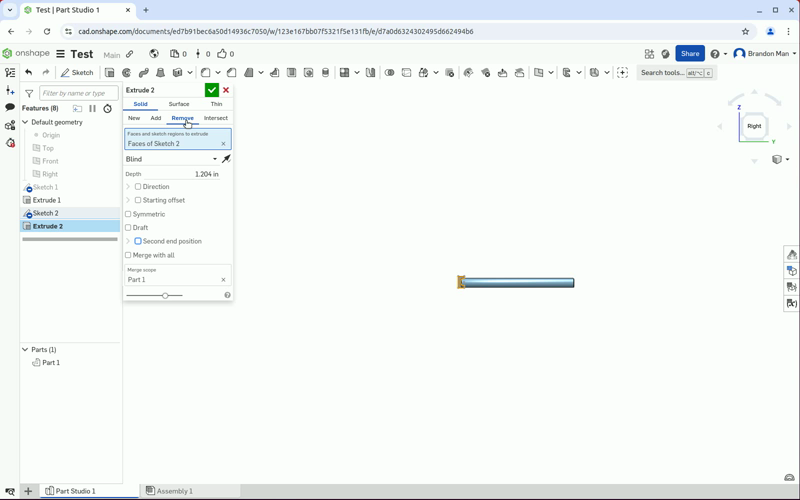
key(space)
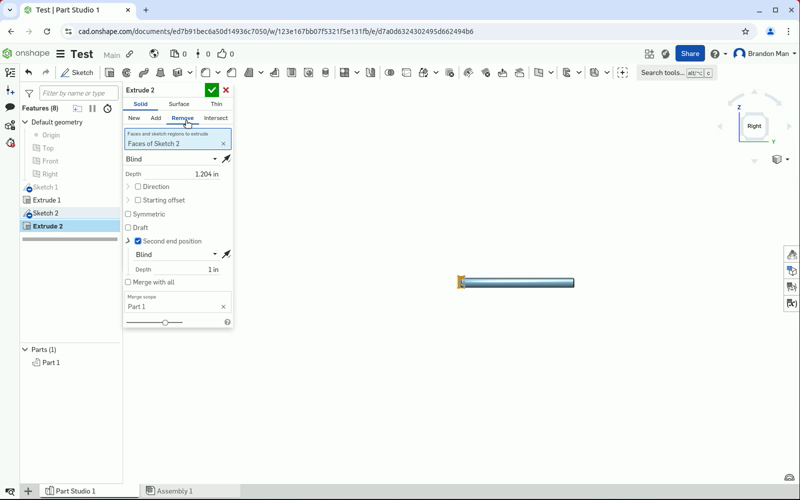
key(tab, 3)
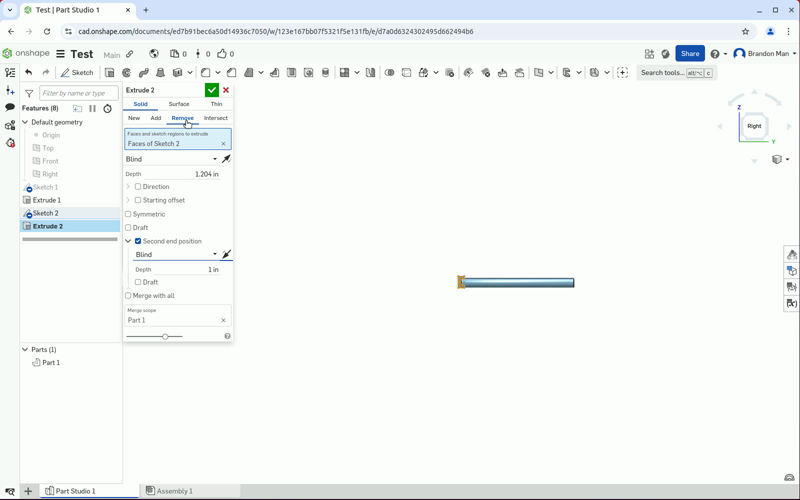
text(1.204)
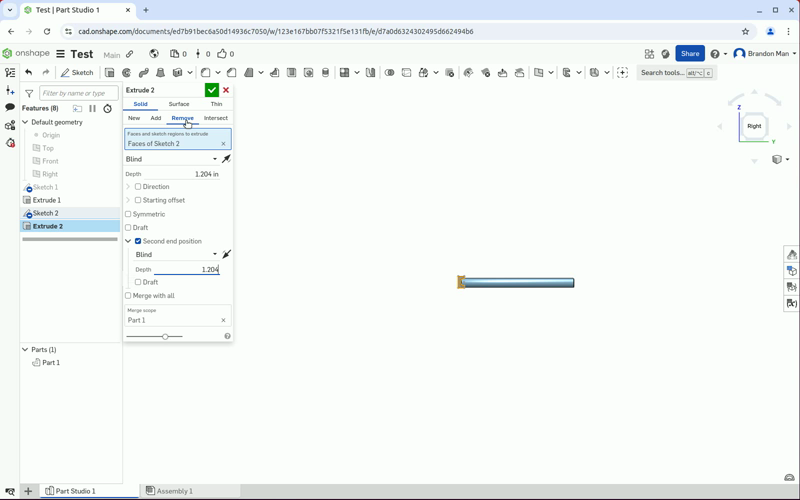
key(tab, 2)
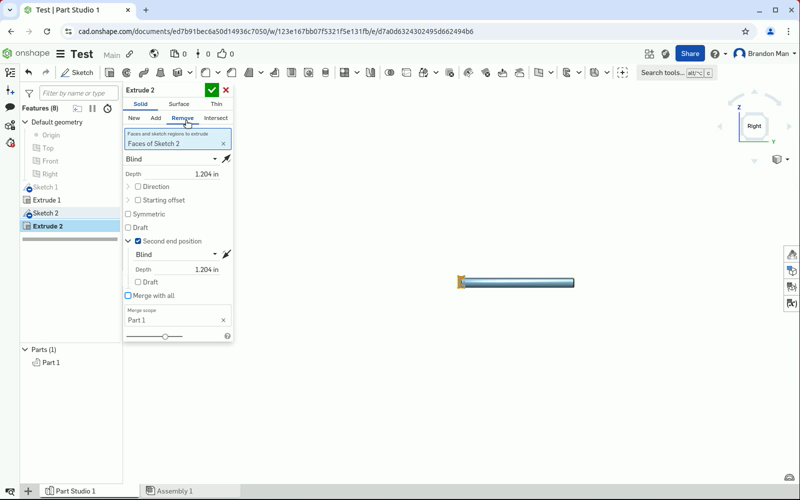
key(space)
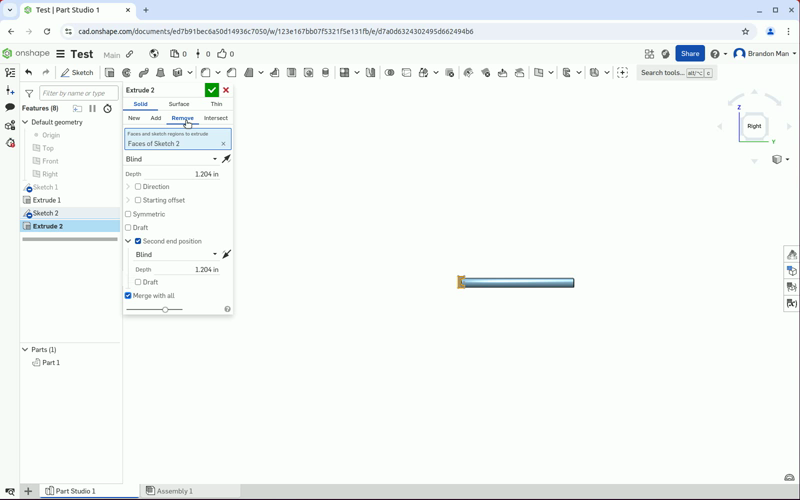
key(enter)
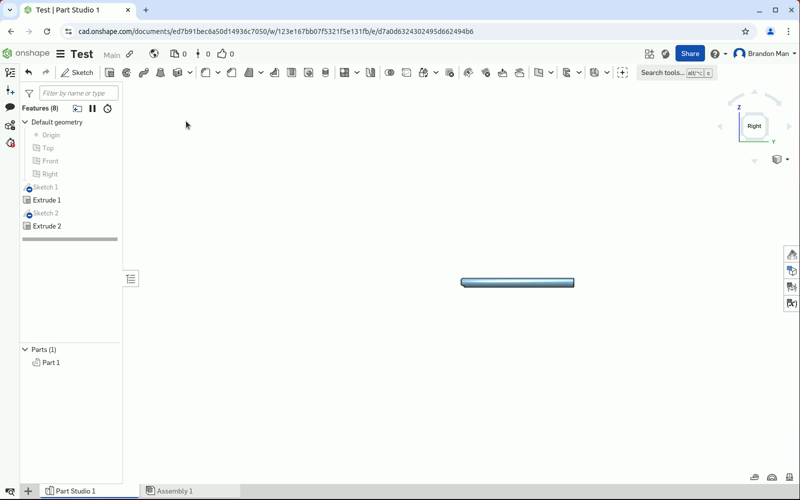
key(shift+h)
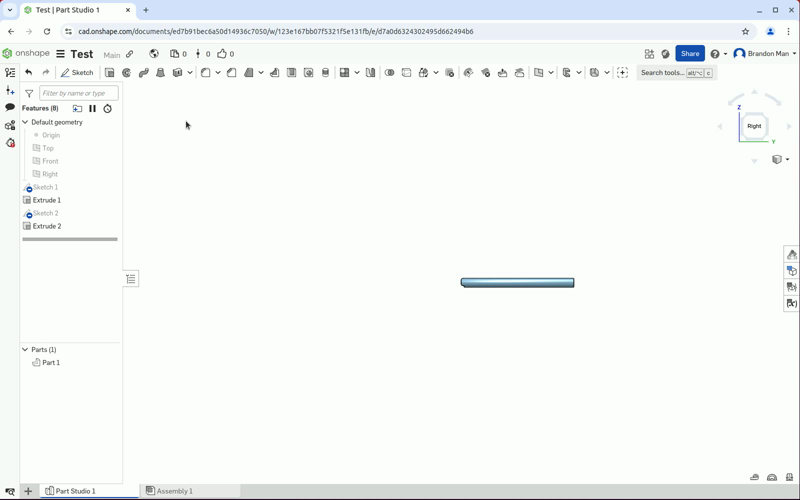
key(shift+h)
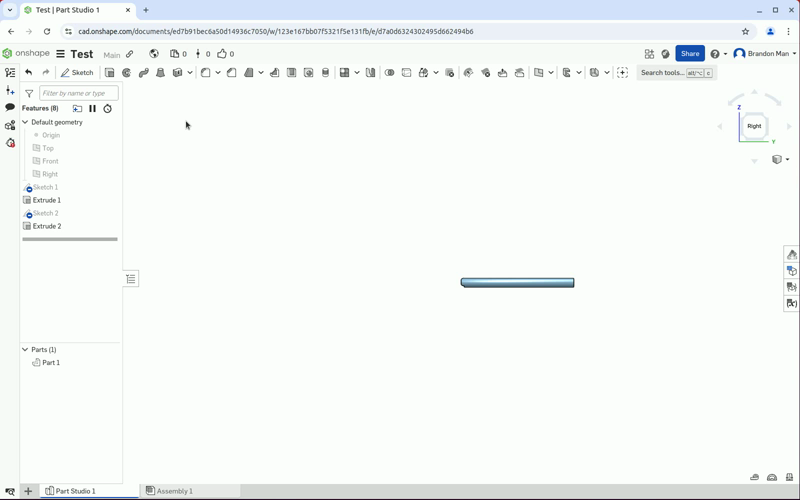
mouse_move(73, 189)
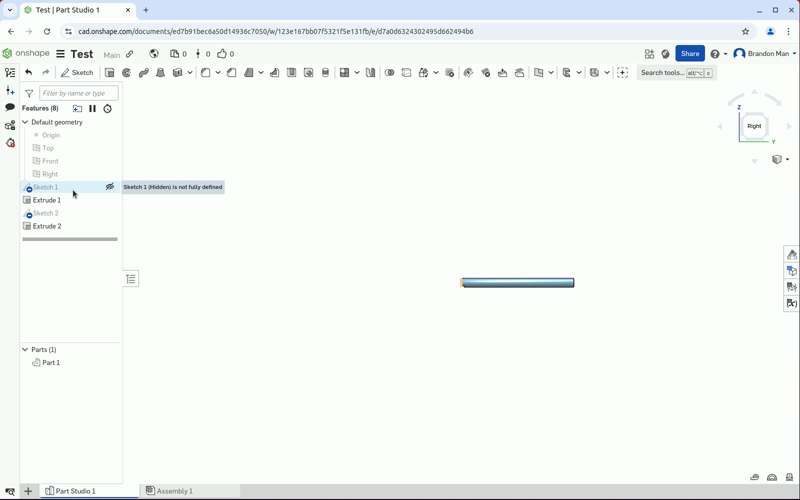
click(73, 189)
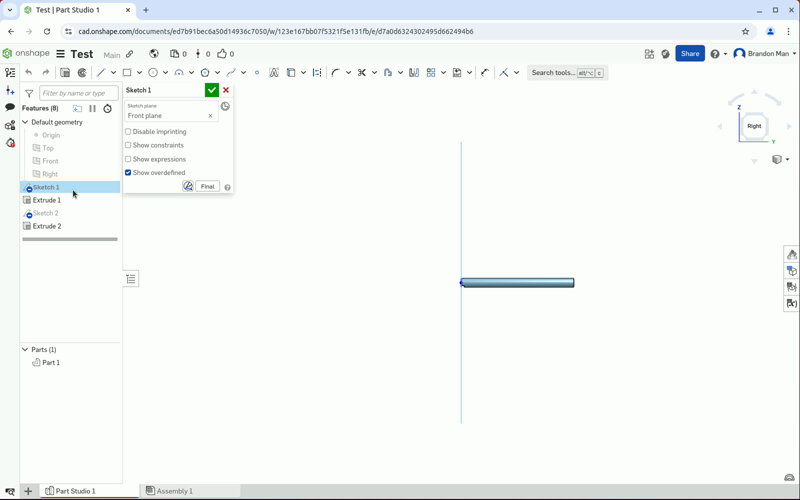
mouse_move(229, 92)
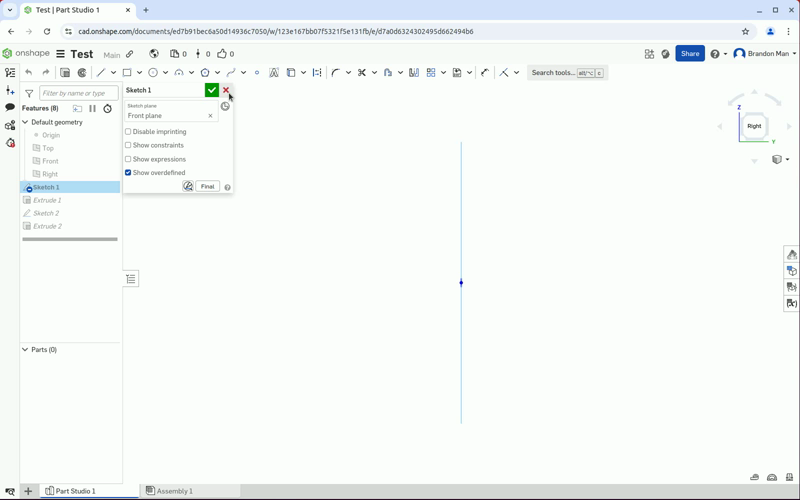
click(229, 92)
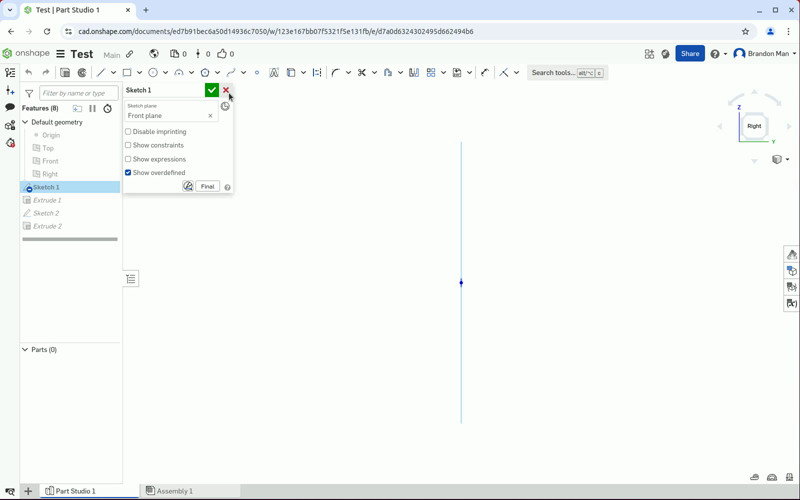
key(shift+s)
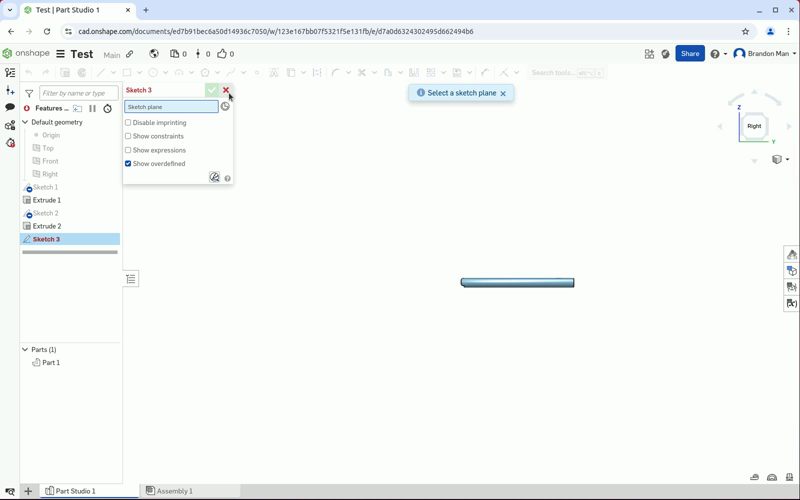
mouse_move(73, 176)
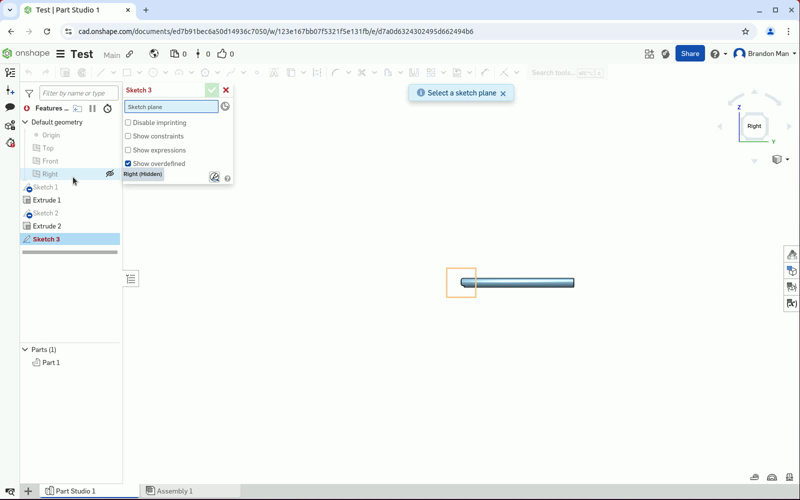
click(73, 176)
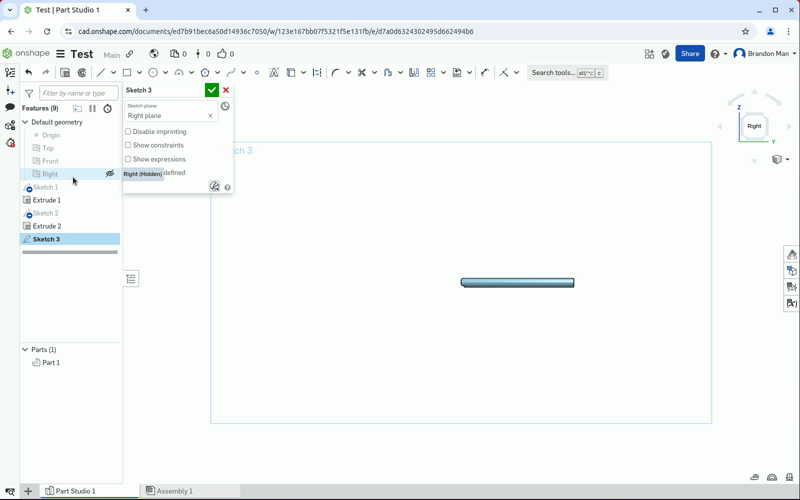
mouse_move(73, 352)
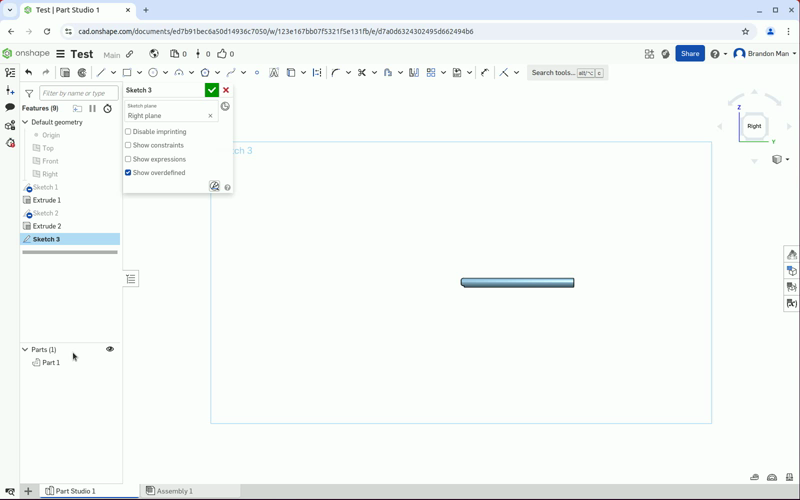
key(y)
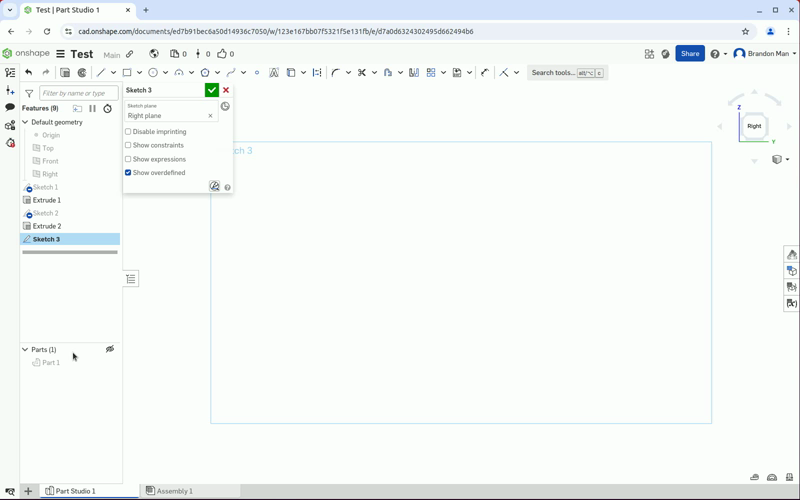
key(c)
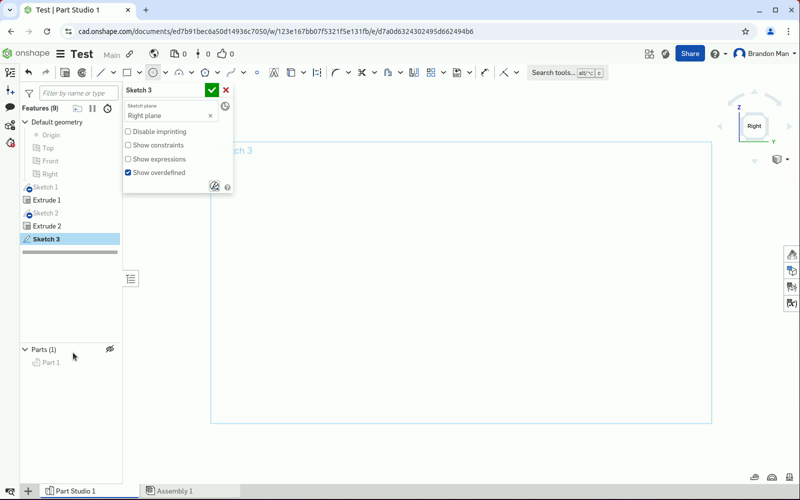
key_down(shift)
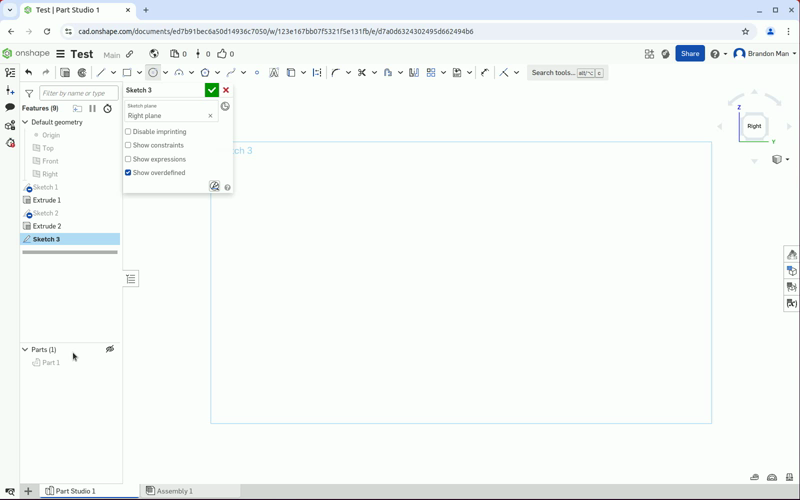
mouse_move(464, 282)
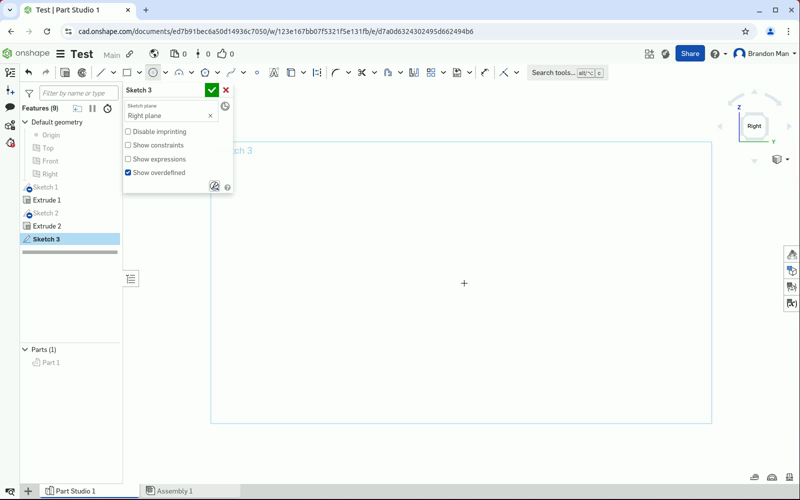
click(464, 282)
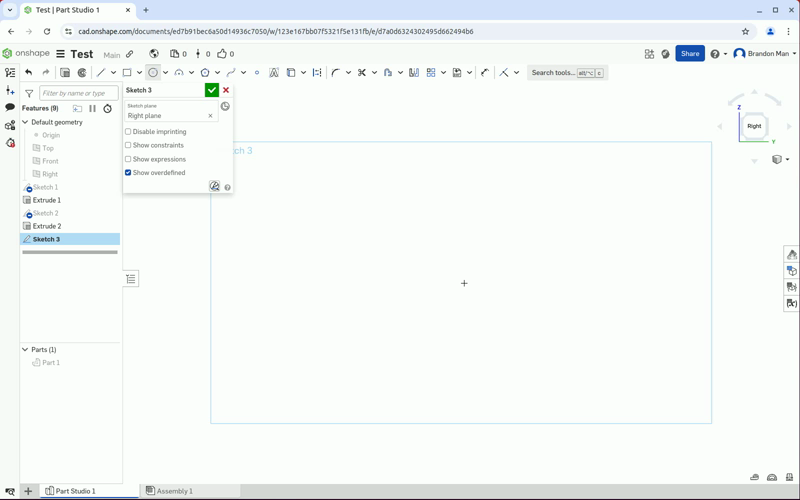
key_up(shift)
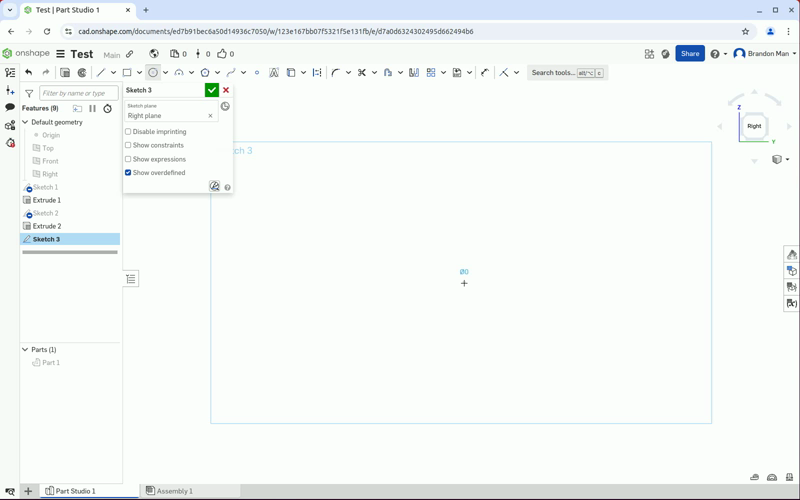
mouse_move(465, 282)
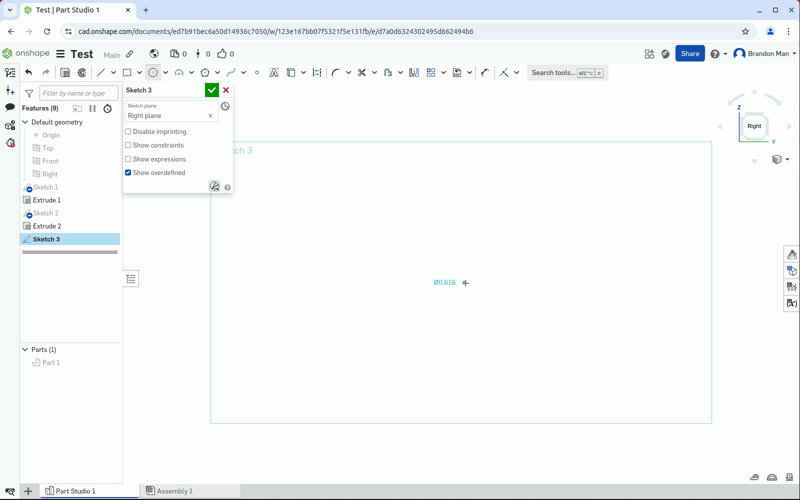
scroll(6)
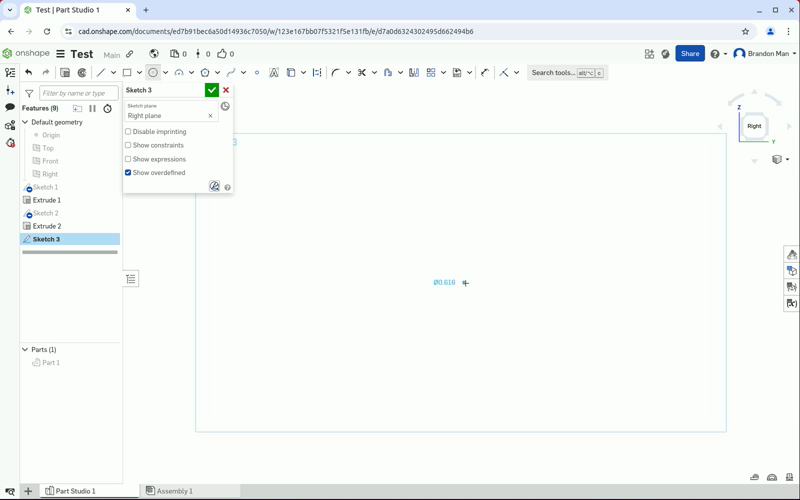
scroll(6)
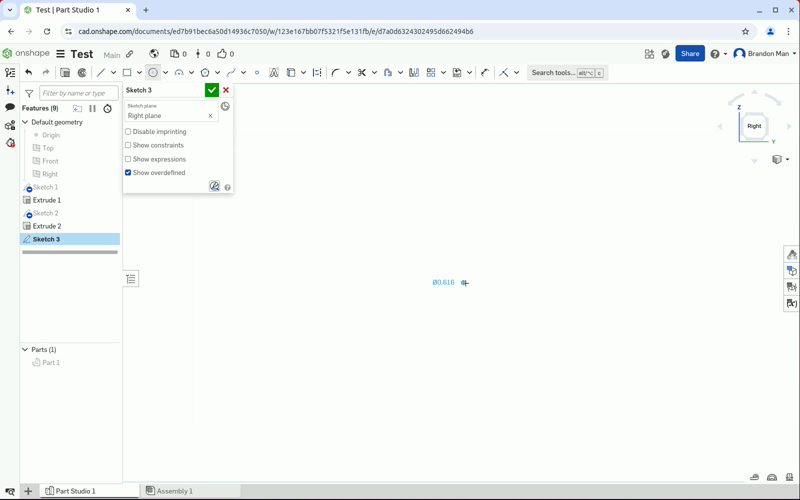
scroll(6)
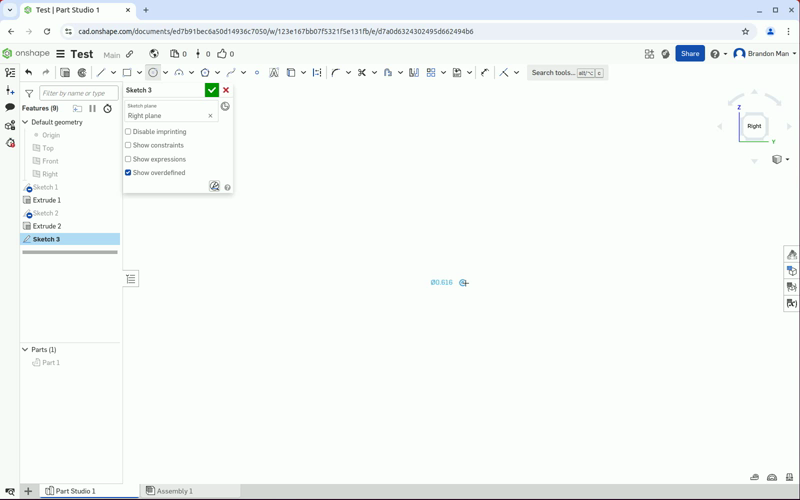
scroll(6)
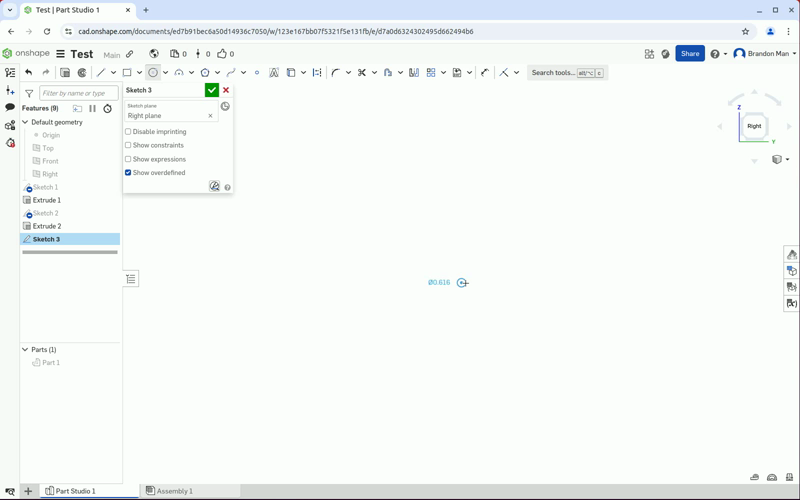
scroll(6)
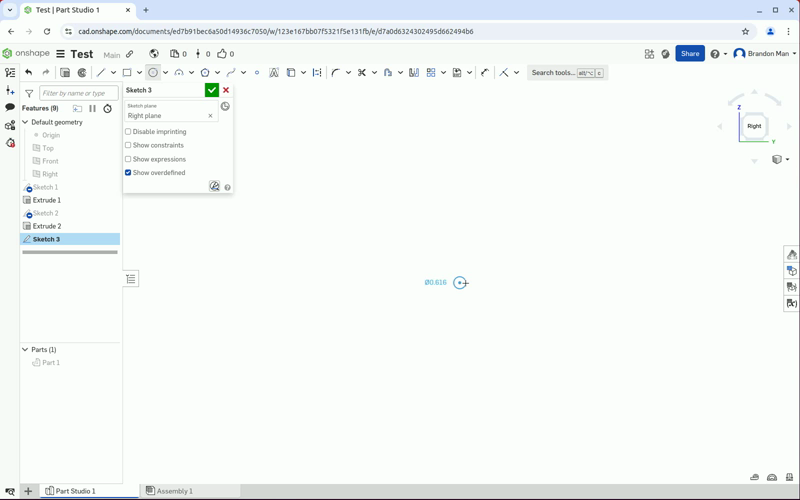
scroll(6)
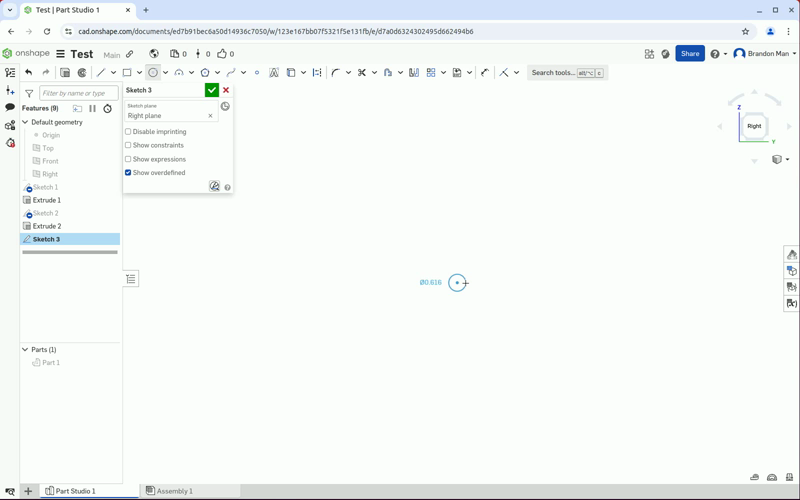
scroll(6)
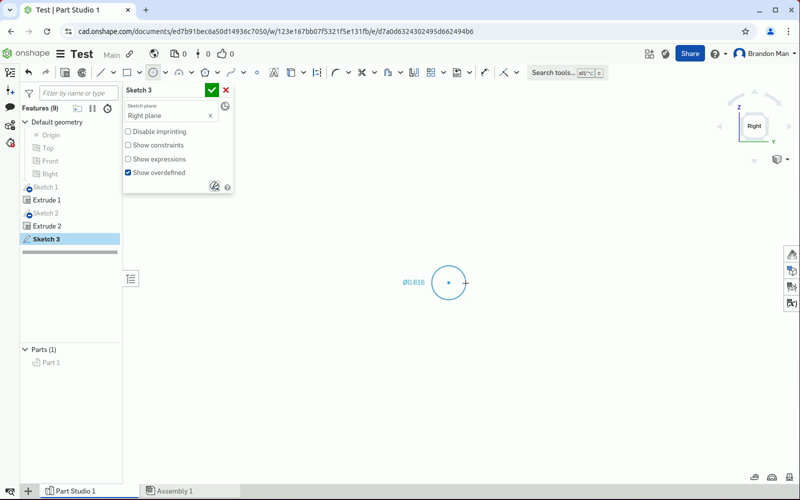
click(465, 282)
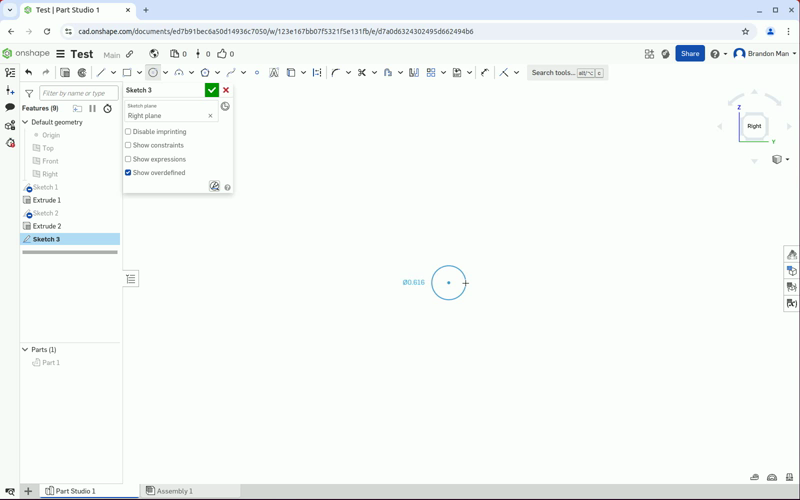
scroll(-6)
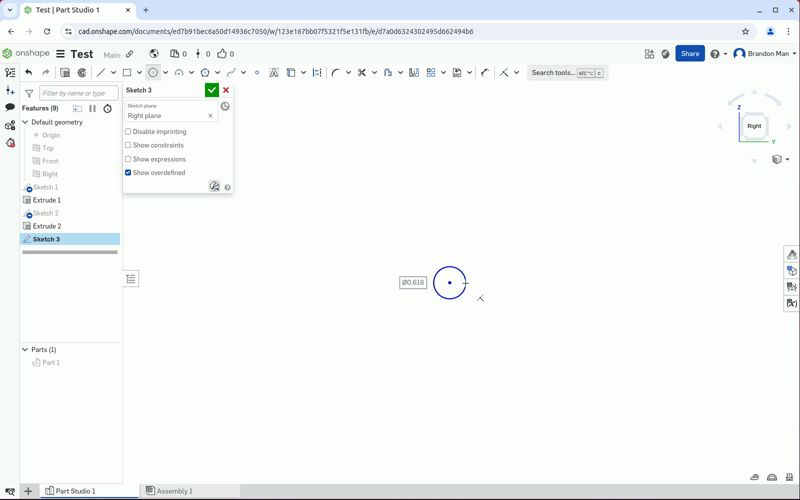
scroll(-6)
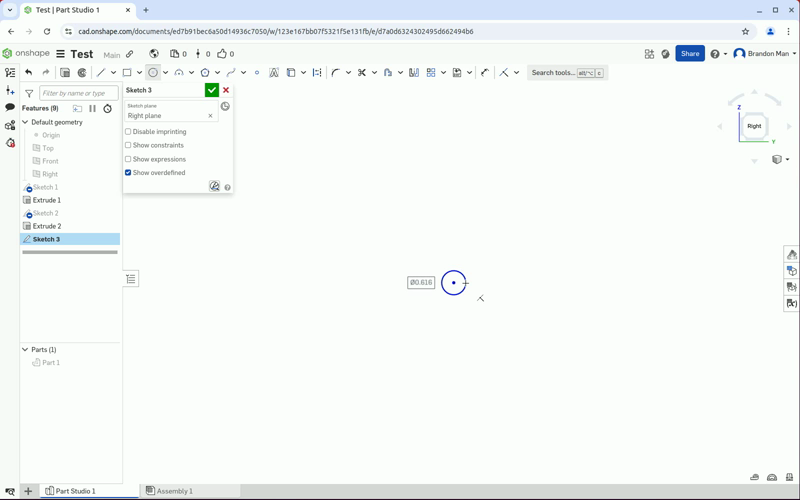
scroll(-6)
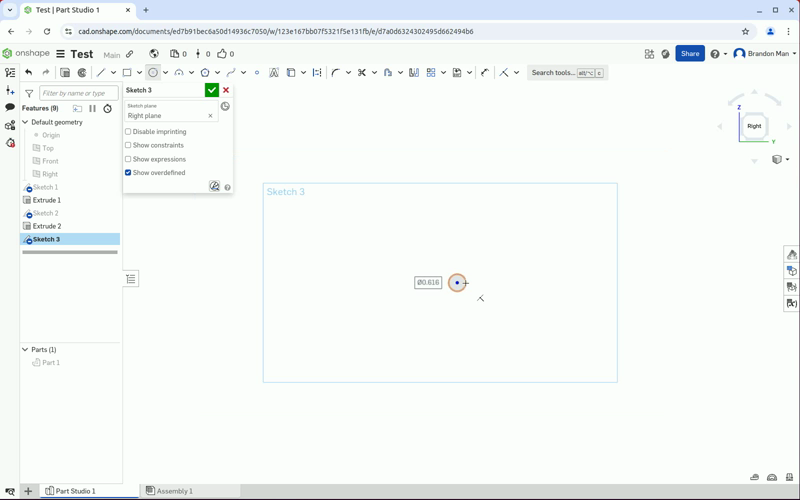
scroll(-6)
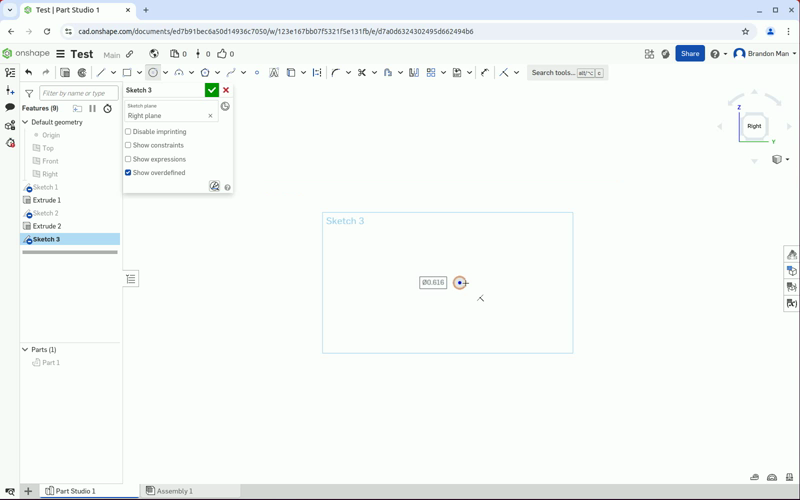
scroll(-6)
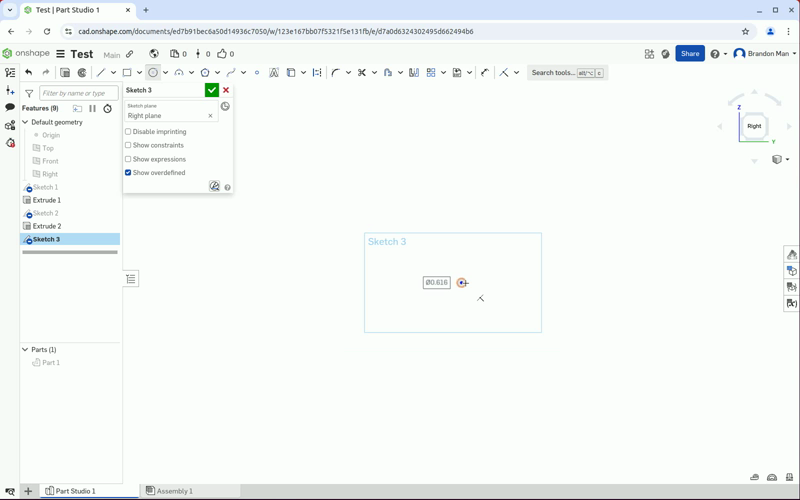
scroll(-6)
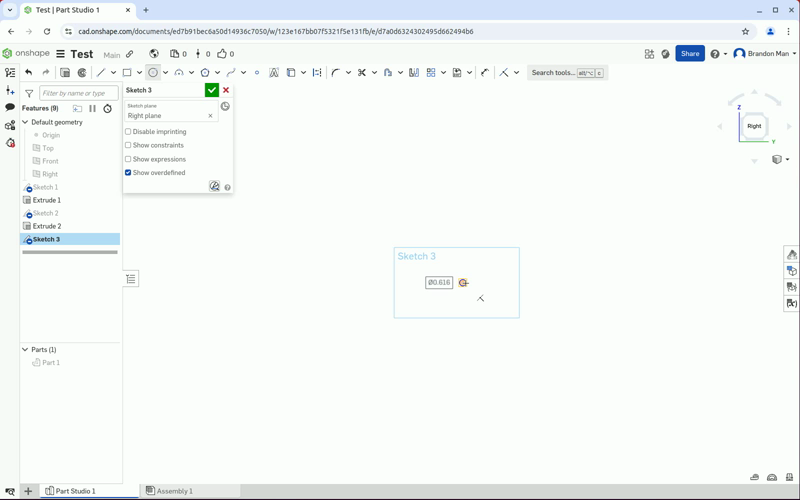
scroll(-6)
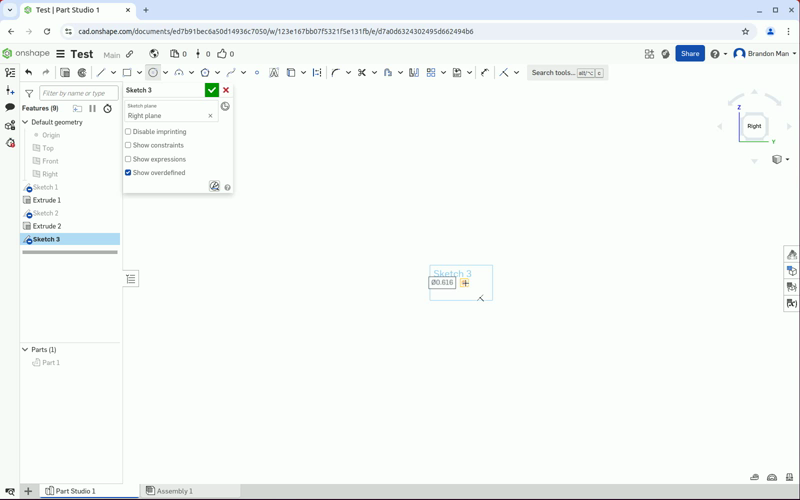
key(esc)
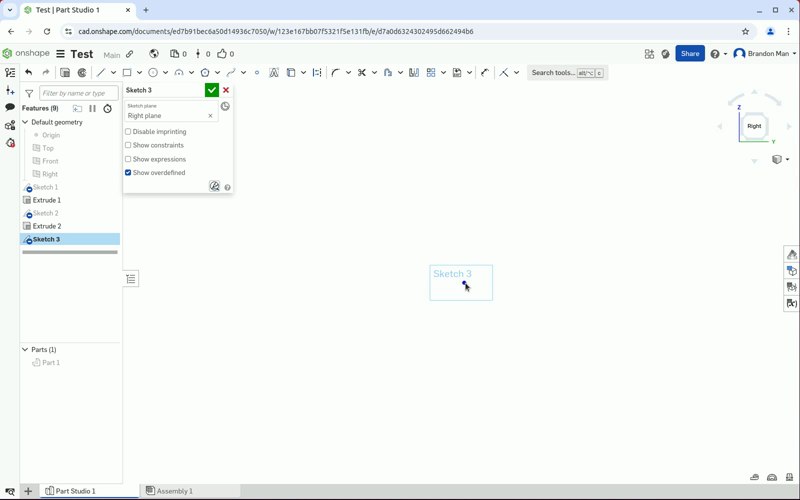
mouse_move(464, 283)
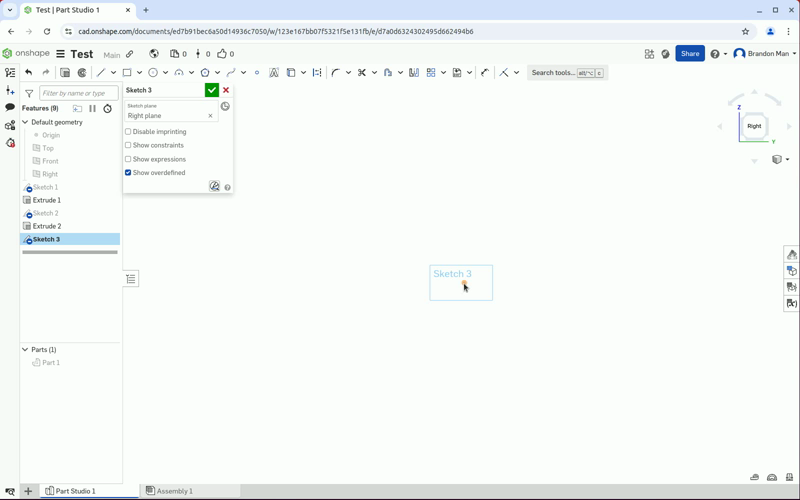
scroll(6)
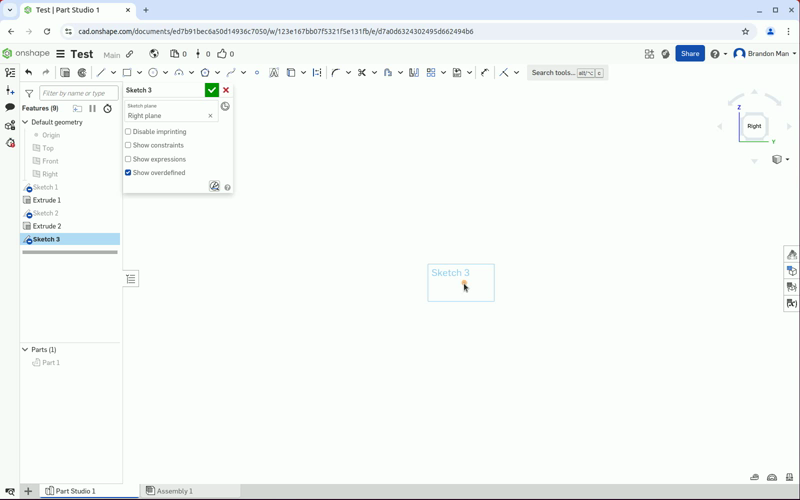
scroll(6)
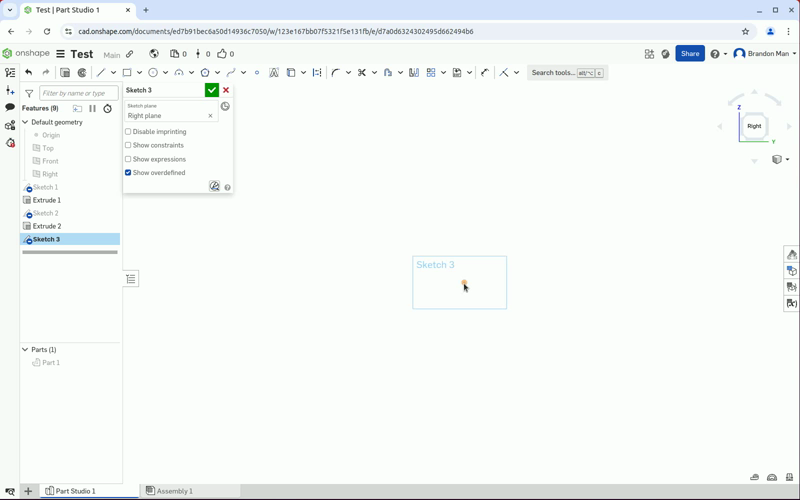
scroll(6)
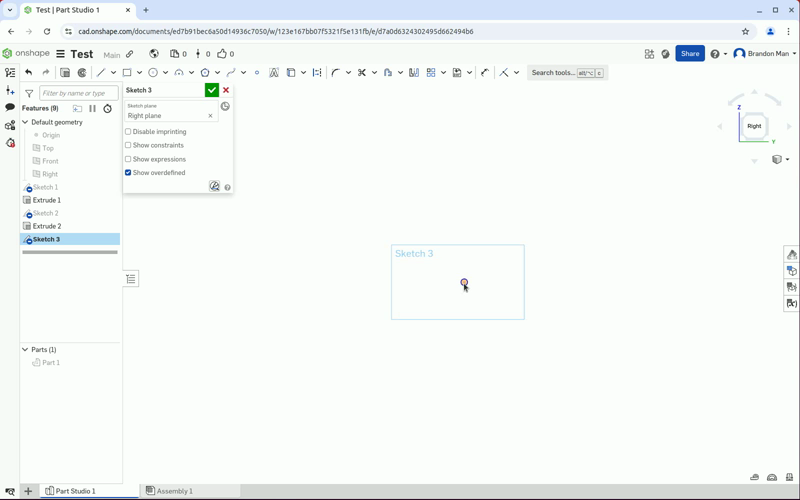
scroll(6)
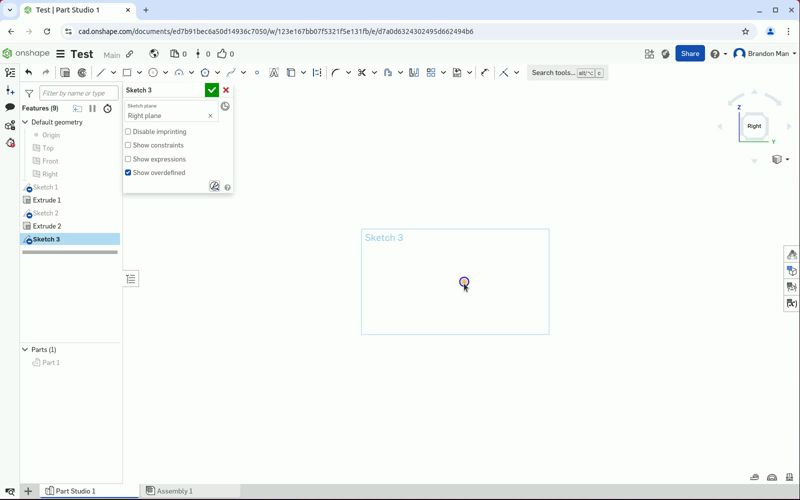
scroll(6)
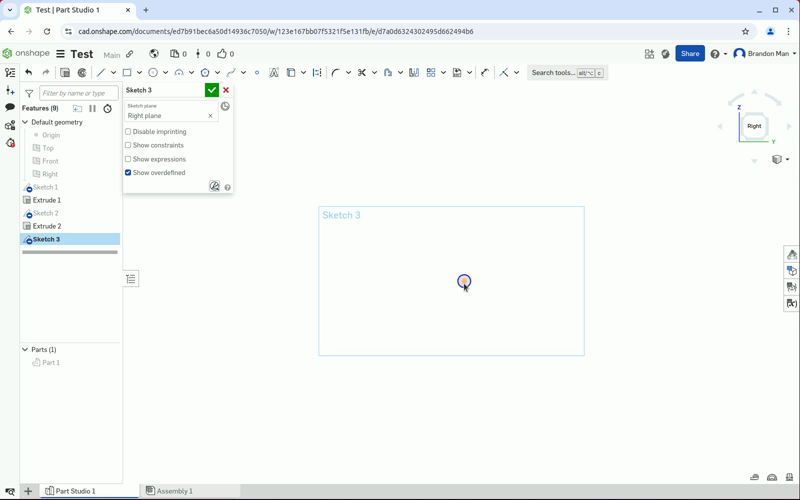
scroll(6)
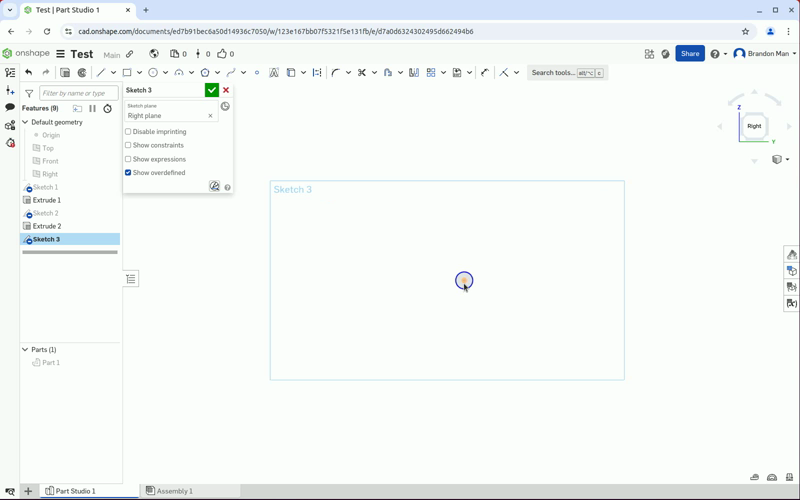
scroll(6)
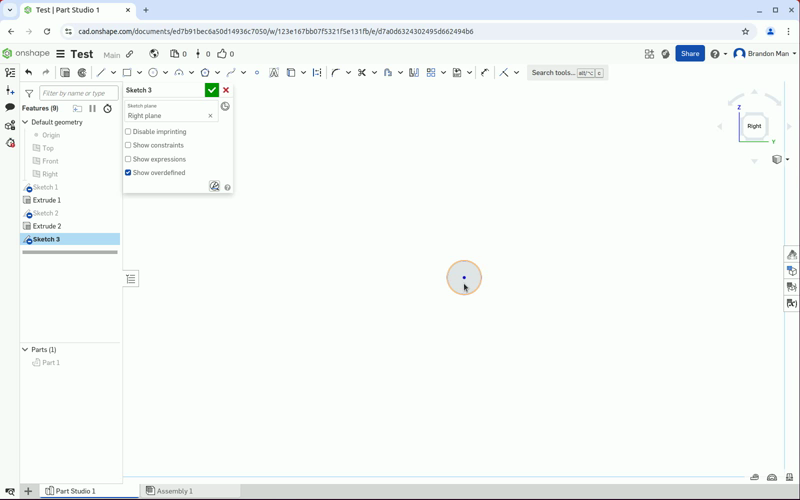
click(464, 283)
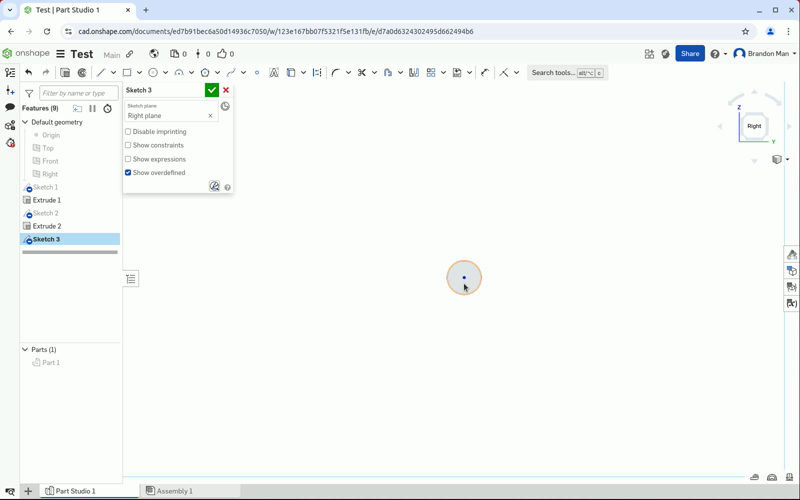
scroll(-6)
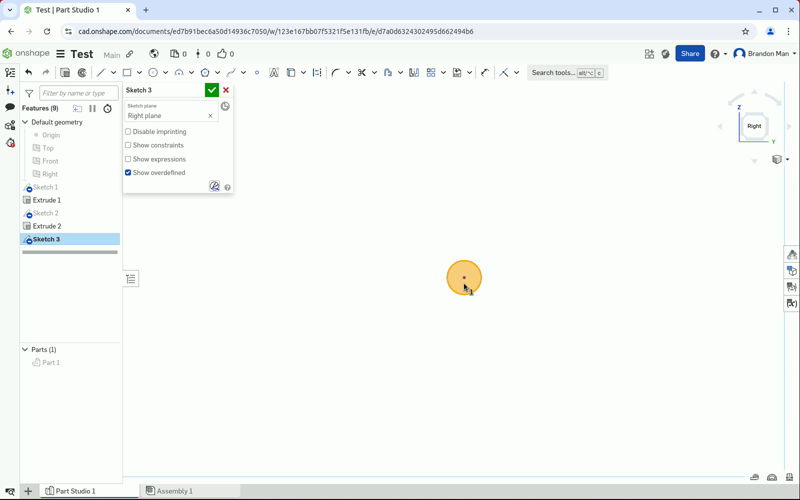
scroll(-6)
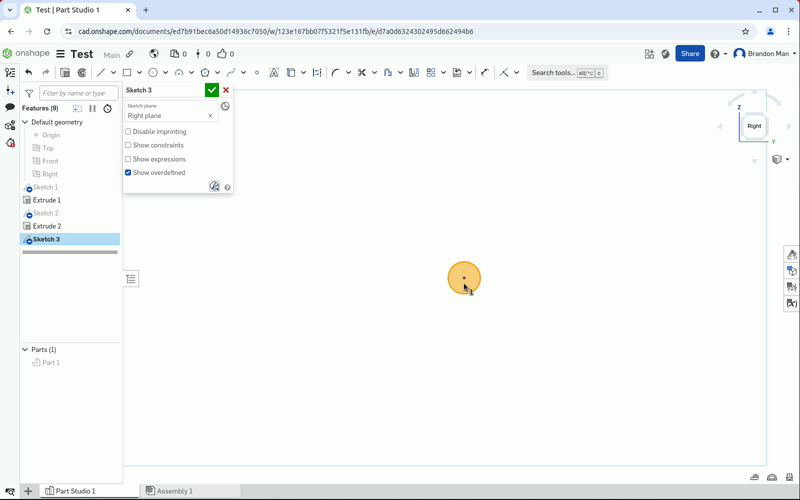
scroll(-6)
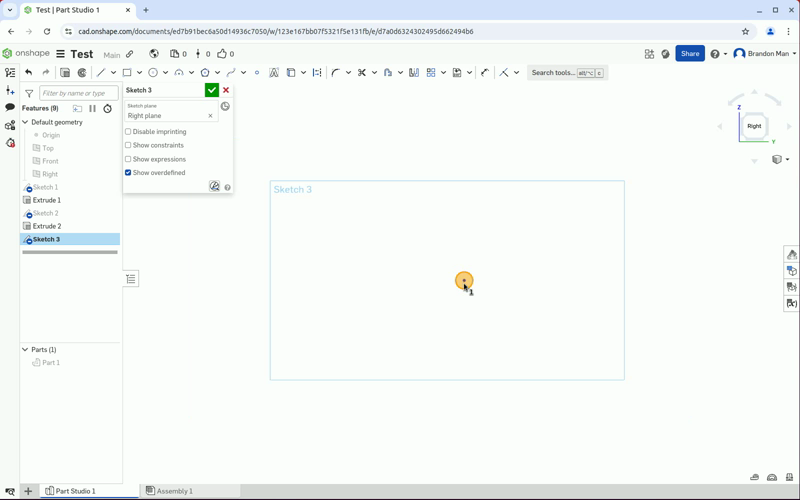
scroll(-6)
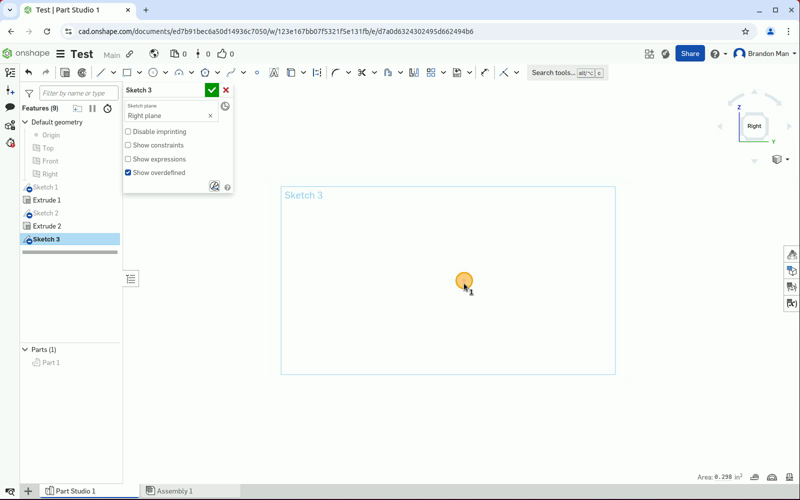
scroll(-6)
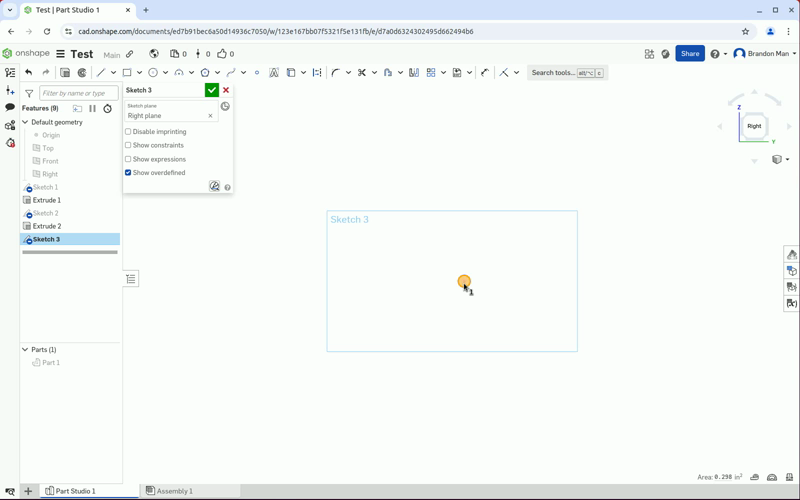
scroll(-6)
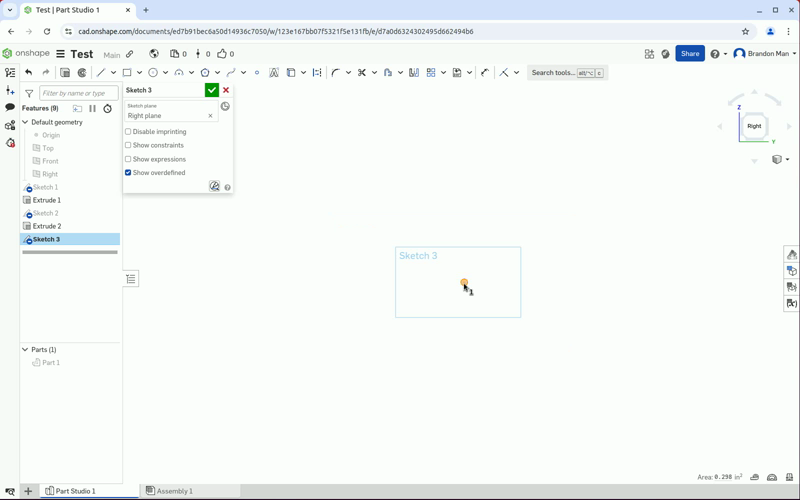
scroll(-6)
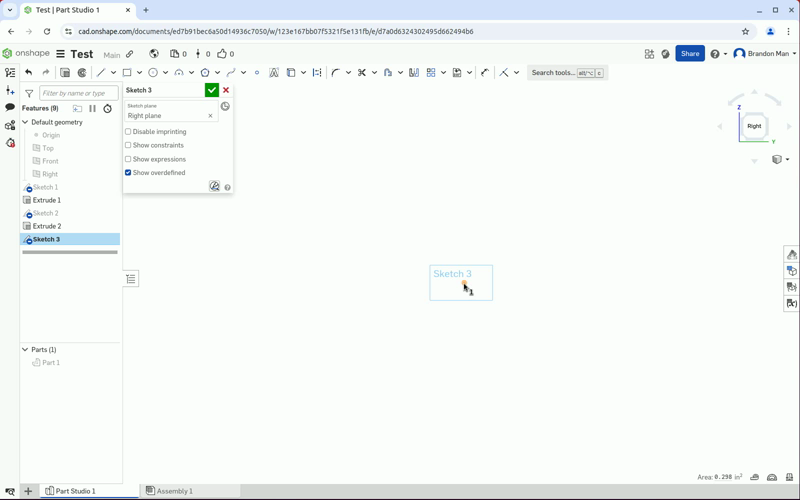
mouse_move(73, 352)
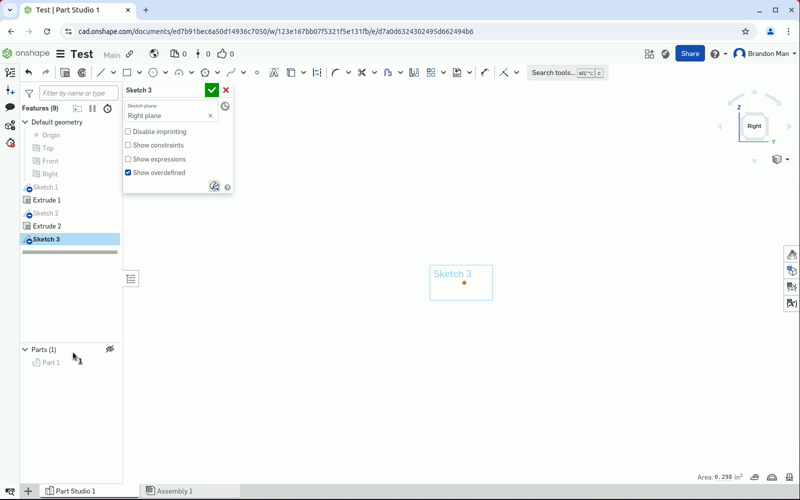
key(shift+y)
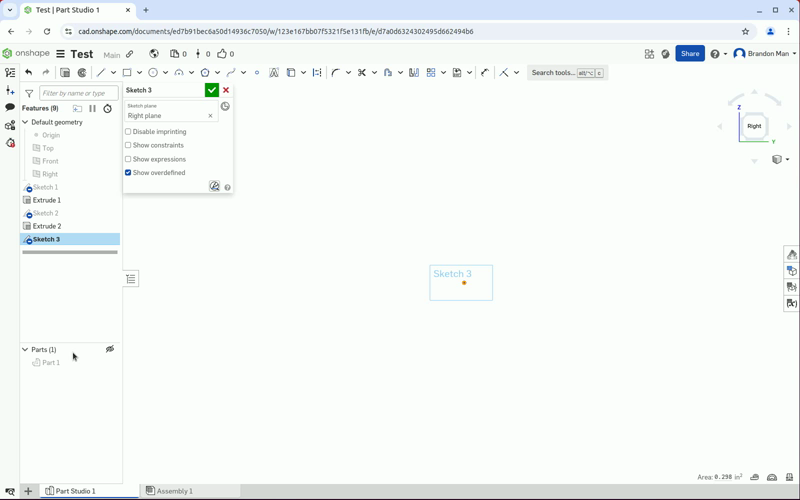
key(shift+e)
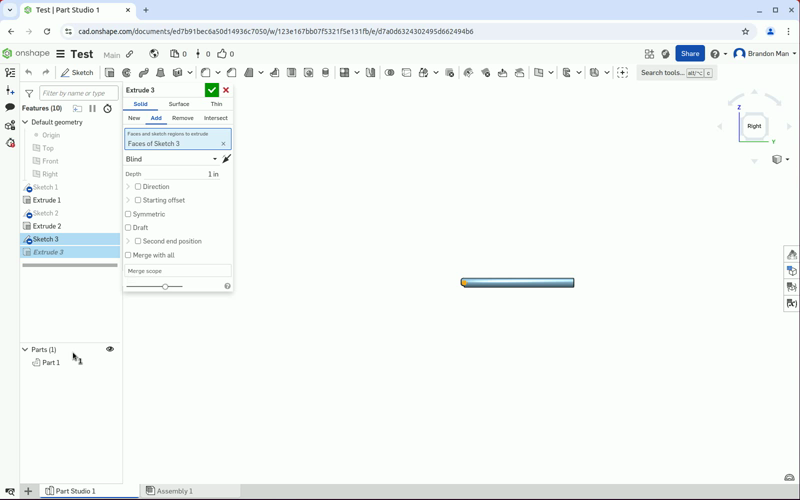
mouse_move(143, 106)
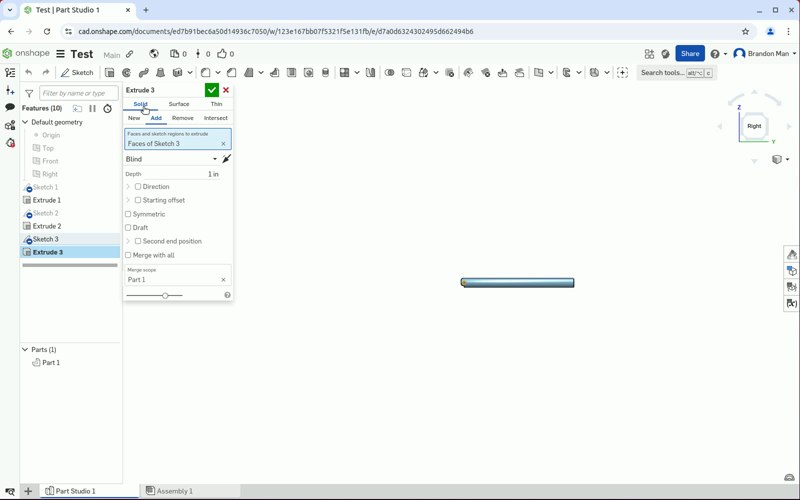
click(143, 106)
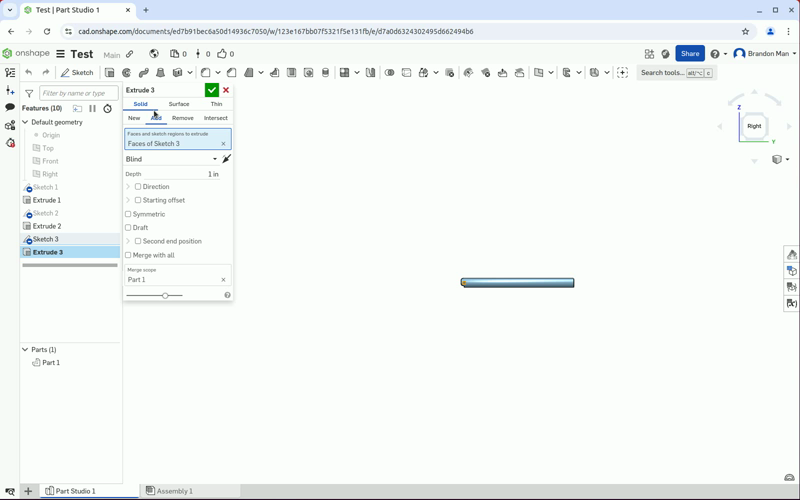
mouse_move(186, 120)
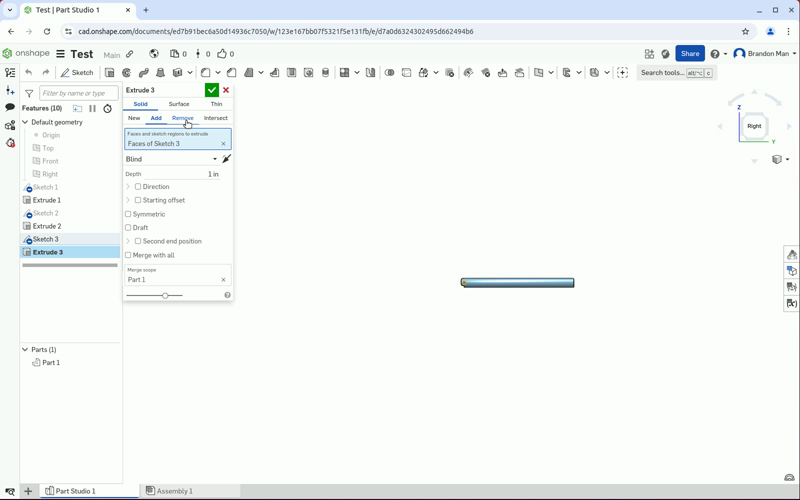
click(186, 120)
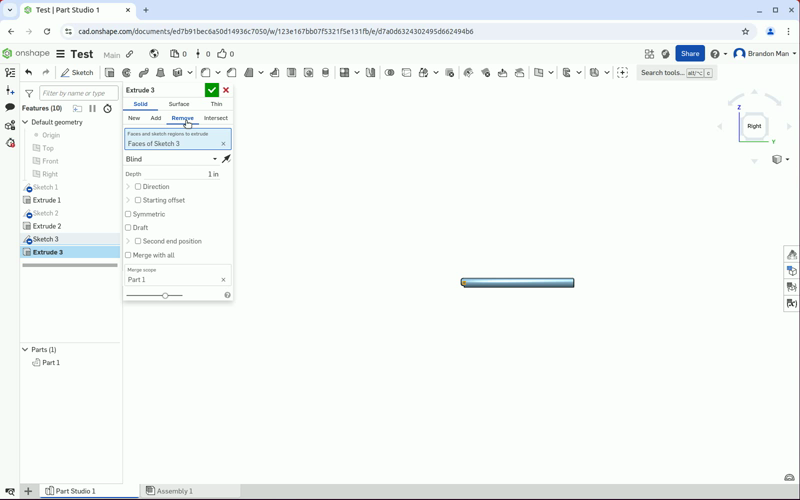
key(tab, 4)
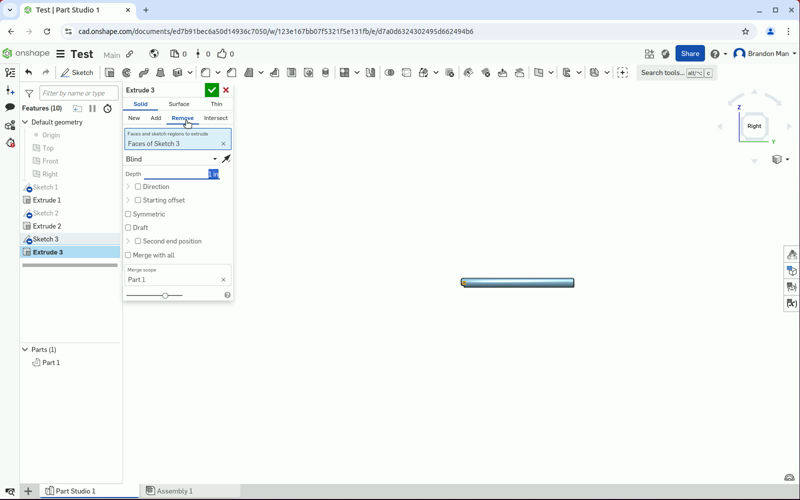
text(1.204)
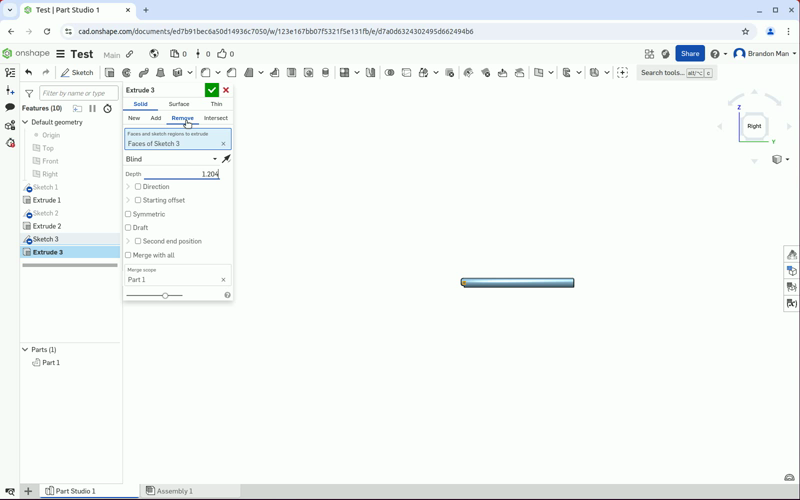
key(tab, 3)
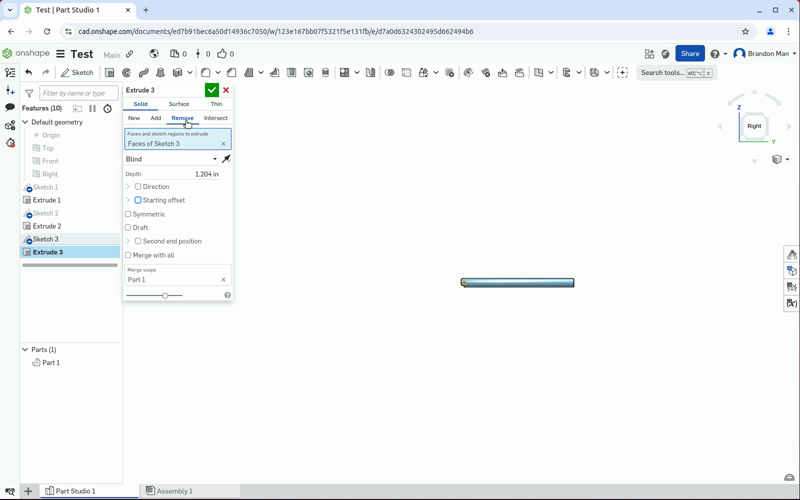
key(tab, 2)
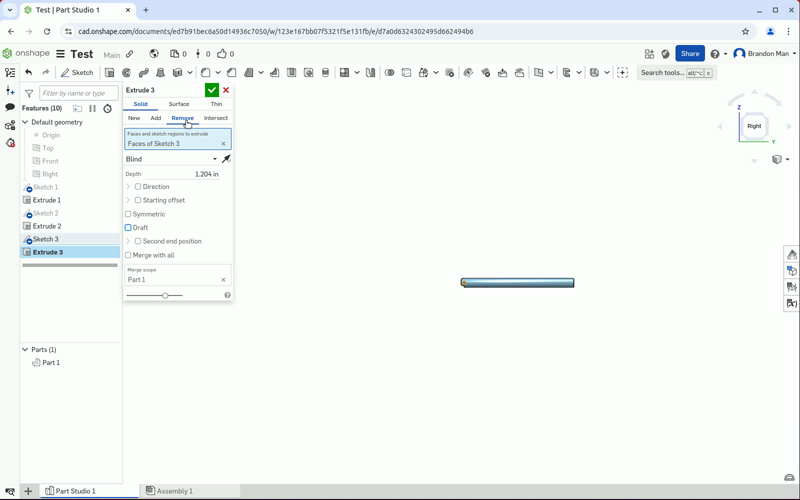
key(space)
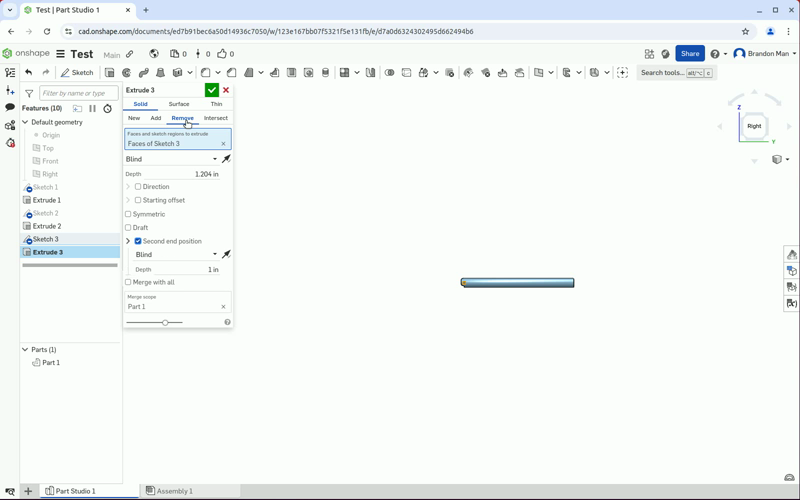
key(tab, 3)
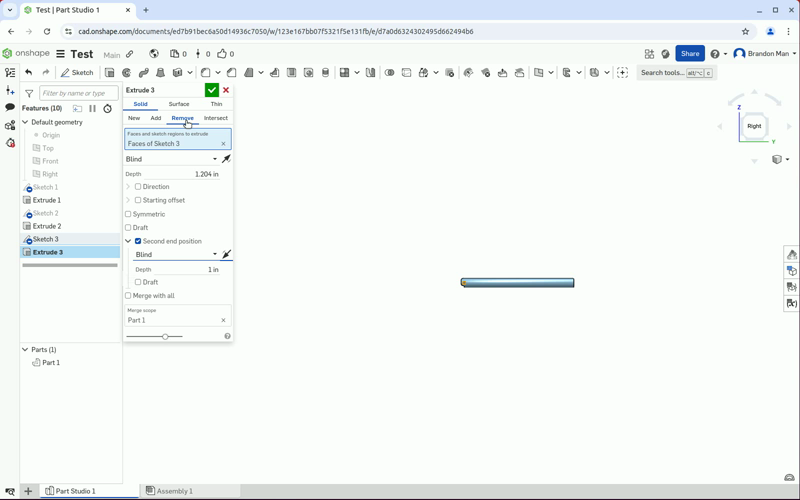
text(1.204)
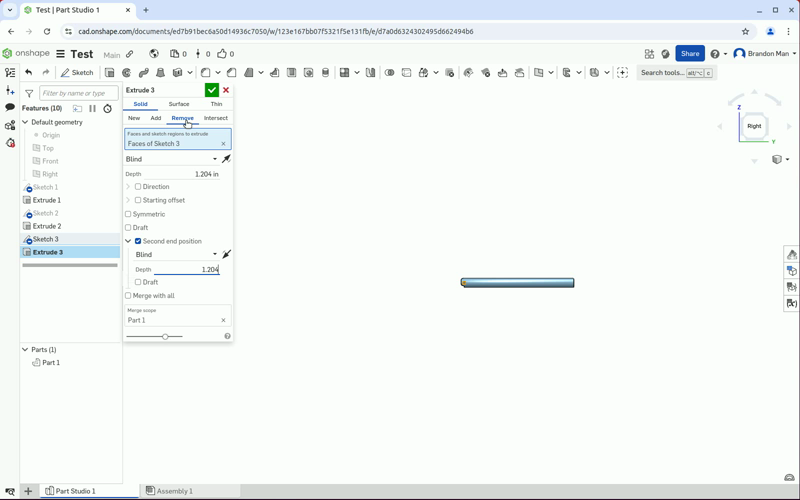
key(tab, 2)
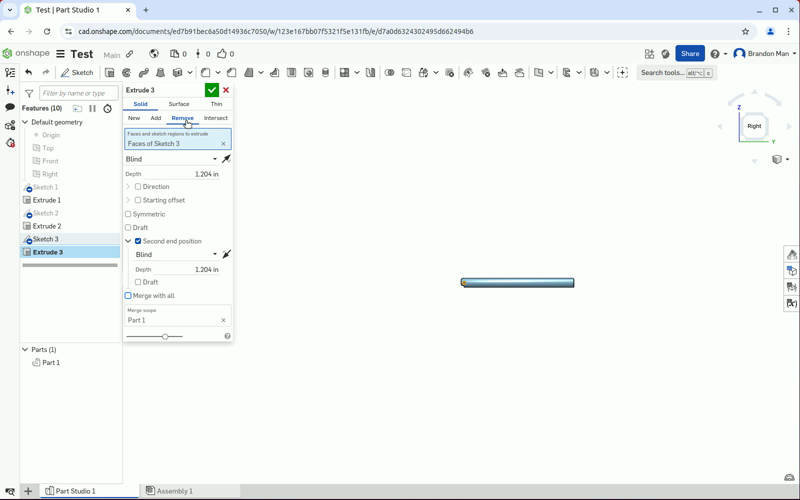
key(space)
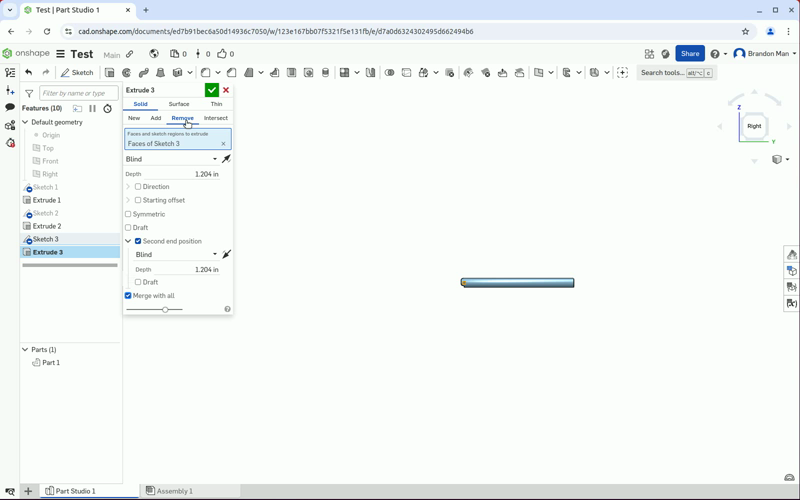
key(enter)
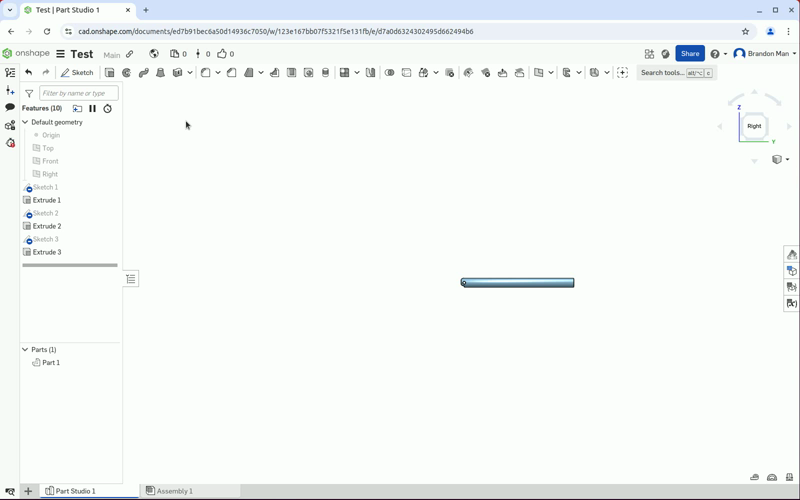
key(shift+h)
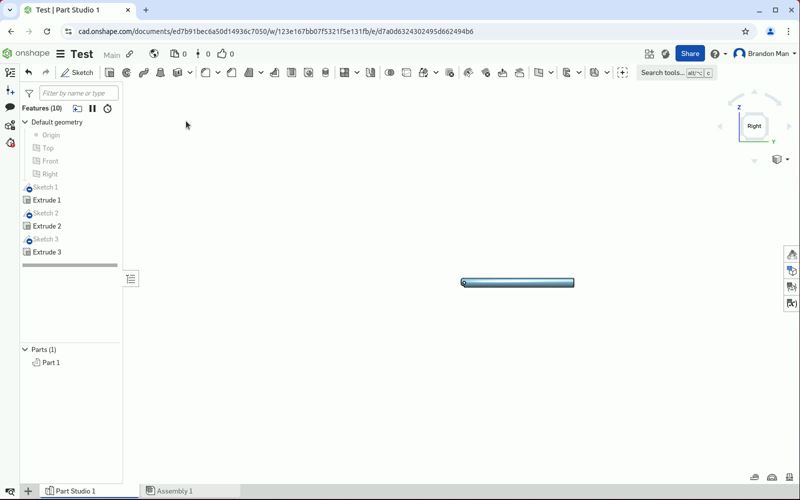
key(shift+h)
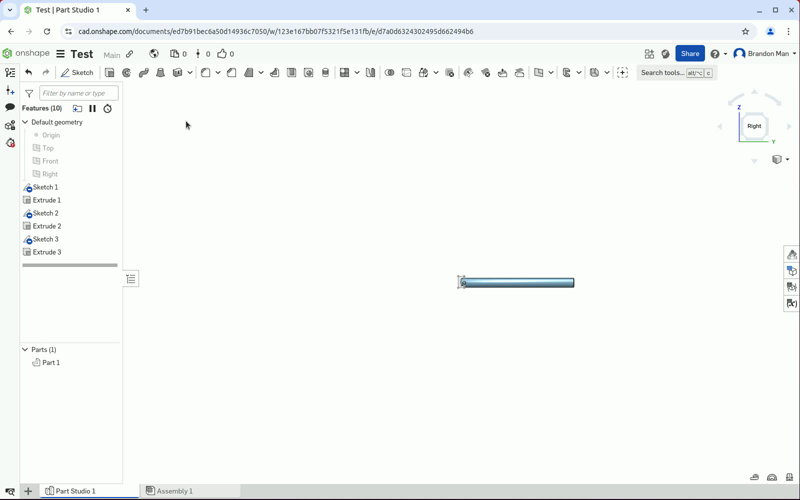
key(shift+7)
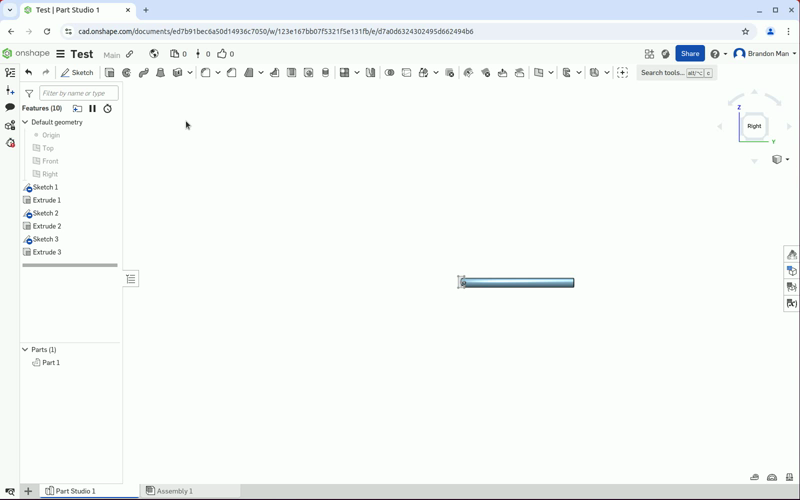
key(right, 2)
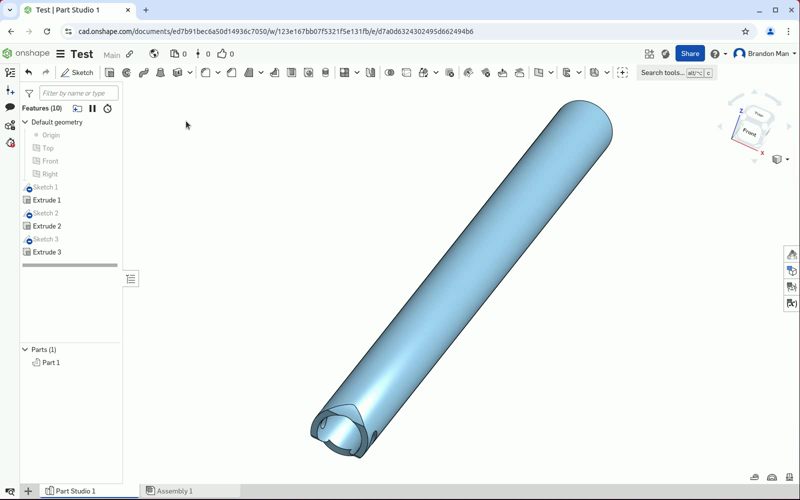
key(down, 2)
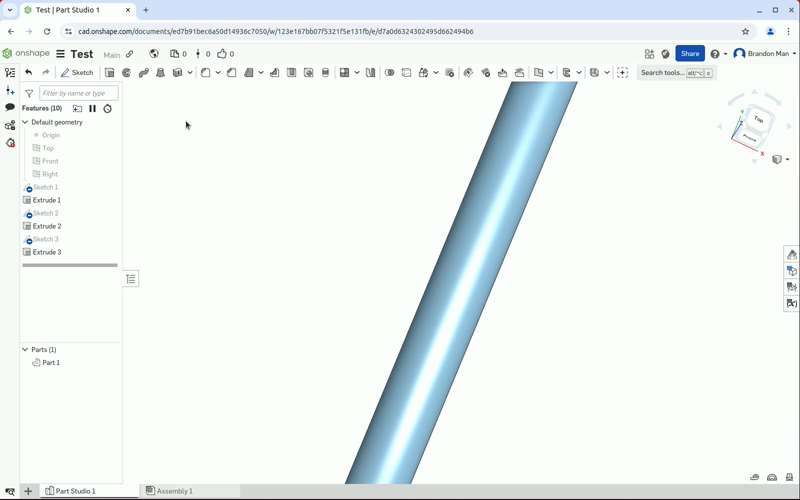
key(up, 2)
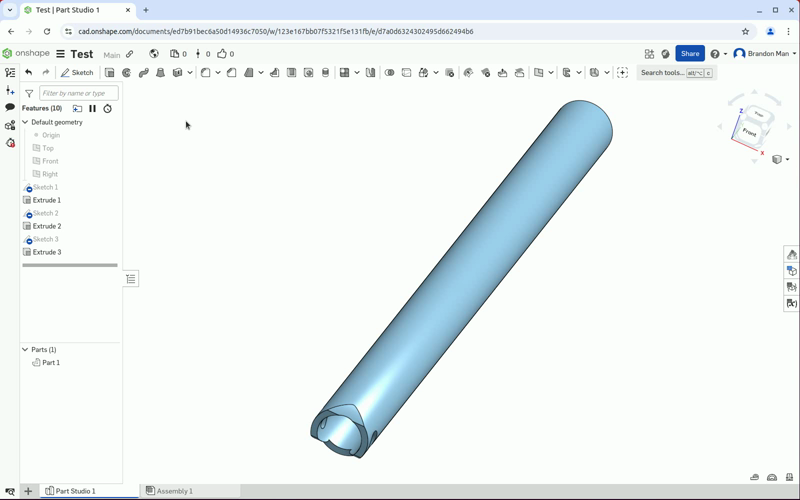
key(left, 2)
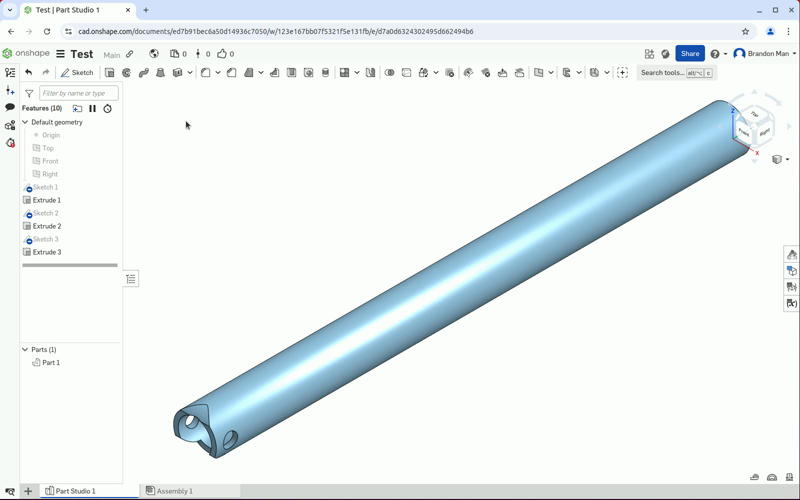
mouse_move(73, 189)
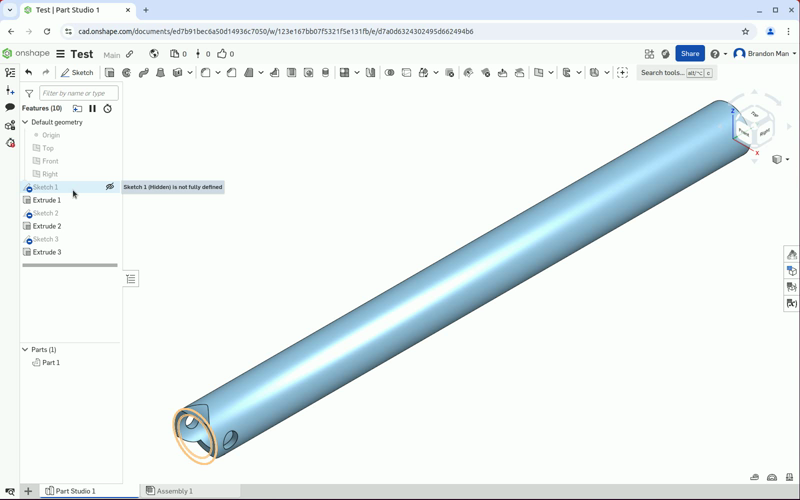
click(73, 189)